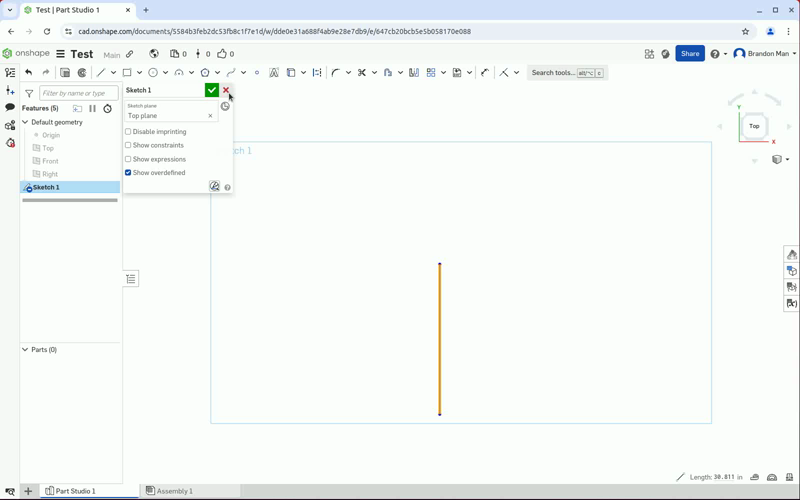
key(shift+h)
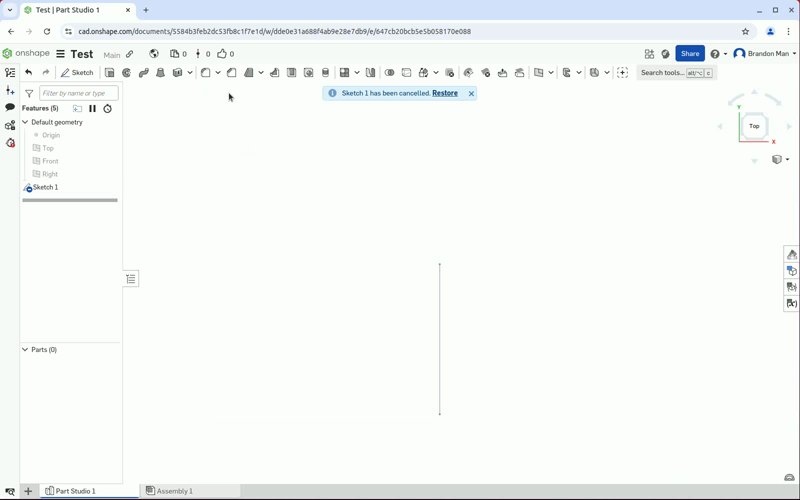
key(shift+s)
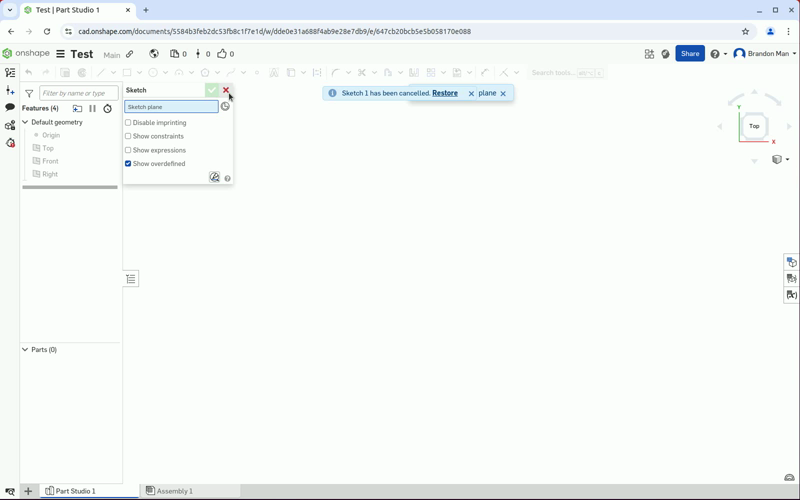
mouse_move(73, 150)
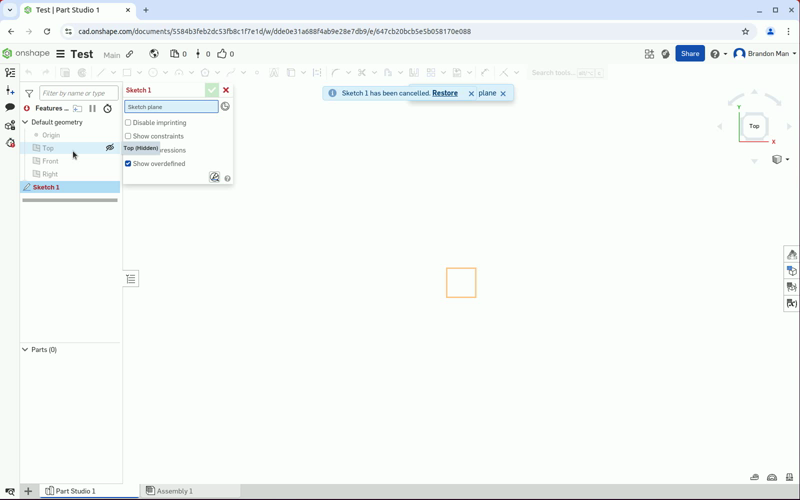
click(73, 150)
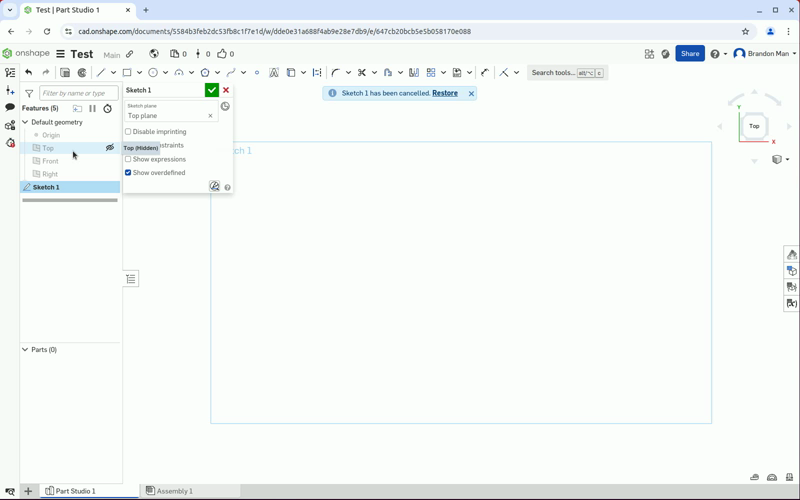
mouse_move(73, 352)
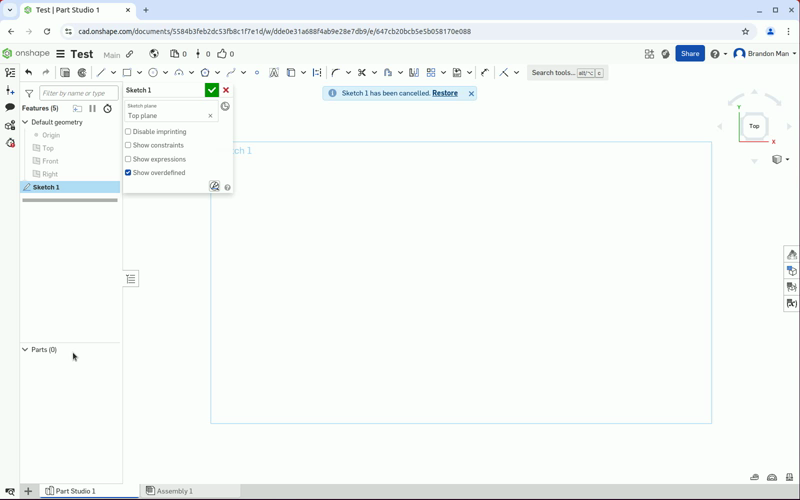
key(y)
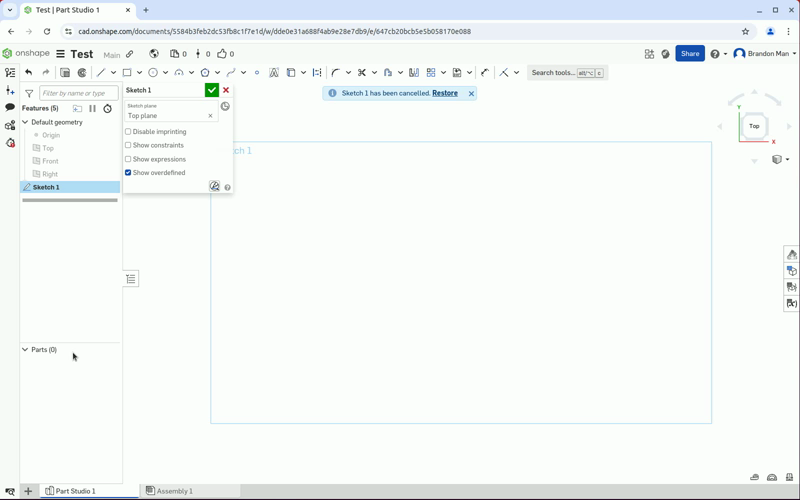
key(l)
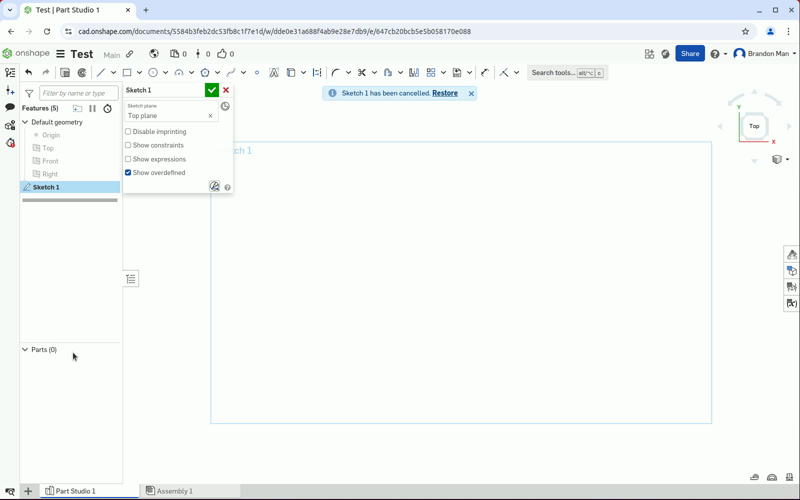
key_down(shift)
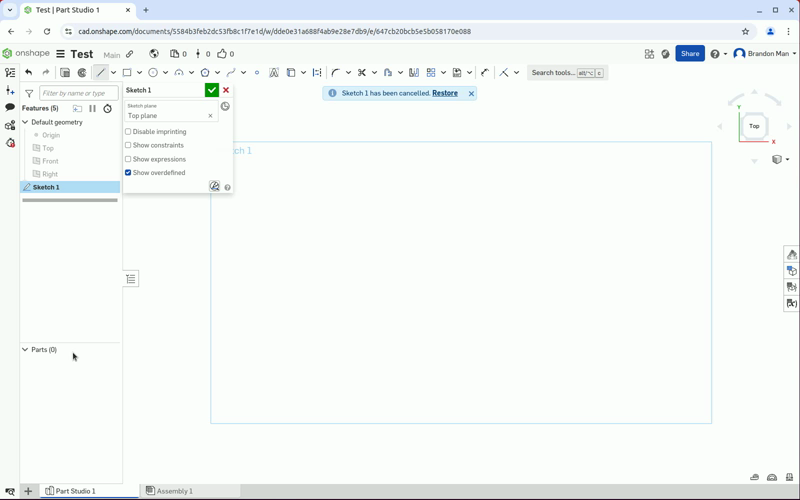
mouse_move(440, 192)
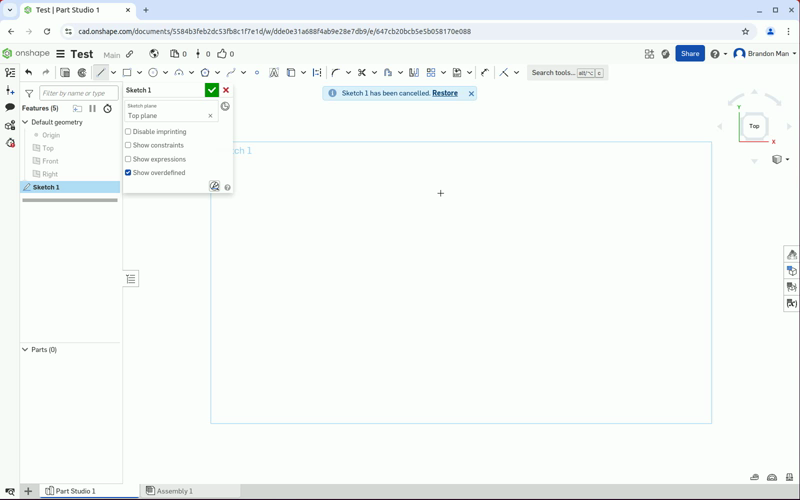
click(440, 192)
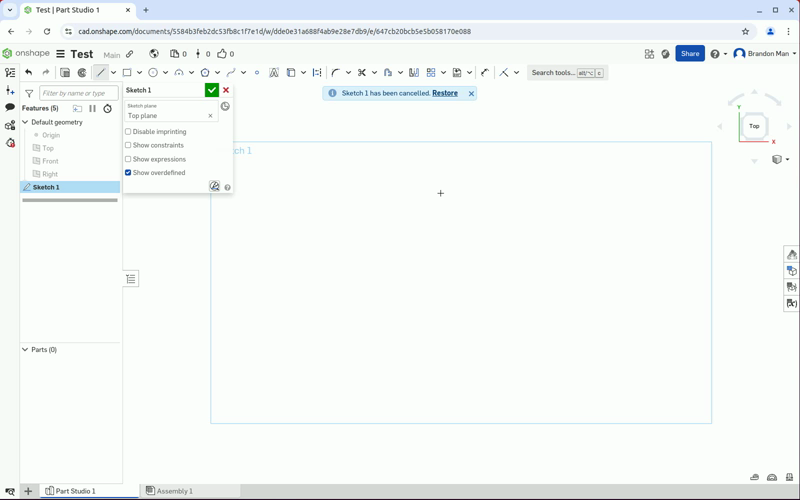
key_up(shift)
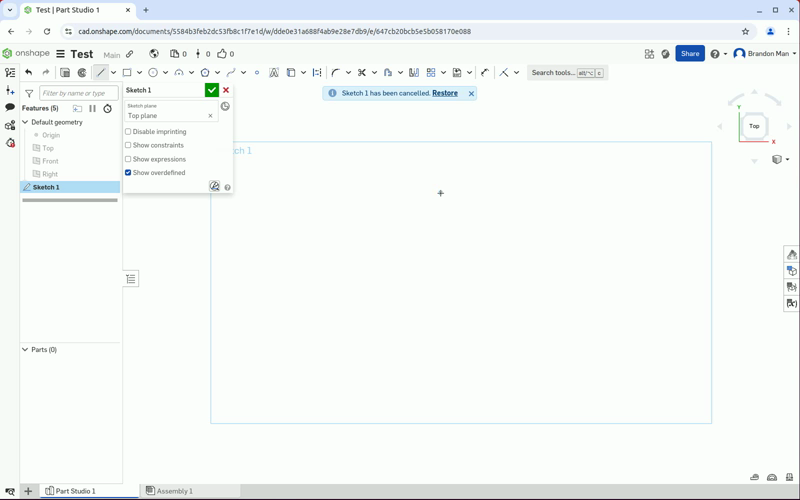
key_down(shift)
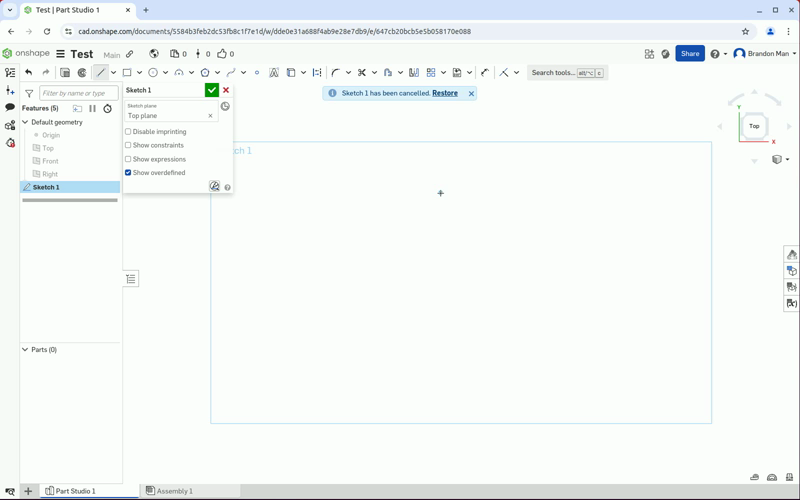
mouse_move(453, 270)
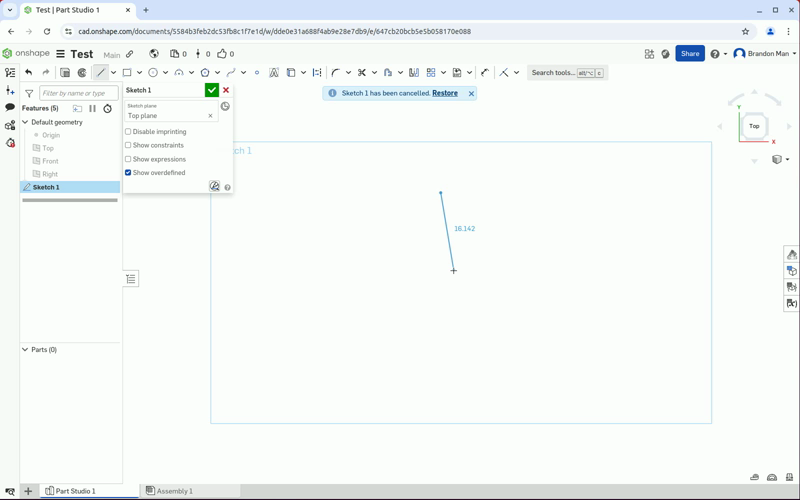
click(453, 270)
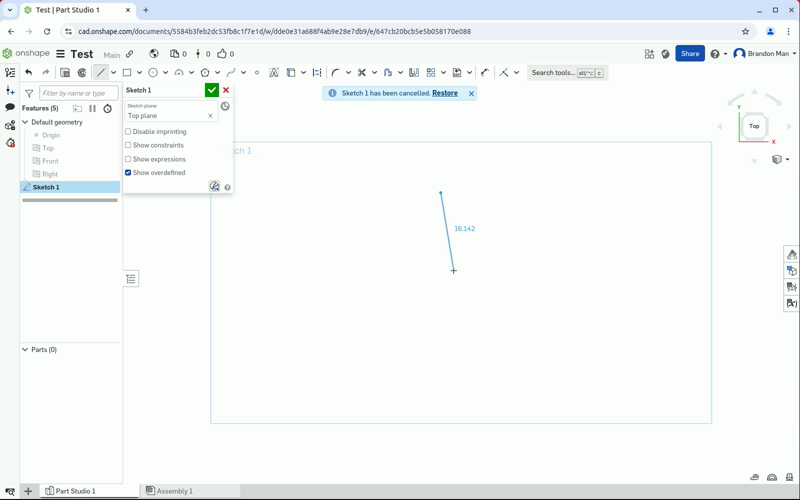
key_up(shift)
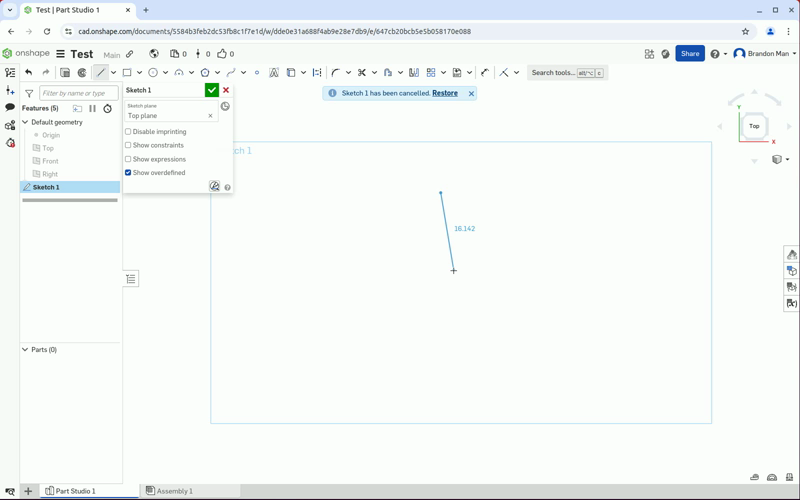
key_down(shift)
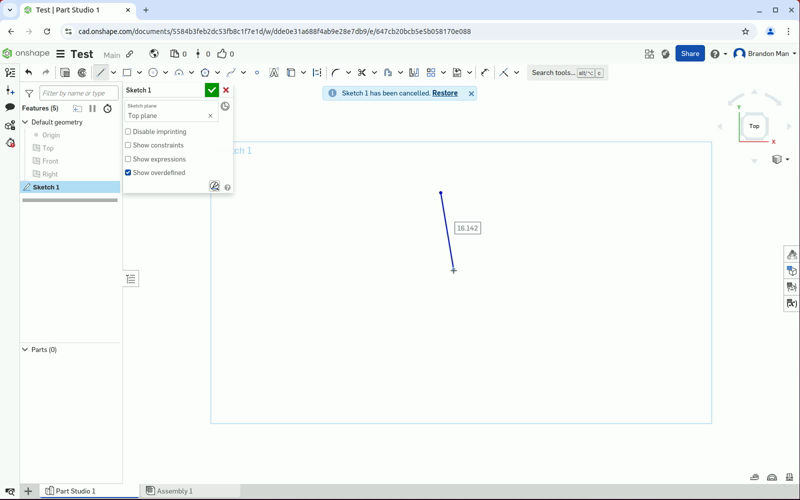
mouse_move(483, 270)
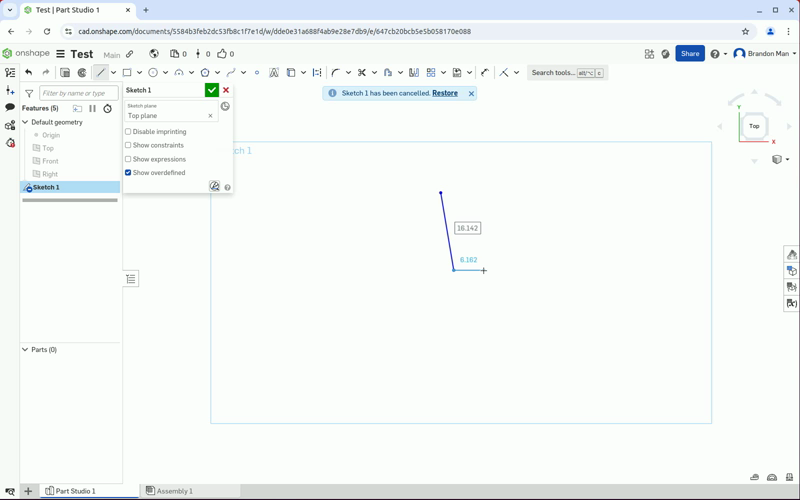
mouse_move(458, 270)
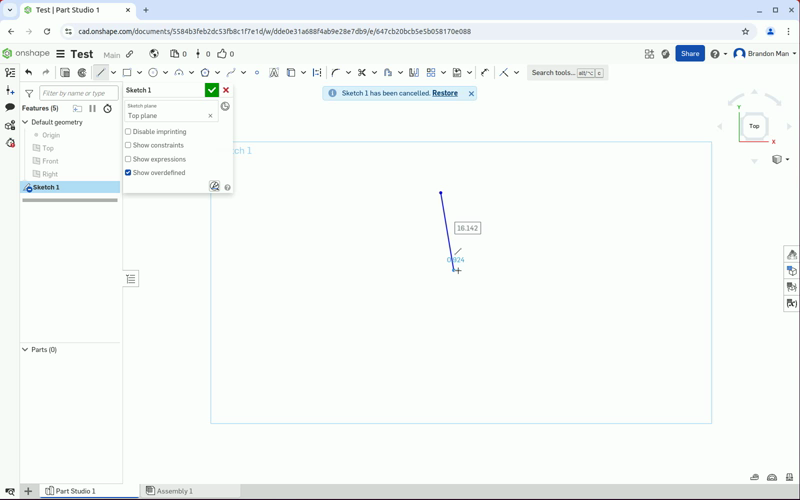
scroll(6)
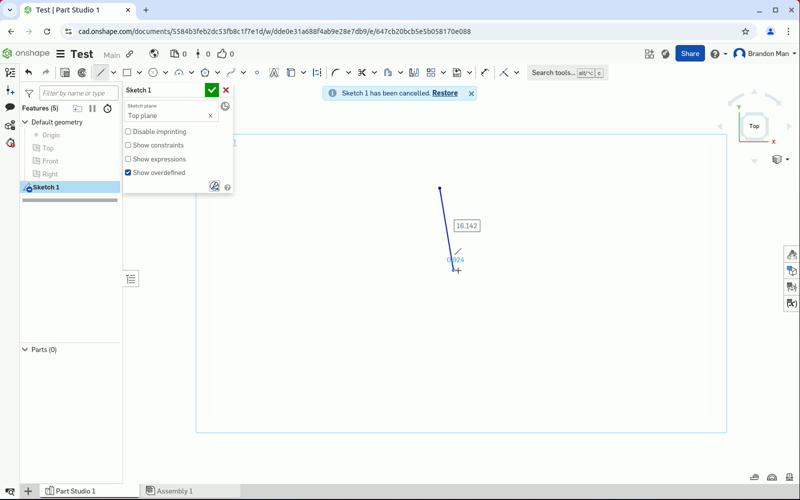
scroll(6)
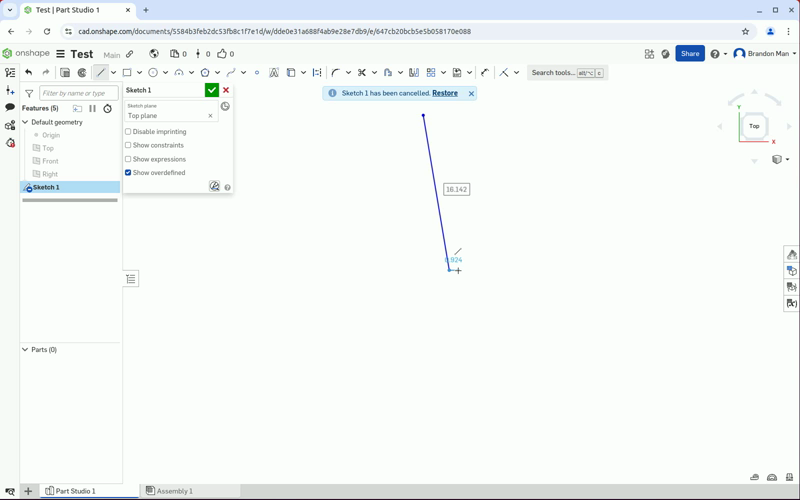
scroll(6)
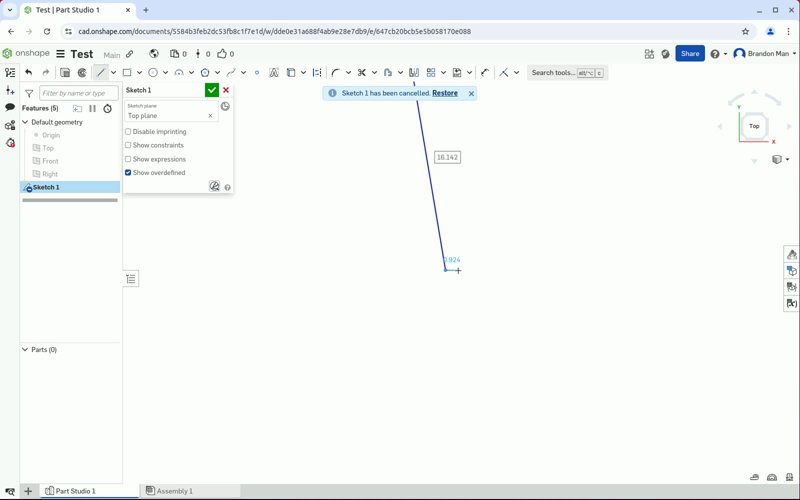
scroll(6)
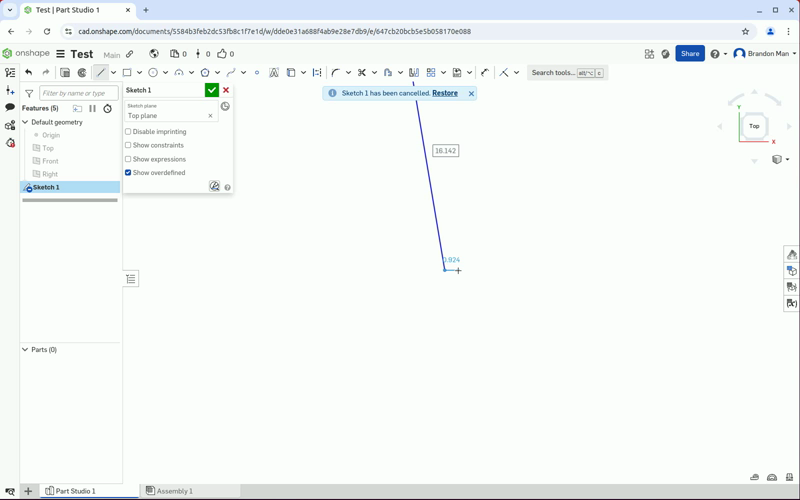
scroll(6)
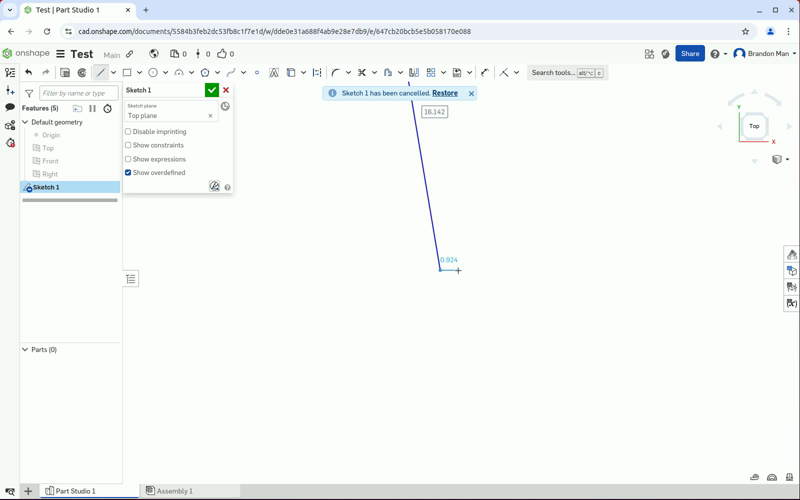
scroll(6)
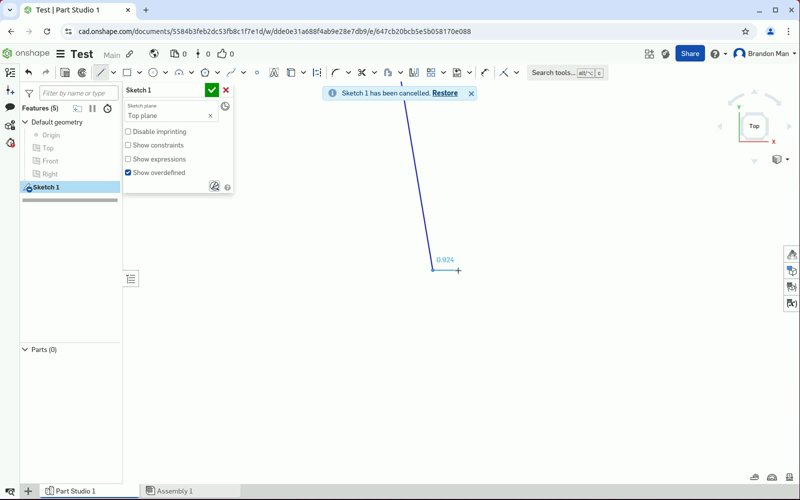
scroll(6)
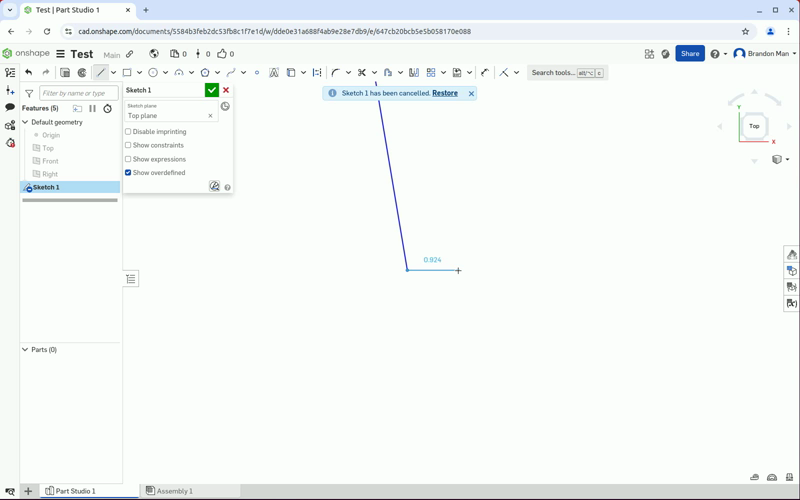
click(458, 270)
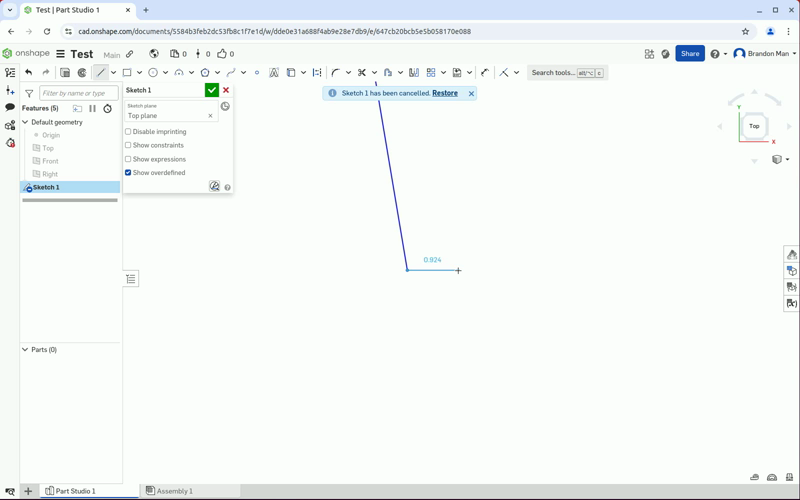
scroll(-6)
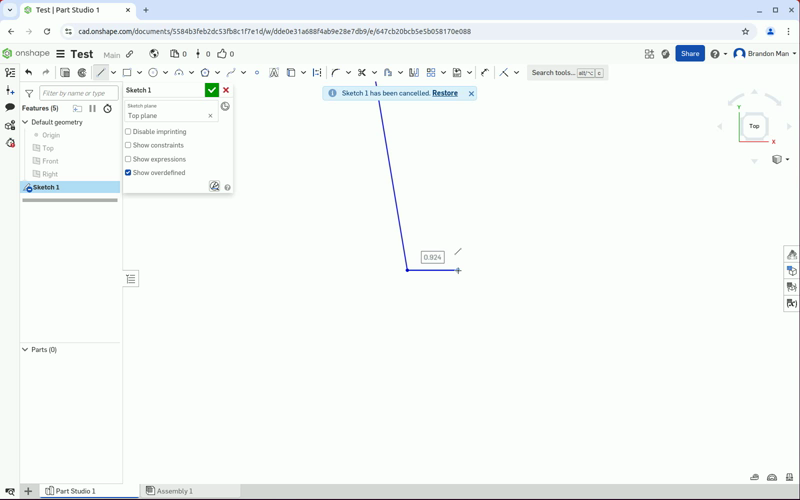
scroll(-6)
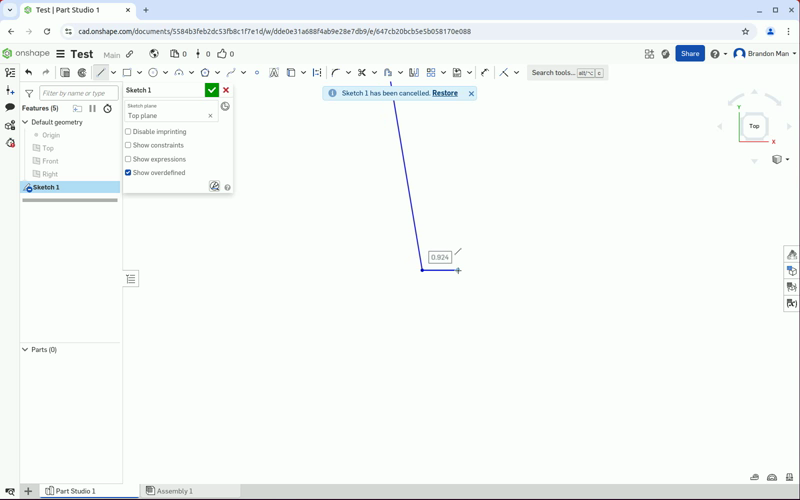
scroll(-6)
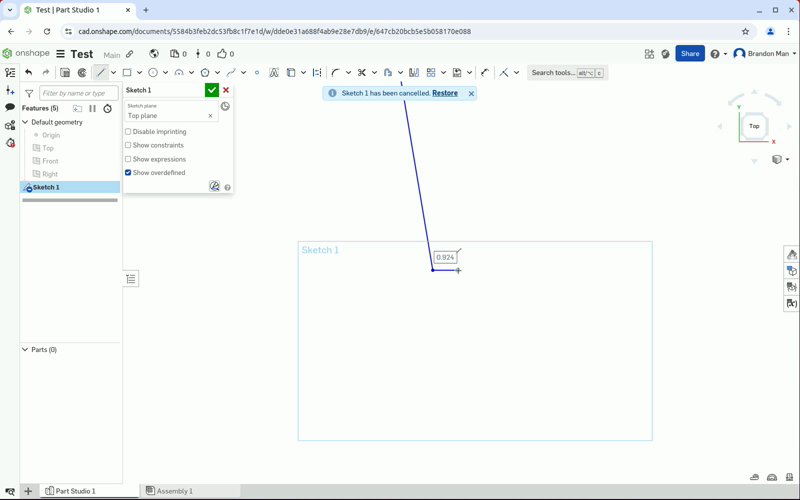
scroll(-6)
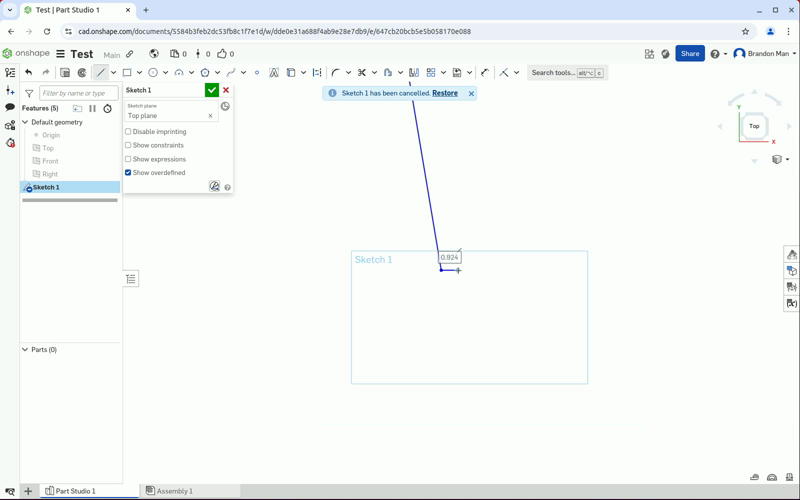
scroll(-6)
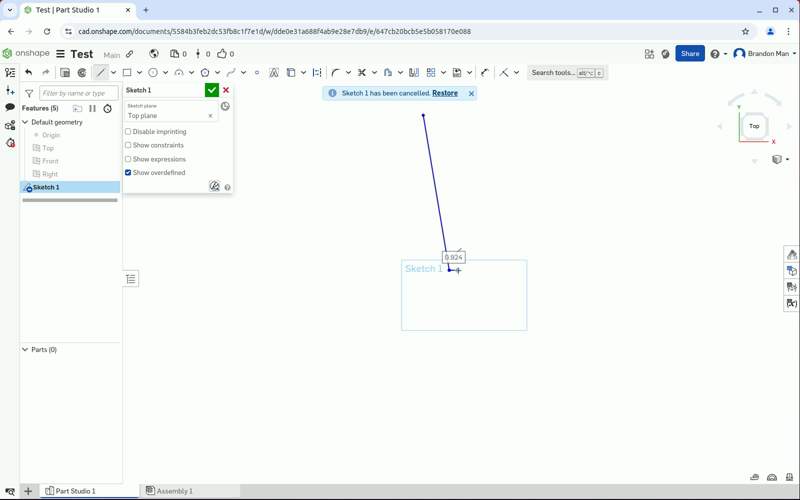
scroll(-6)
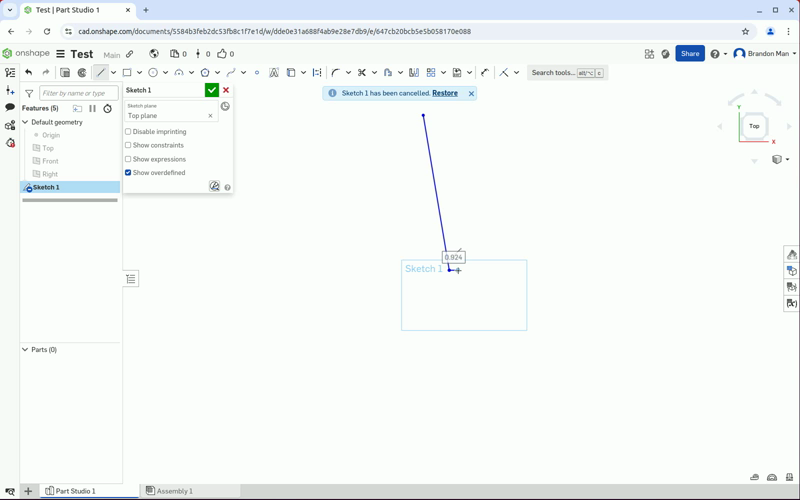
scroll(-6)
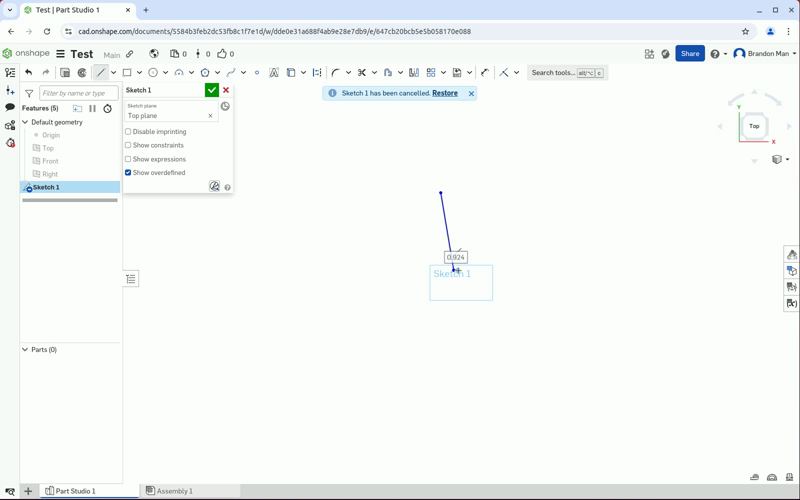
key_up(shift)
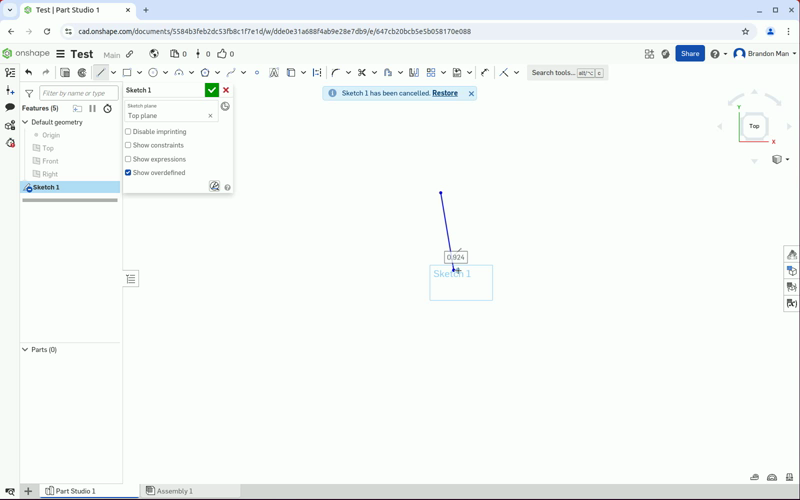
key_down(shift)
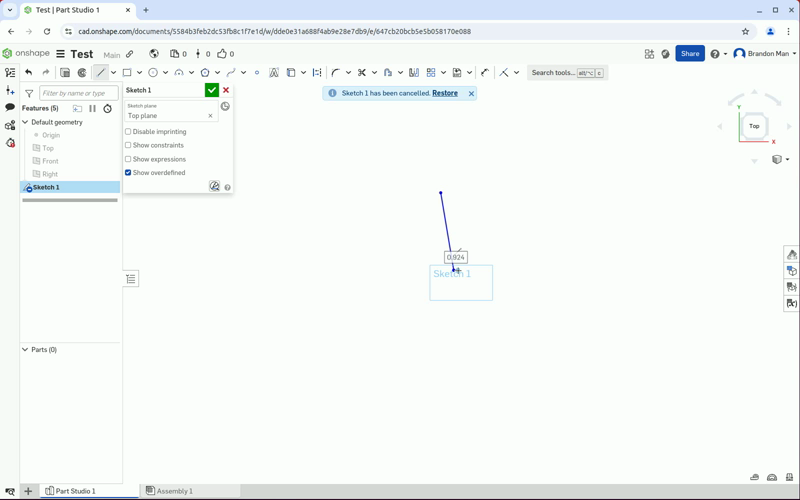
mouse_move(444, 192)
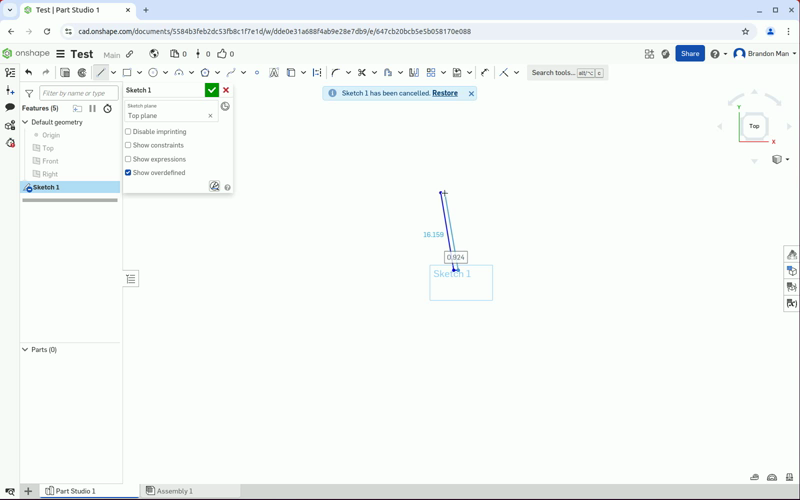
scroll(6)
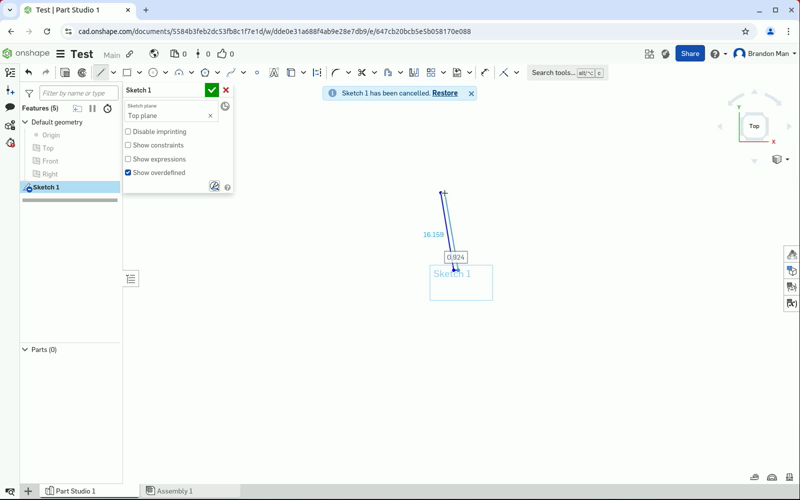
scroll(6)
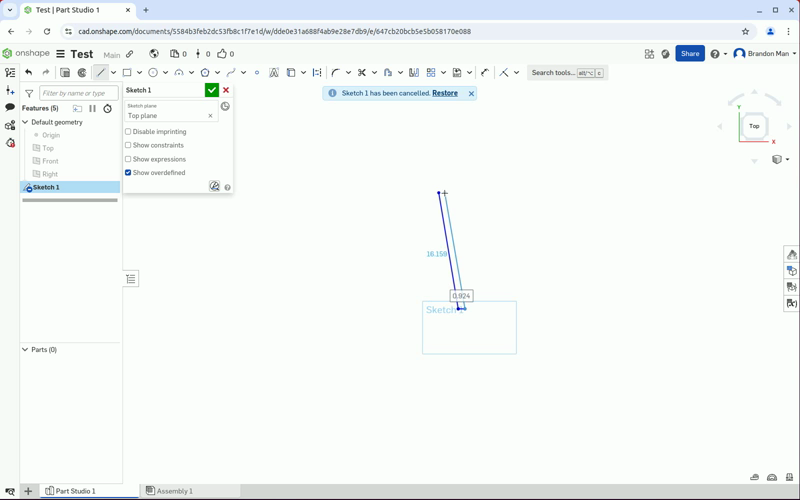
scroll(6)
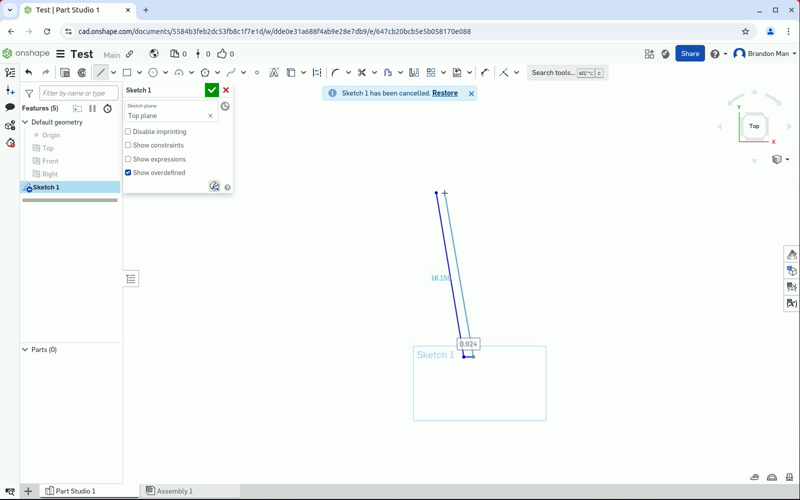
scroll(6)
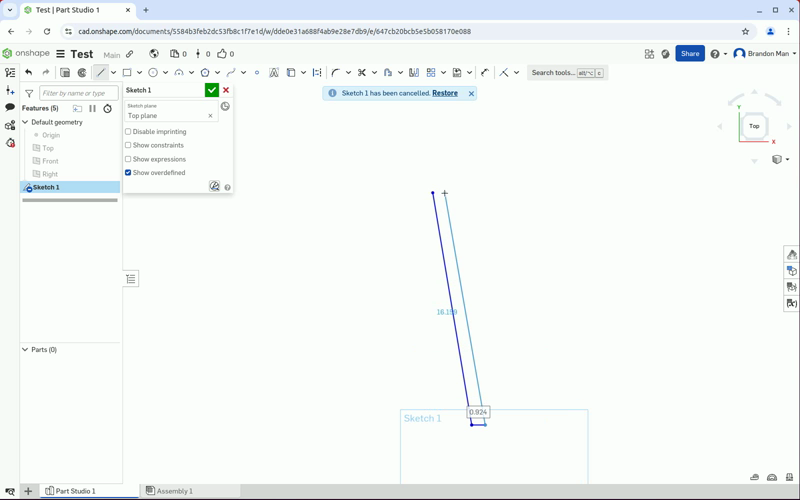
scroll(6)
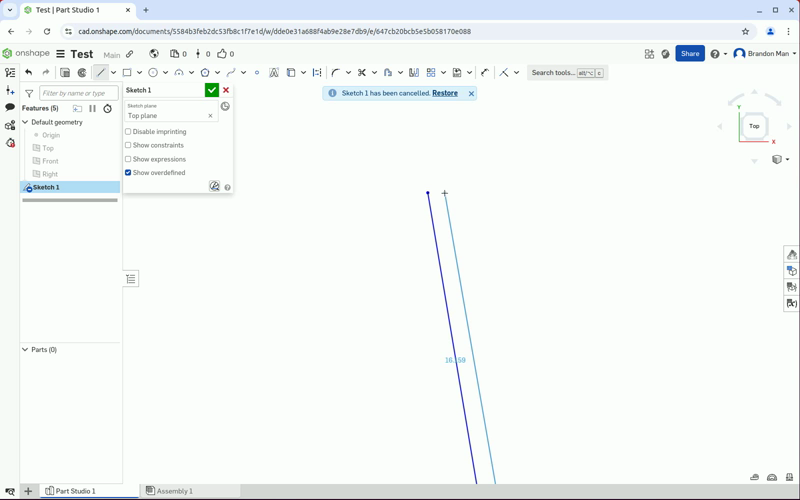
scroll(6)
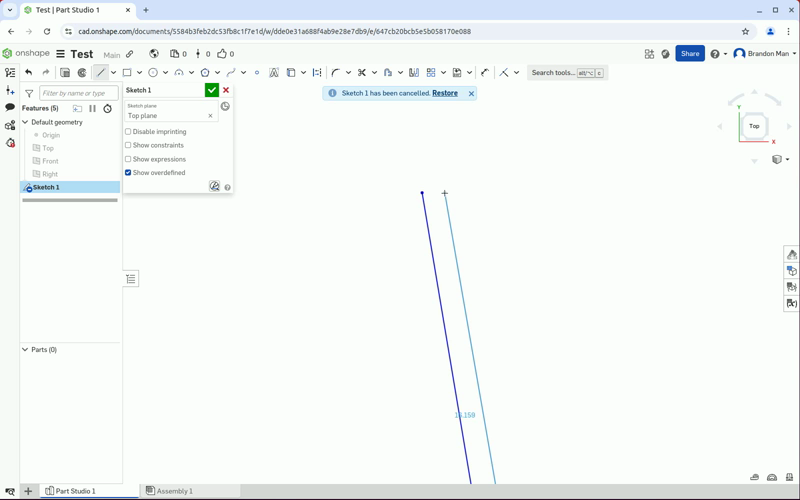
scroll(6)
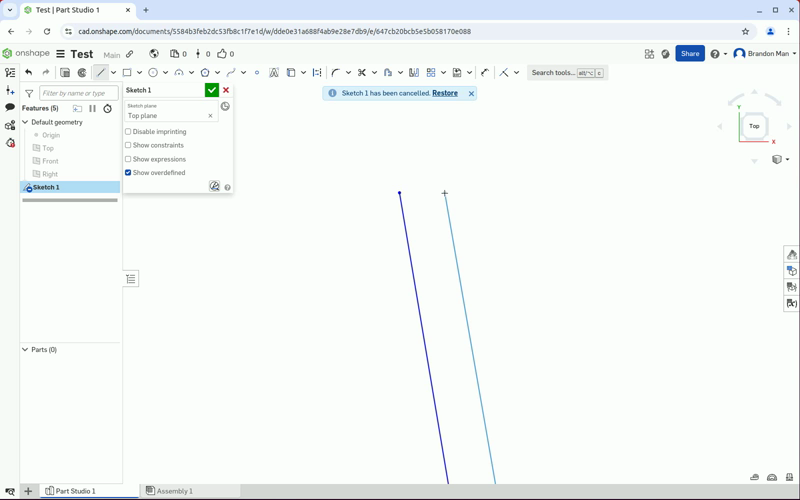
click(444, 192)
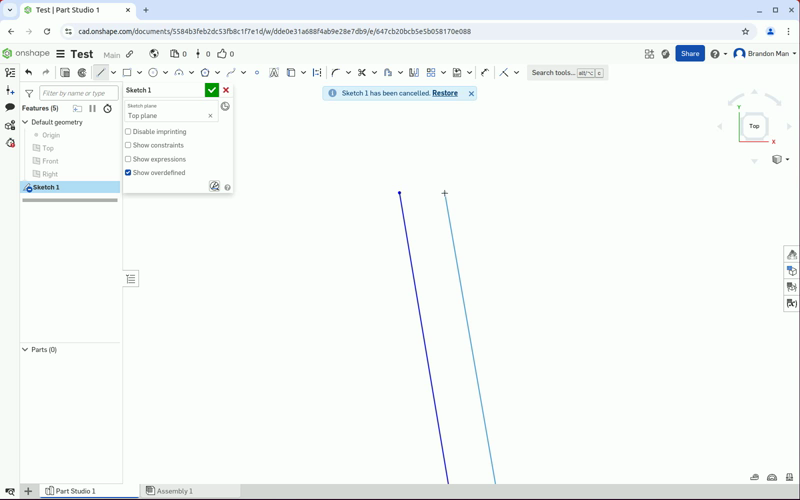
scroll(-6)
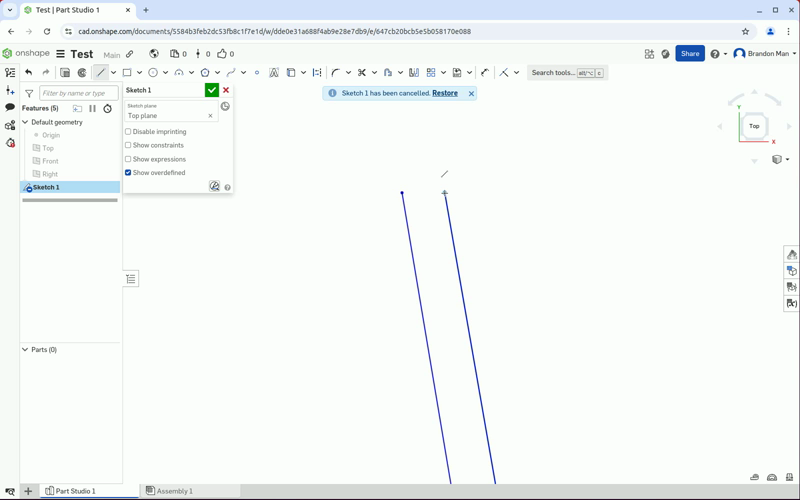
scroll(-6)
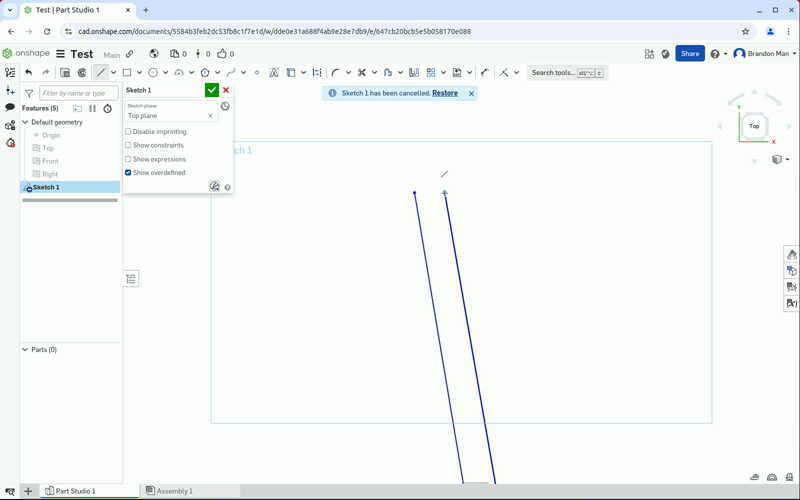
scroll(-6)
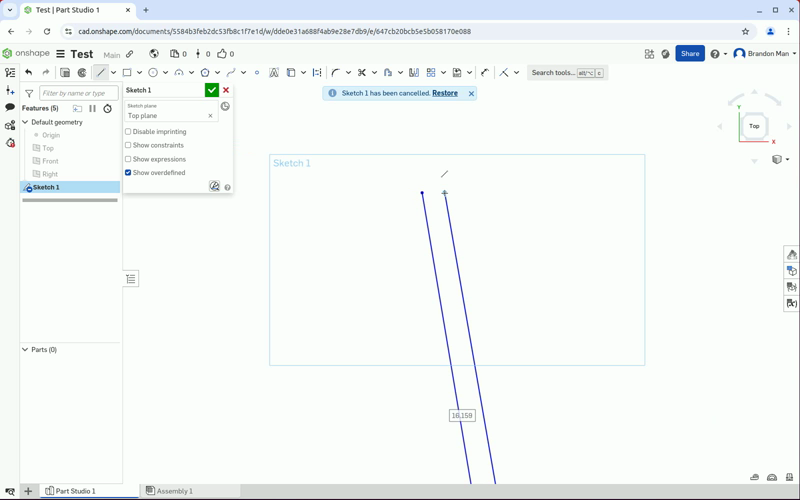
scroll(-6)
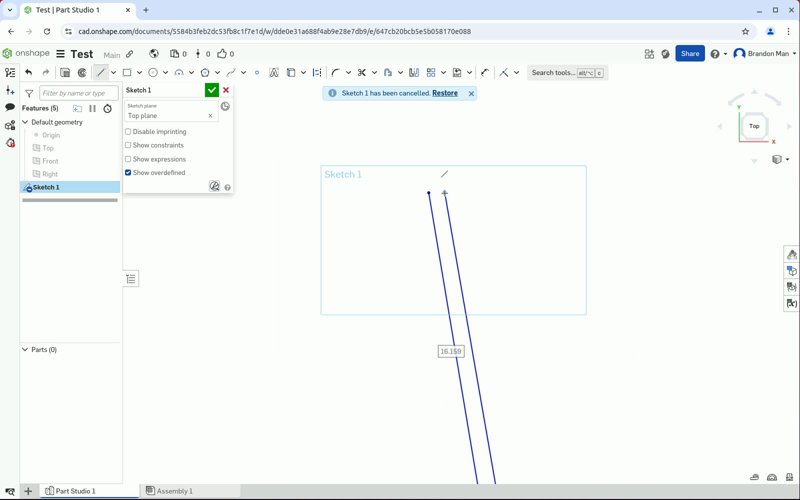
scroll(-6)
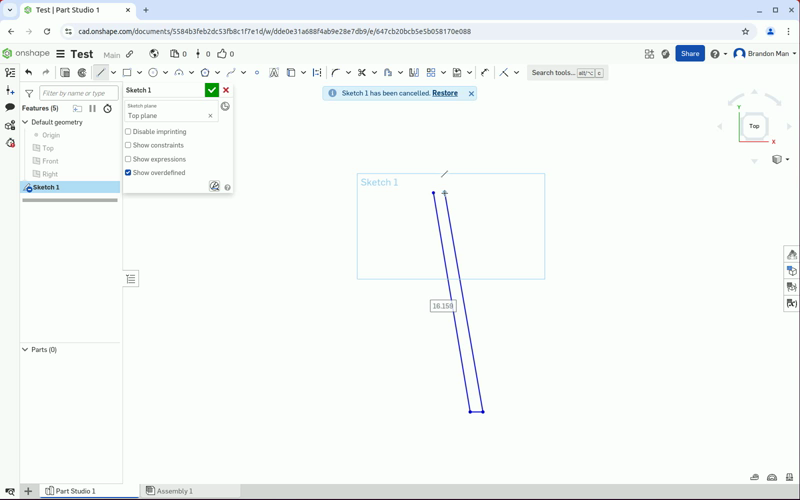
scroll(-6)
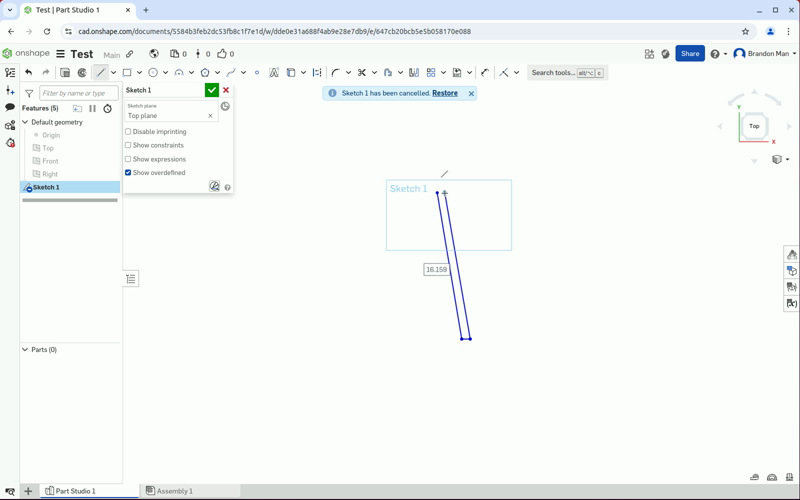
scroll(-6)
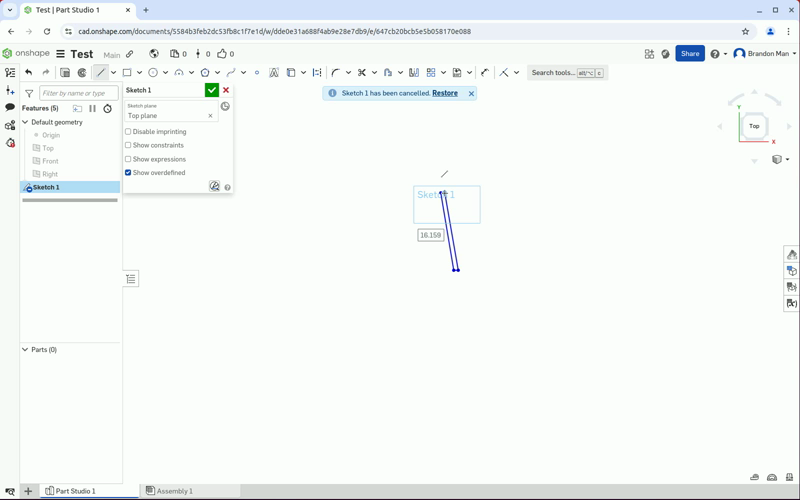
key_up(shift)
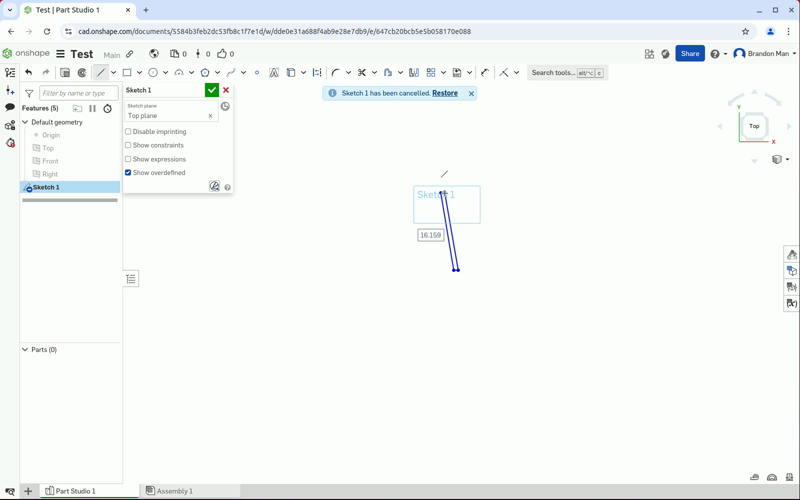
key(esc)
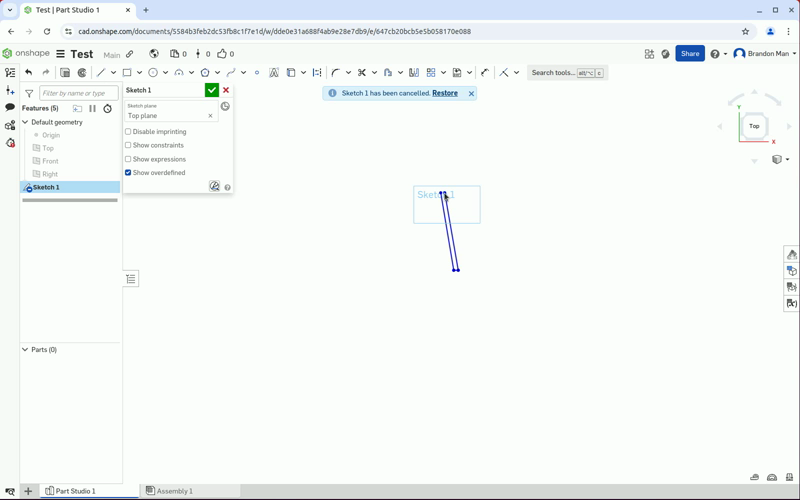
key(a)
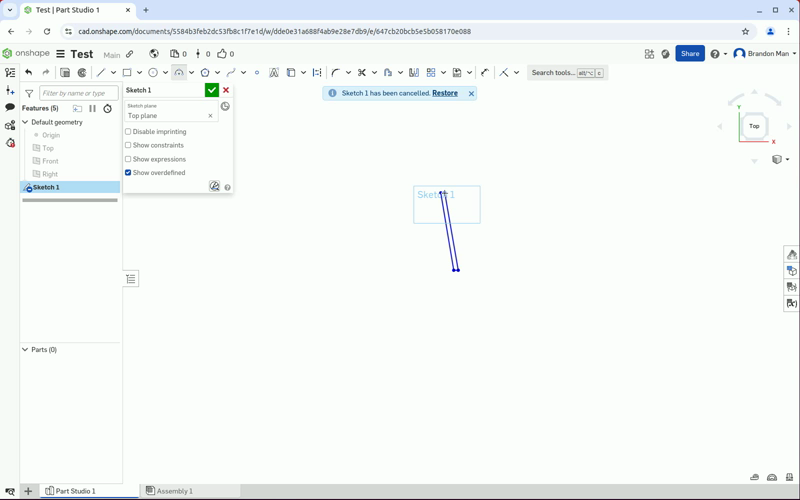
mouse_move(444, 192)
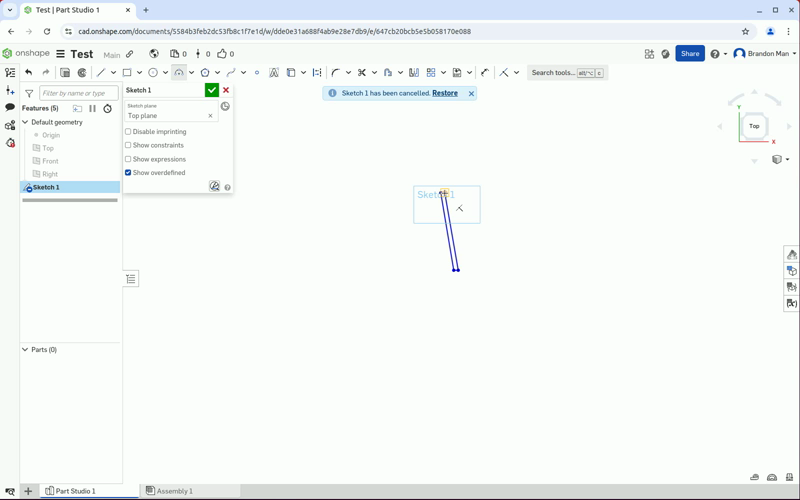
scroll(6)
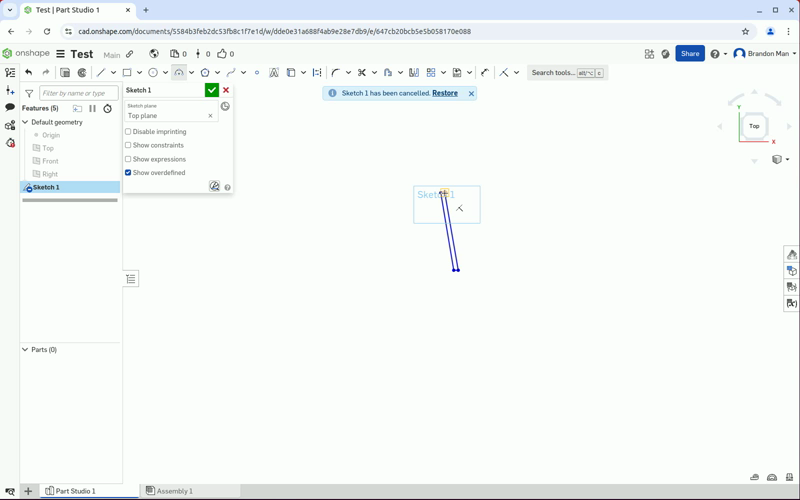
scroll(6)
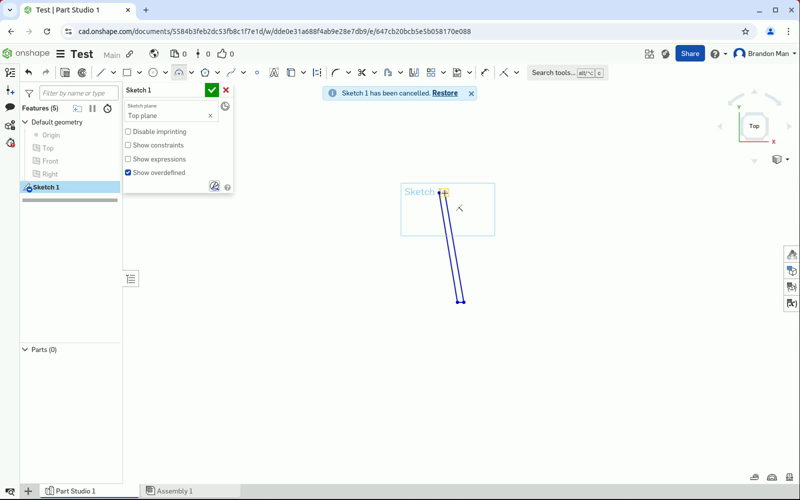
scroll(6)
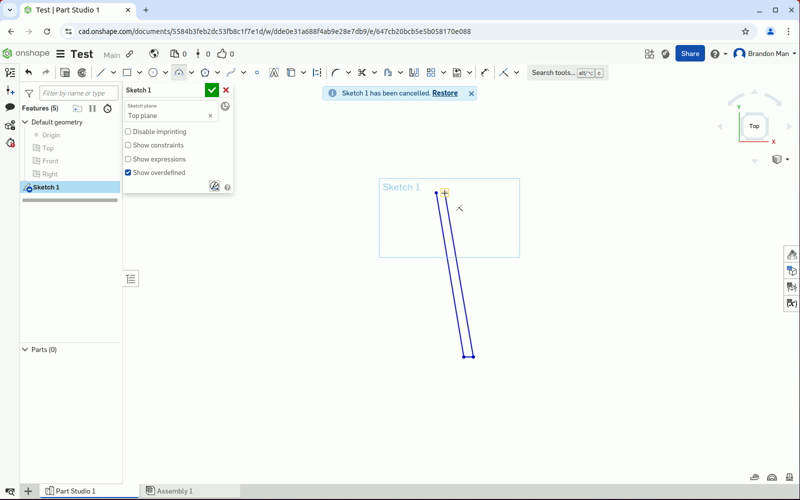
scroll(6)
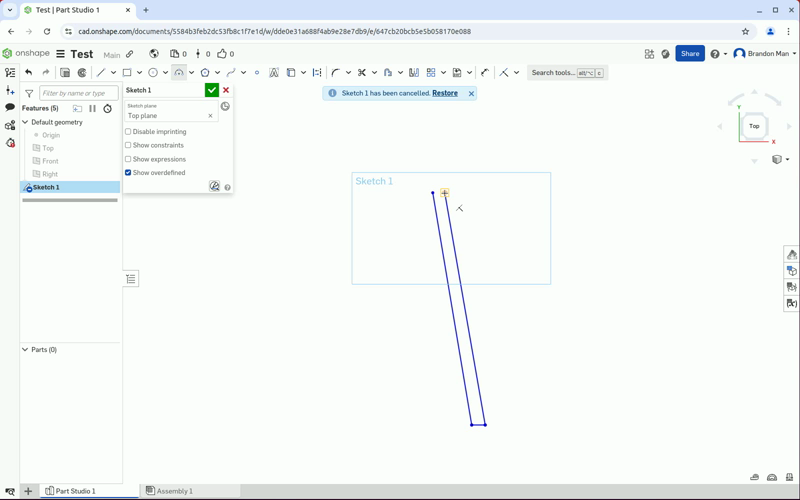
scroll(6)
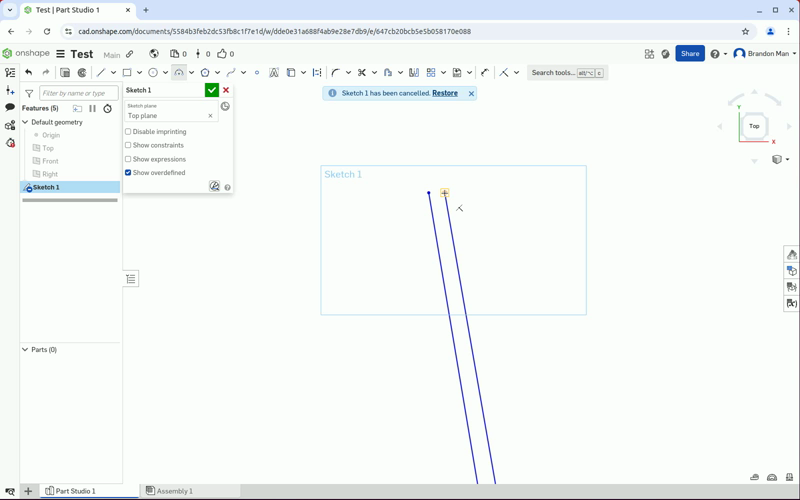
scroll(6)
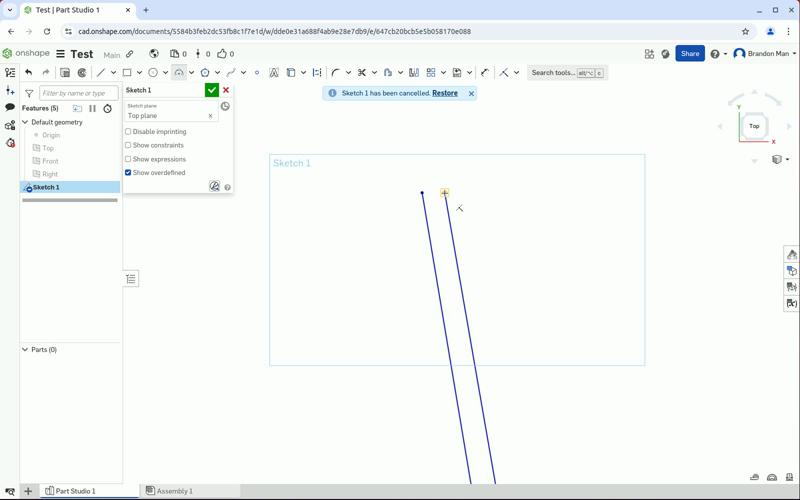
scroll(6)
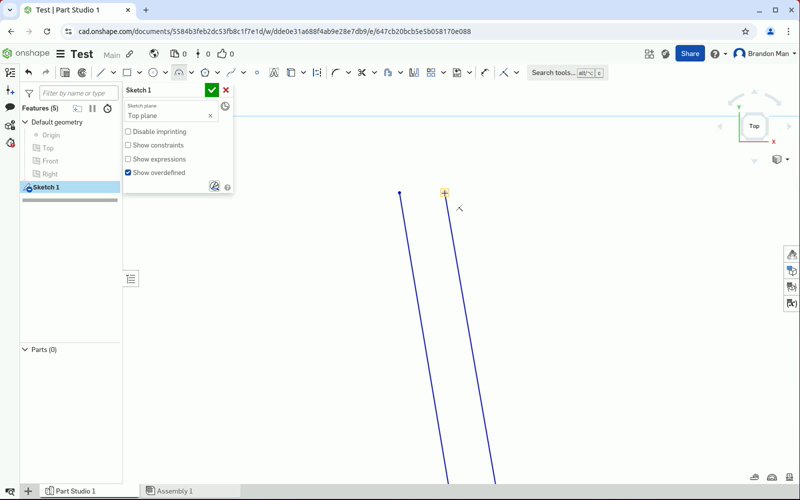
click(444, 192)
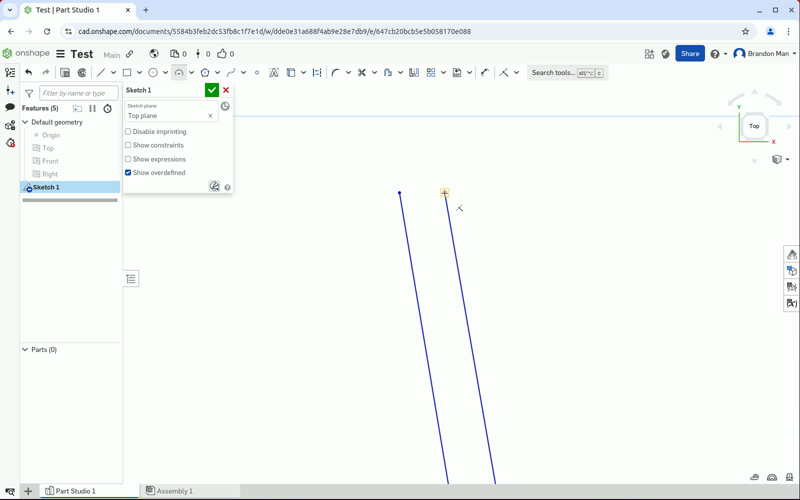
scroll(-6)
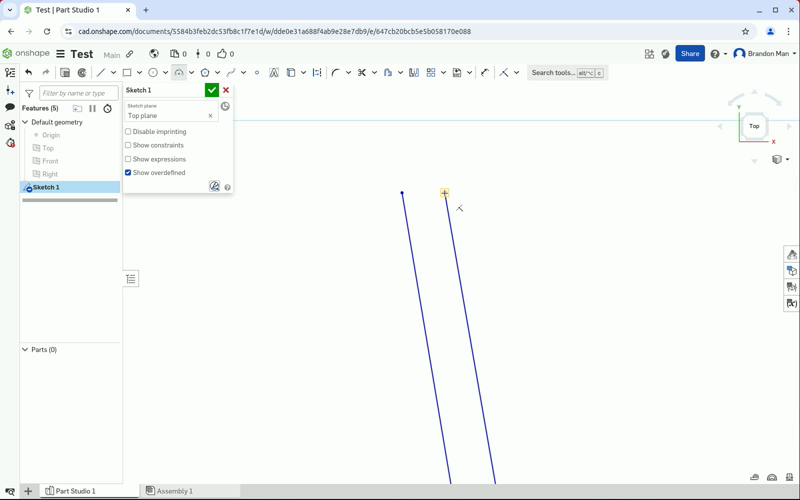
scroll(-6)
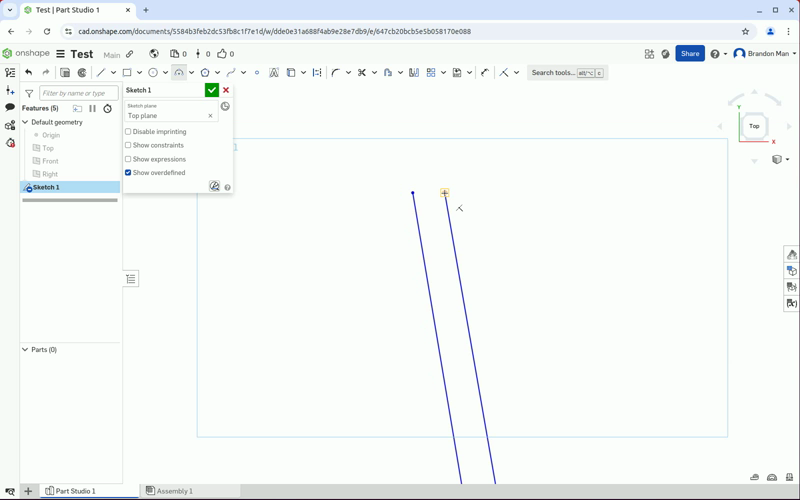
scroll(-6)
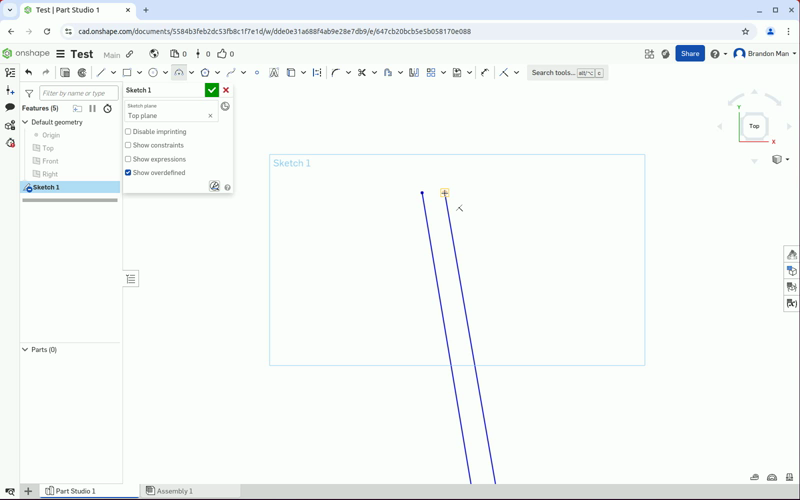
scroll(-6)
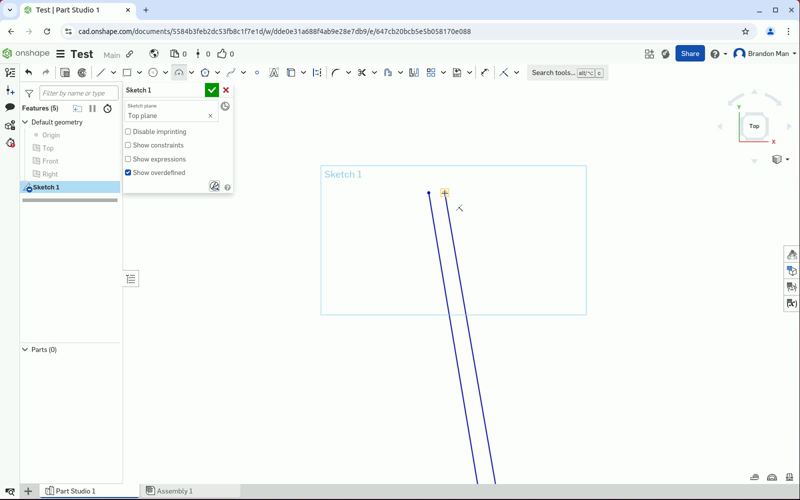
scroll(-6)
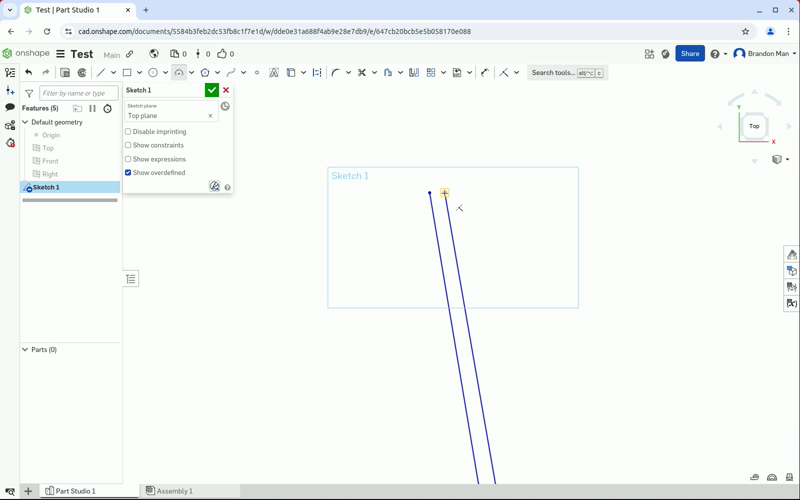
scroll(-6)
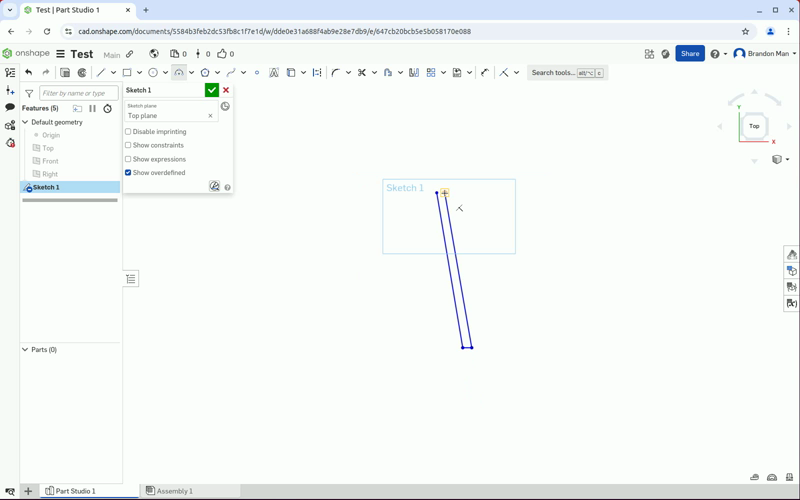
scroll(-6)
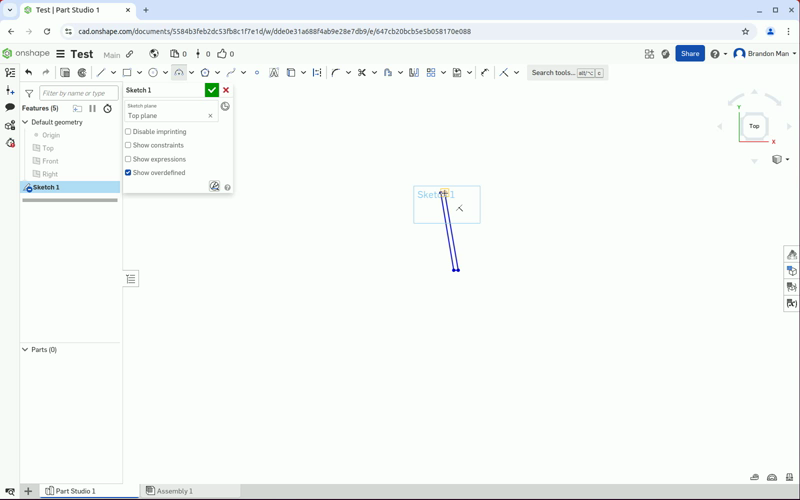
key_down(shift)
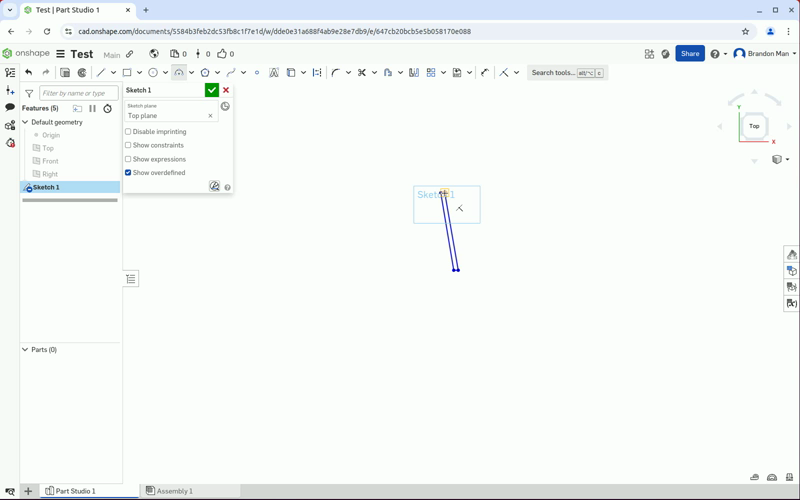
mouse_move(475, 192)
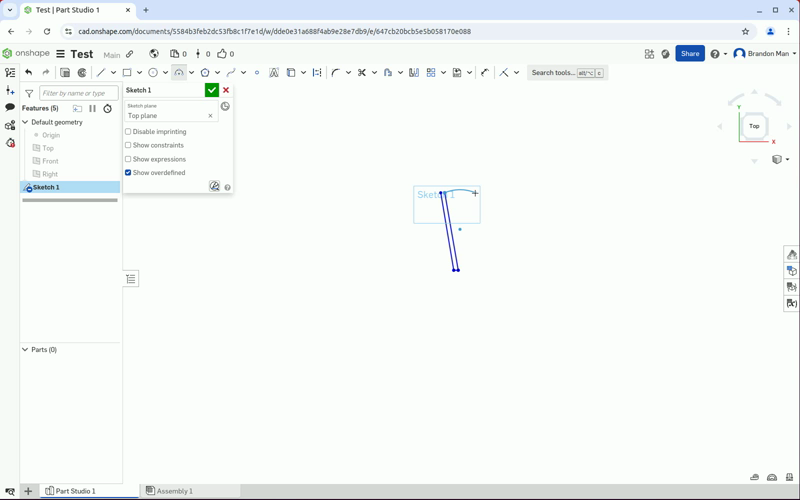
click(475, 192)
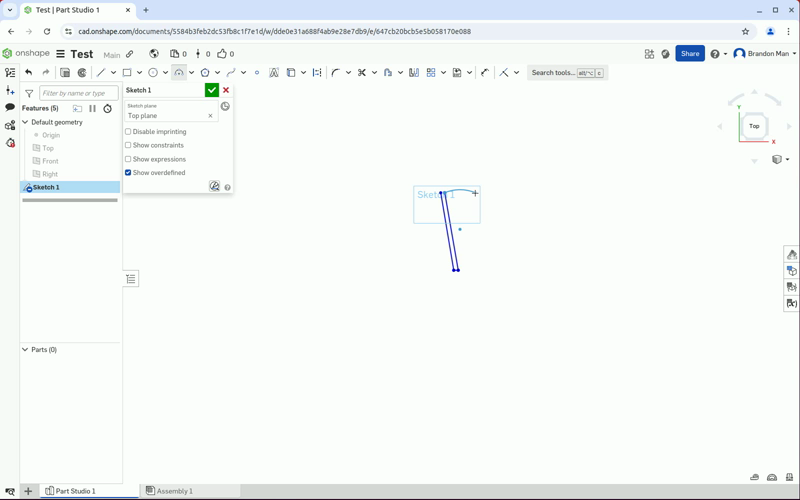
mouse_move(460, 174)
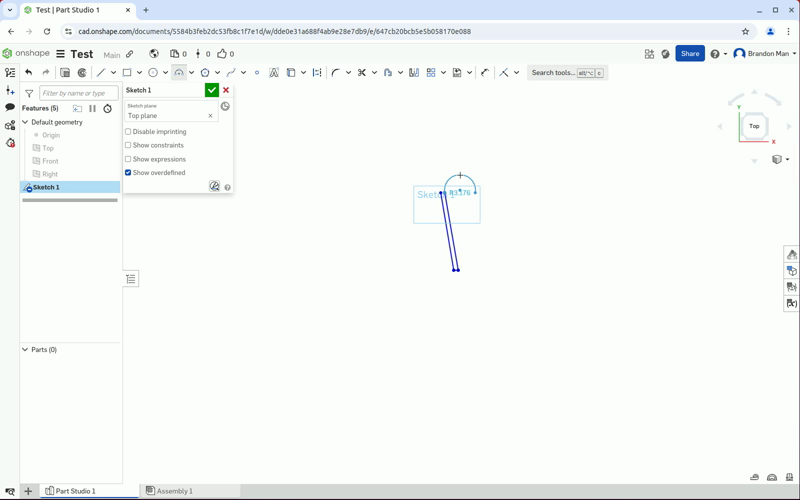
click(460, 174)
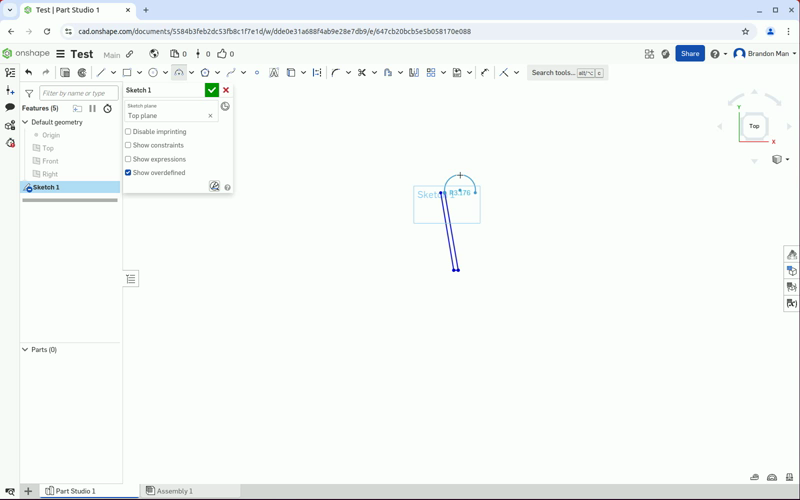
key_up(shift)
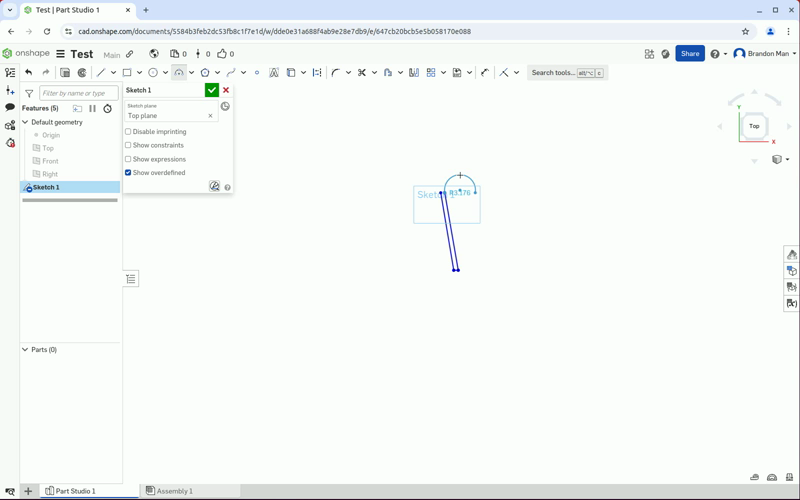
key(esc)
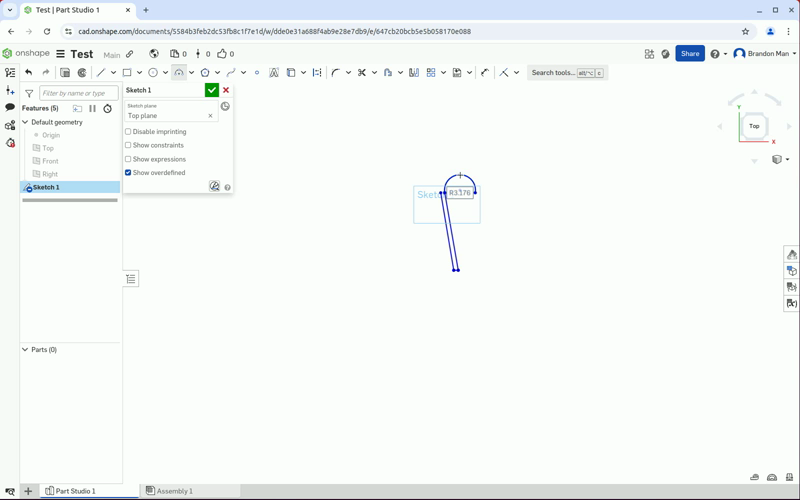
key(l)
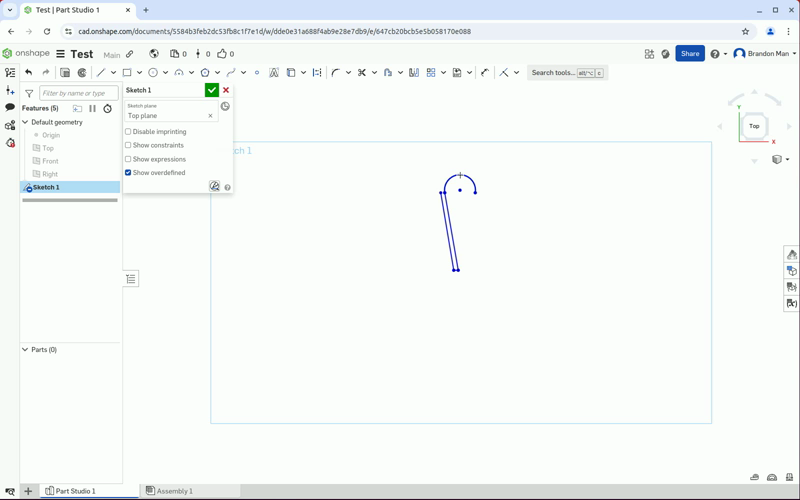
mouse_move(475, 192)
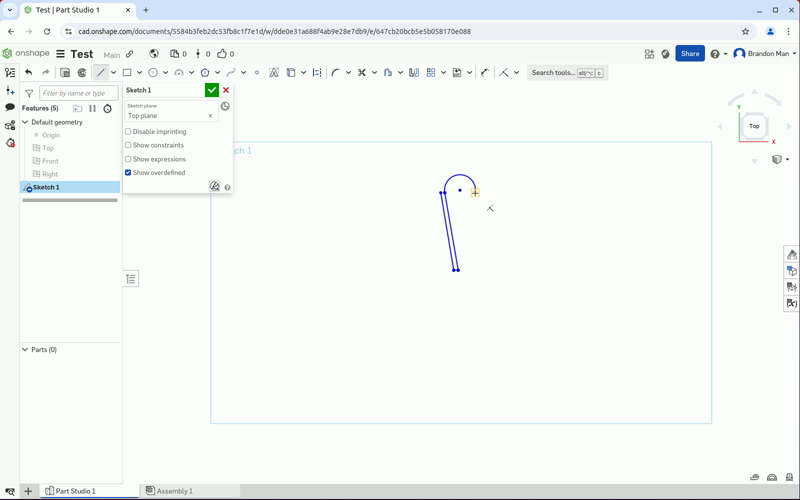
click(475, 192)
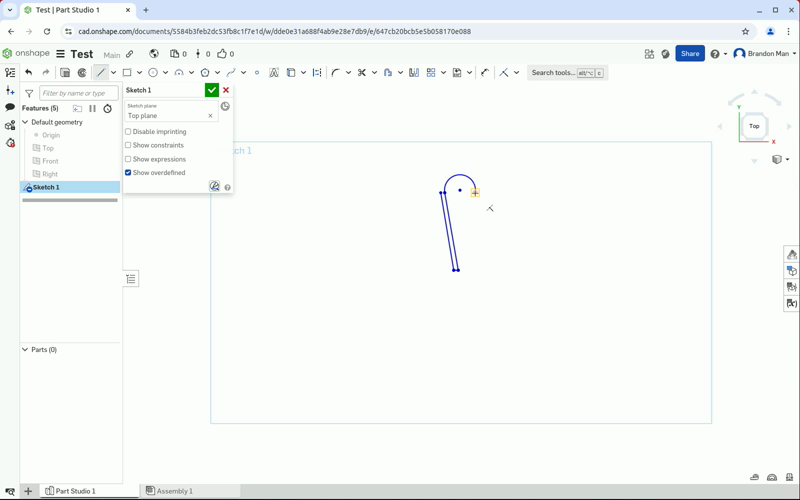
key_down(shift)
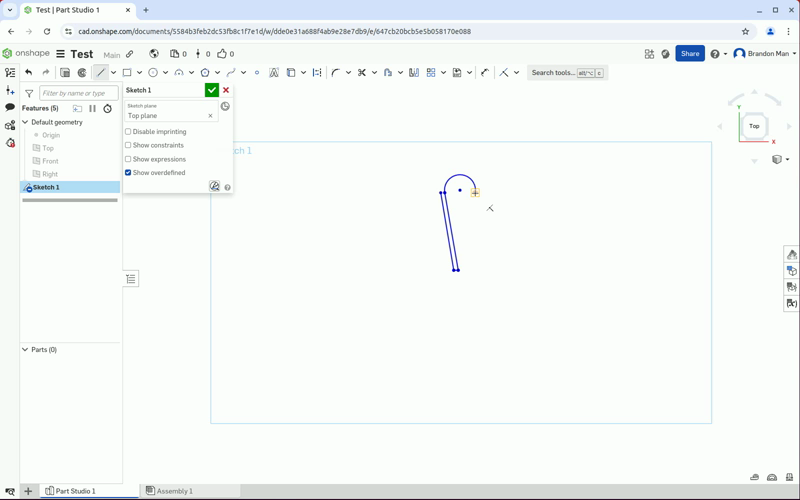
mouse_move(461, 270)
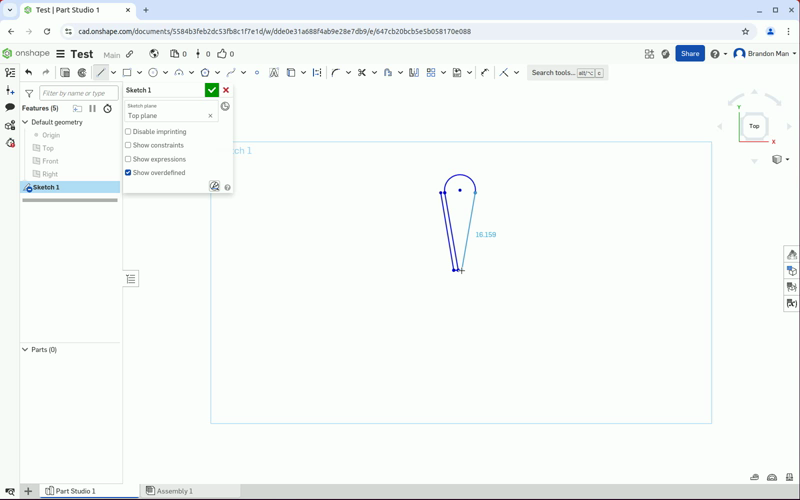
scroll(6)
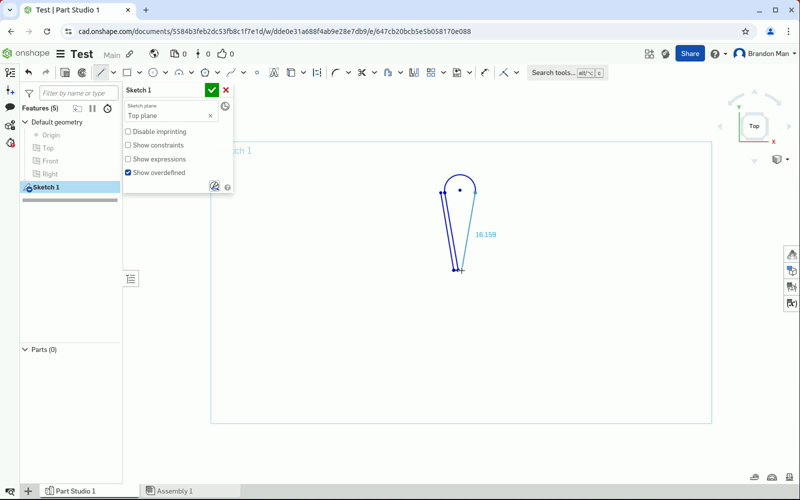
scroll(6)
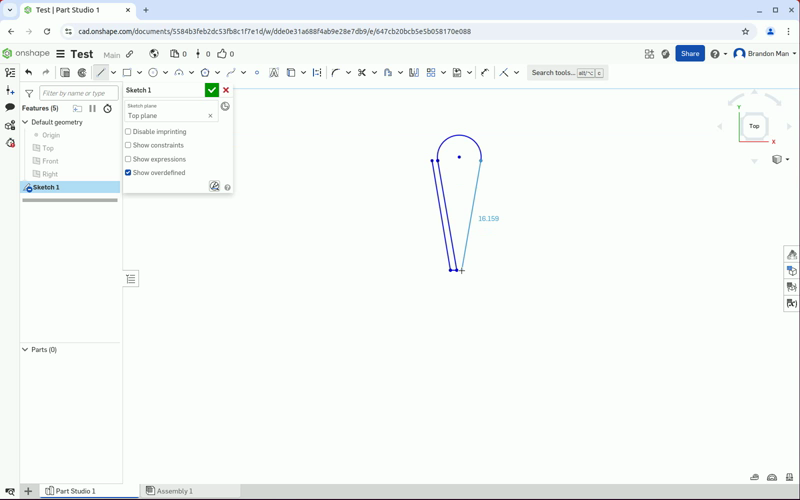
scroll(6)
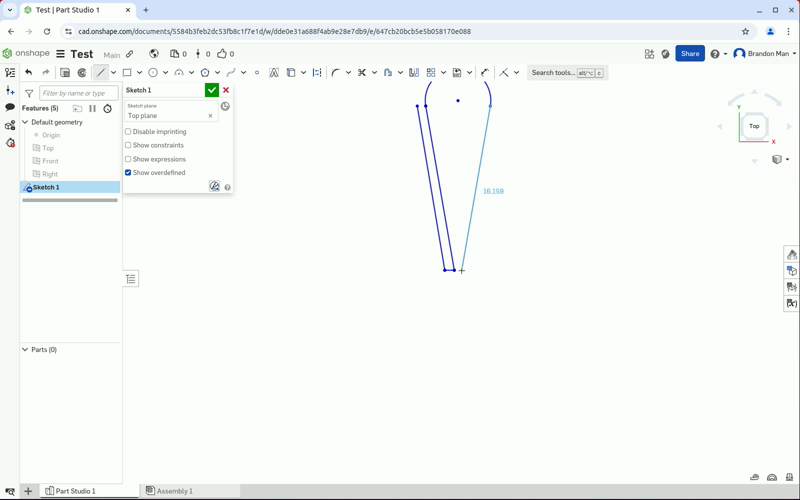
scroll(6)
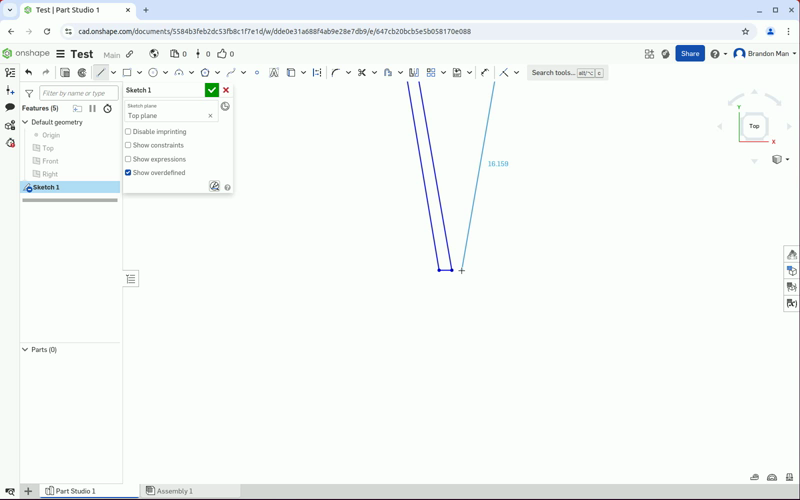
scroll(6)
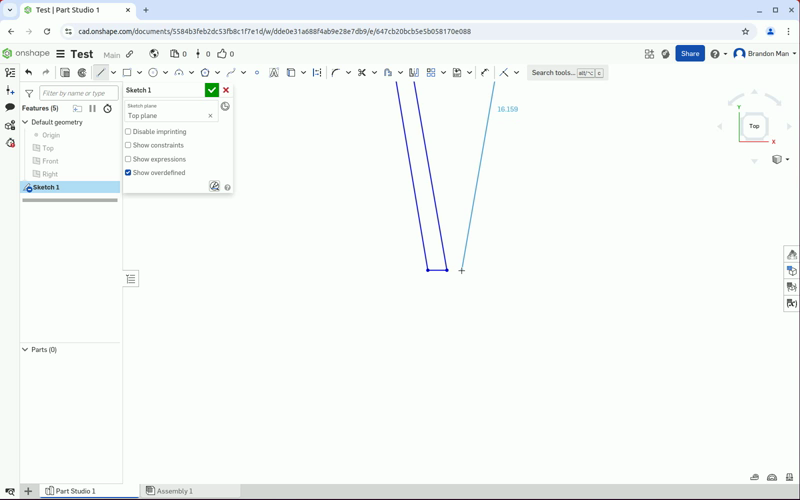
scroll(6)
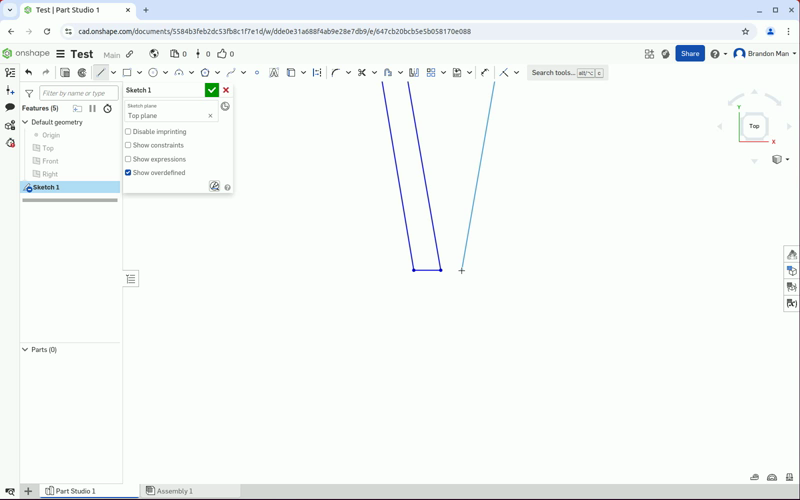
scroll(6)
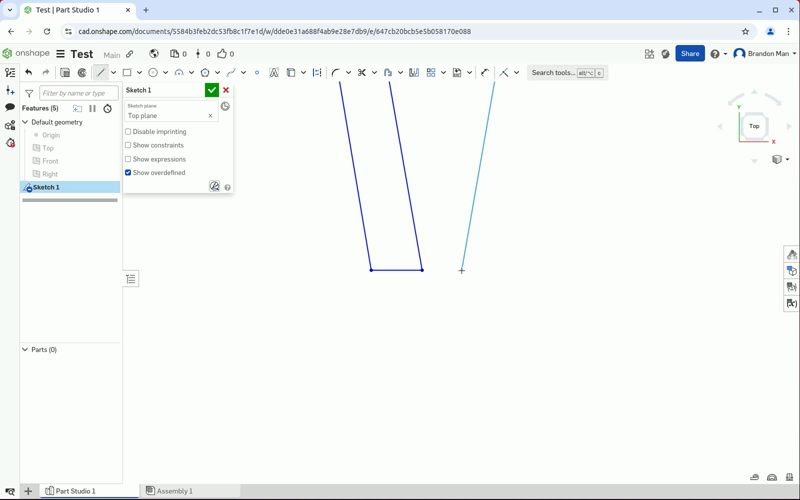
click(461, 270)
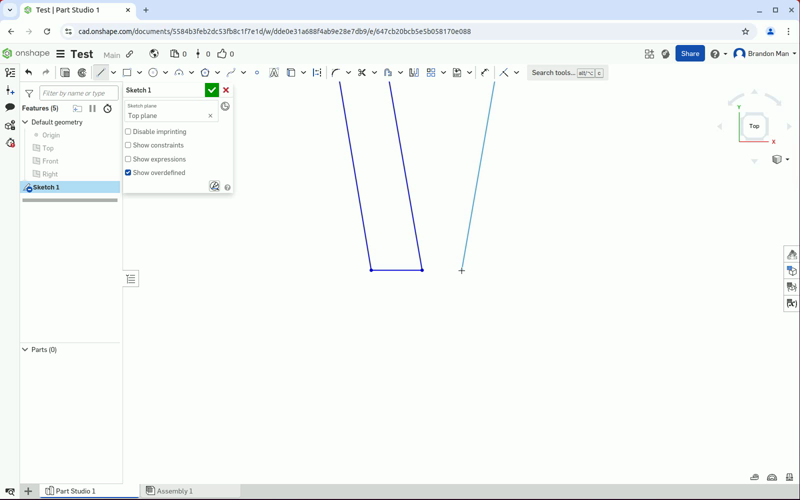
scroll(-6)
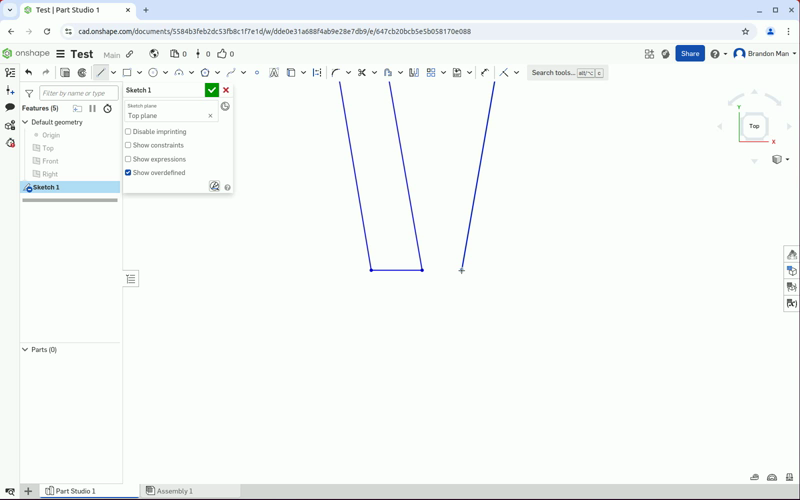
scroll(-6)
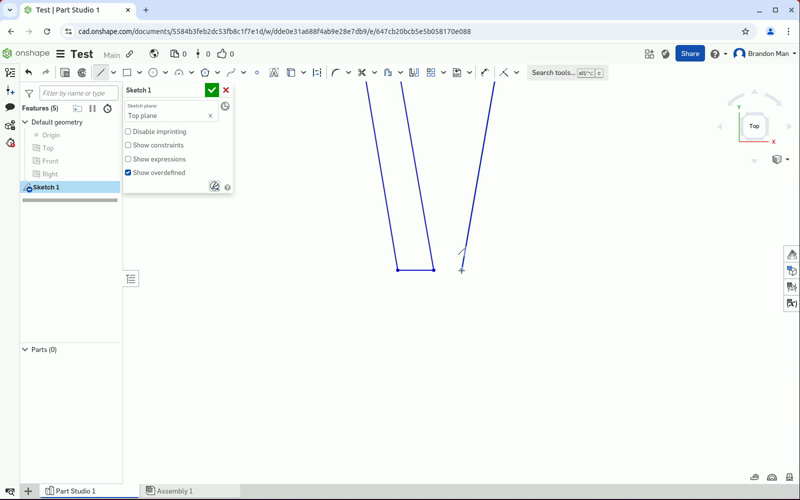
scroll(-6)
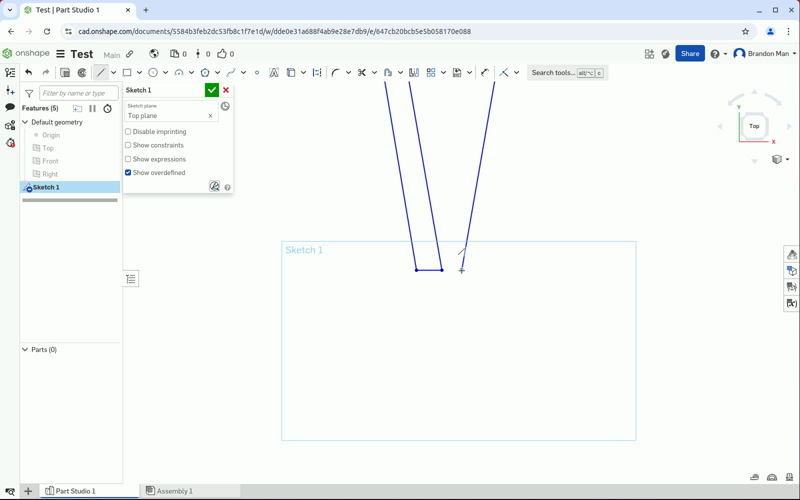
scroll(-6)
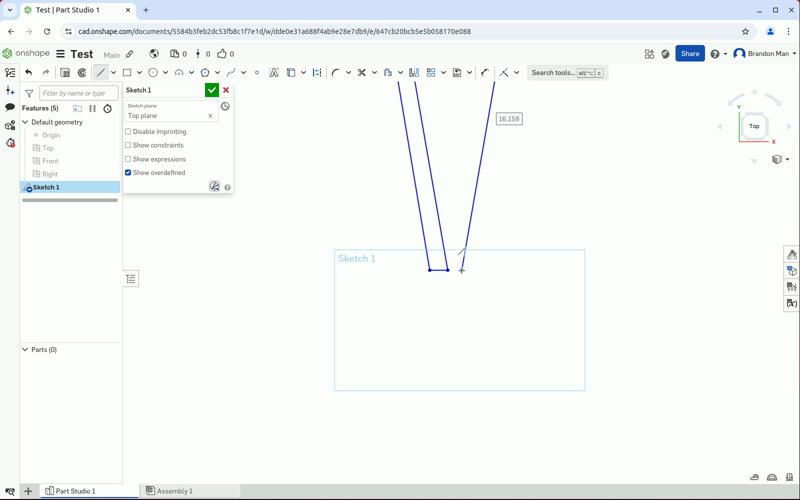
scroll(-6)
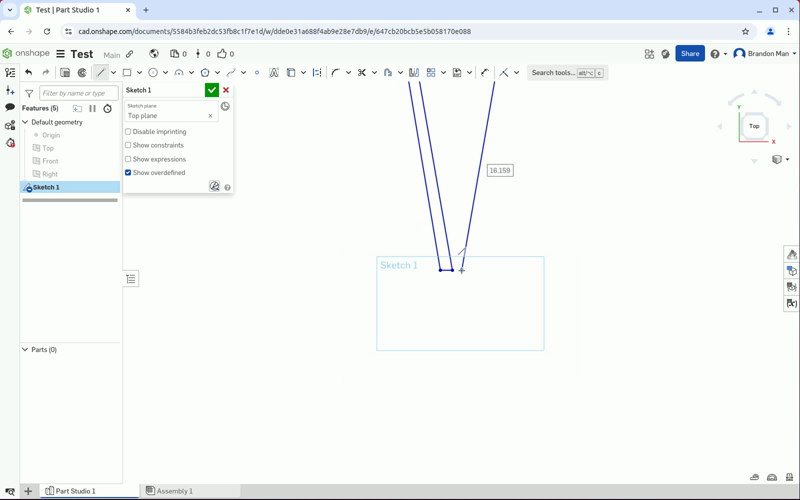
scroll(-6)
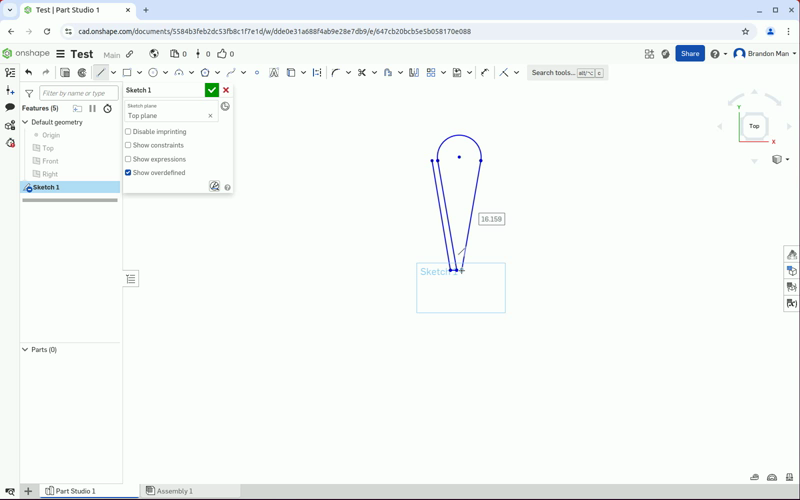
scroll(-6)
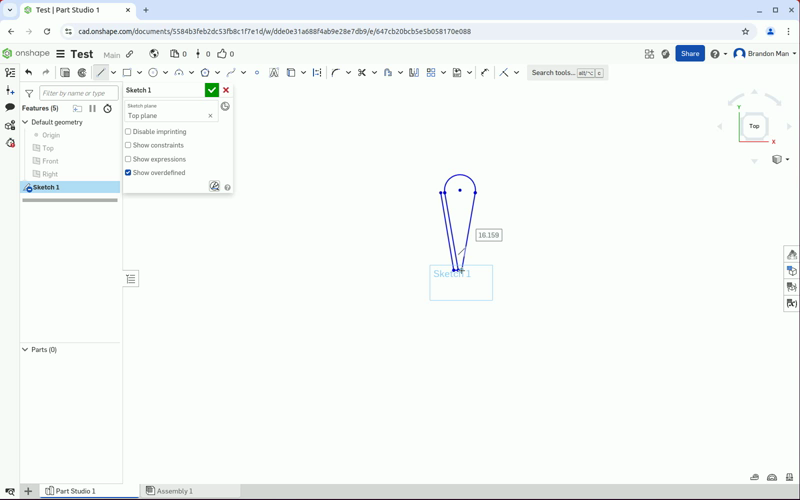
key_up(shift)
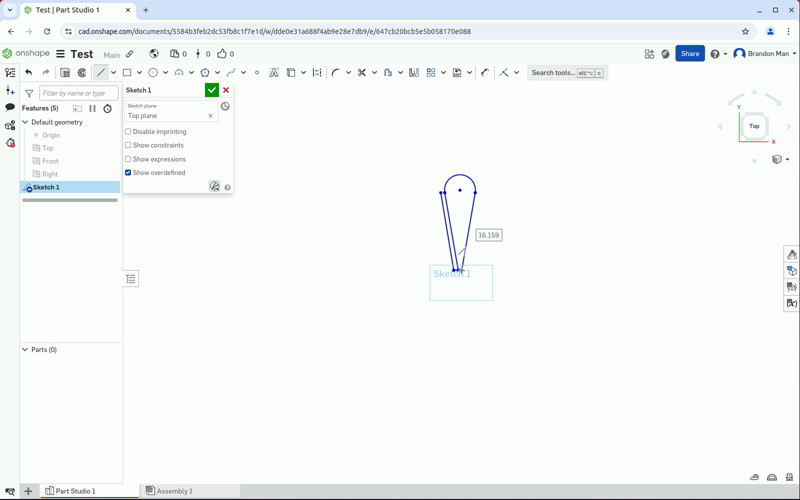
key_down(shift)
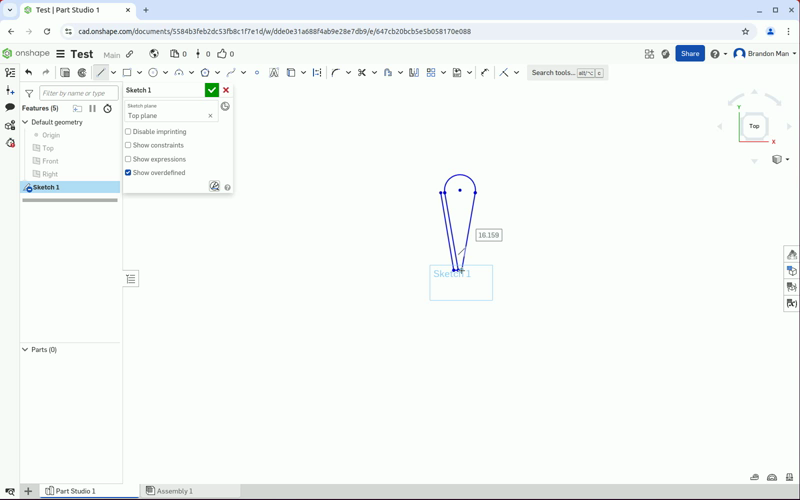
mouse_move(492, 270)
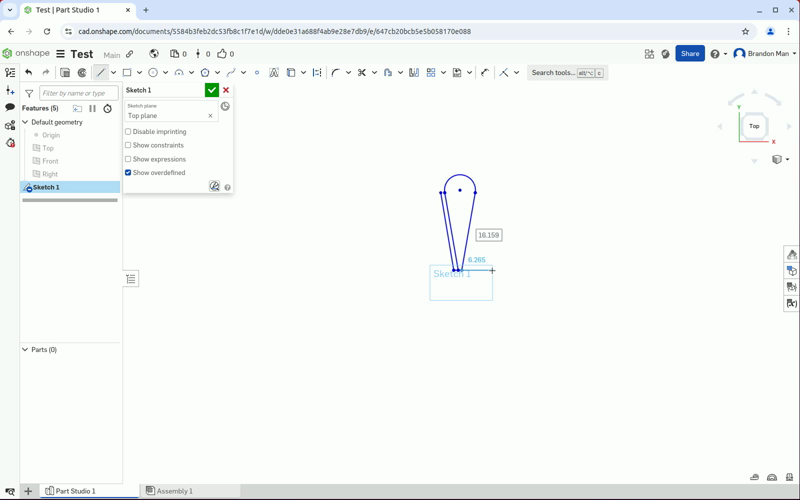
mouse_move(467, 270)
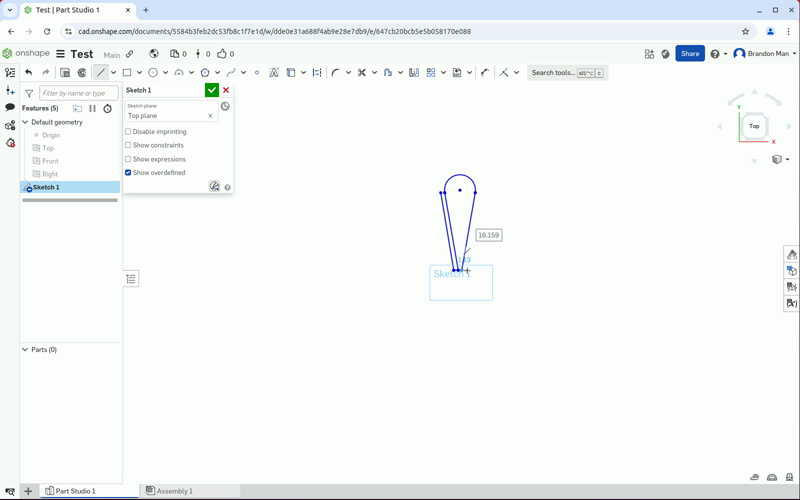
scroll(6)
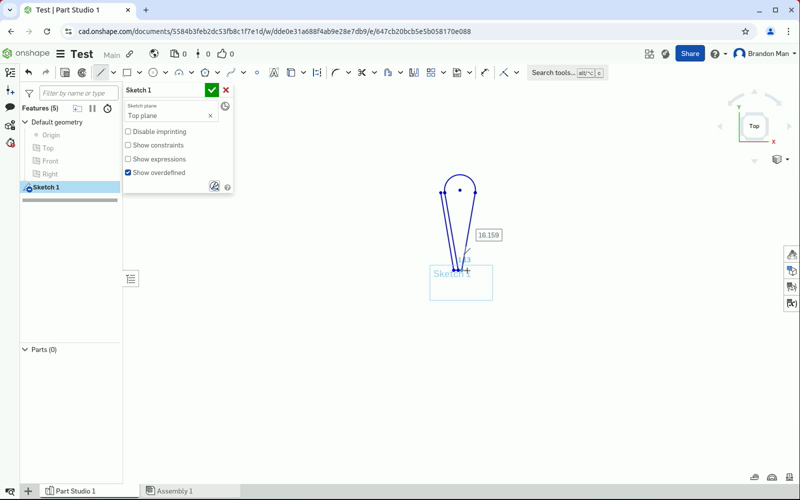
scroll(6)
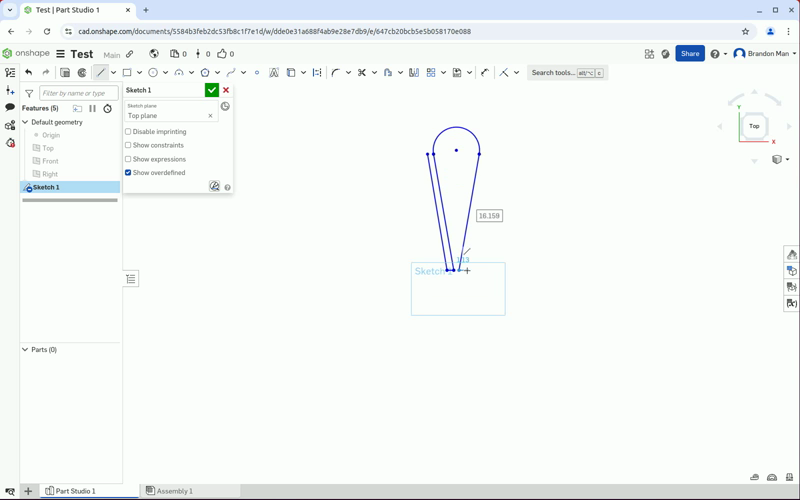
scroll(6)
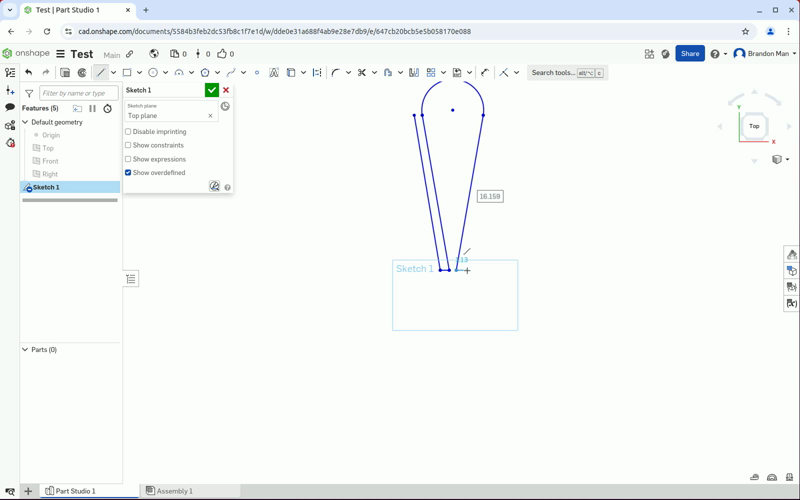
scroll(6)
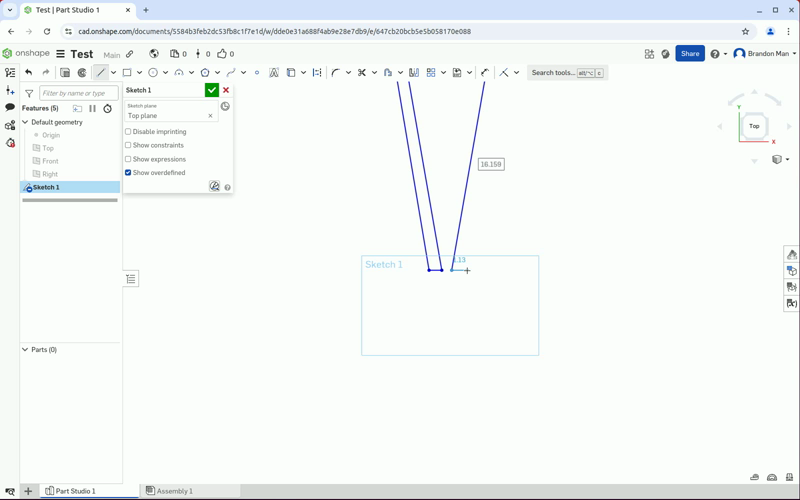
scroll(6)
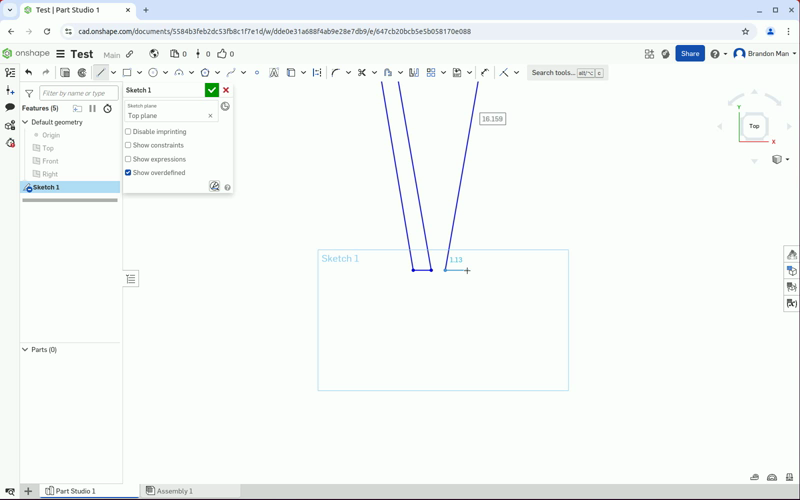
scroll(6)
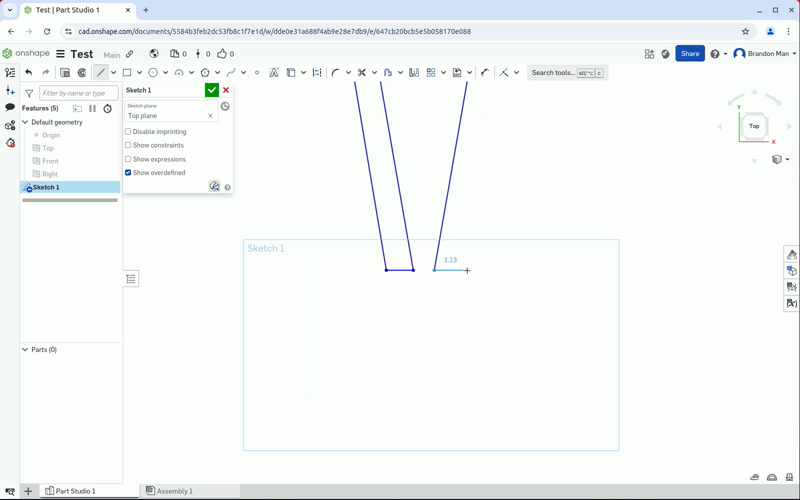
scroll(6)
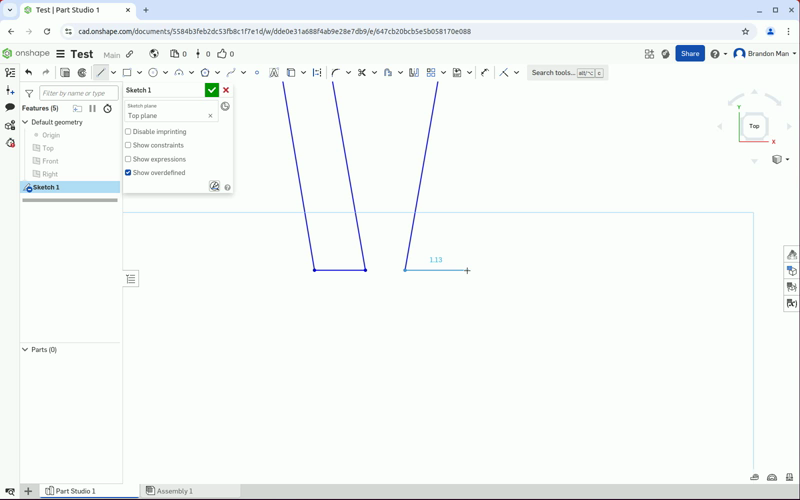
click(467, 270)
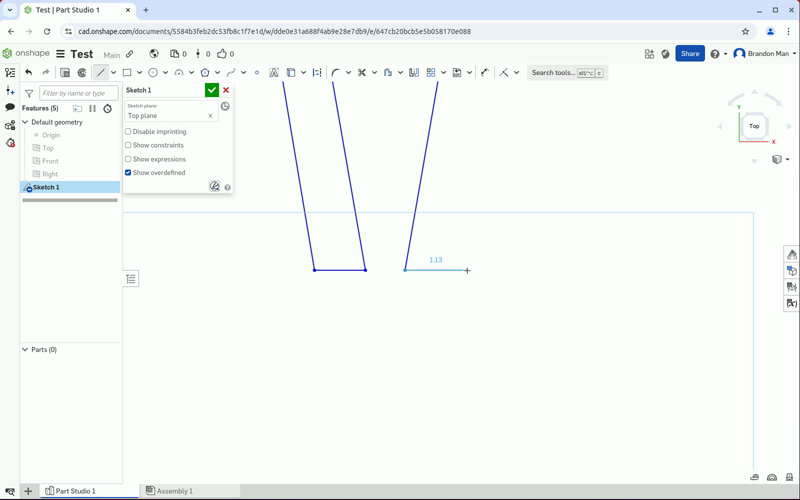
scroll(-6)
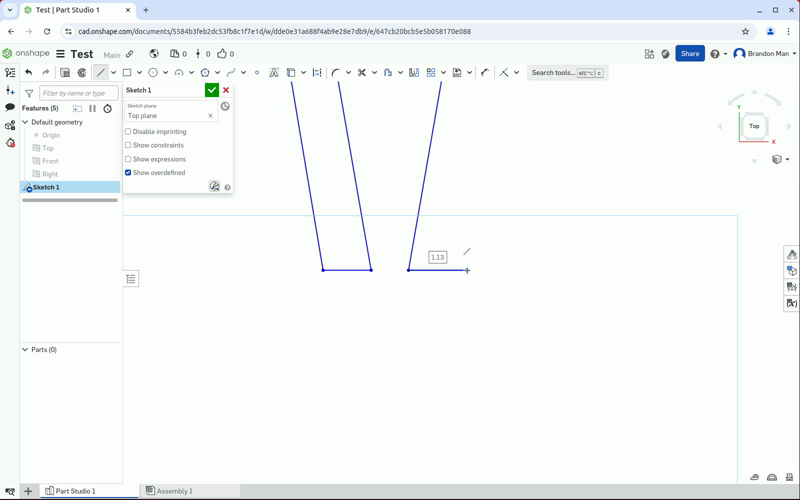
scroll(-6)
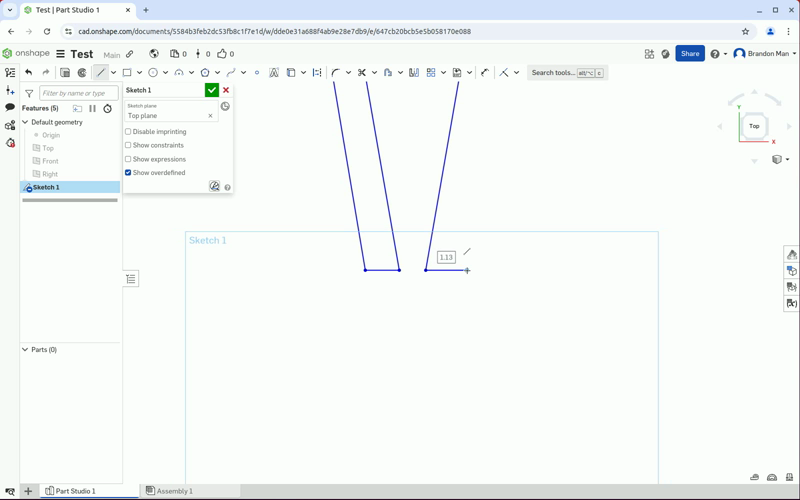
scroll(-6)
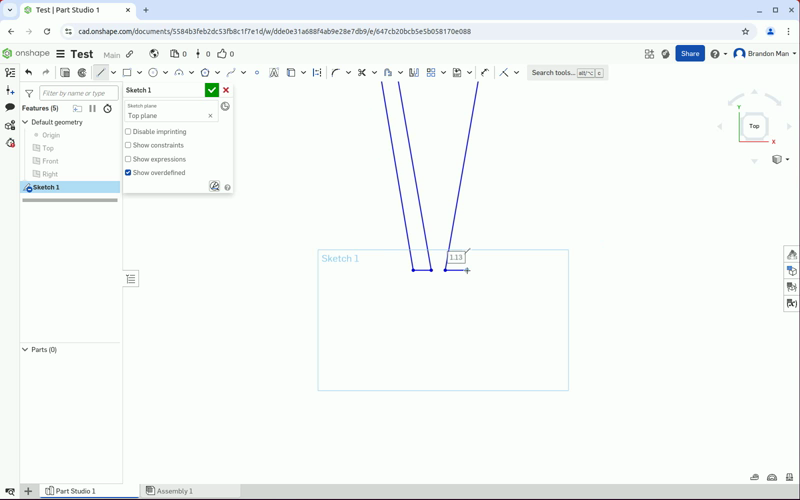
scroll(-6)
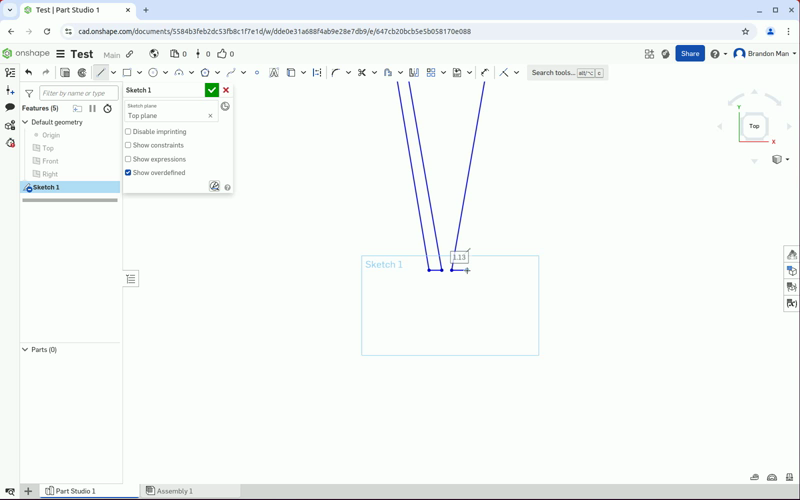
scroll(-6)
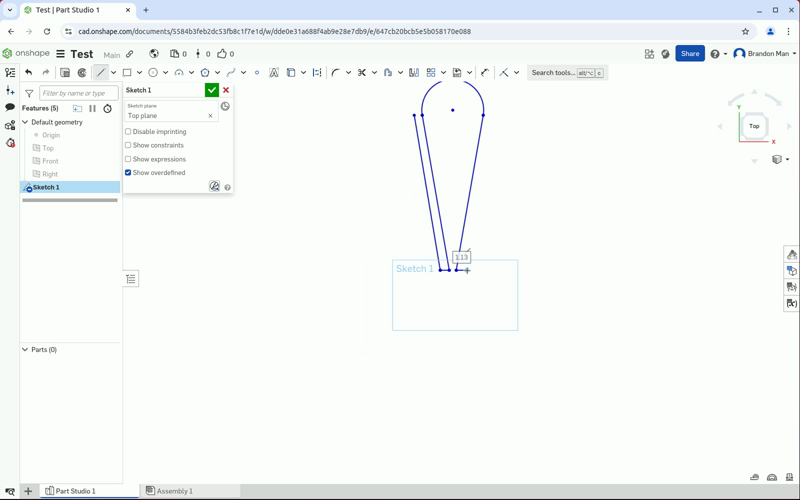
scroll(-6)
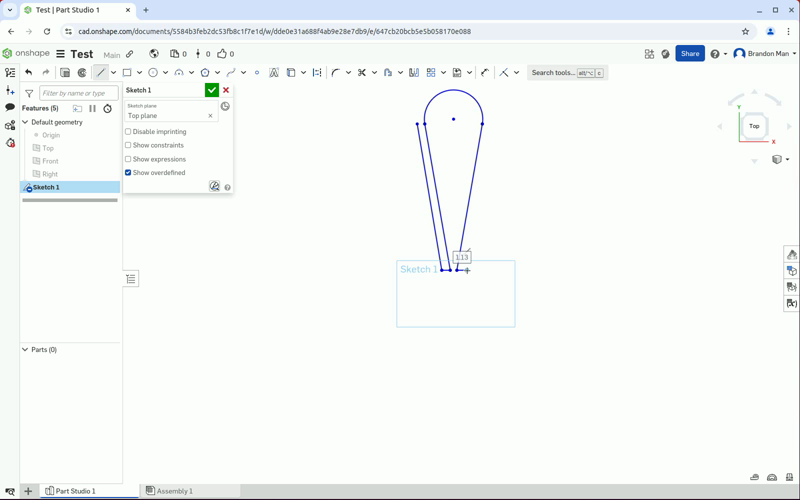
scroll(-6)
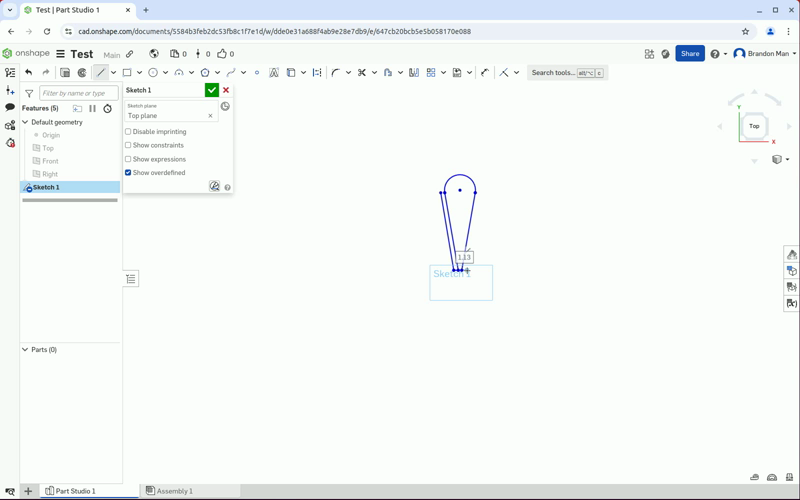
key_up(shift)
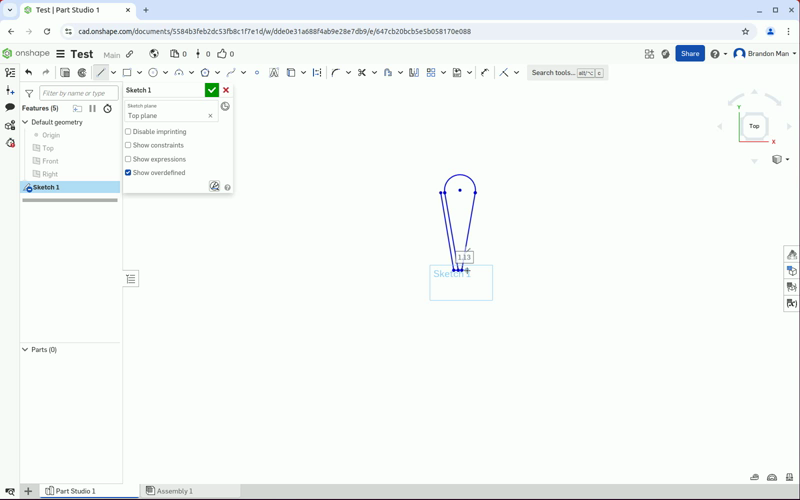
key_down(shift)
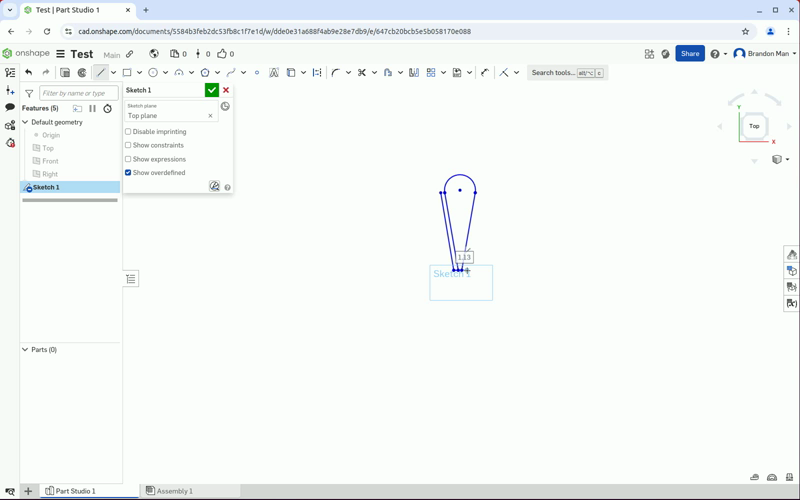
mouse_move(479, 192)
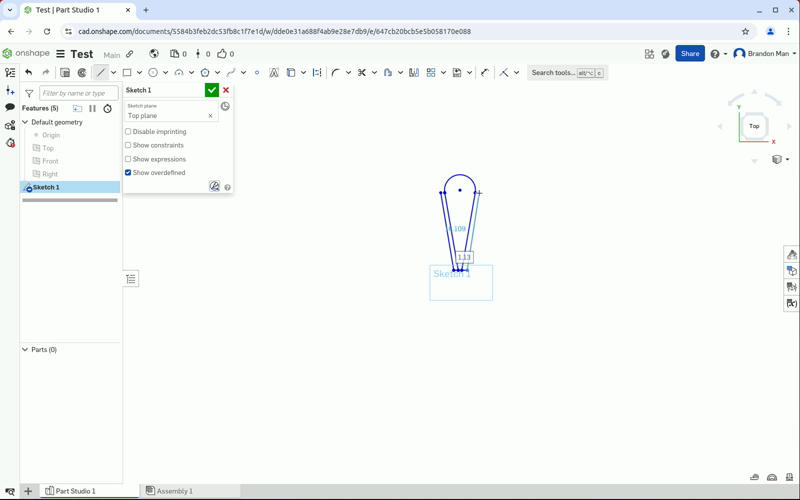
scroll(6)
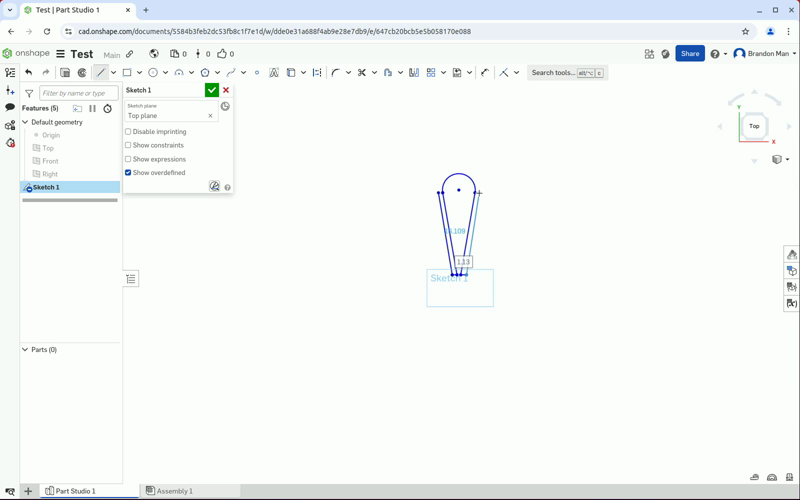
scroll(6)
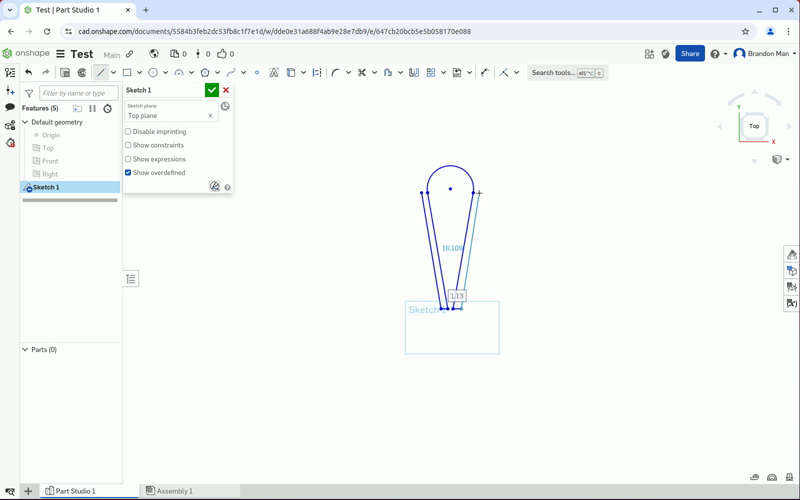
scroll(6)
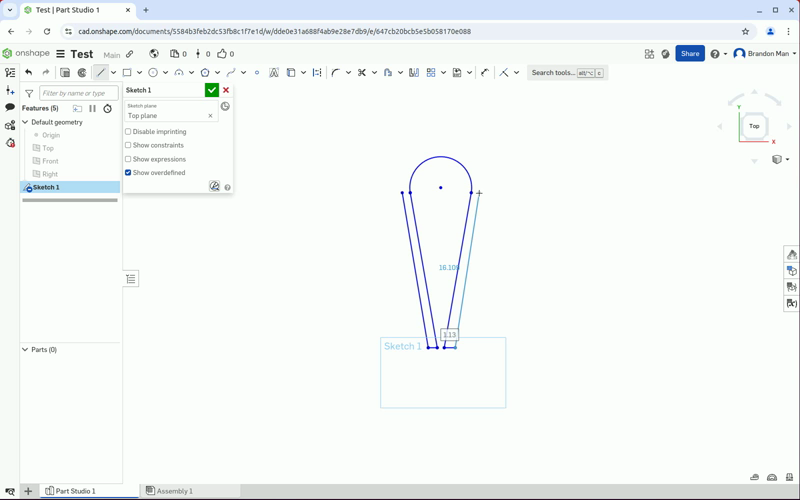
scroll(6)
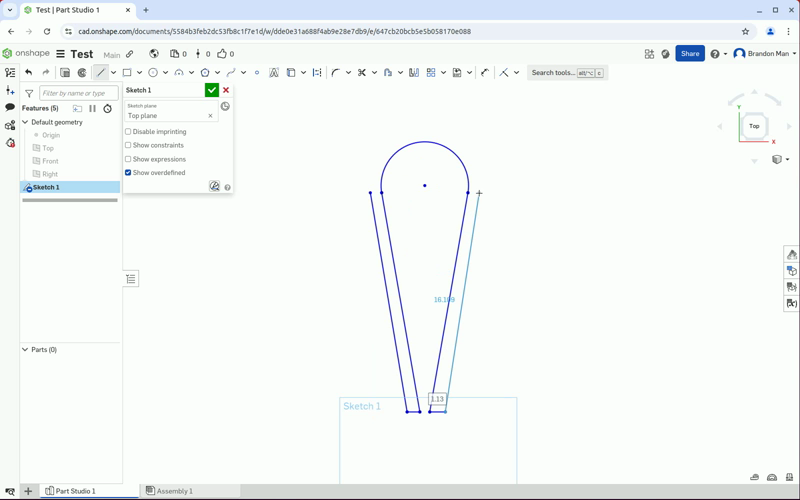
scroll(6)
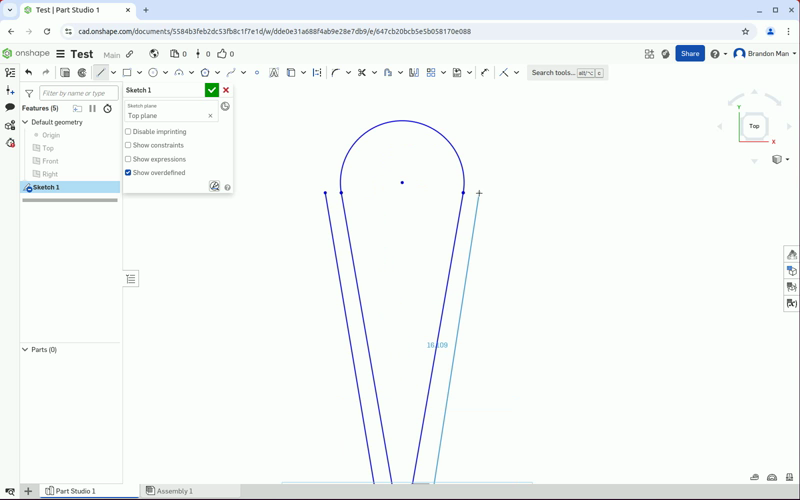
scroll(6)
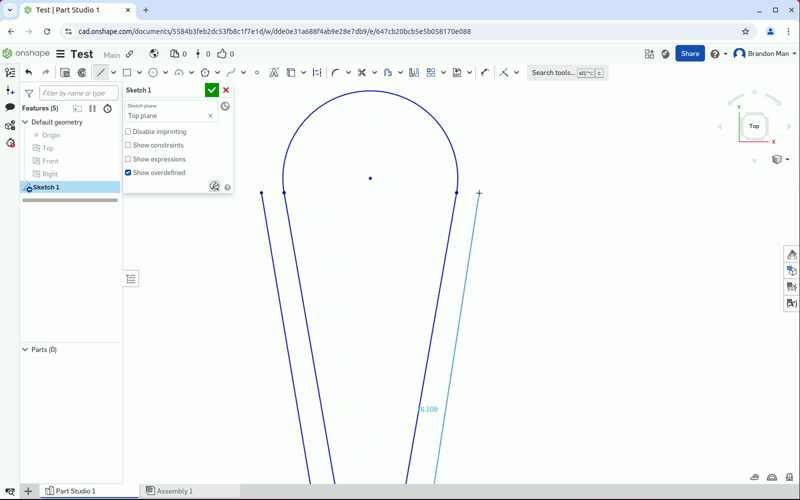
scroll(6)
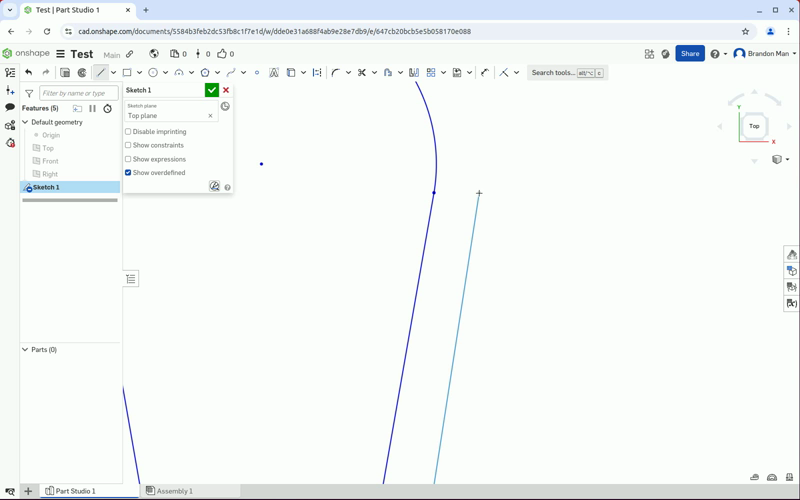
click(479, 192)
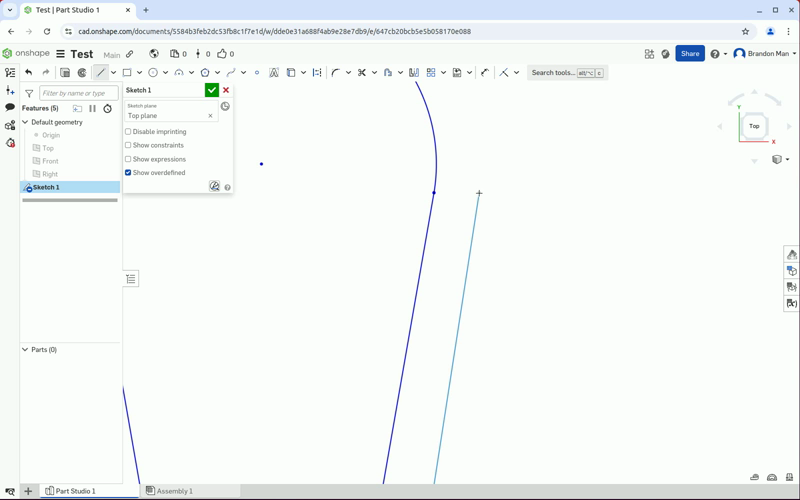
scroll(-6)
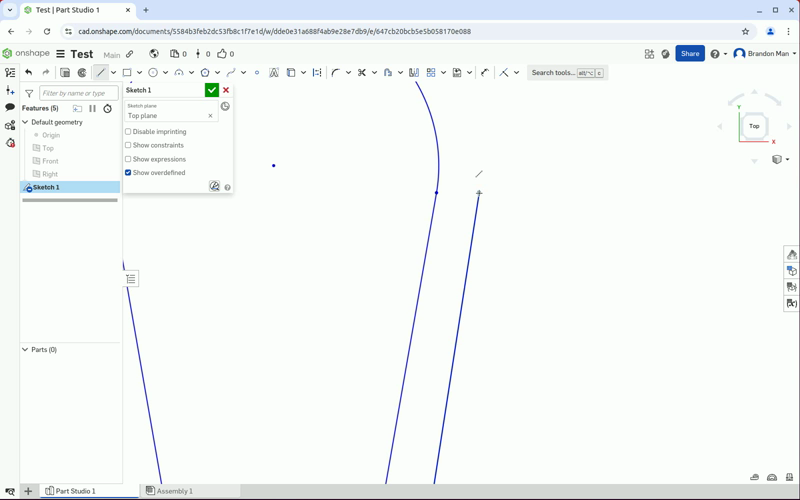
scroll(-6)
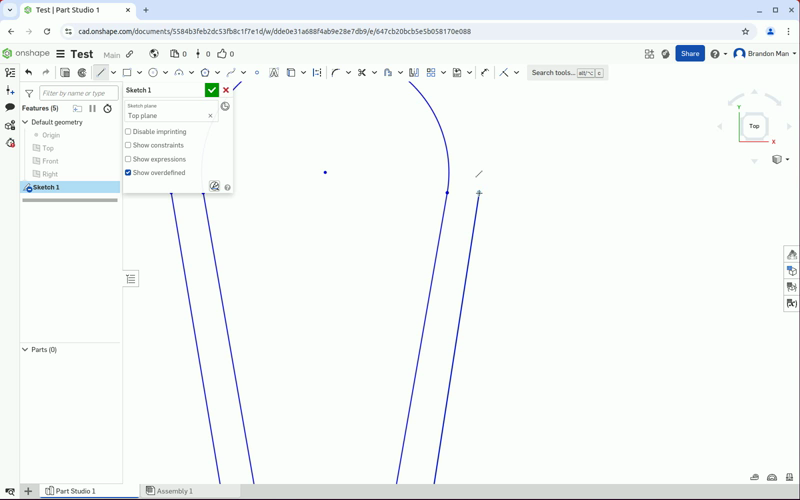
scroll(-6)
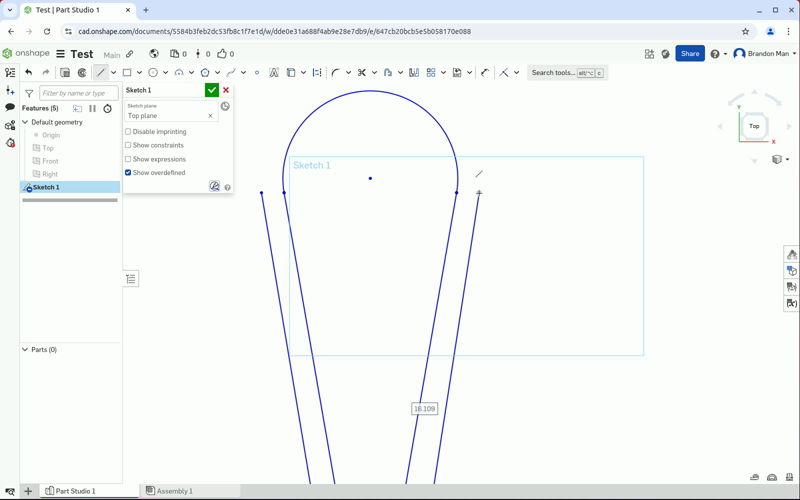
scroll(-6)
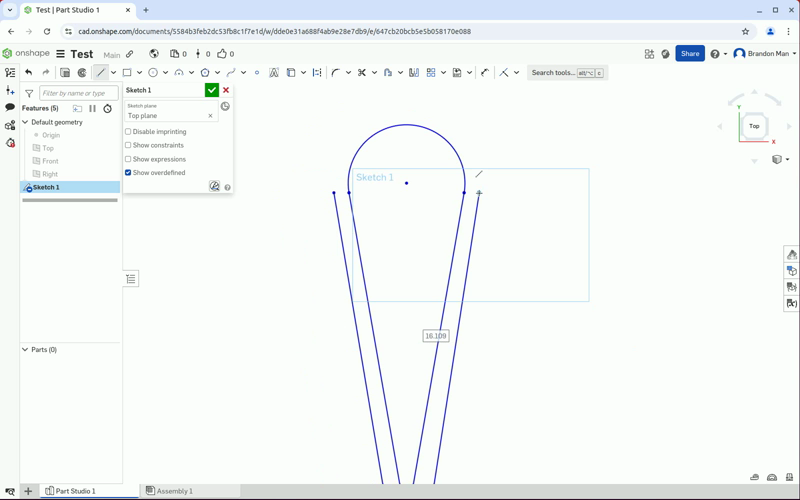
scroll(-6)
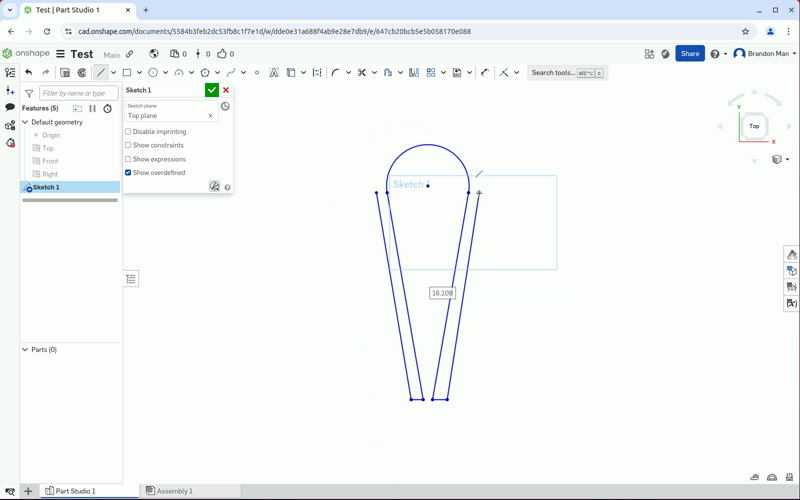
scroll(-6)
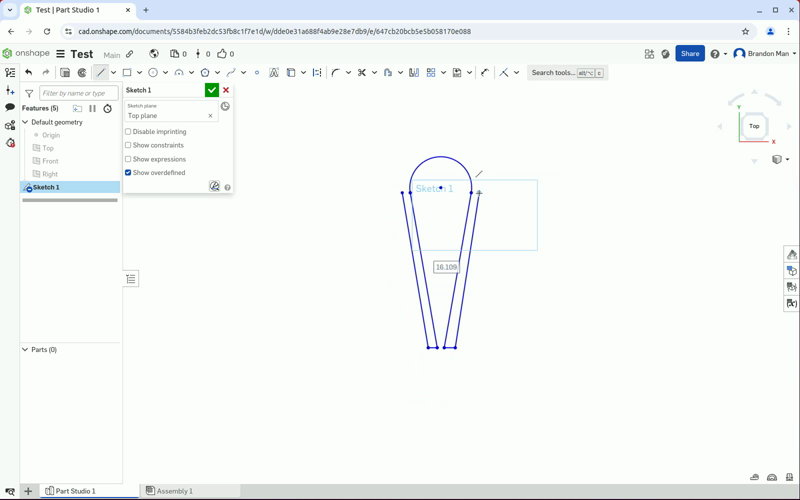
scroll(-6)
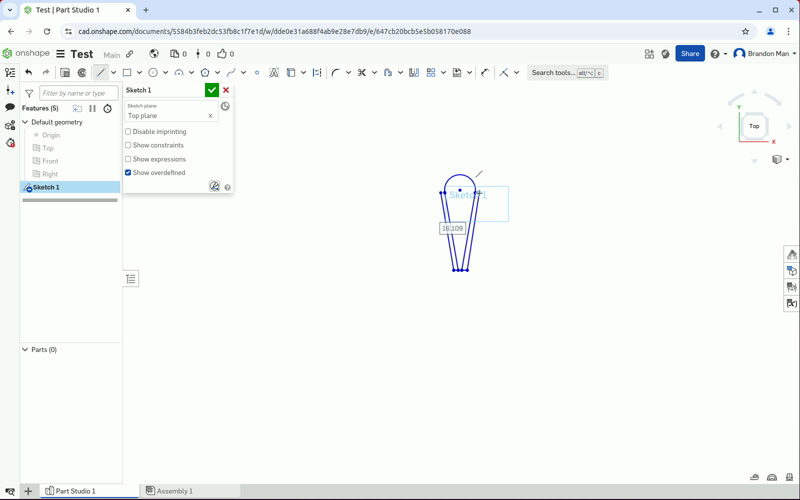
key_up(shift)
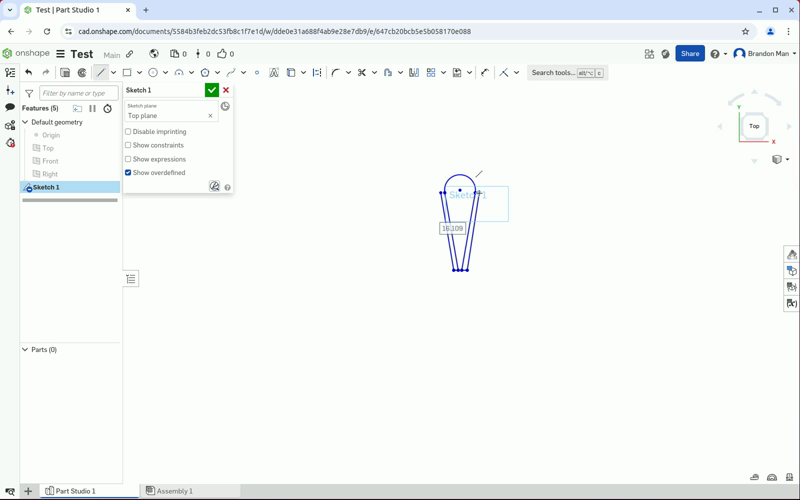
key(esc)
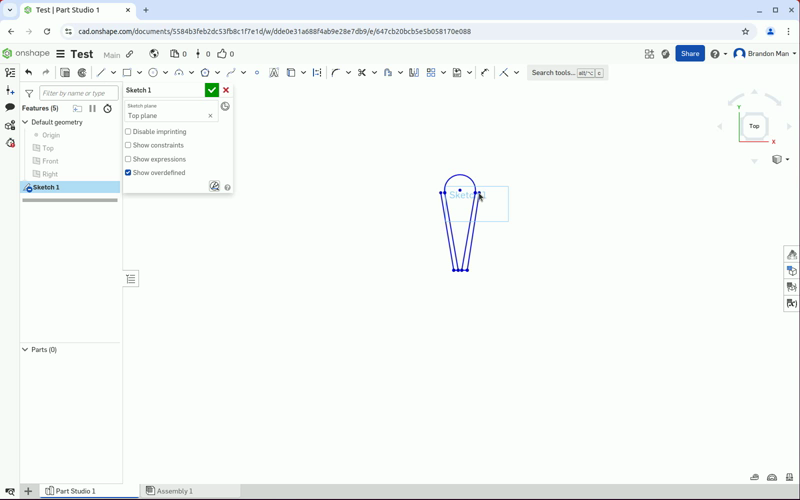
key(a)
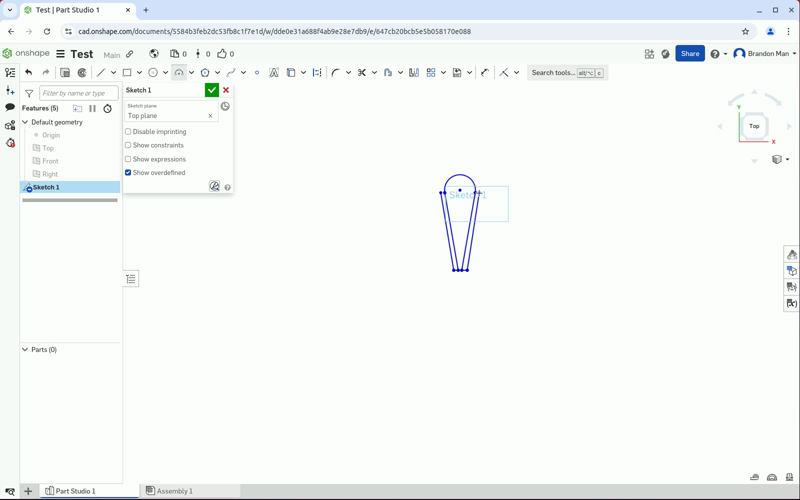
mouse_move(479, 192)
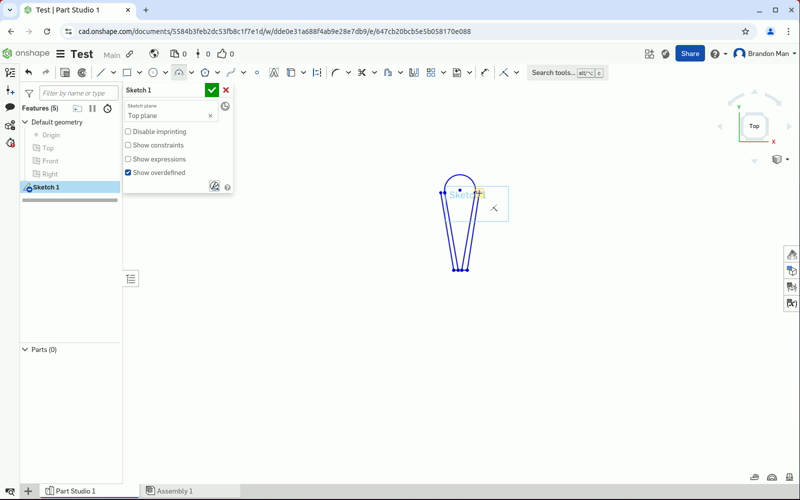
scroll(6)
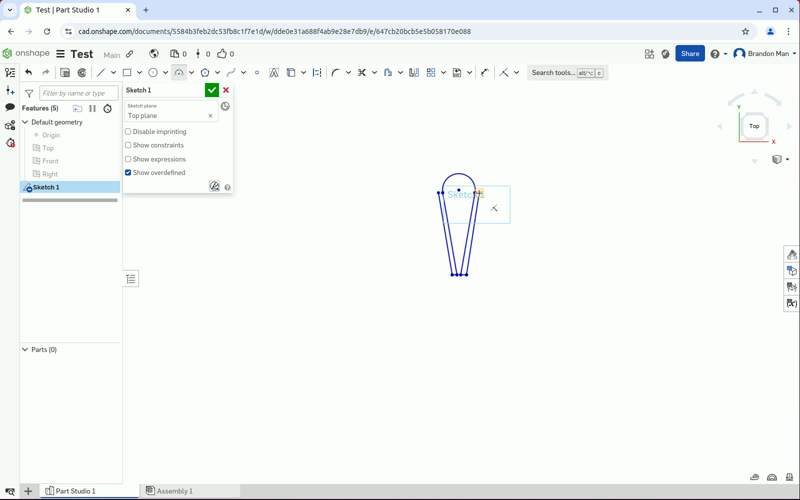
scroll(6)
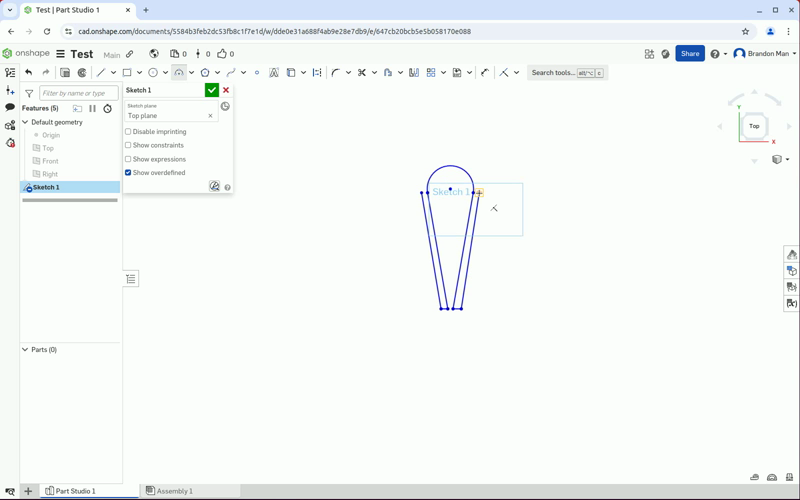
scroll(6)
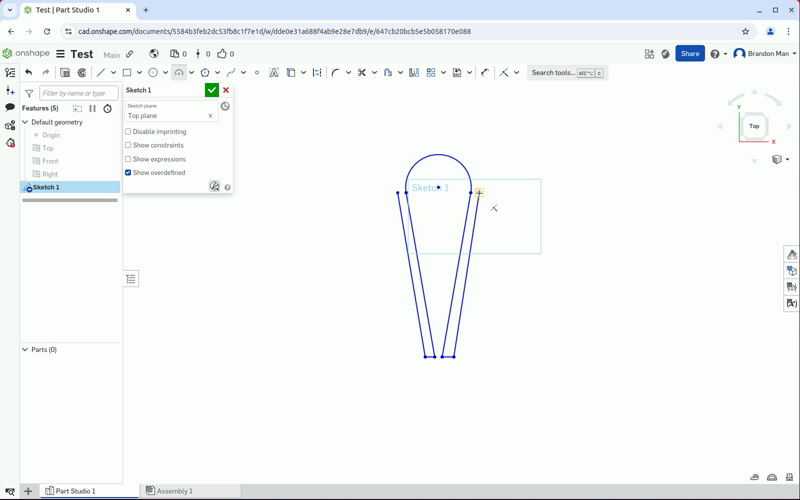
scroll(6)
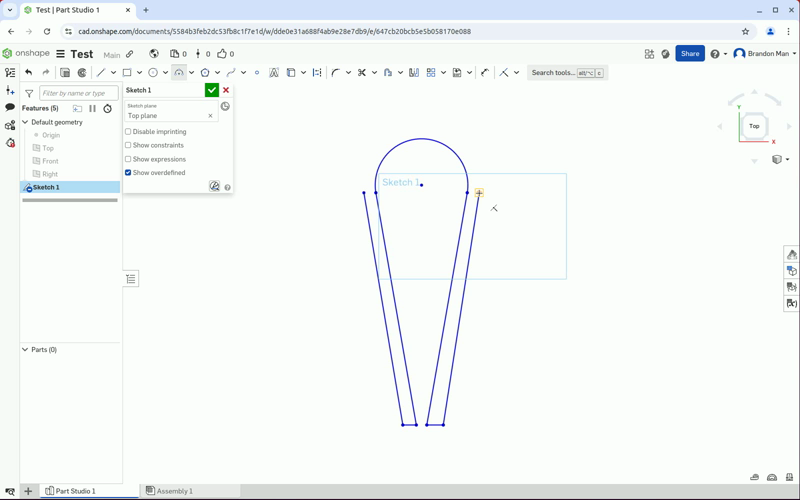
scroll(6)
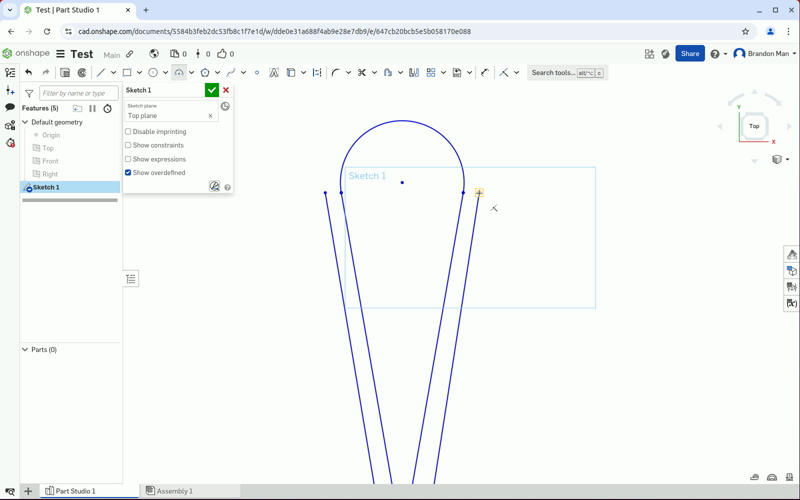
scroll(6)
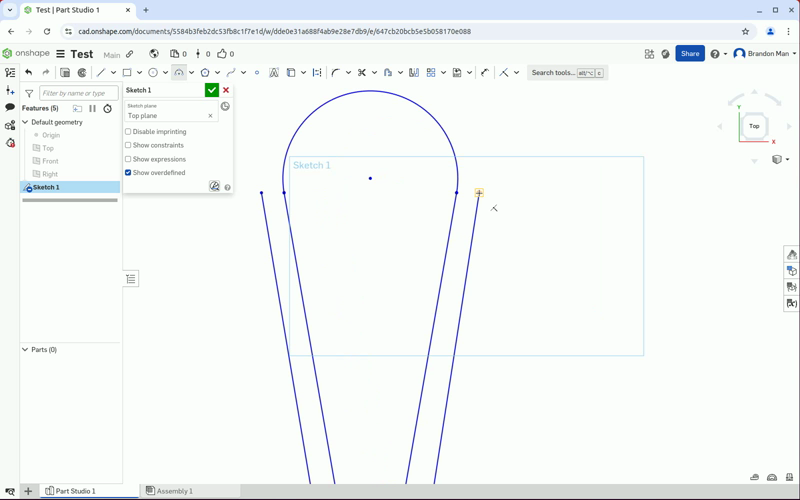
scroll(6)
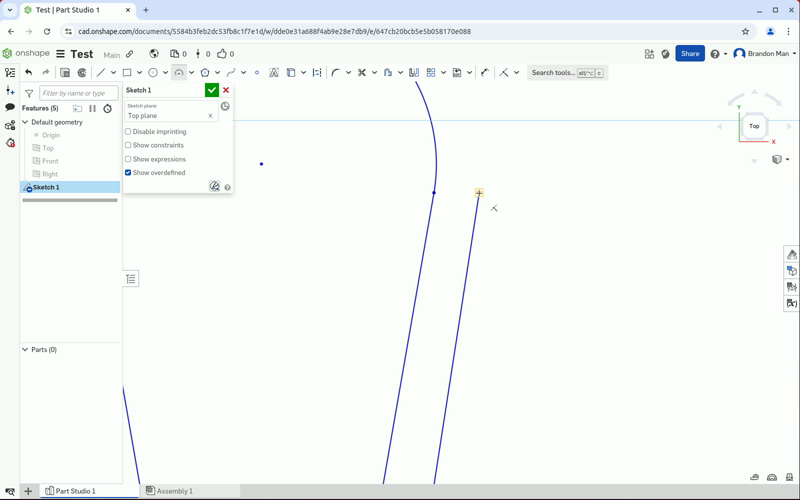
click(479, 192)
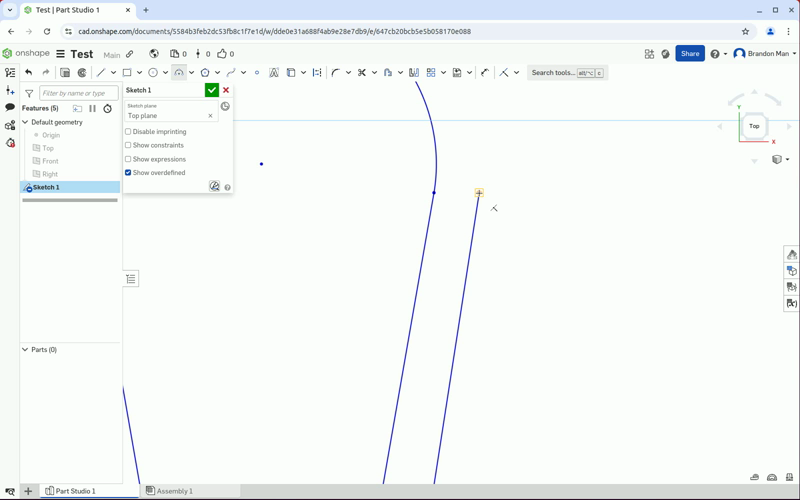
scroll(-6)
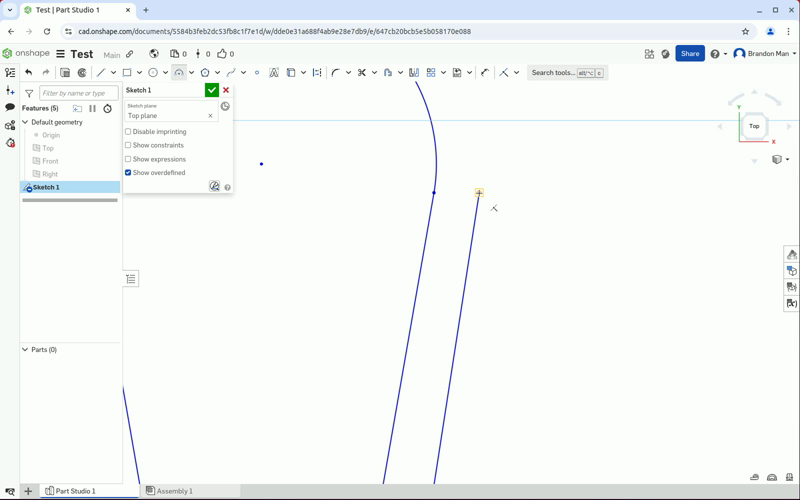
scroll(-6)
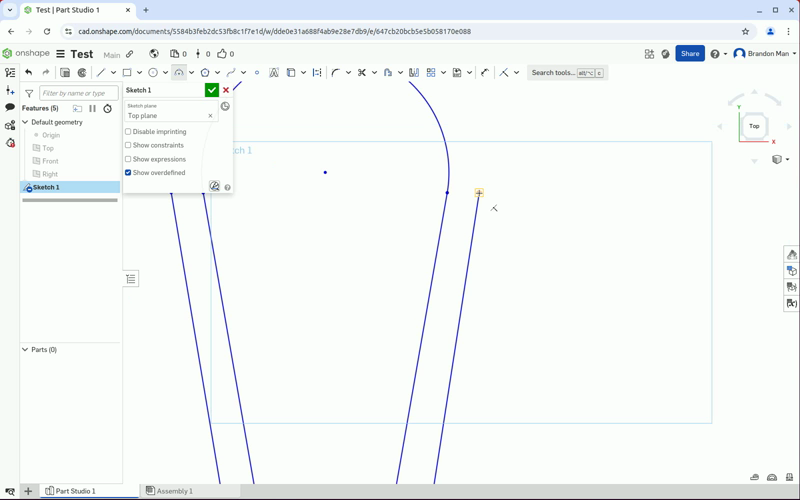
scroll(-6)
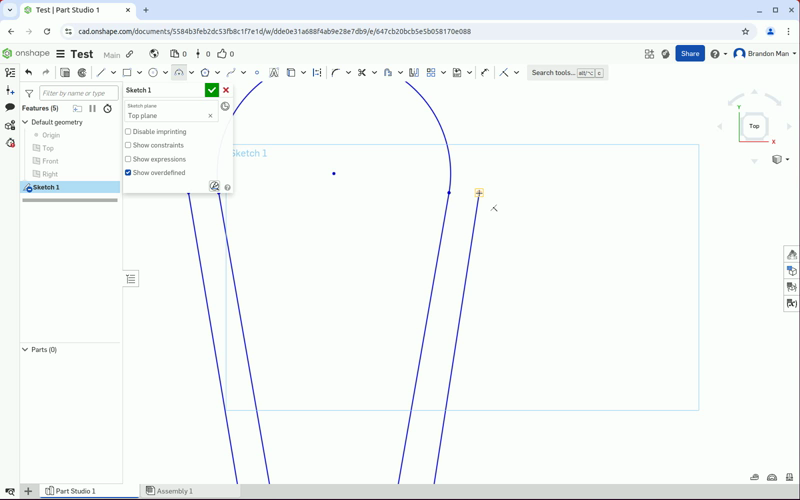
scroll(-6)
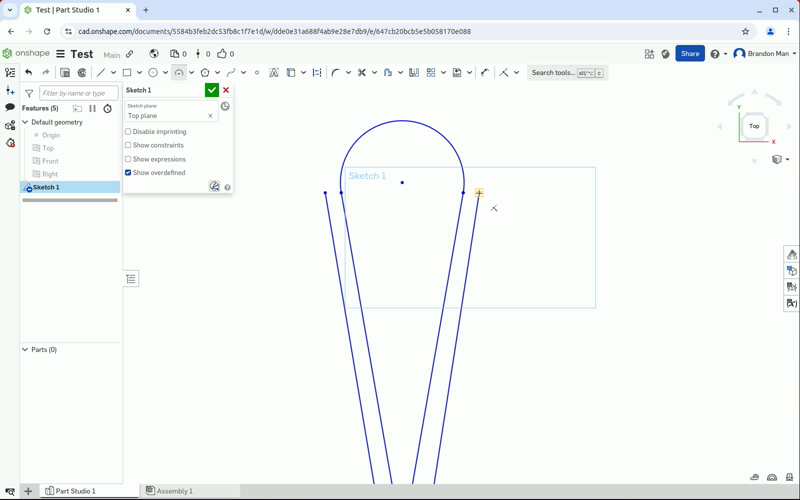
scroll(-6)
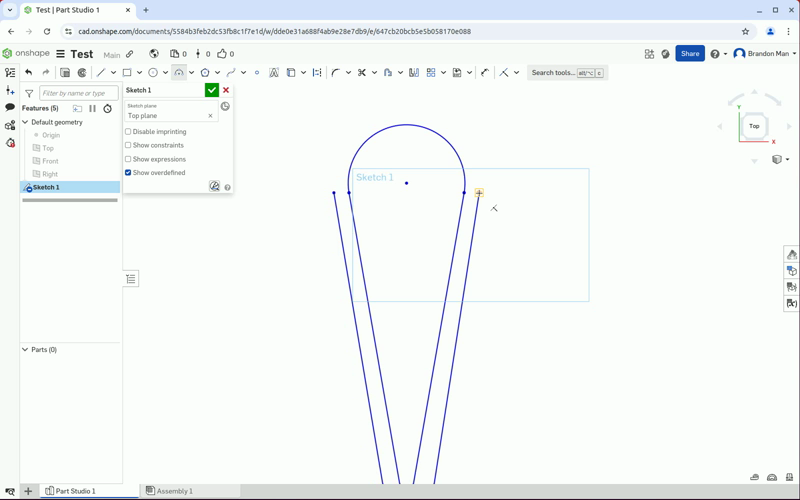
scroll(-6)
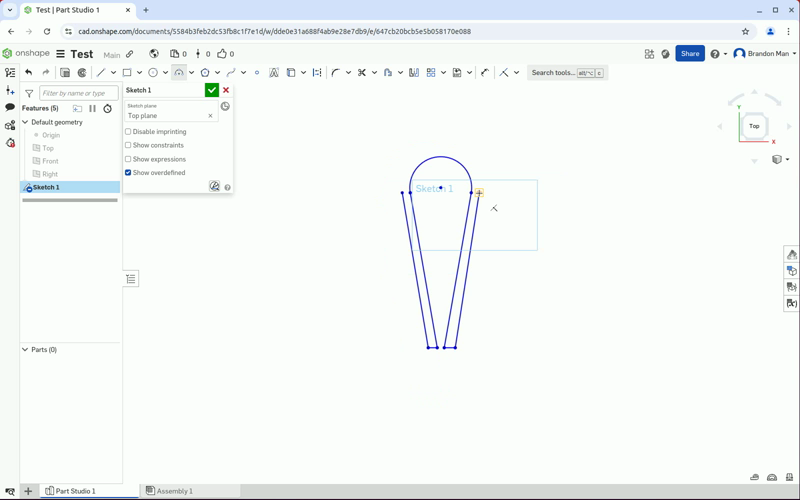
scroll(-6)
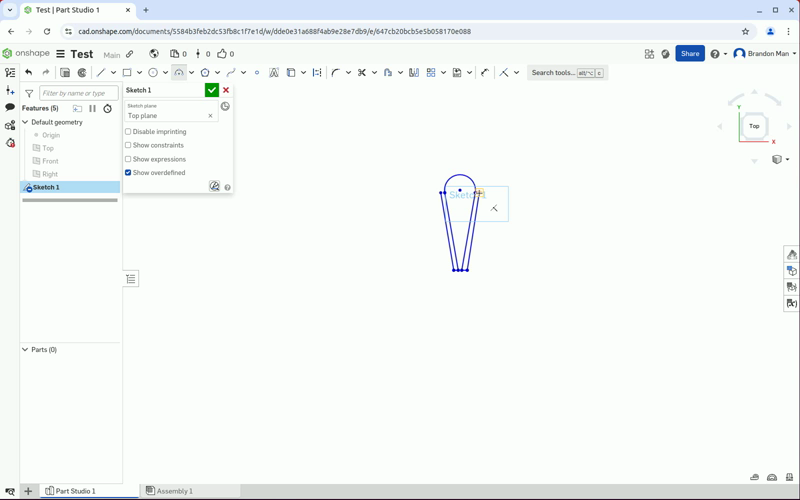
mouse_move(440, 192)
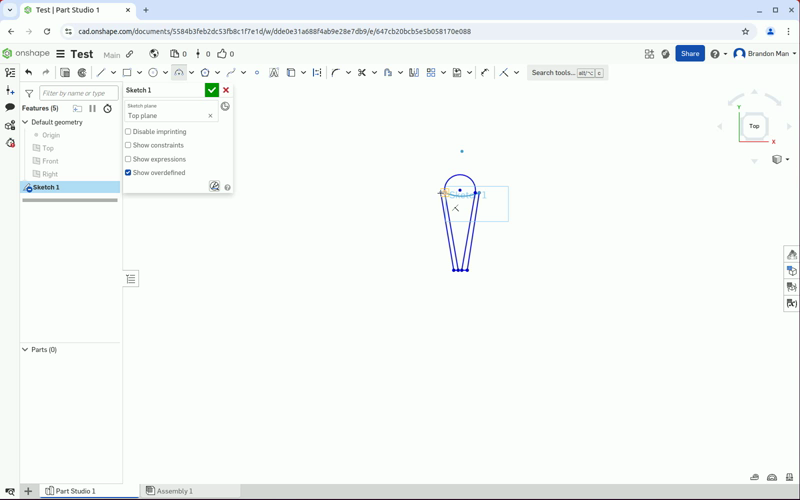
scroll(6)
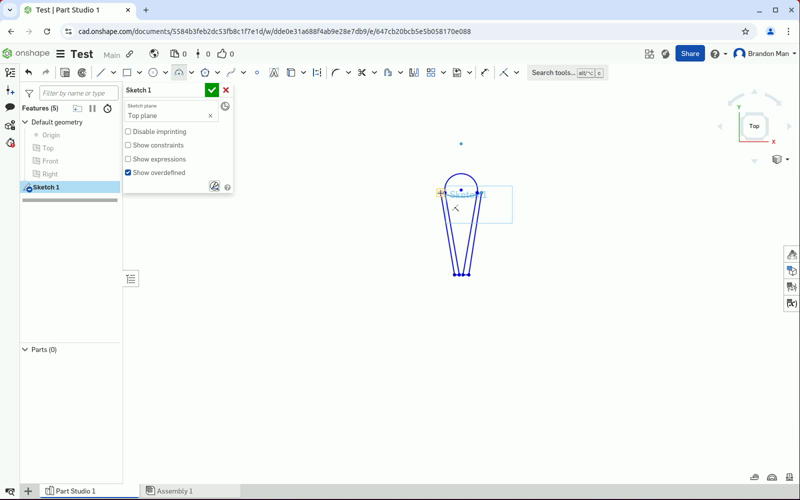
scroll(6)
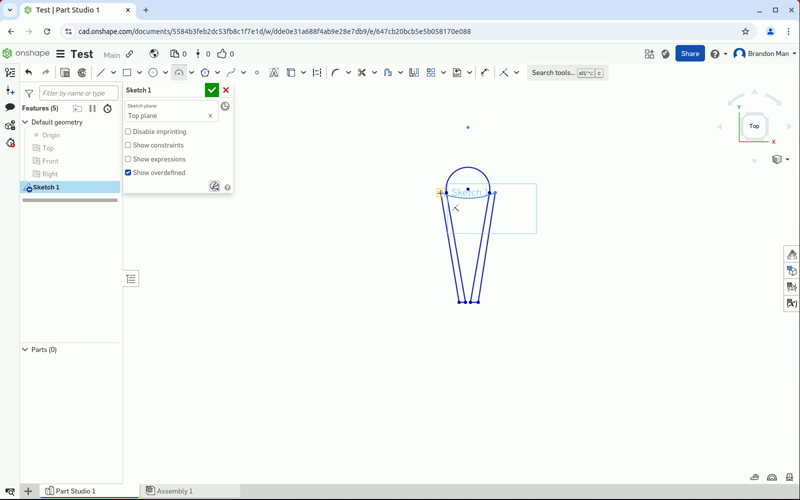
scroll(6)
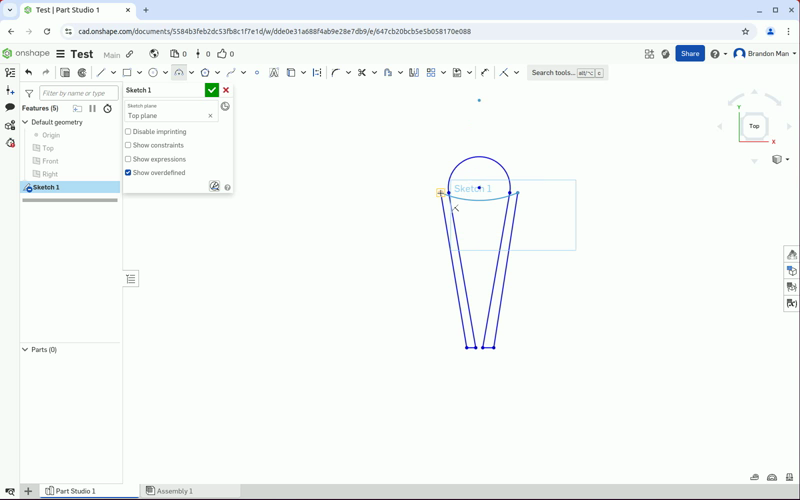
scroll(6)
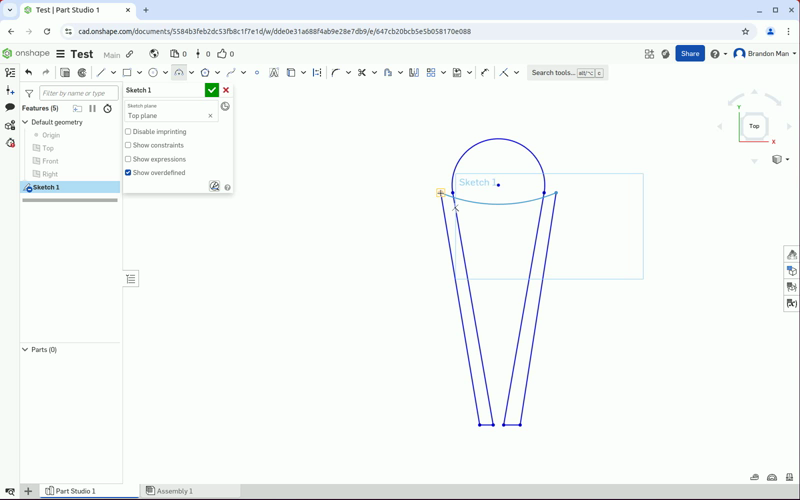
scroll(6)
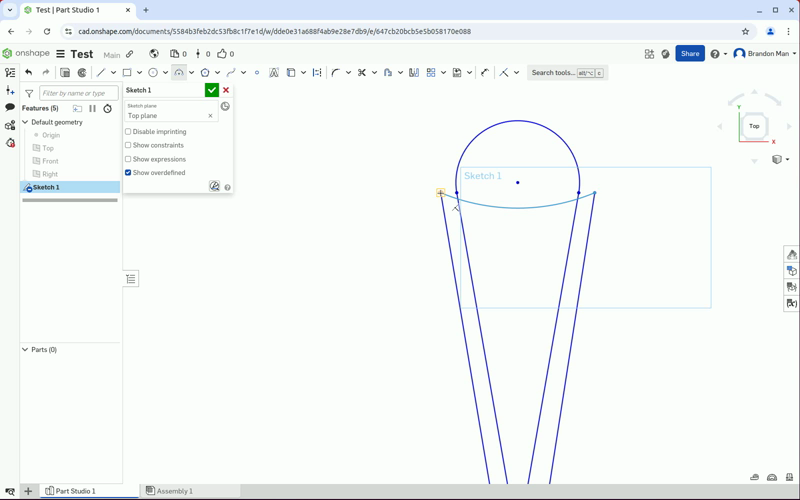
scroll(6)
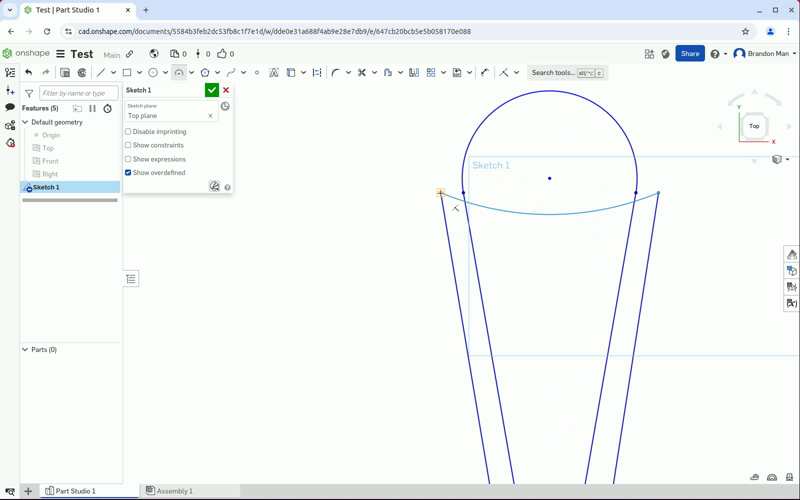
scroll(6)
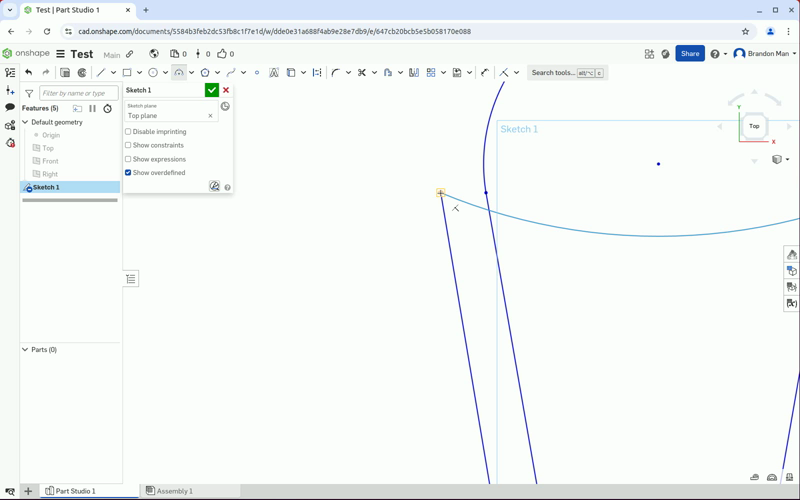
click(440, 192)
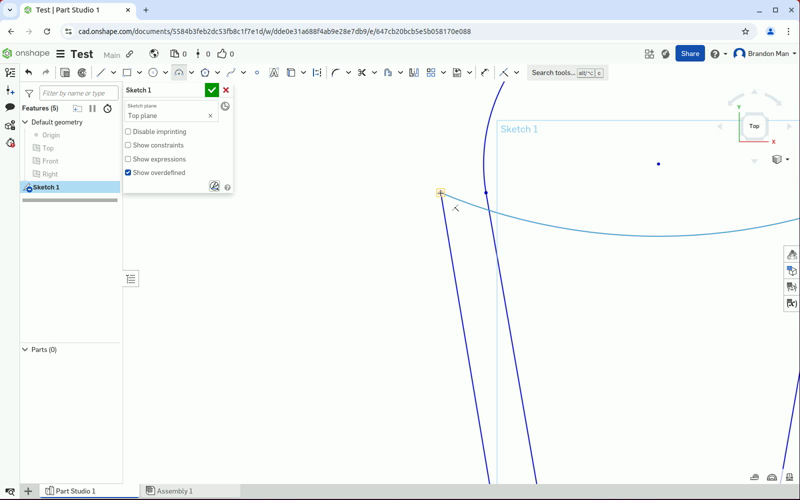
scroll(-6)
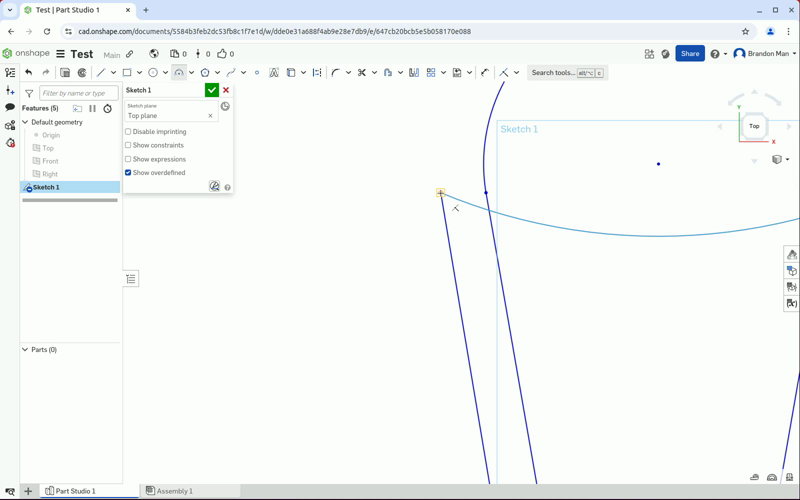
scroll(-6)
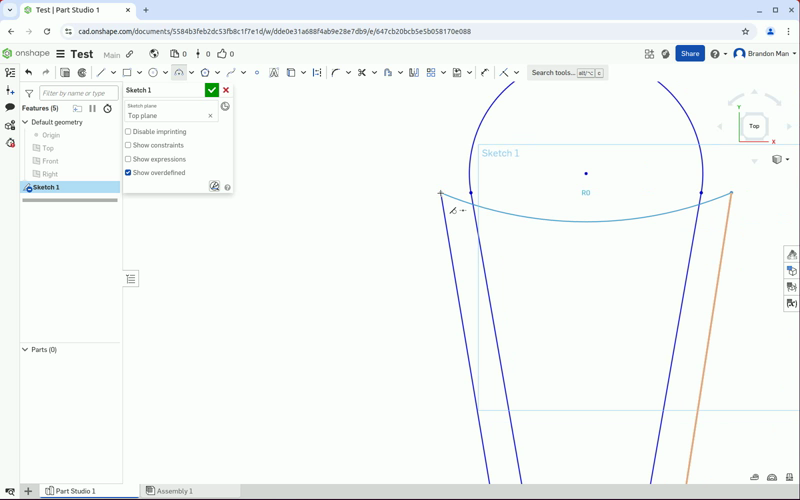
scroll(-6)
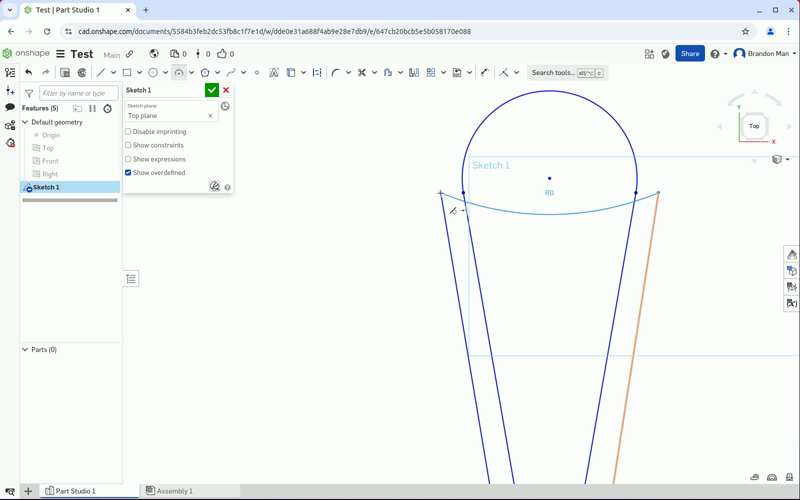
scroll(-6)
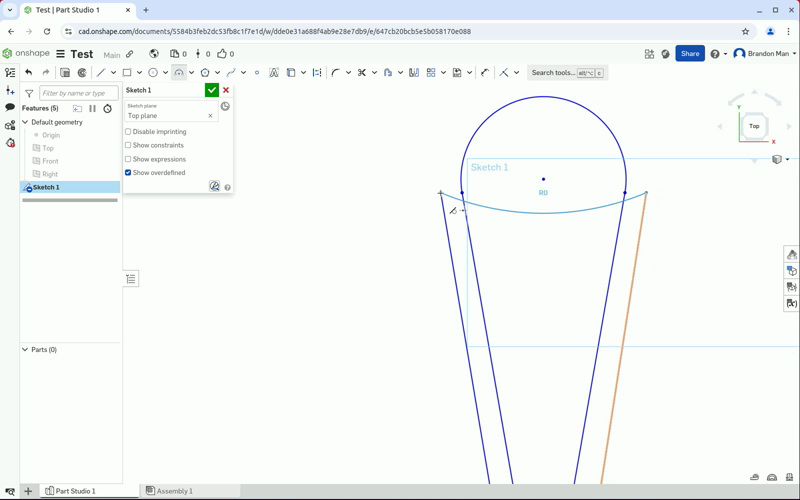
scroll(-6)
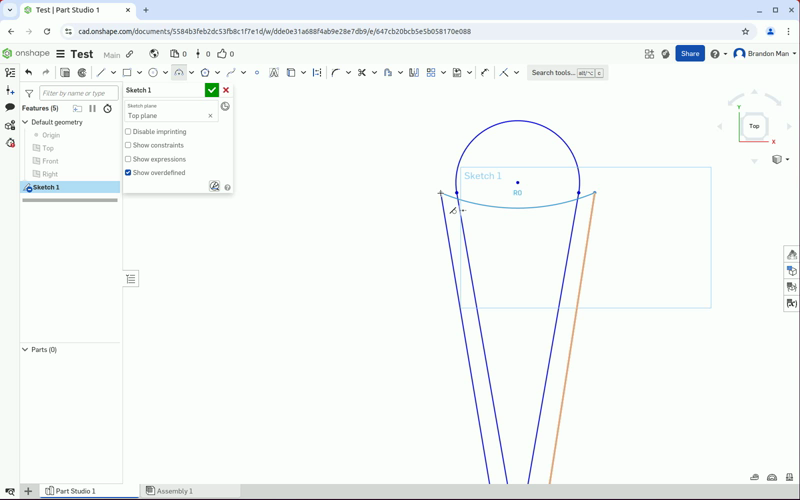
scroll(-6)
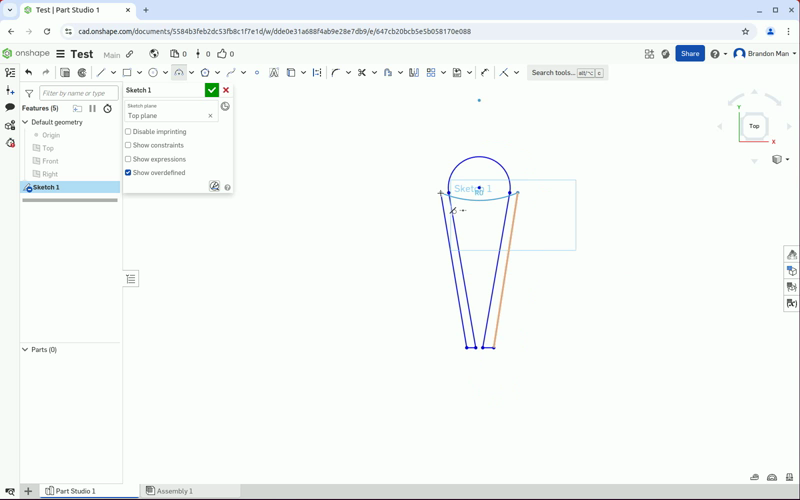
scroll(-6)
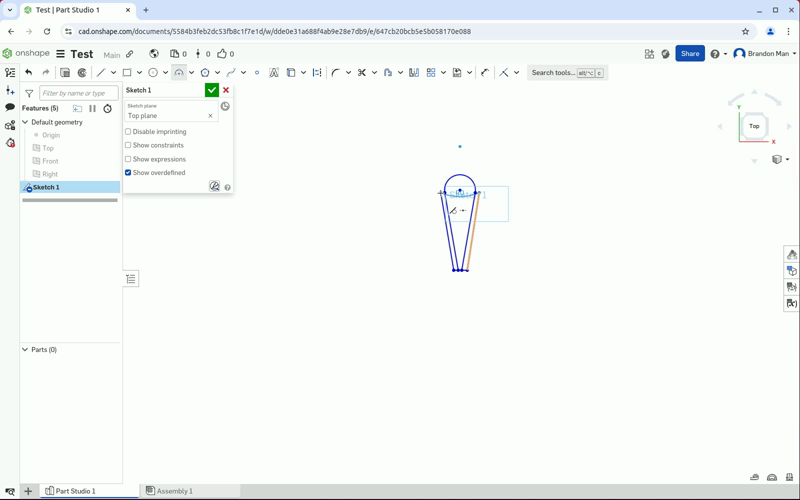
key_down(shift)
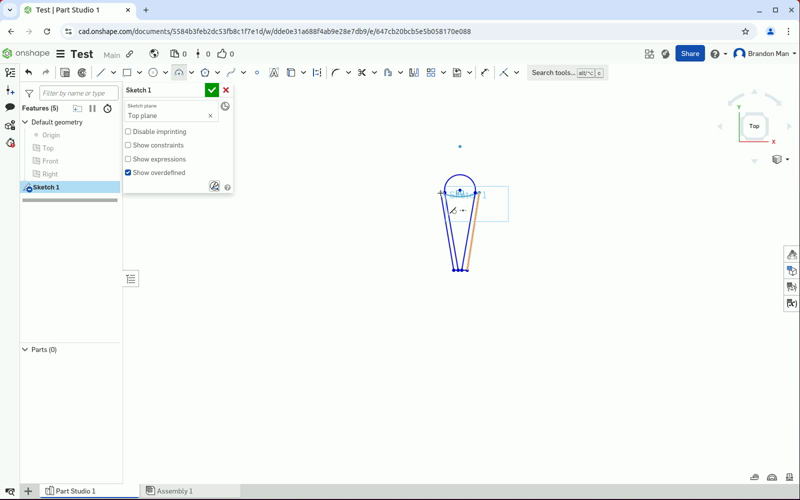
mouse_move(460, 170)
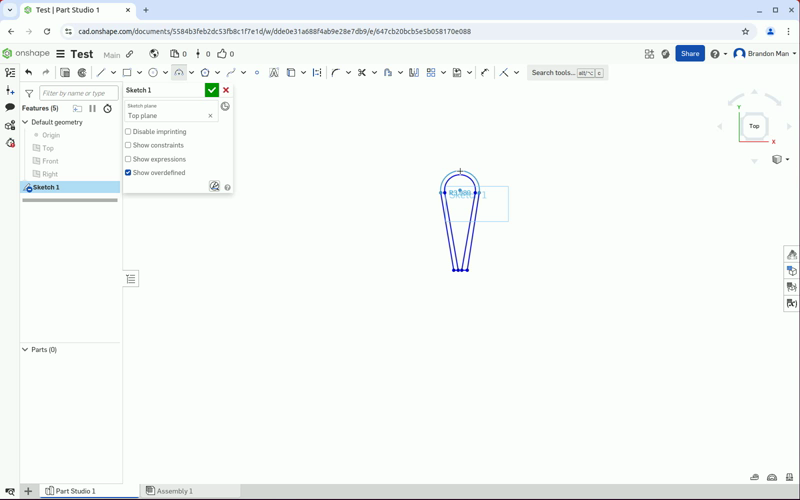
scroll(6)
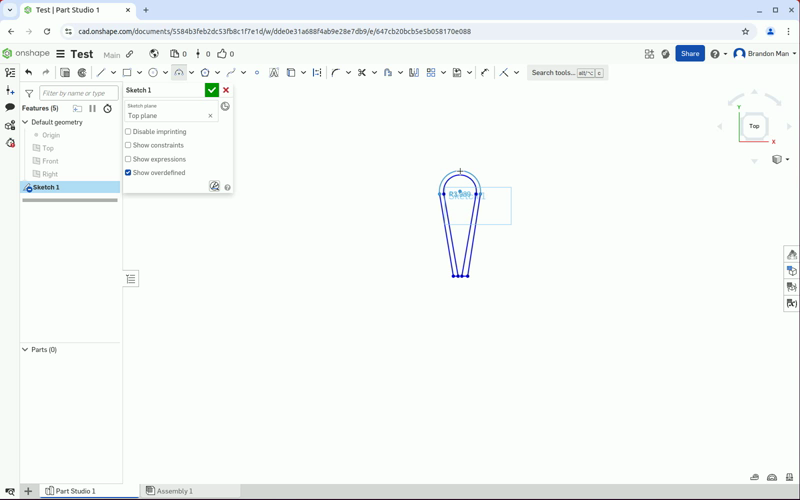
scroll(6)
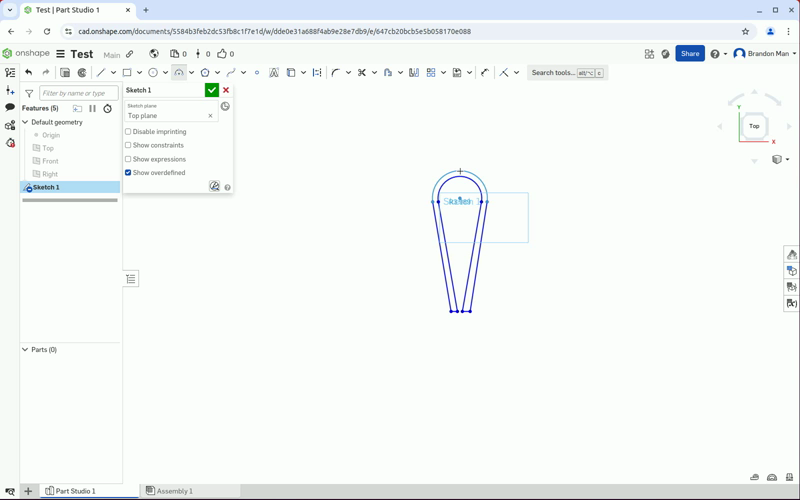
scroll(6)
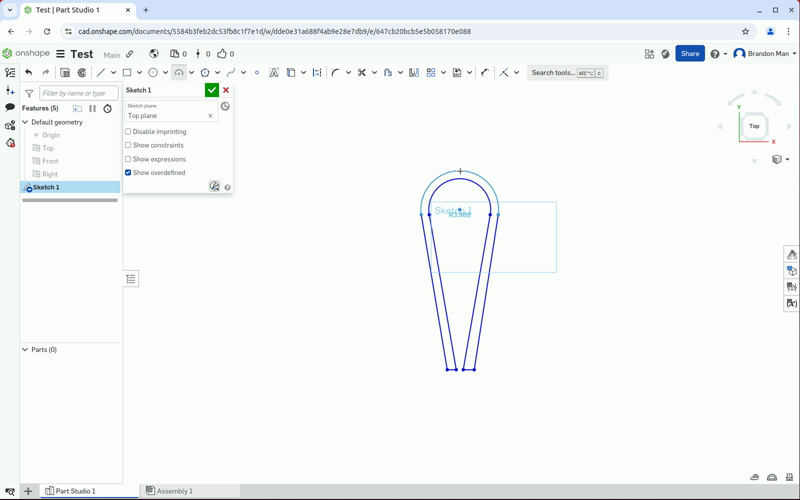
scroll(6)
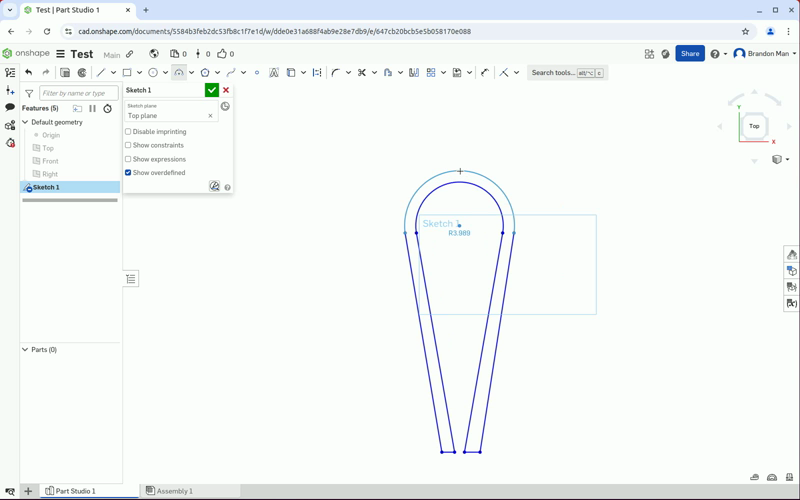
scroll(6)
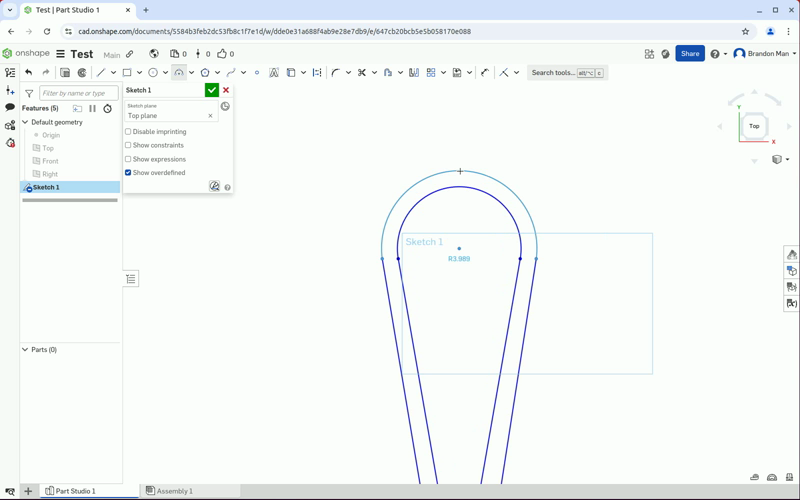
scroll(6)
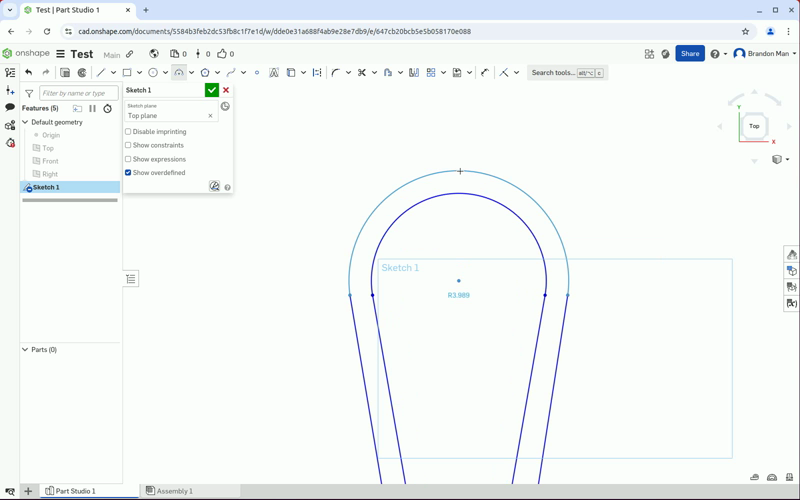
scroll(6)
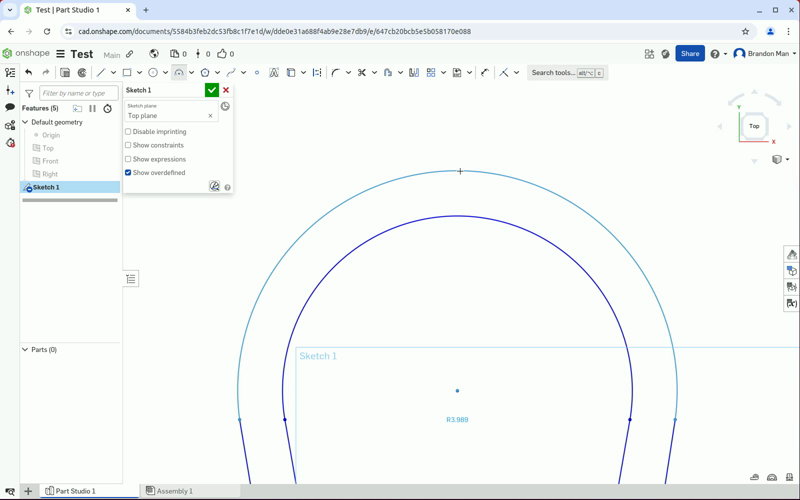
click(460, 170)
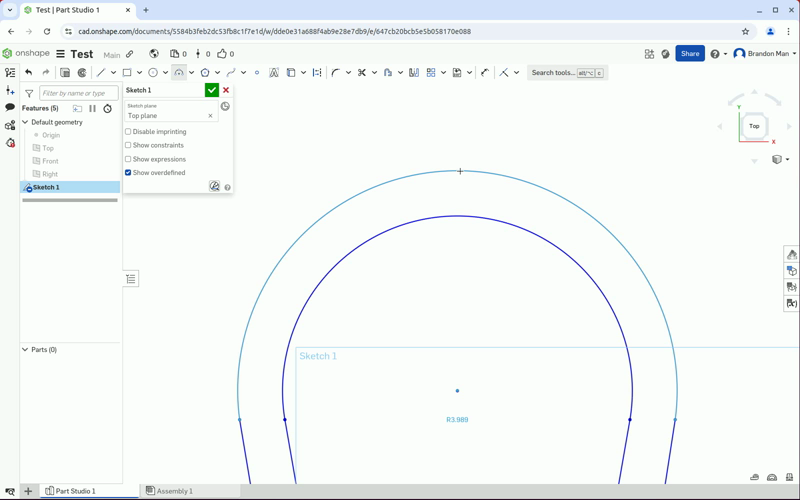
scroll(-6)
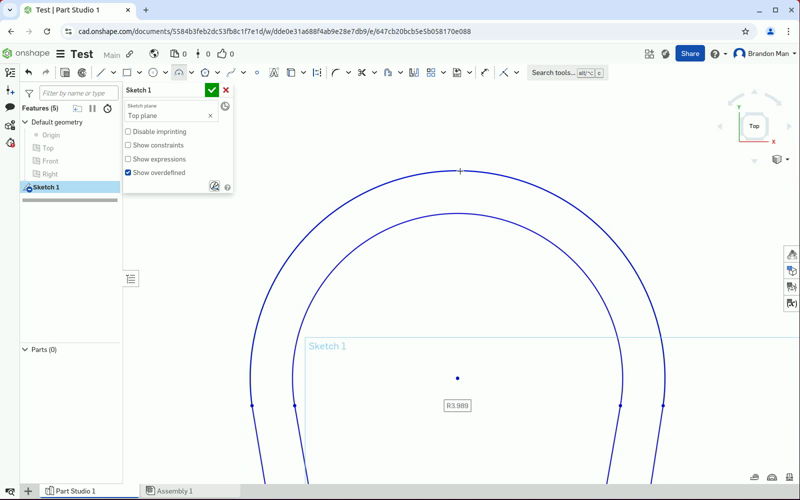
scroll(-6)
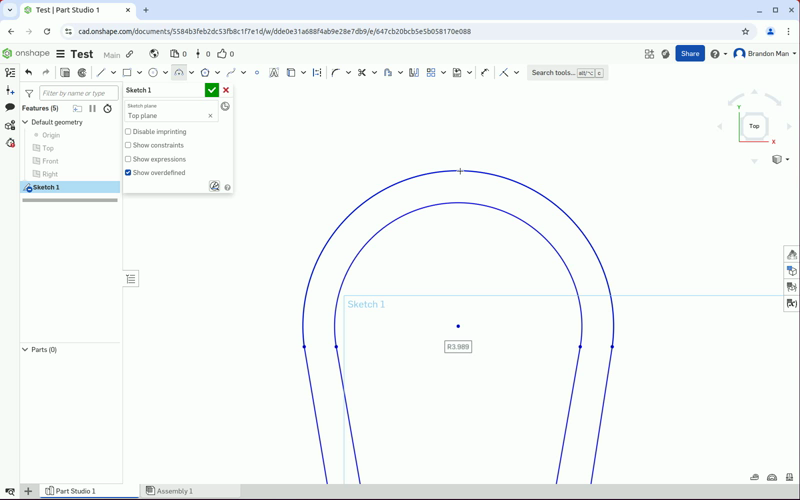
scroll(-6)
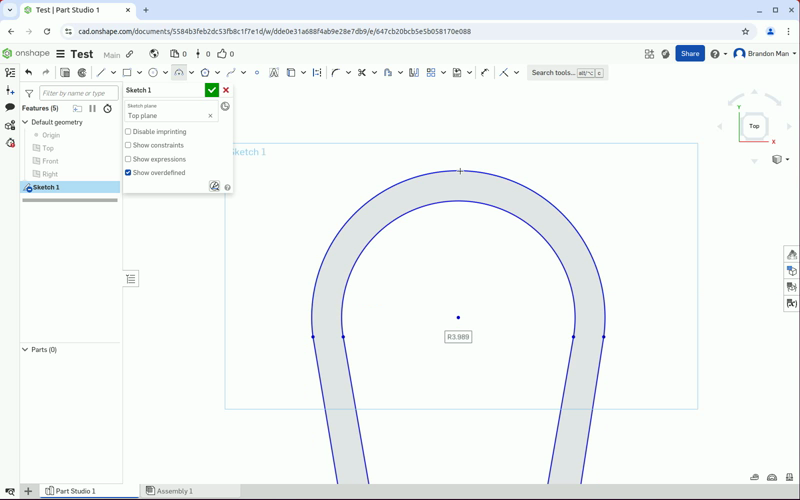
scroll(-6)
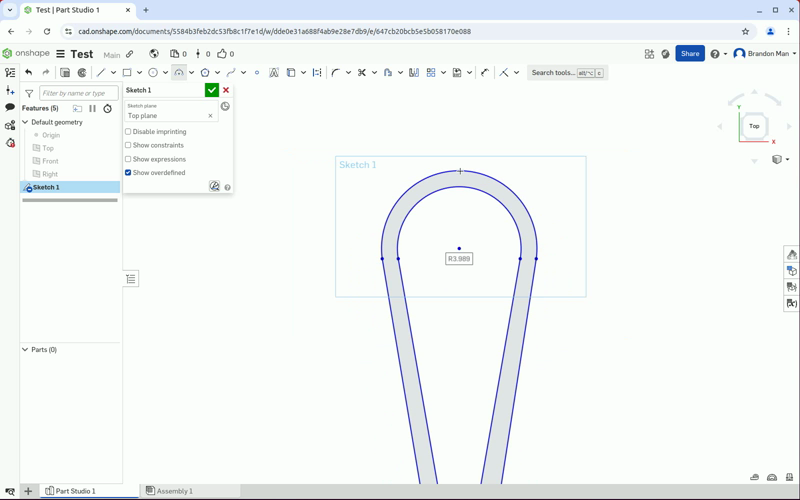
scroll(-6)
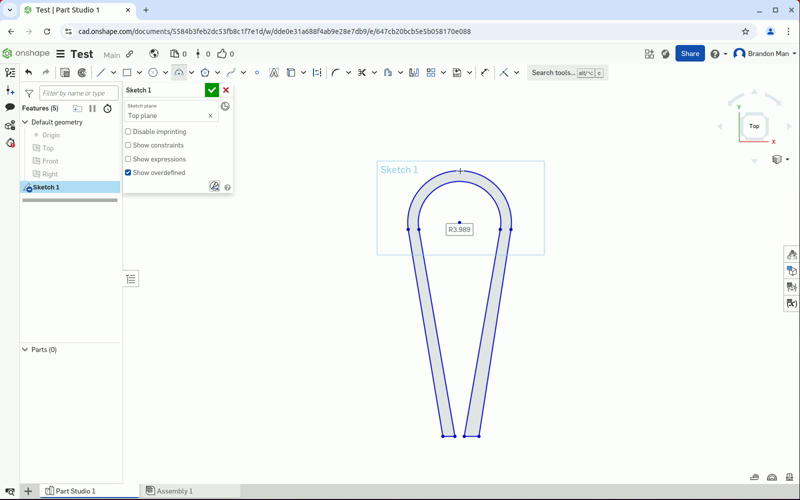
scroll(-6)
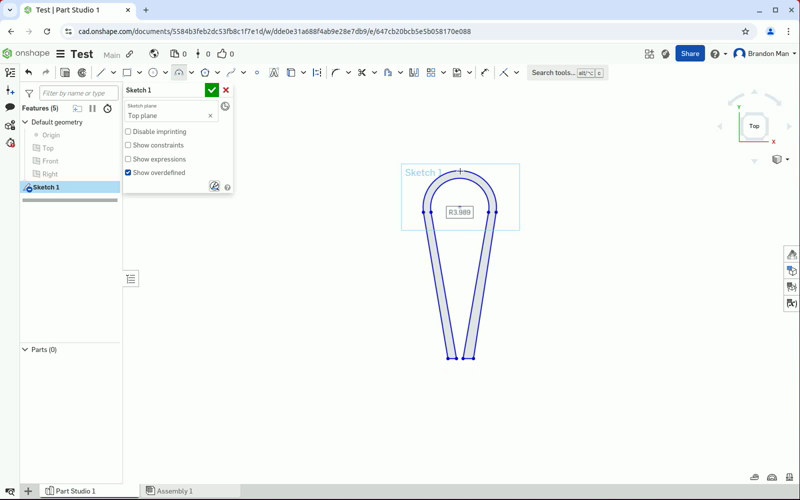
scroll(-6)
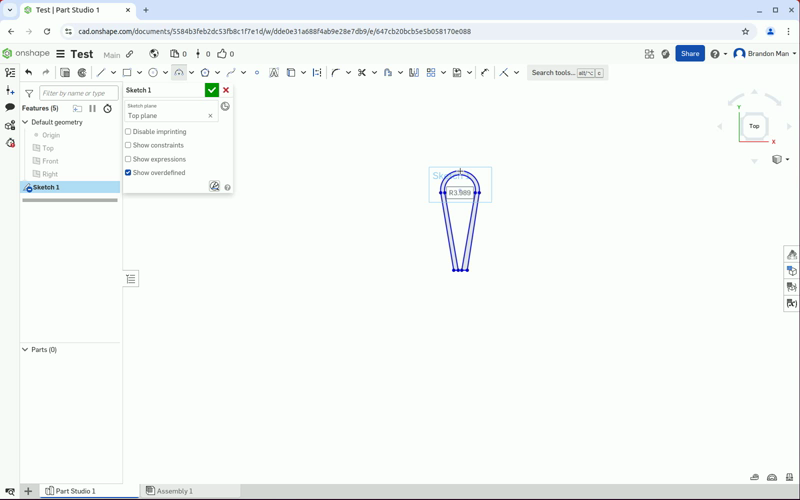
key_up(shift)
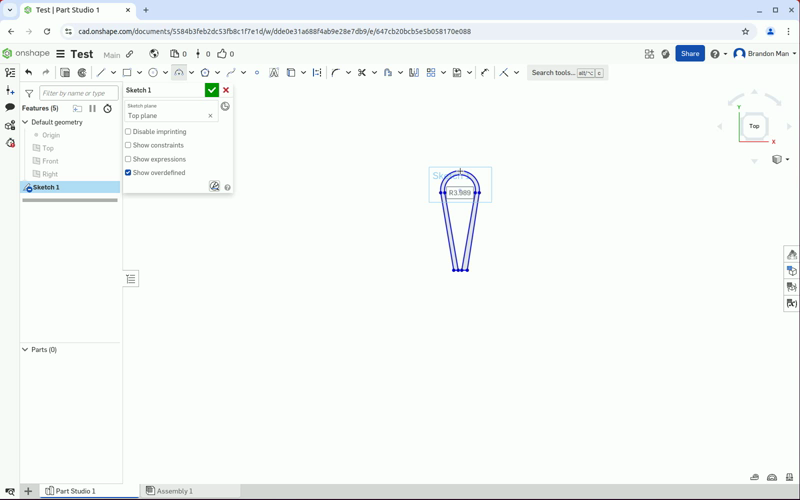
key(esc)
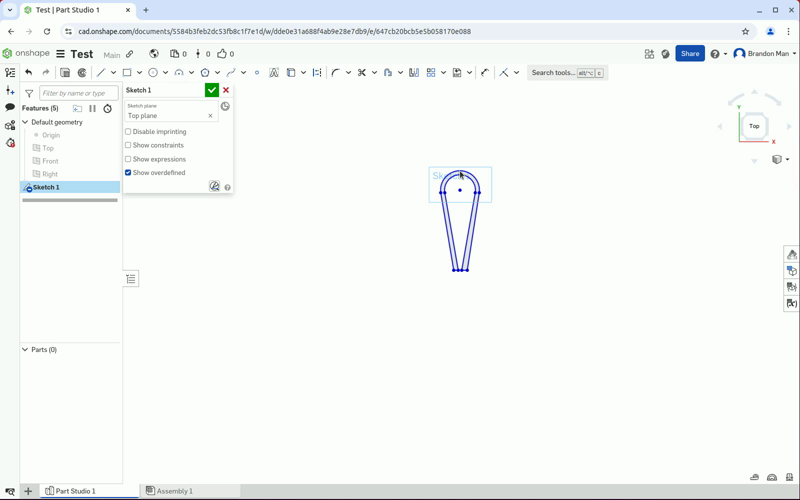
mouse_move(477, 192)
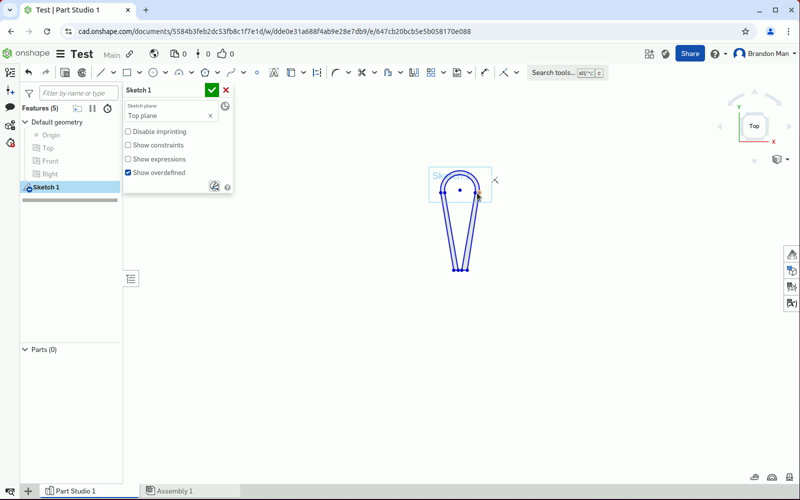
scroll(6)
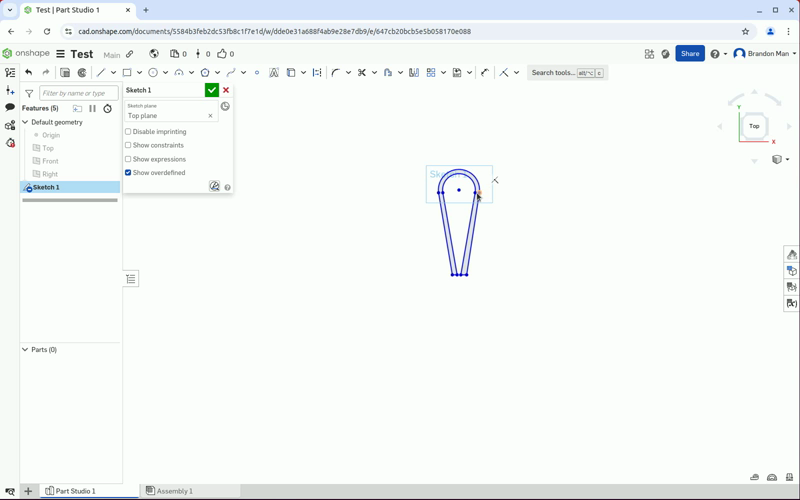
scroll(6)
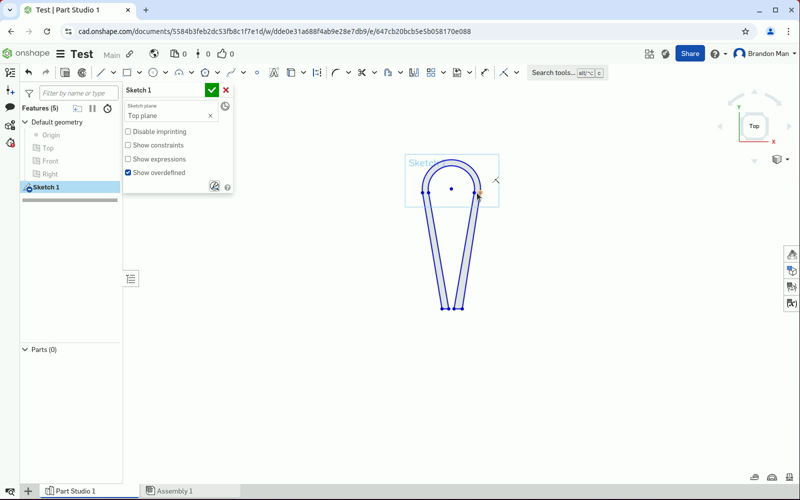
scroll(6)
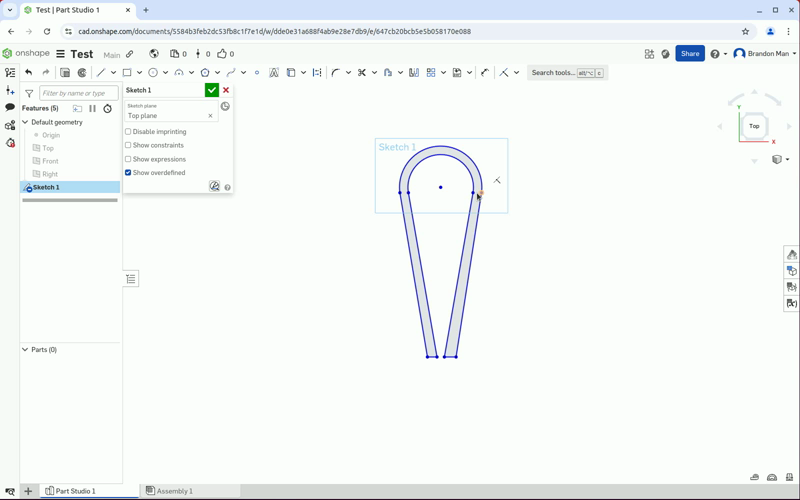
scroll(6)
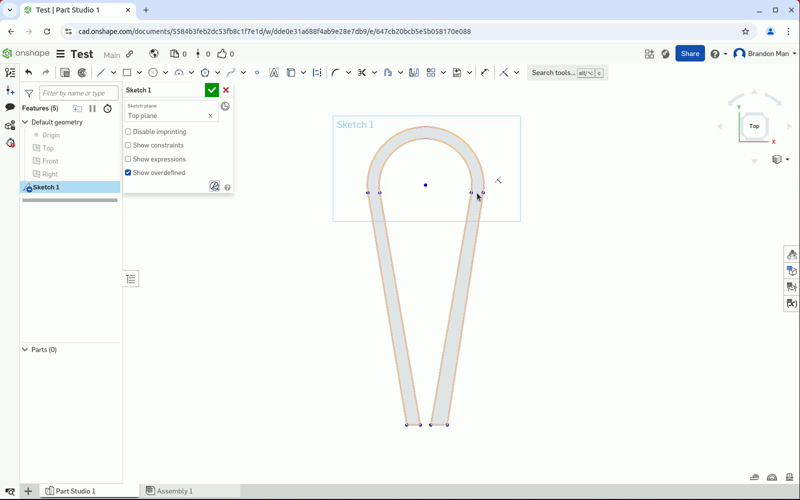
scroll(6)
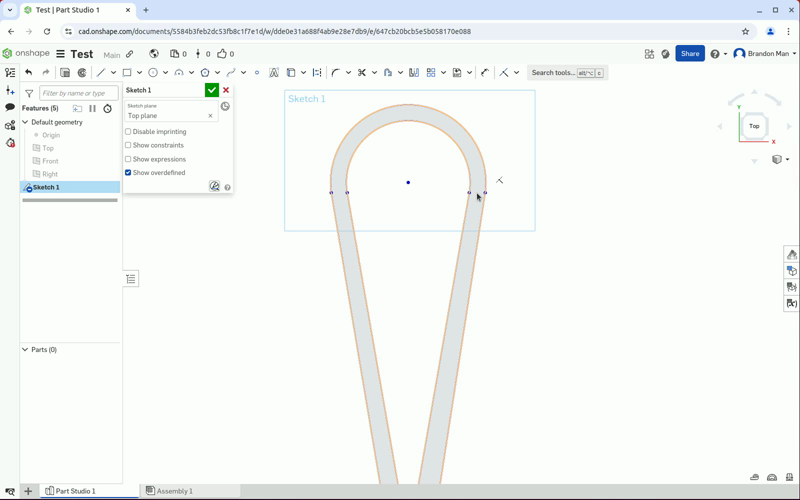
scroll(6)
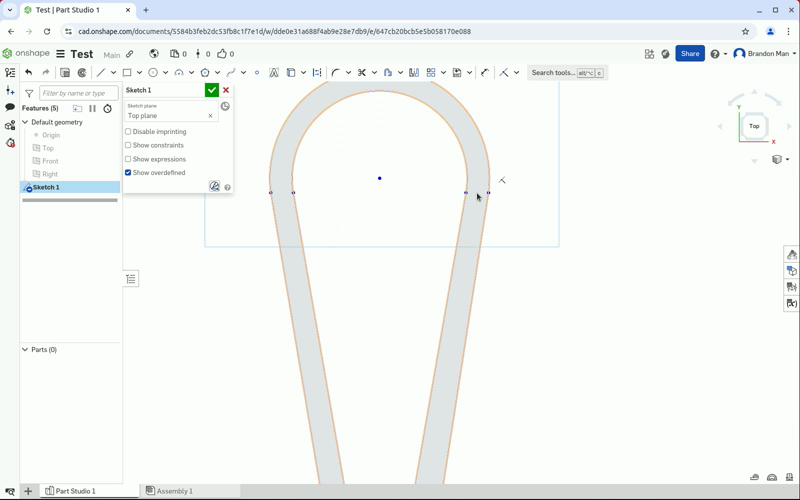
scroll(6)
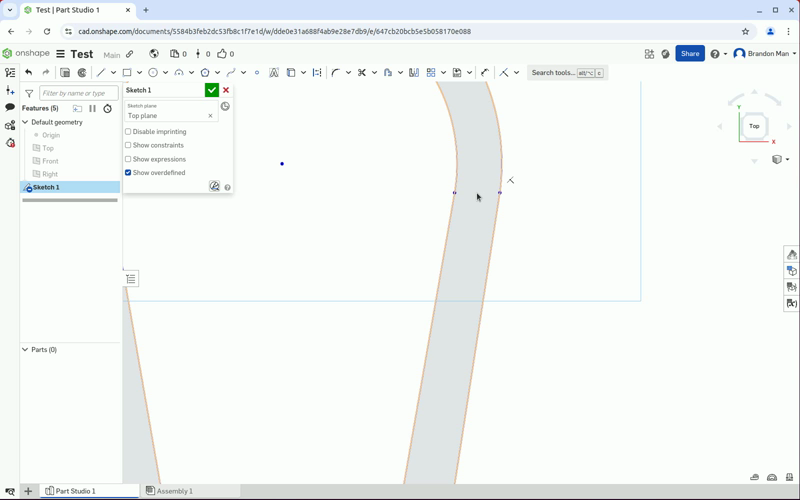
click(477, 192)
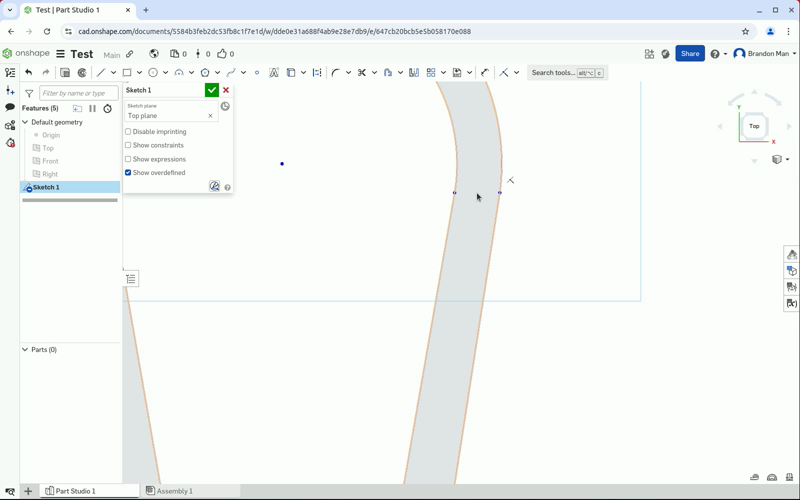
scroll(-6)
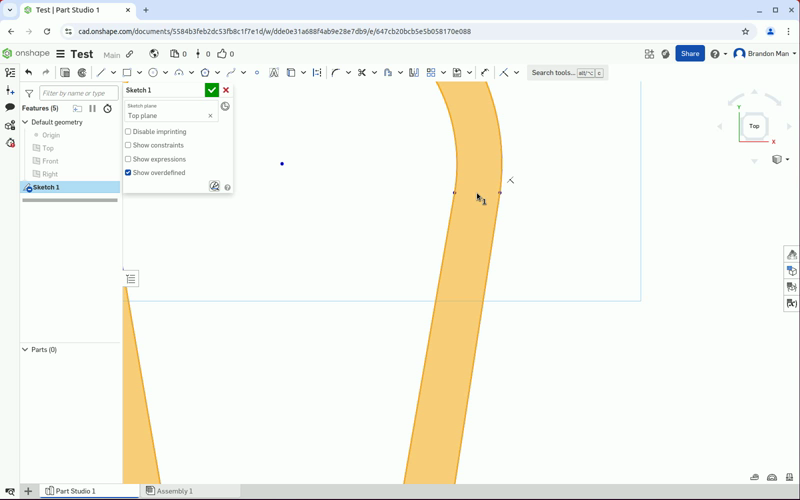
scroll(-6)
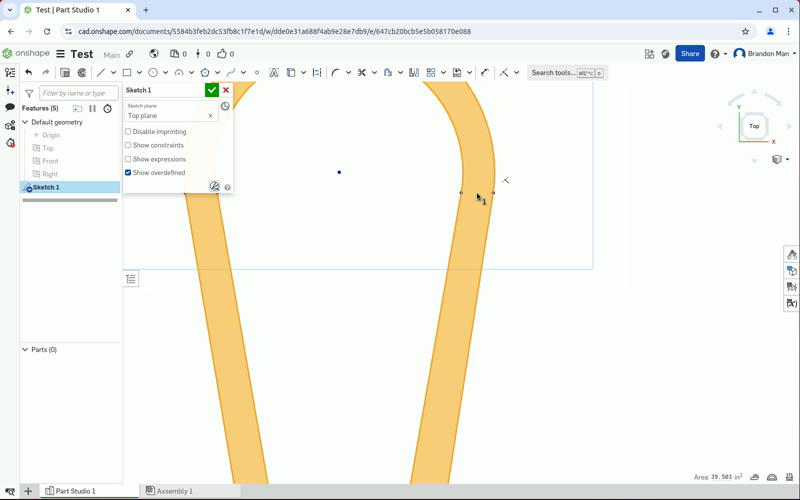
scroll(-6)
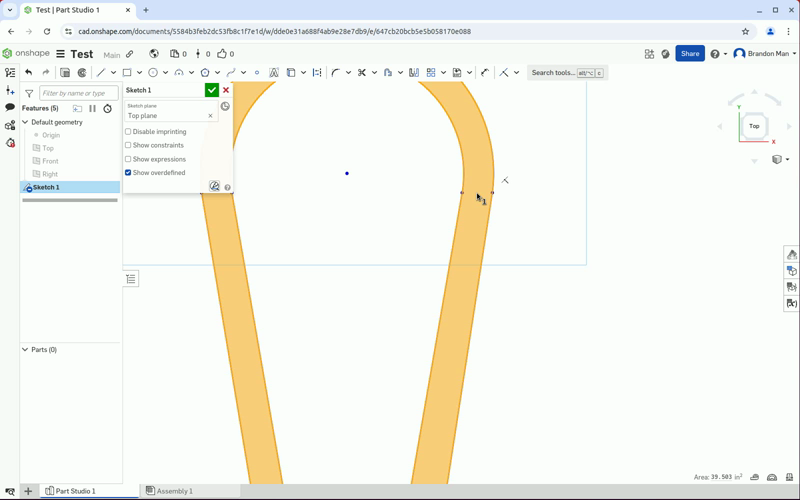
scroll(-6)
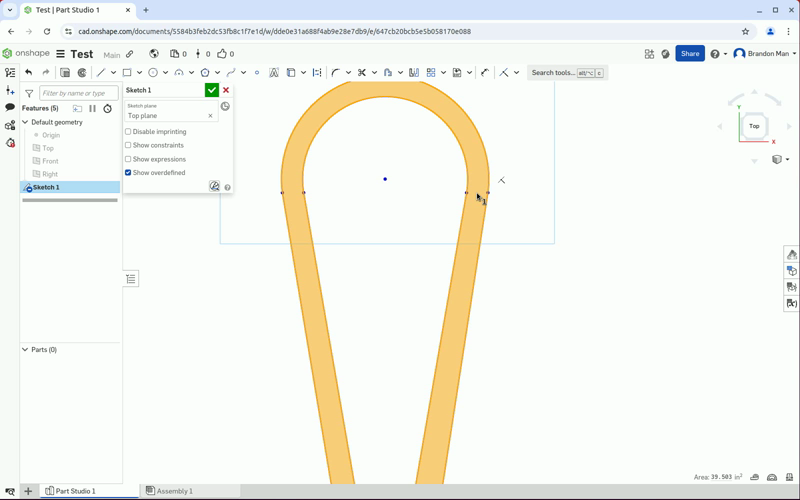
scroll(-6)
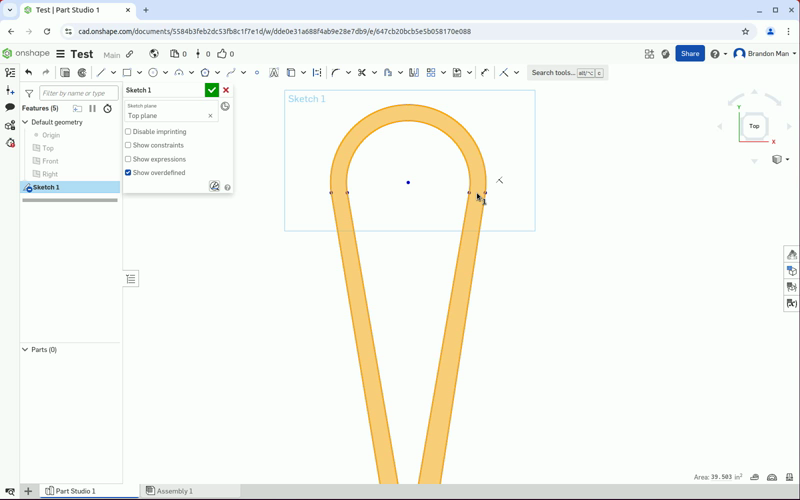
scroll(-6)
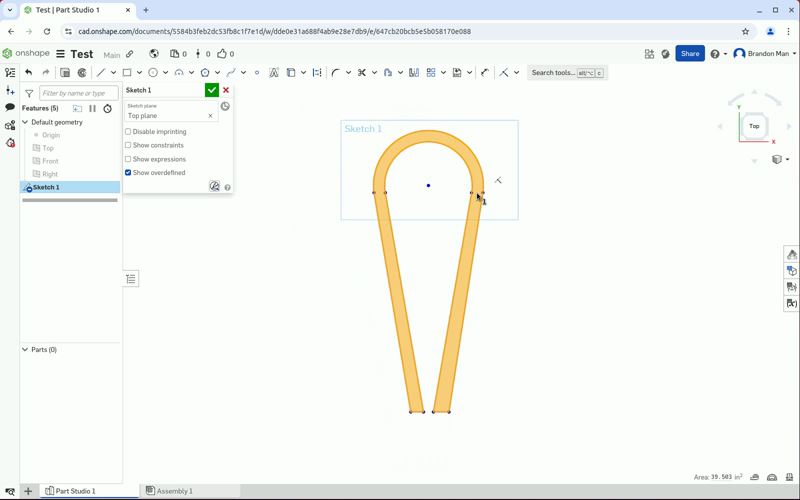
scroll(-6)
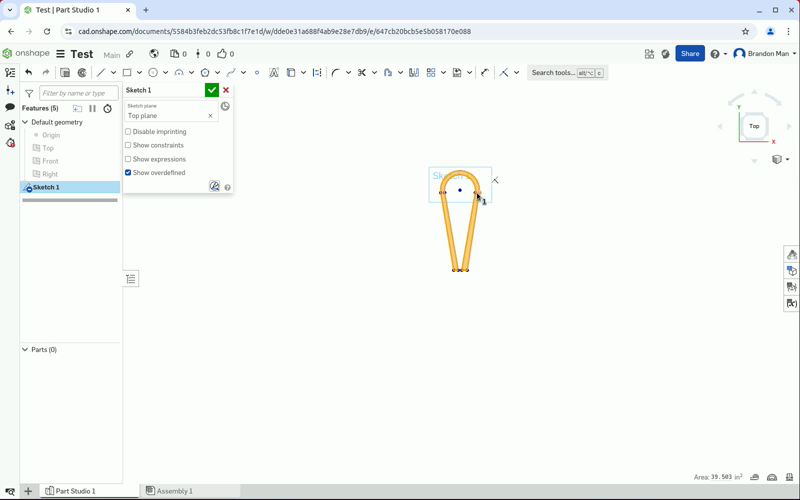
mouse_move(73, 352)
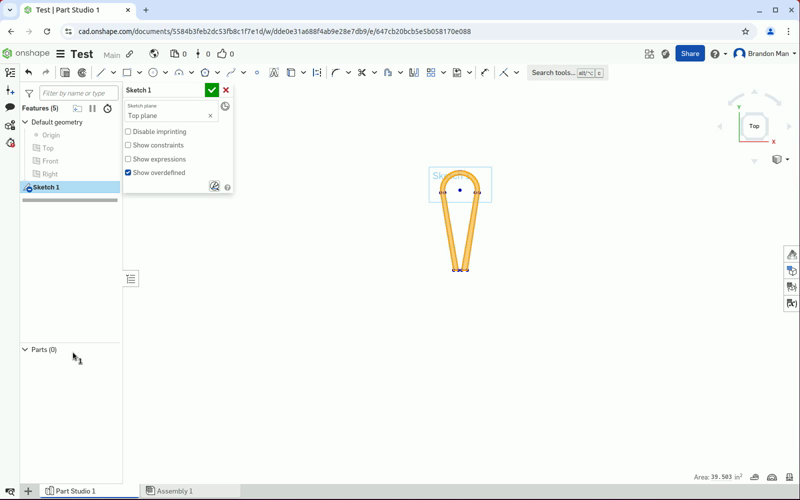
key(shift+y)
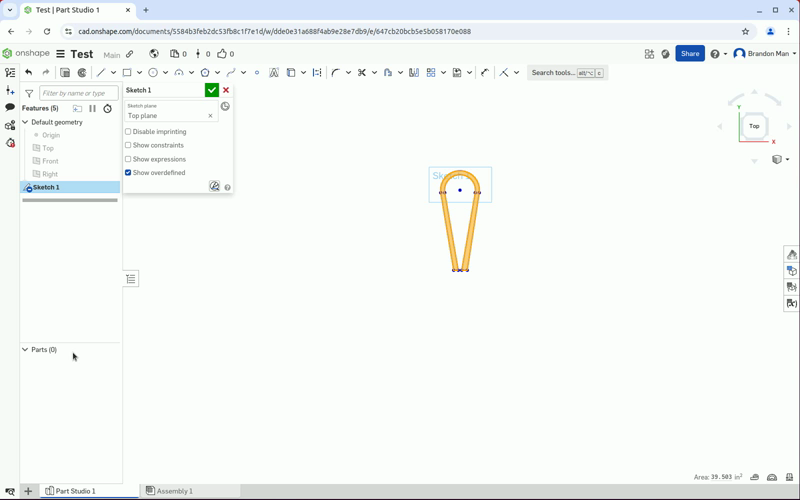
key(shift+e)
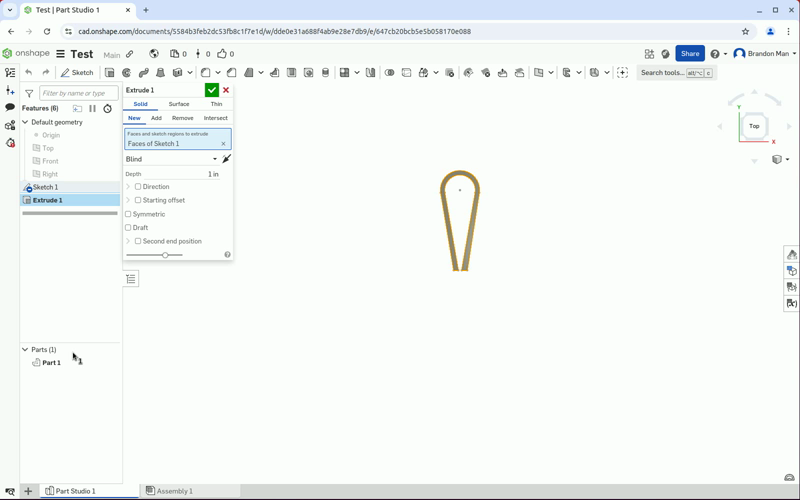
mouse_move(143, 106)
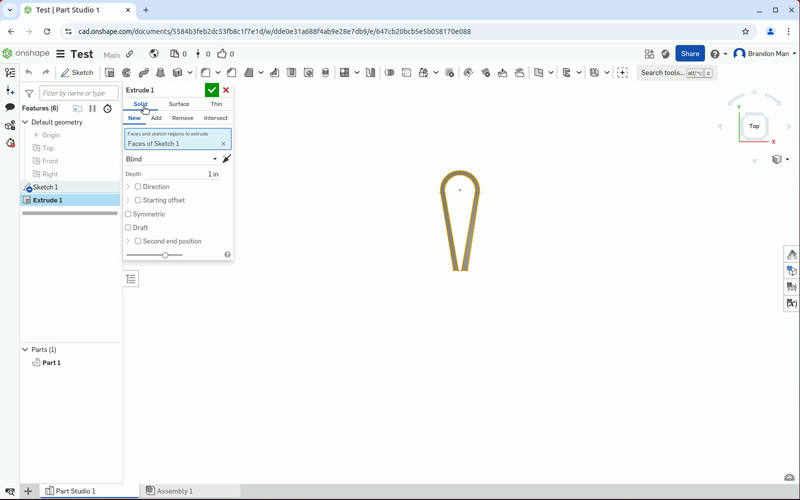
click(143, 106)
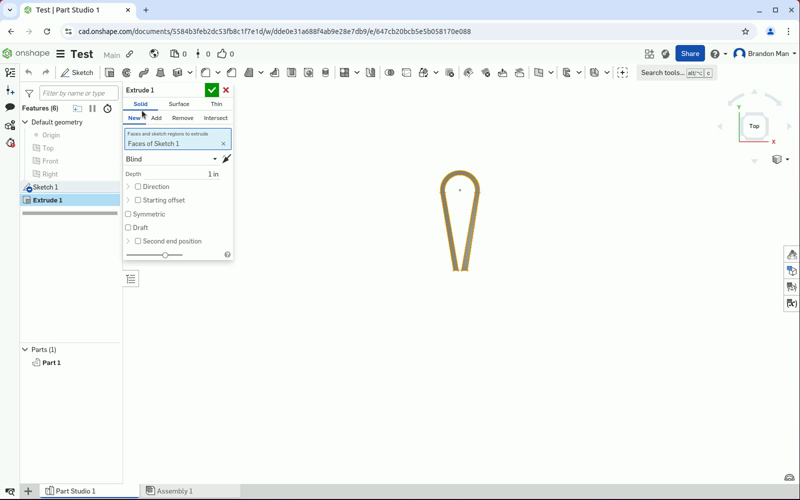
mouse_move(137, 120)
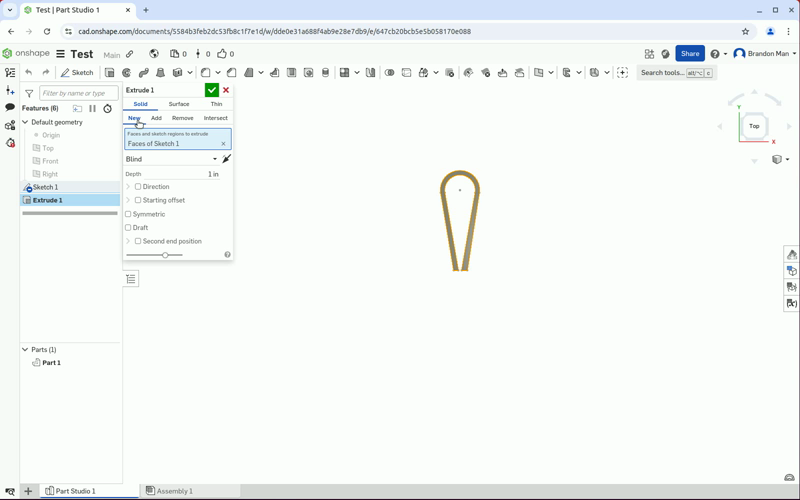
click(137, 120)
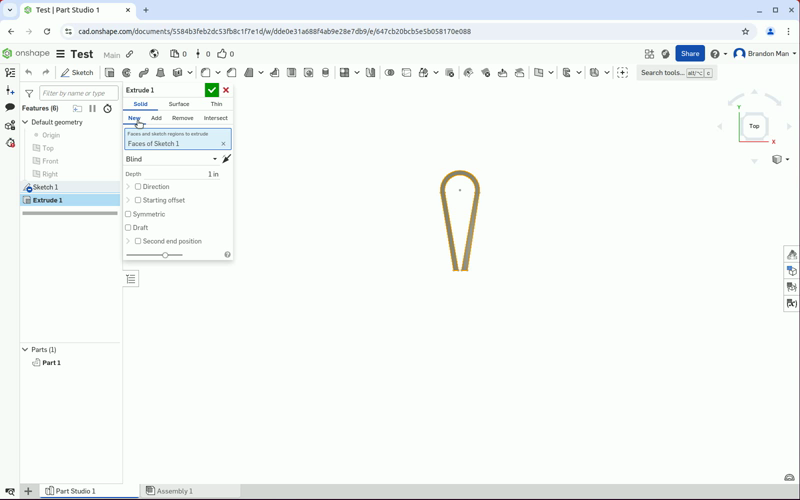
key(tab, 4)
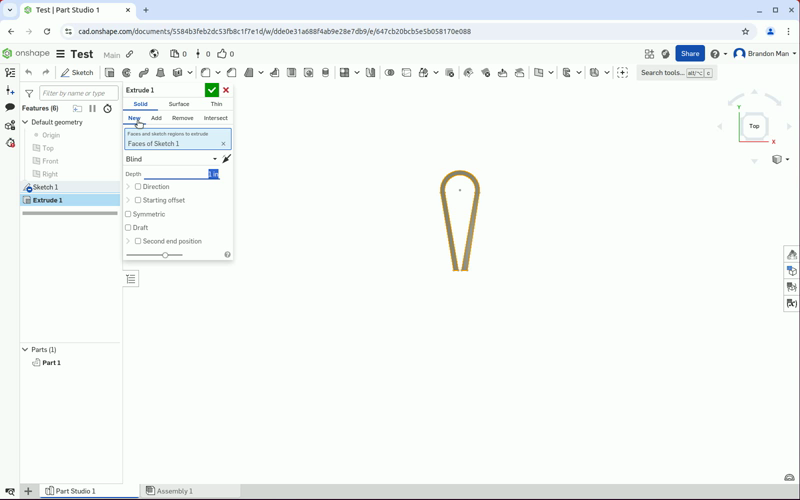
text(0.722)
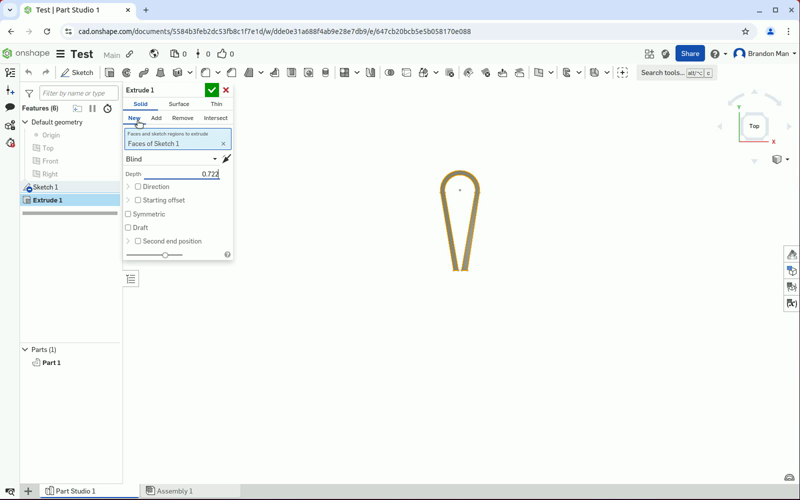
key(enter)
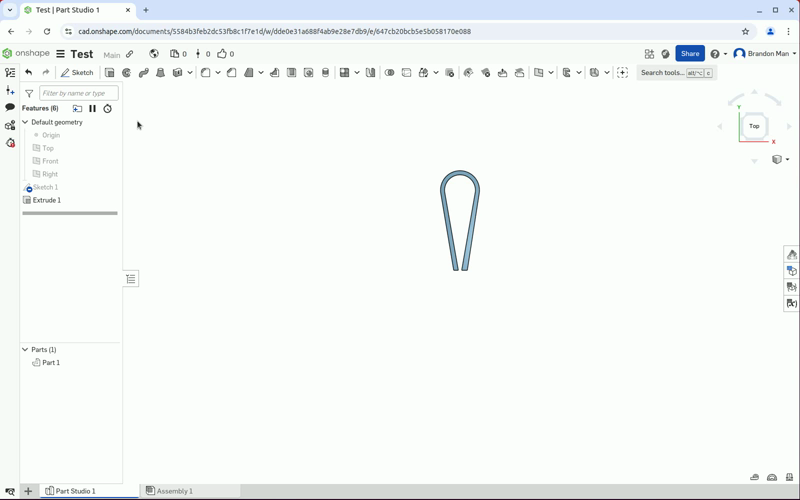
key(shift+h)
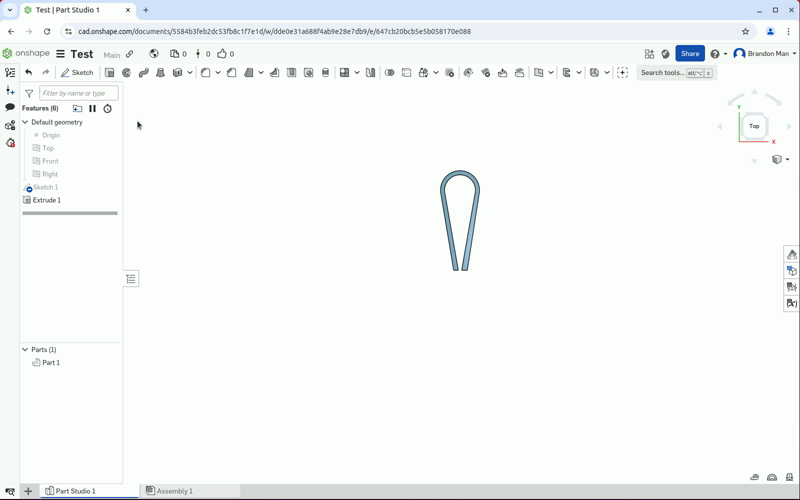
key(shift+h)
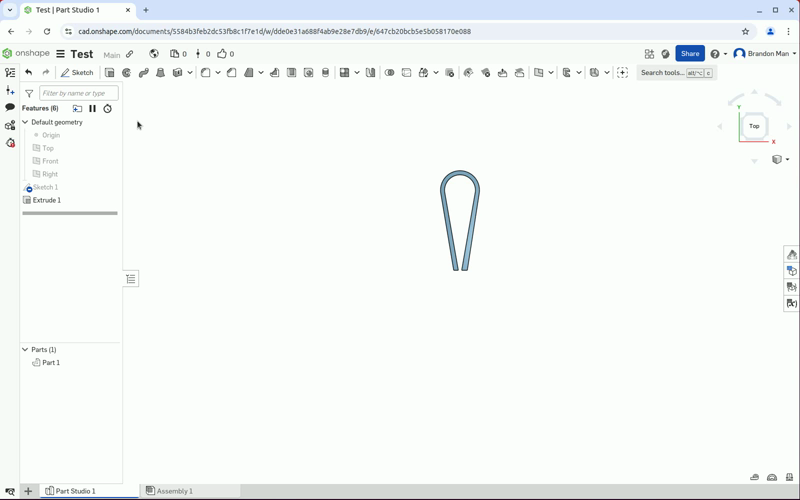
mouse_move(73, 189)
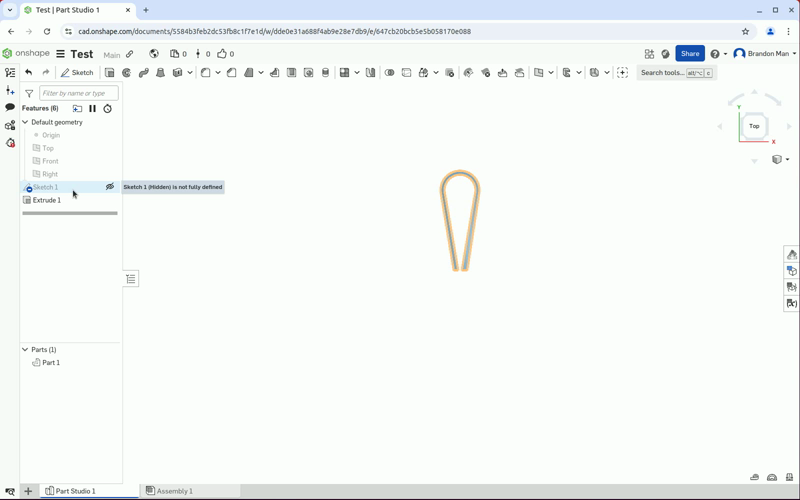
click(73, 189)
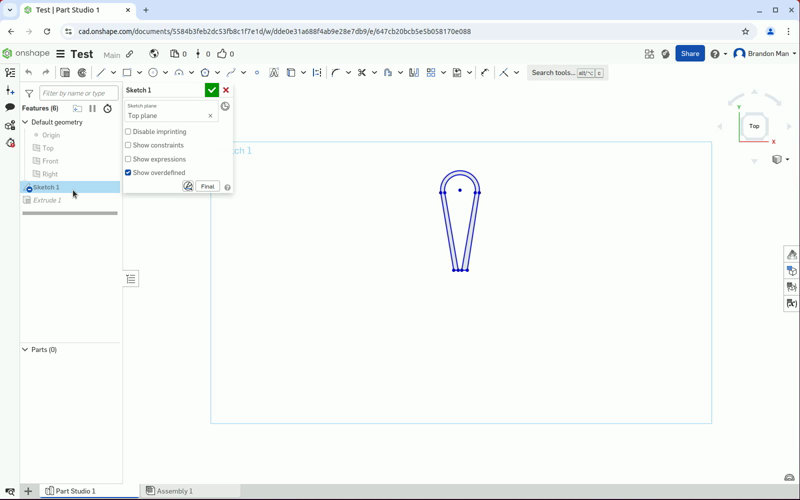
mouse_move(229, 92)
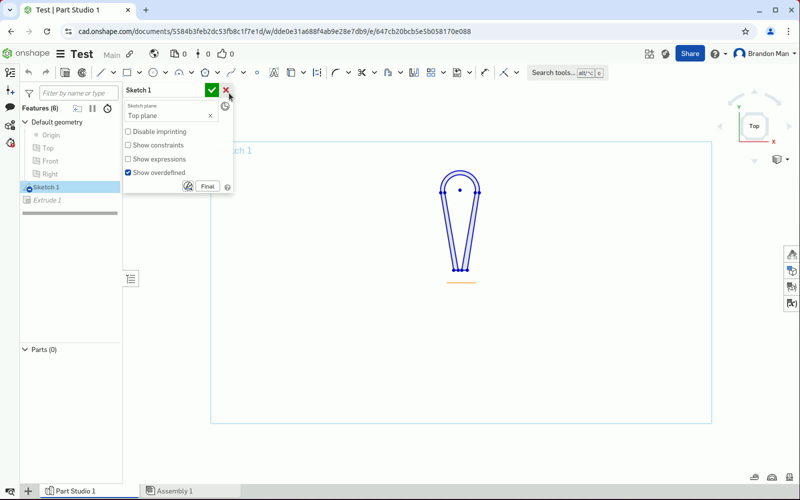
click(229, 92)
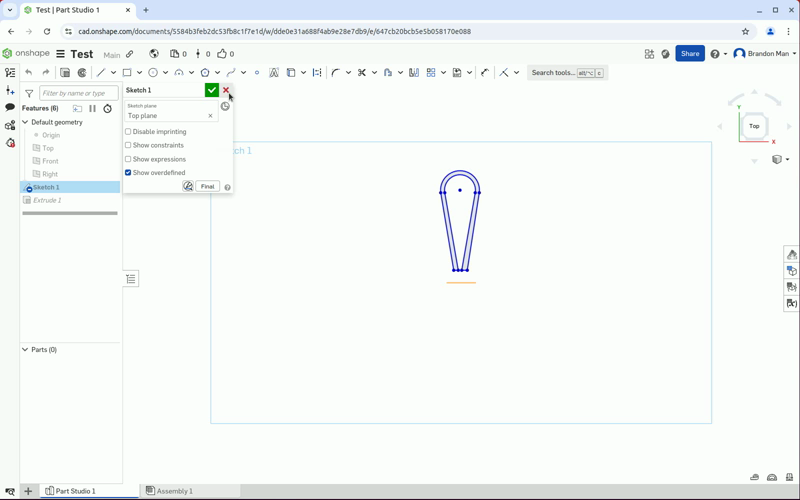
key(shift+s)
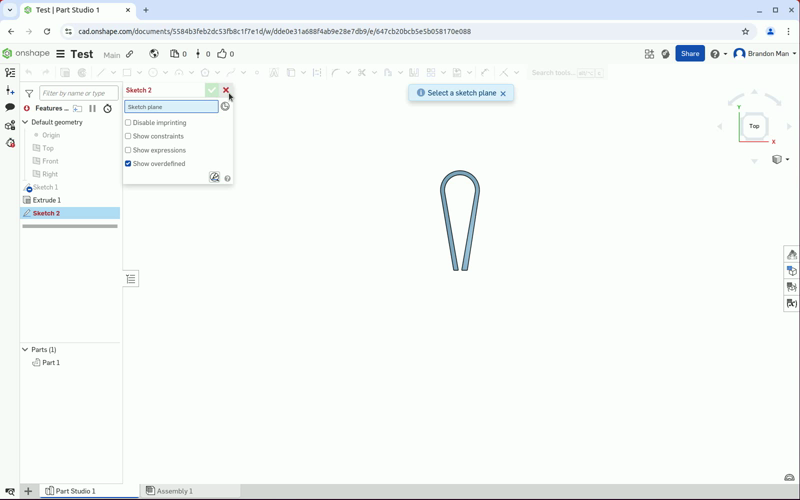
mouse_move(73, 150)
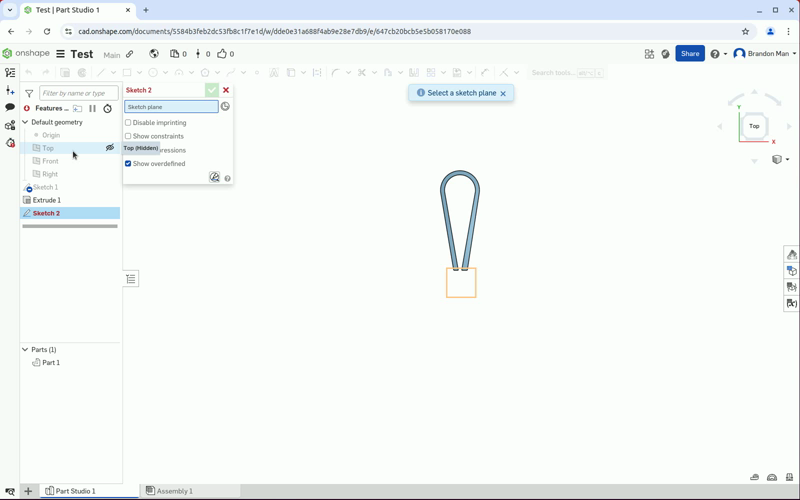
click(73, 150)
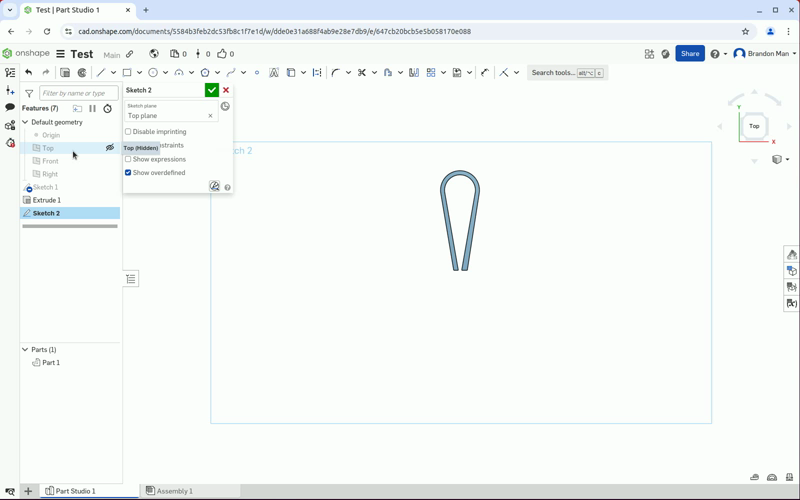
mouse_move(73, 352)
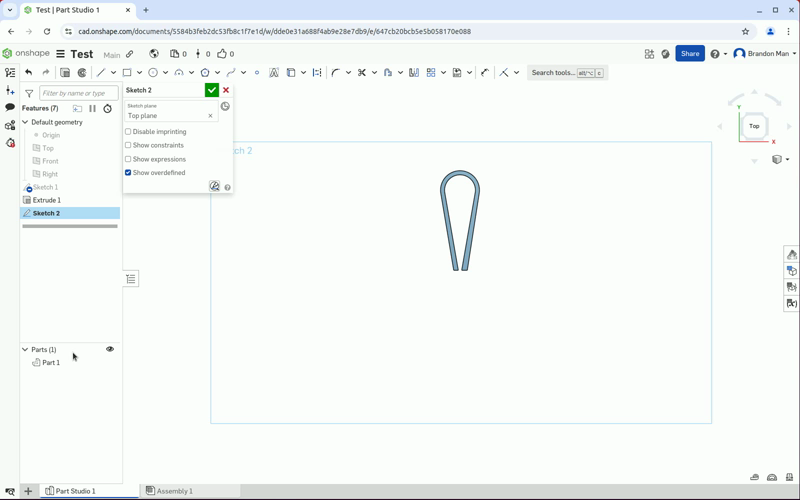
key(y)
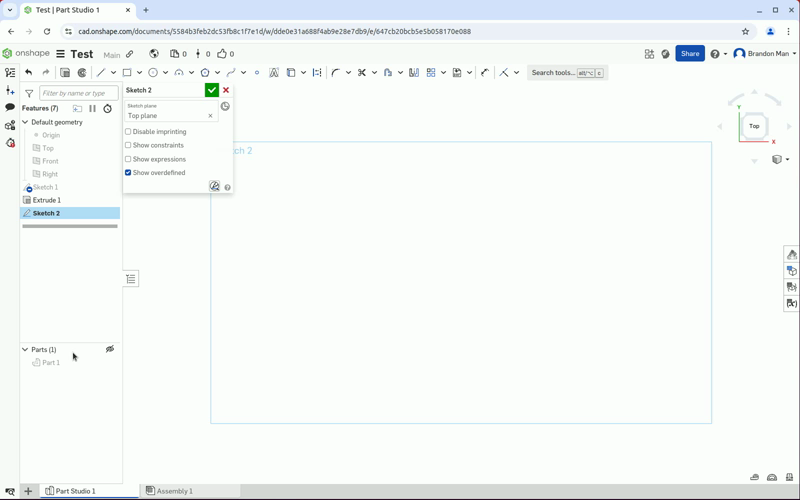
key(l)
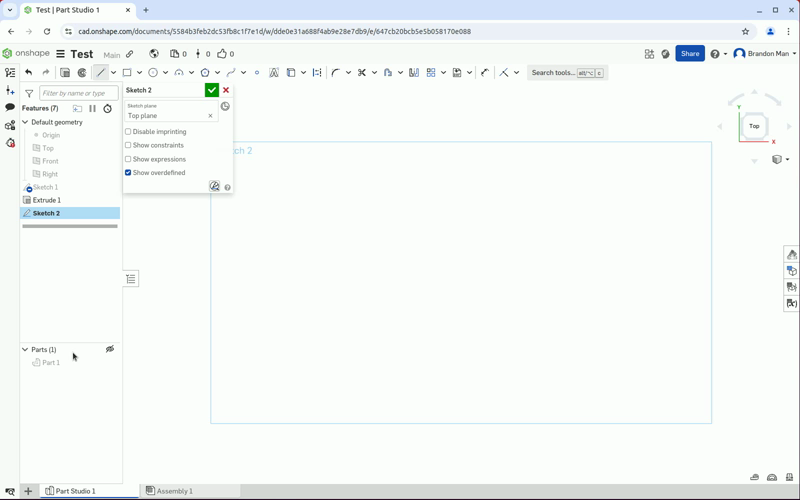
key_down(shift)
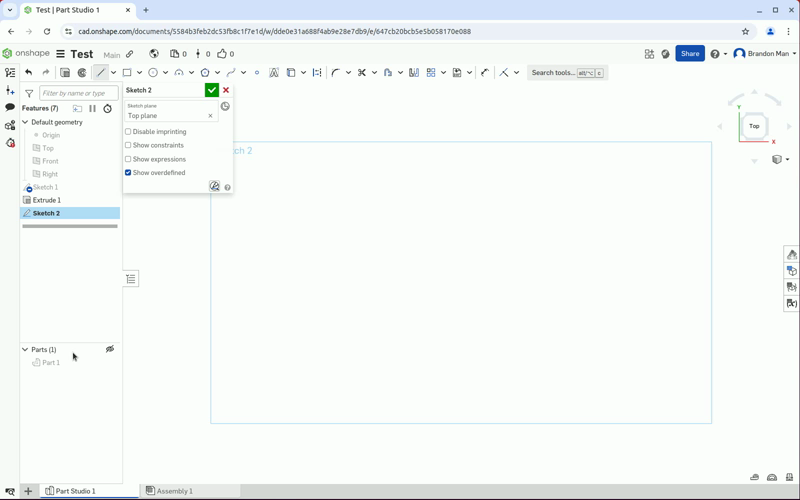
mouse_move(452, 274)
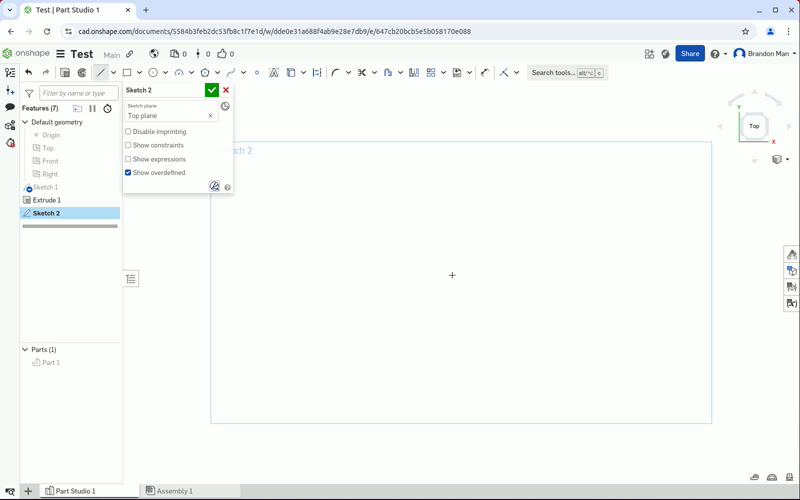
click(452, 274)
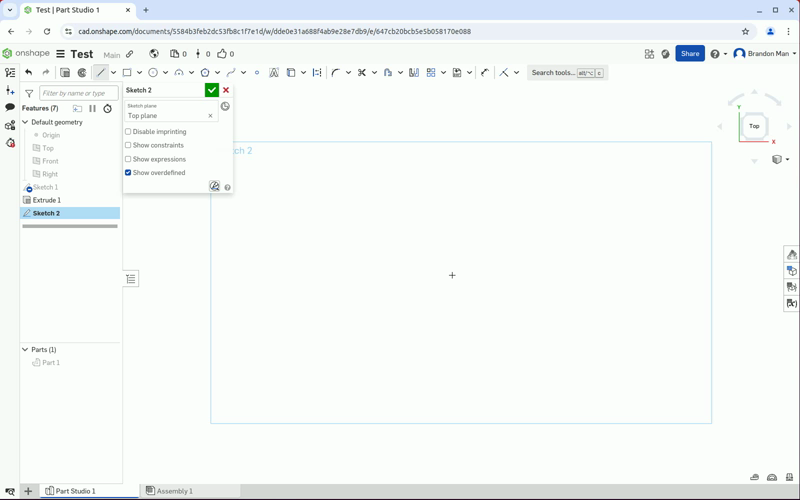
key_up(shift)
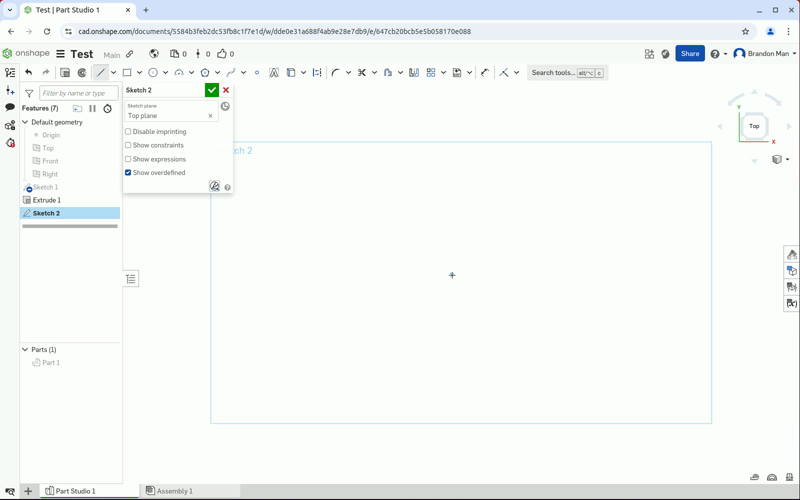
key_down(shift)
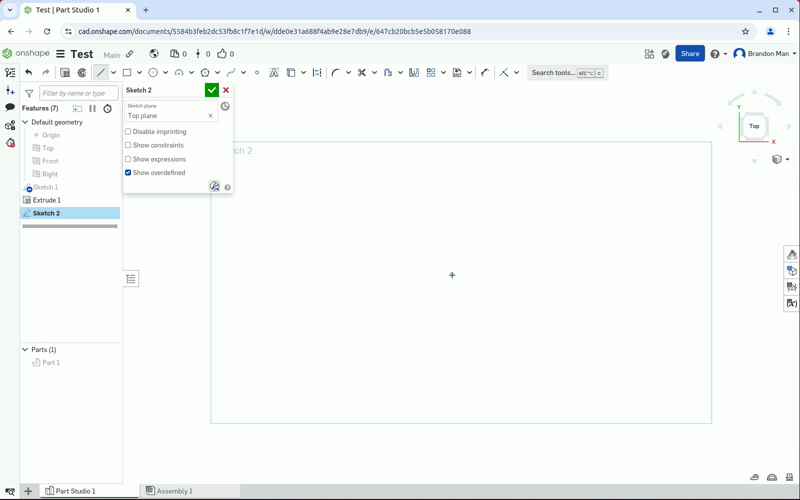
mouse_move(482, 274)
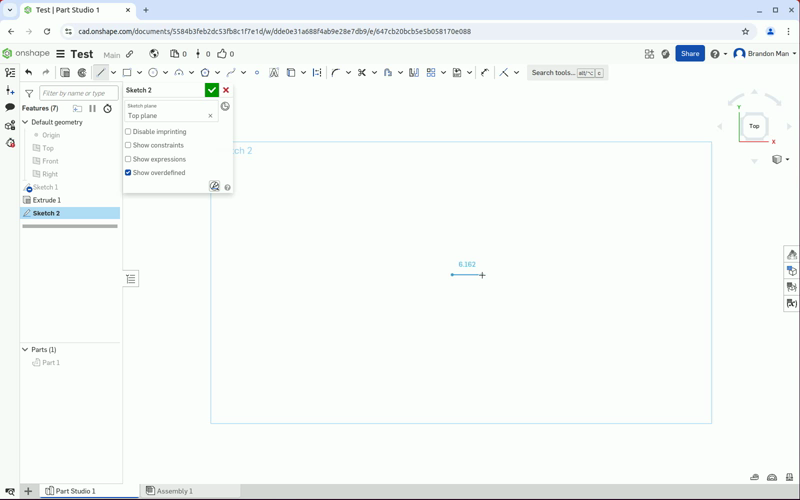
mouse_move(470, 274)
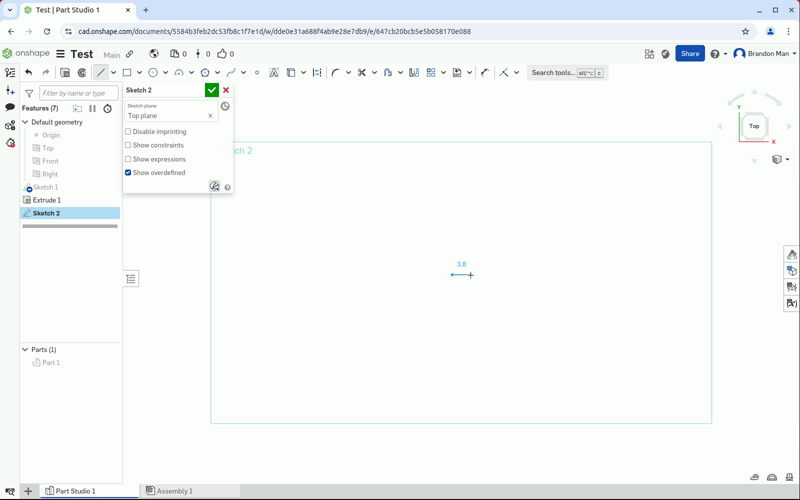
click(470, 274)
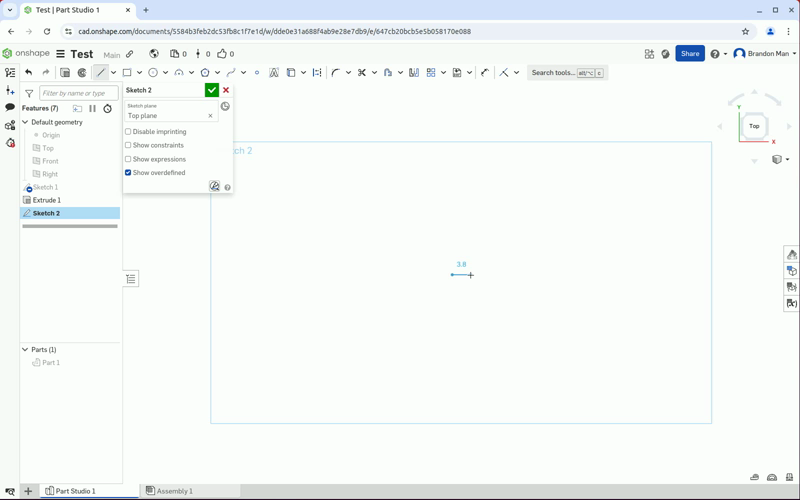
key_up(shift)
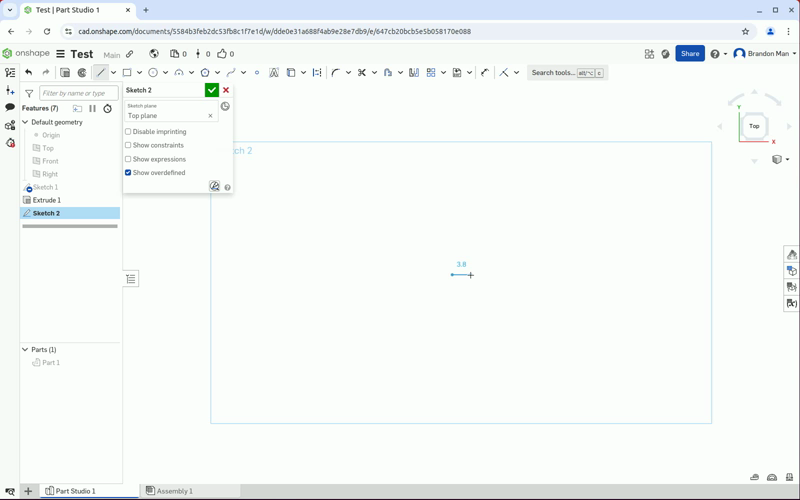
key_down(shift)
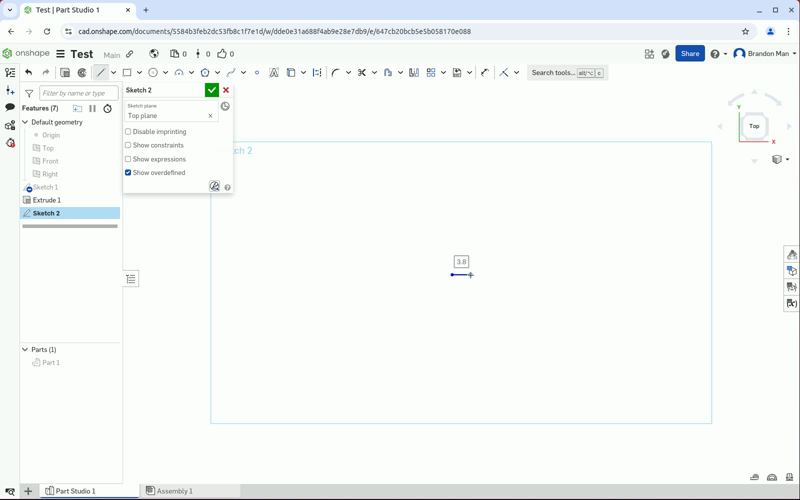
mouse_move(501, 274)
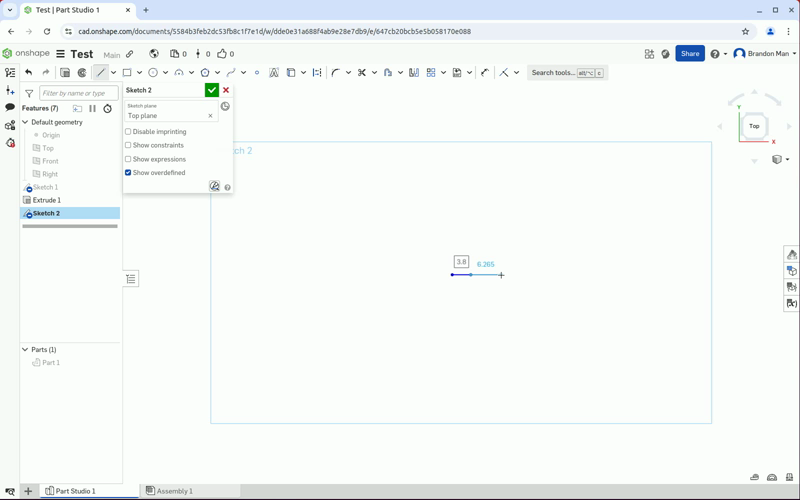
mouse_move(470, 270)
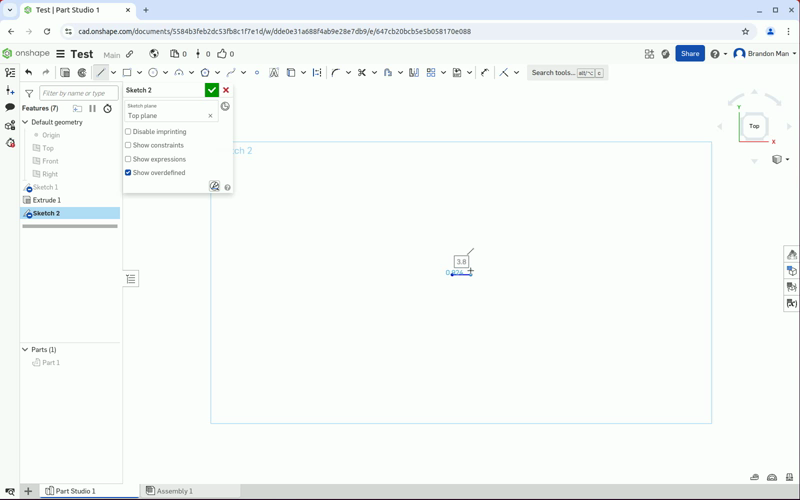
scroll(6)
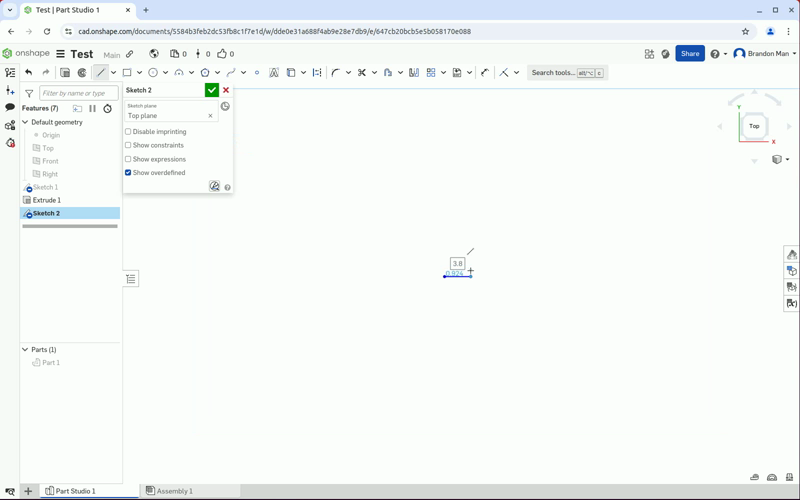
scroll(6)
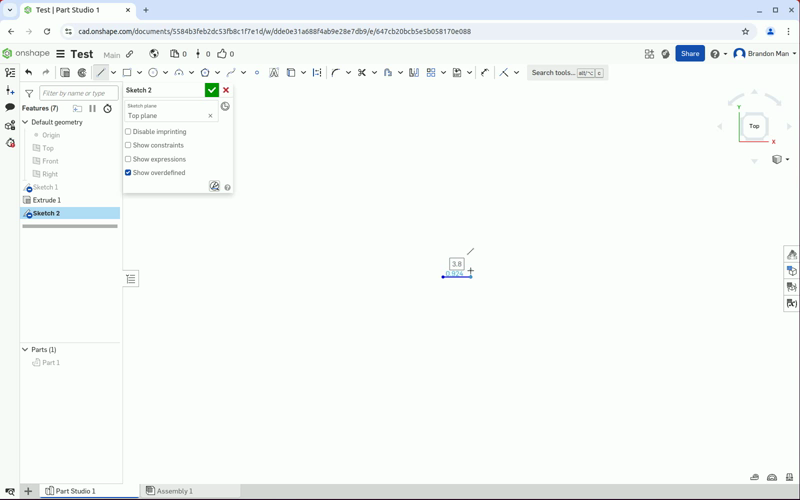
scroll(6)
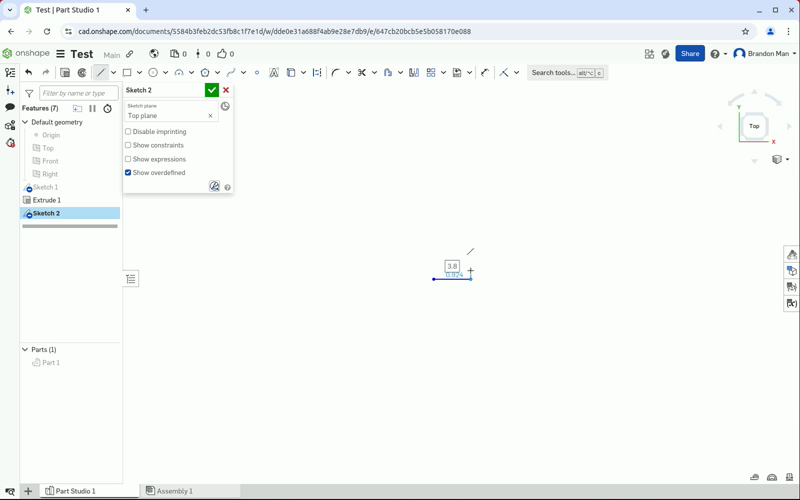
scroll(6)
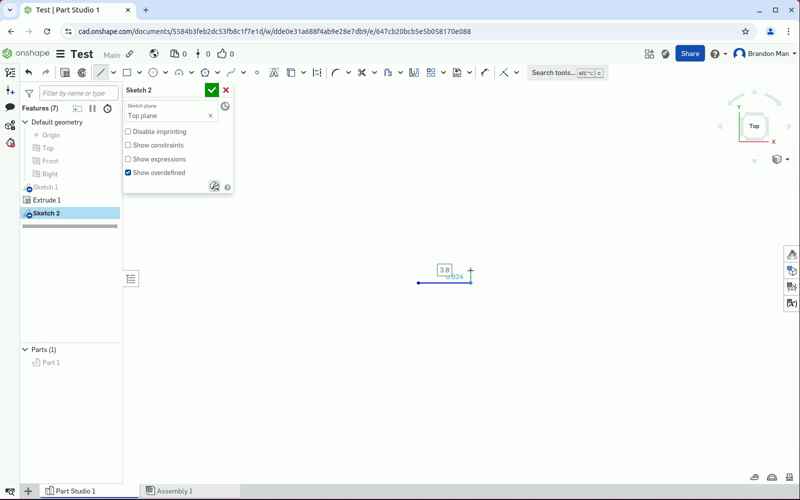
scroll(6)
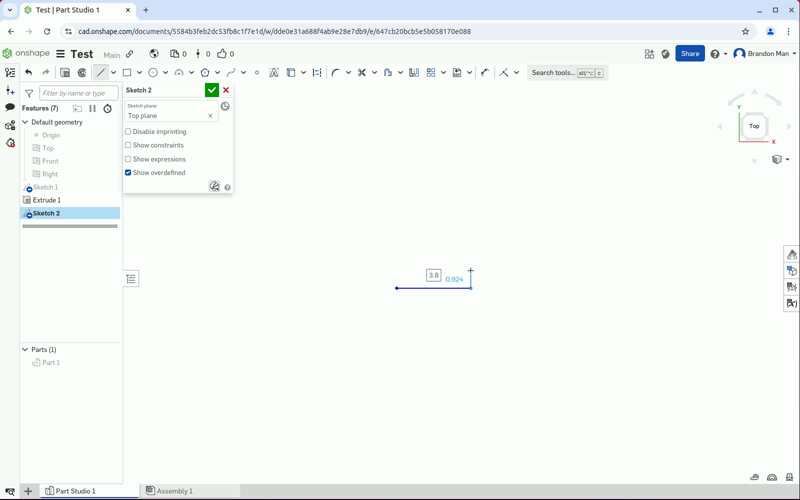
scroll(6)
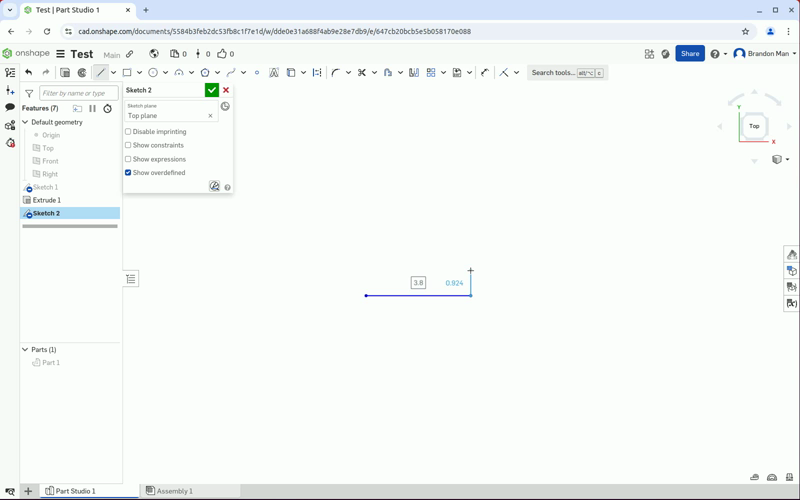
scroll(6)
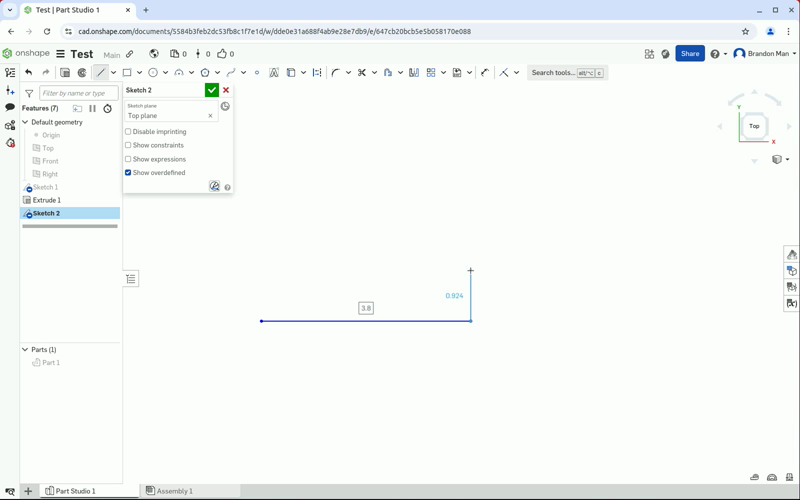
click(470, 270)
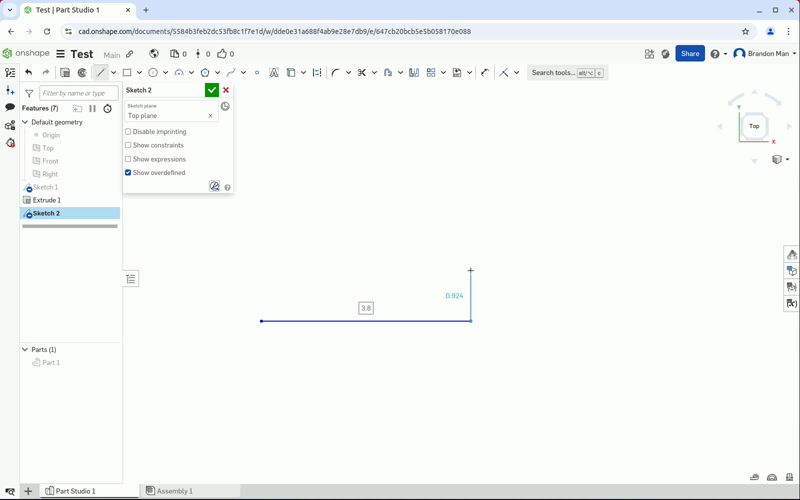
scroll(-6)
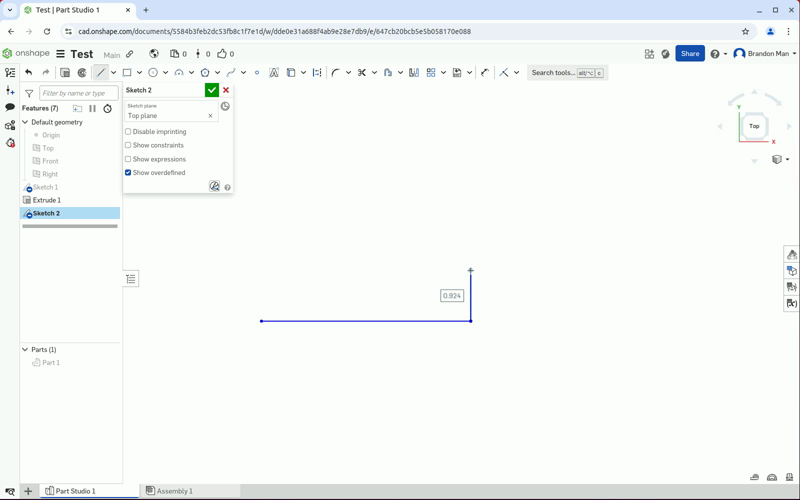
scroll(-6)
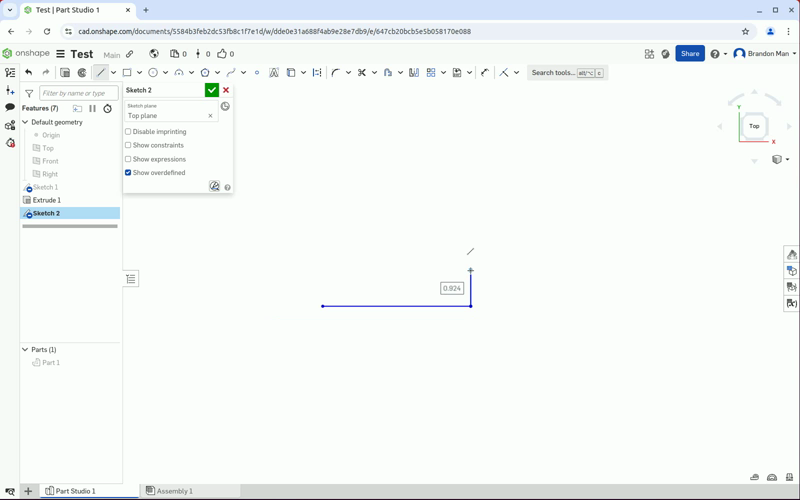
scroll(-6)
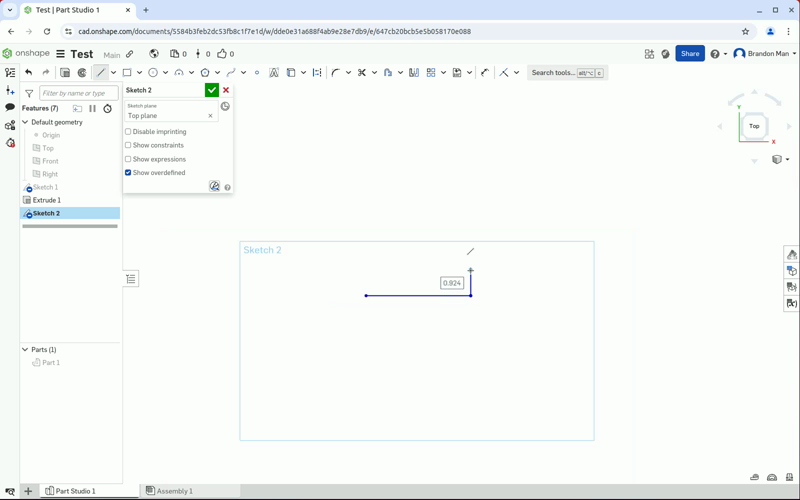
scroll(-6)
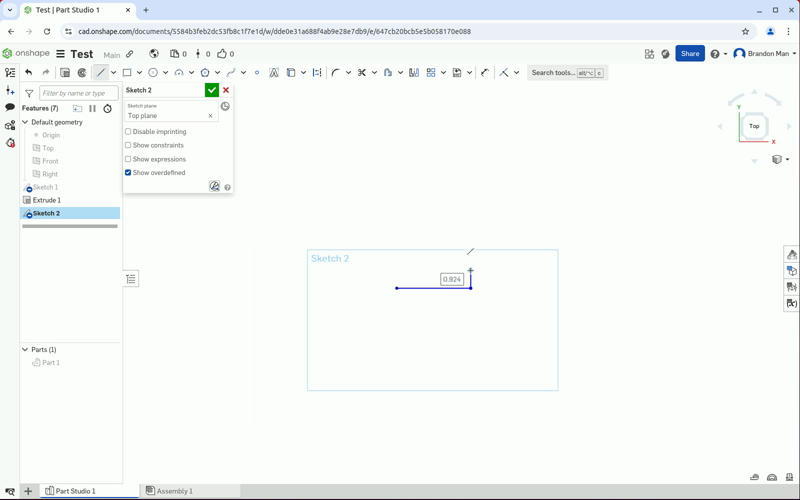
scroll(-6)
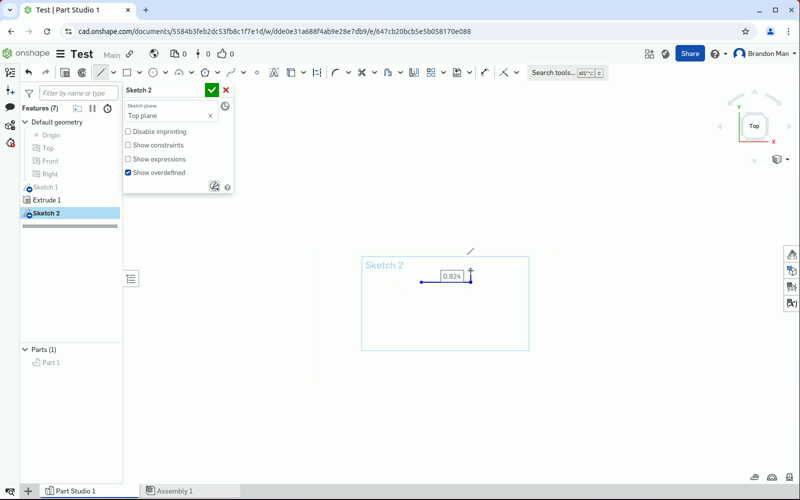
scroll(-6)
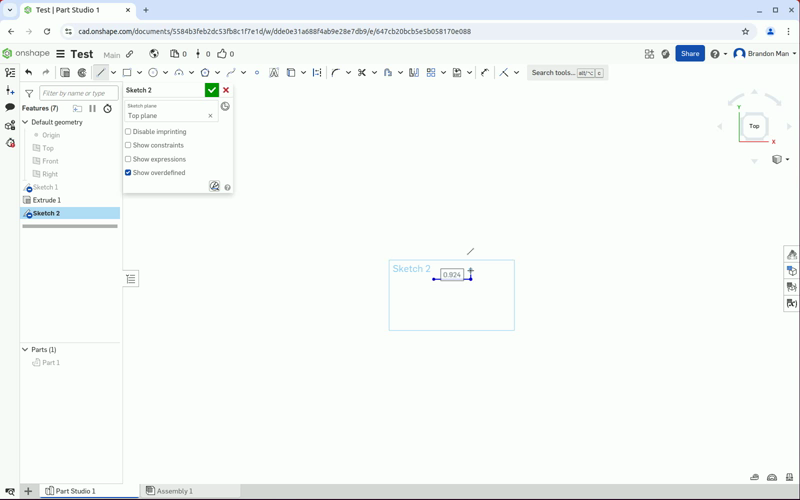
scroll(-6)
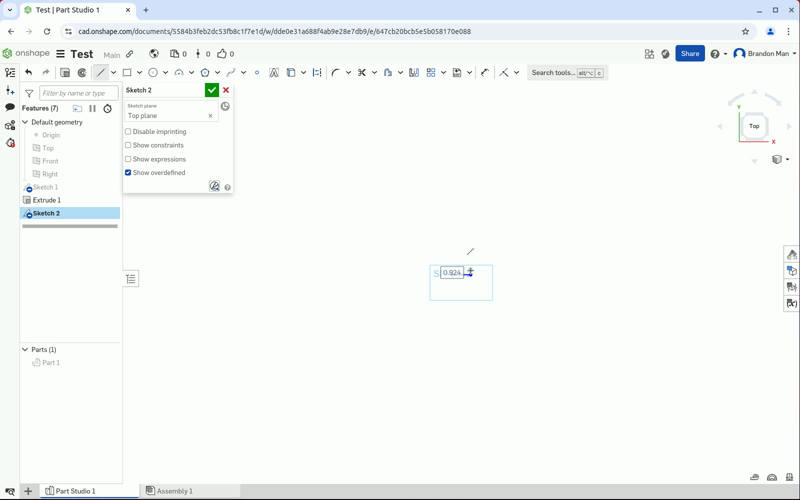
key_up(shift)
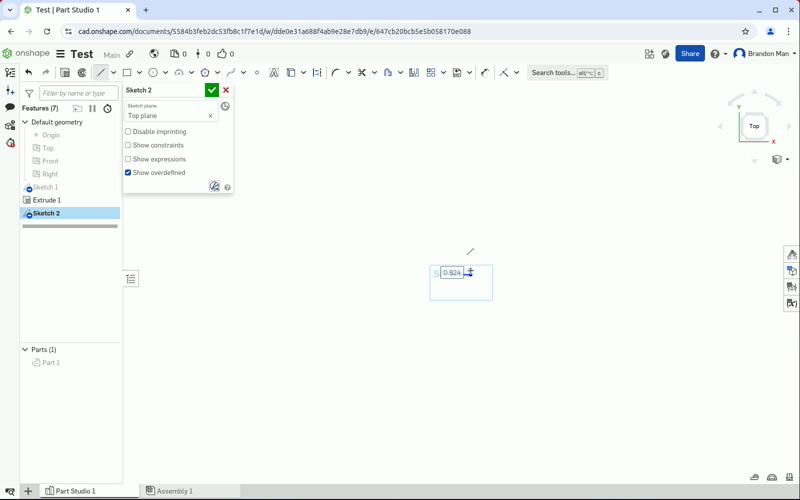
key_down(shift)
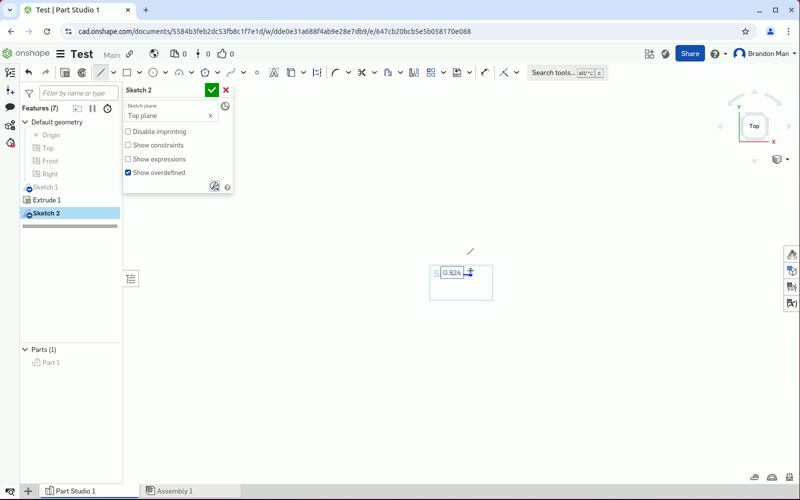
mouse_move(501, 270)
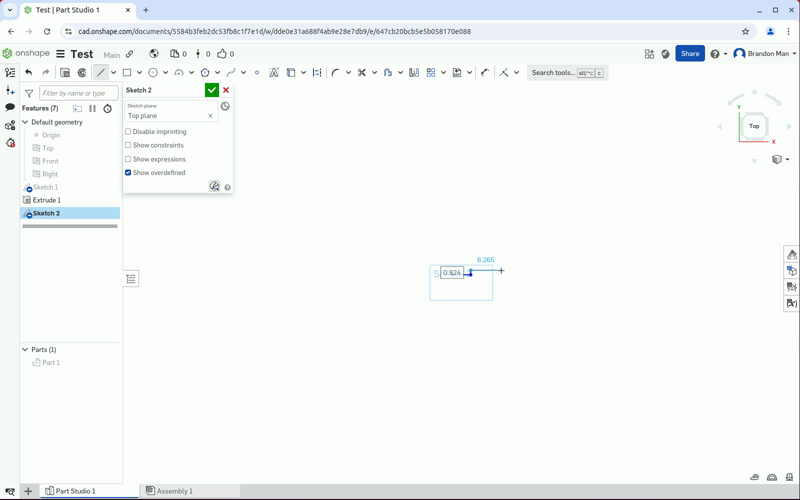
mouse_move(468, 270)
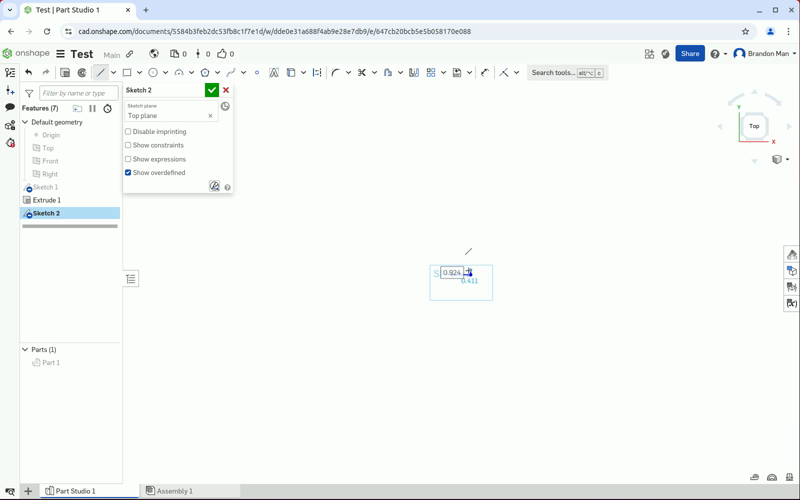
scroll(6)
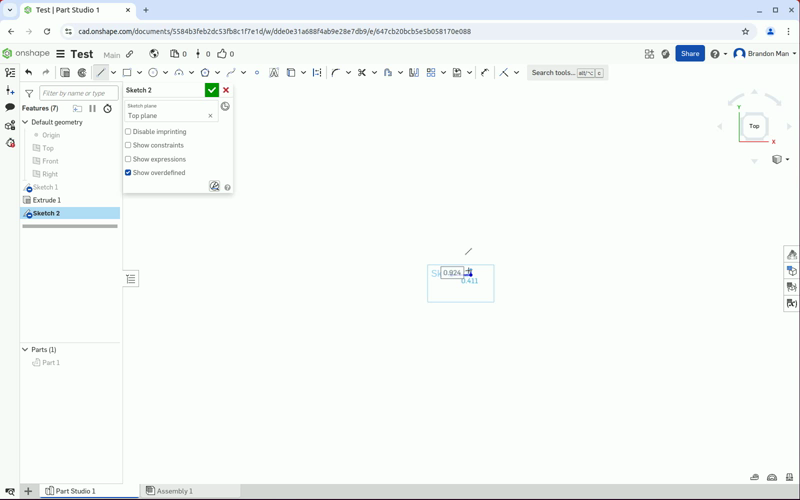
scroll(6)
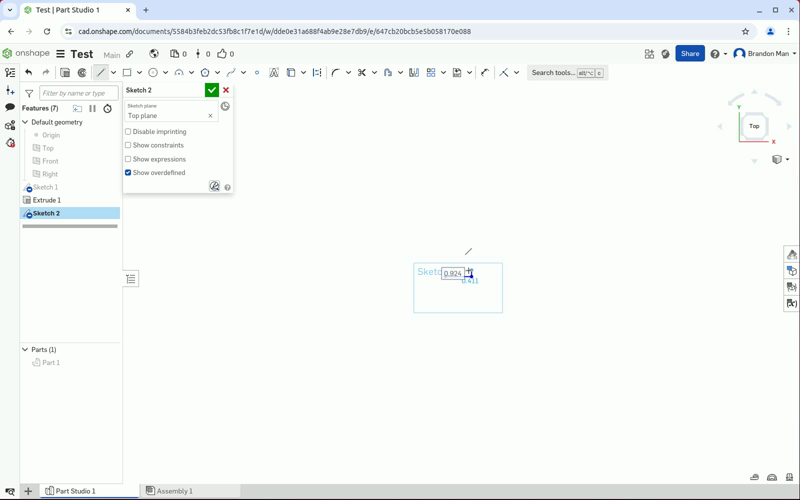
scroll(6)
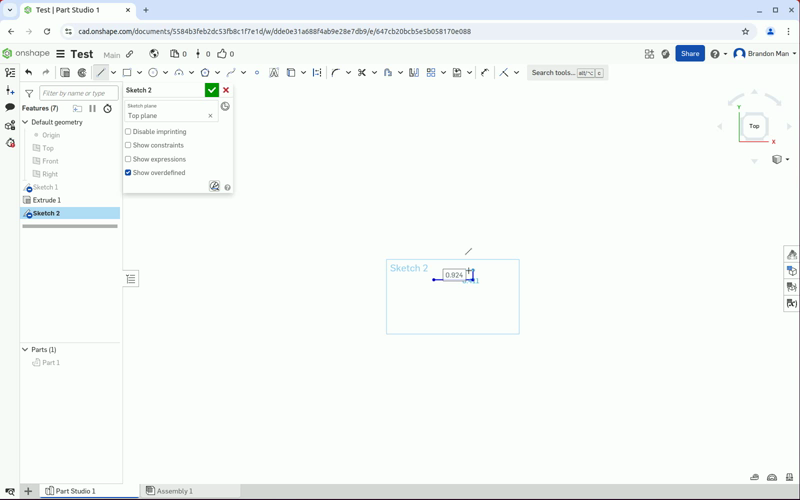
scroll(6)
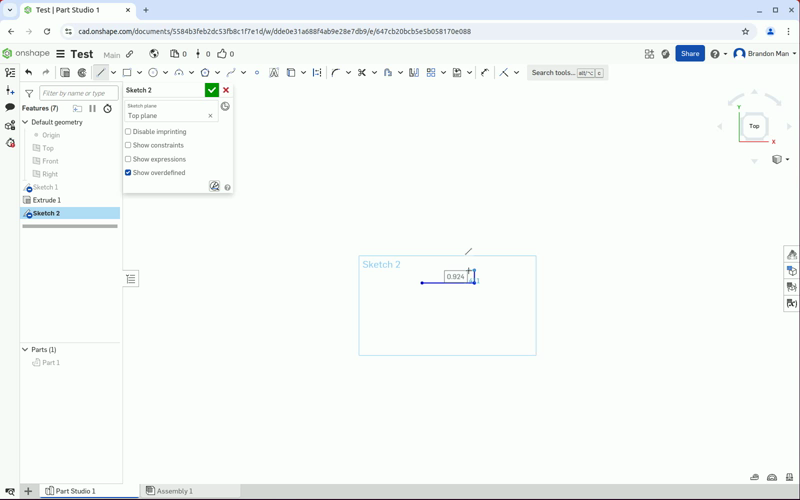
scroll(6)
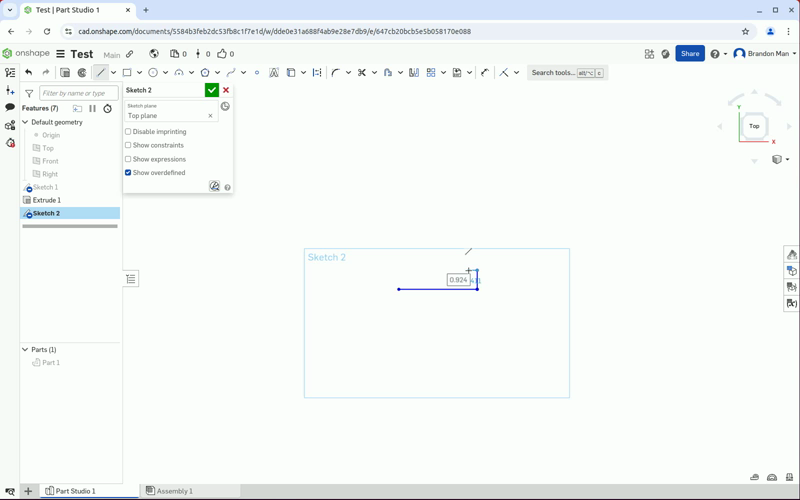
scroll(6)
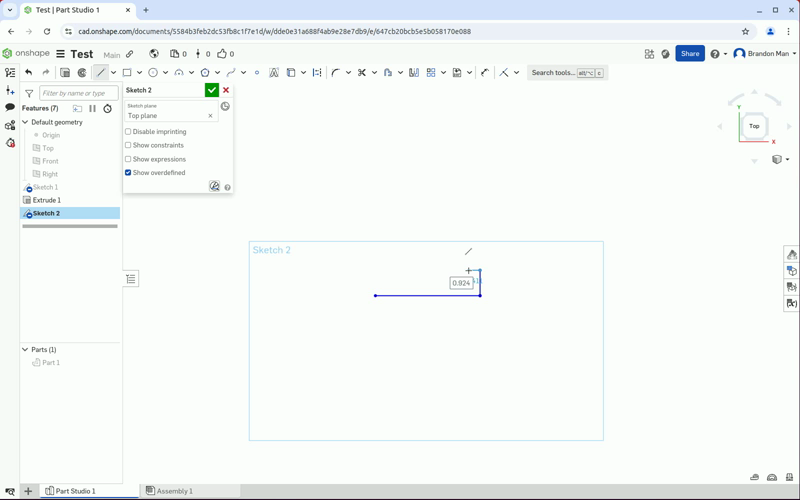
scroll(6)
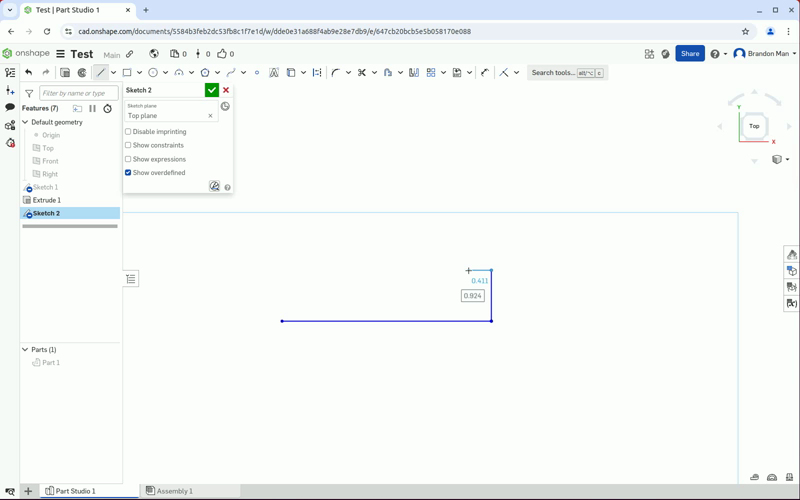
click(468, 270)
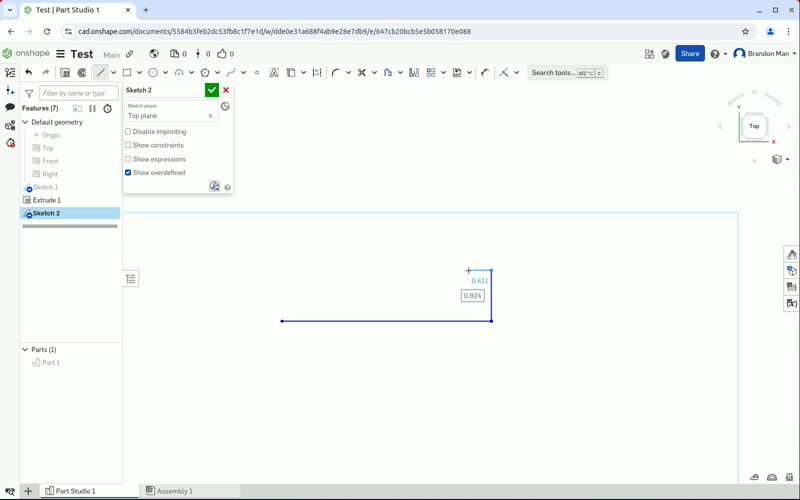
scroll(-6)
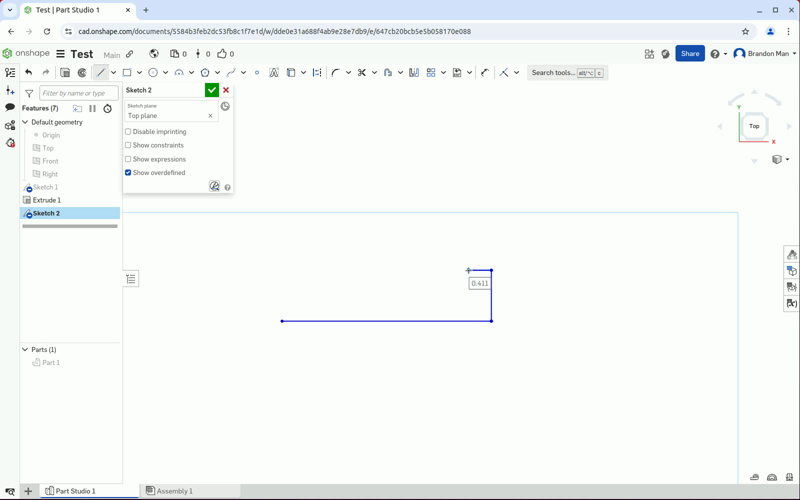
scroll(-6)
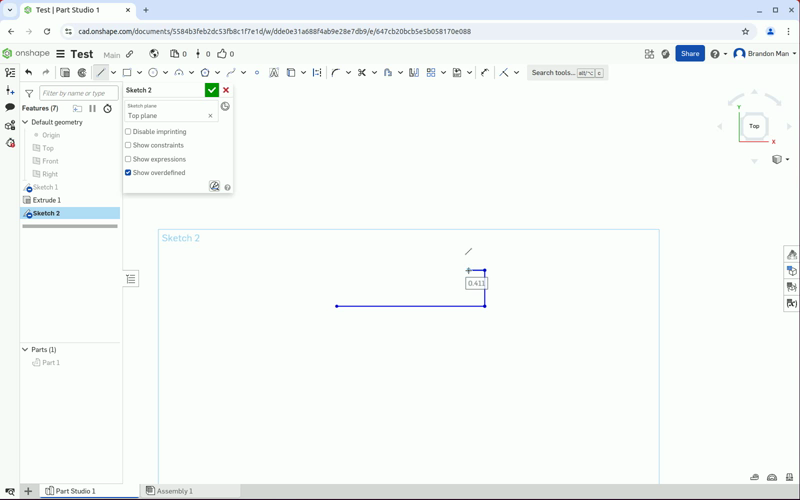
scroll(-6)
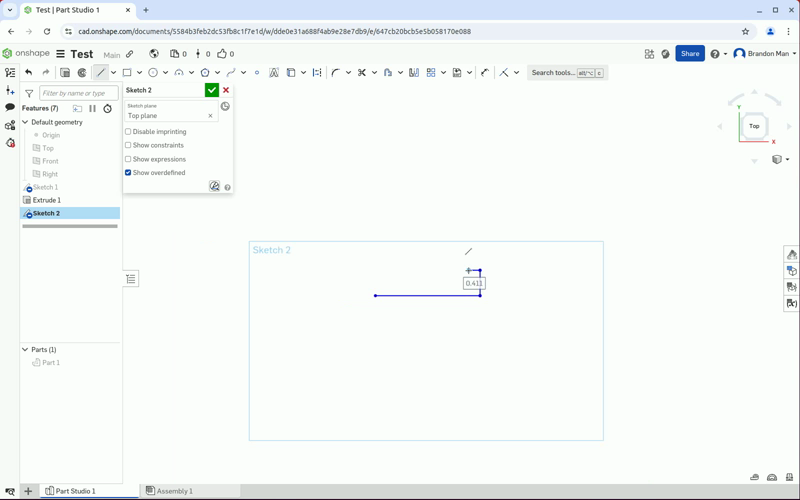
scroll(-6)
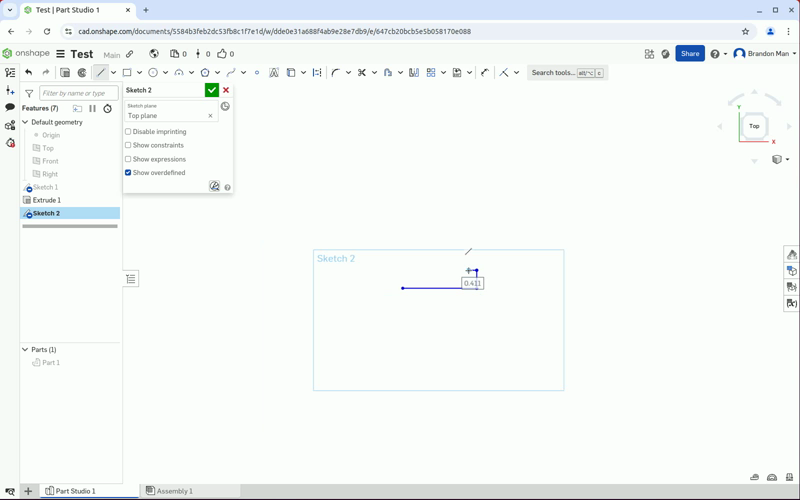
scroll(-6)
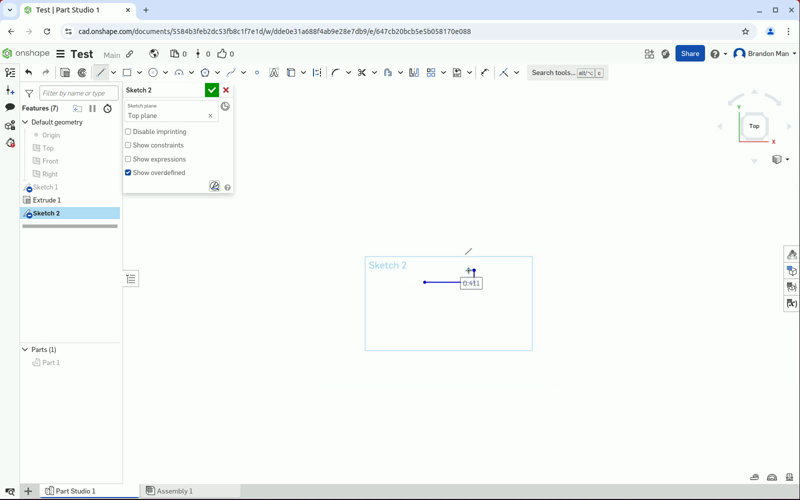
scroll(-6)
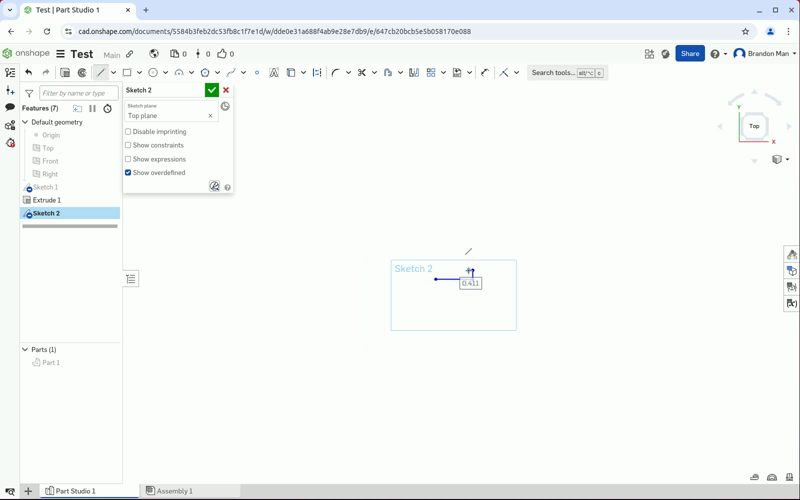
scroll(-6)
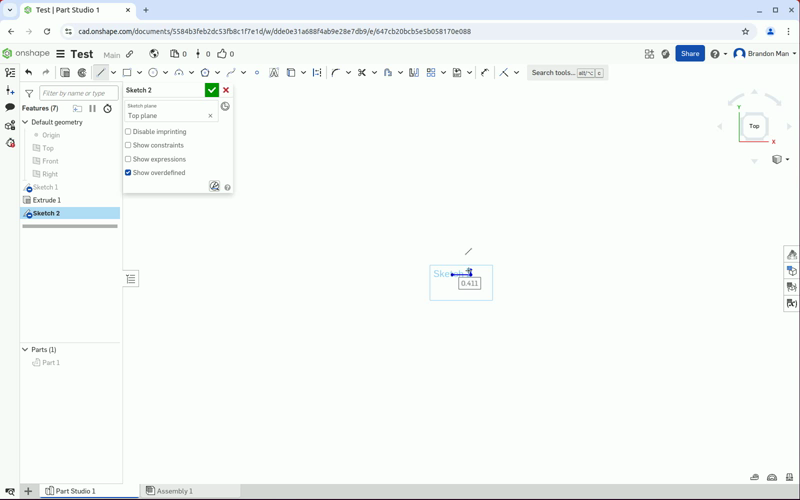
key_up(shift)
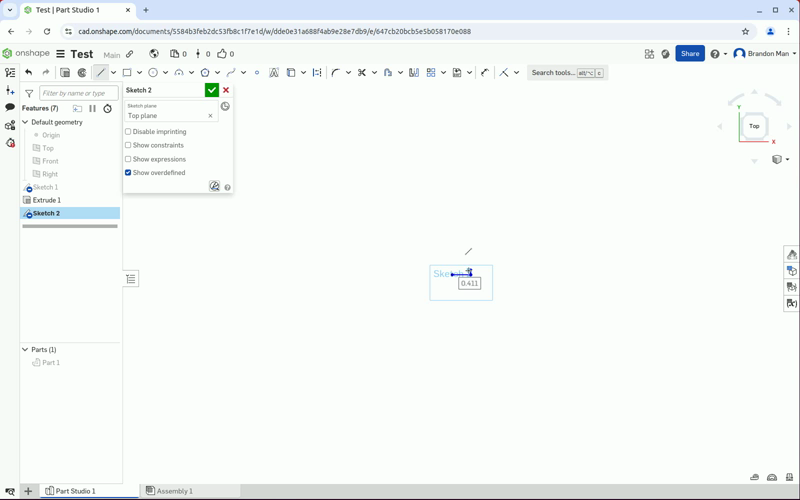
key_down(shift)
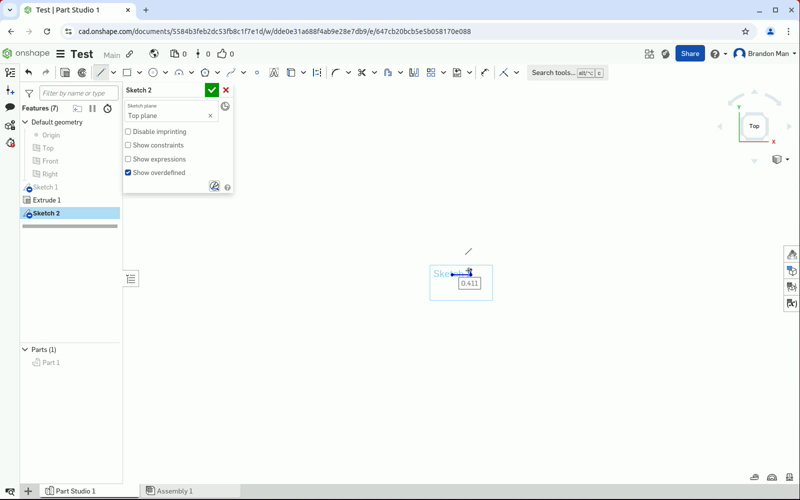
mouse_move(498, 270)
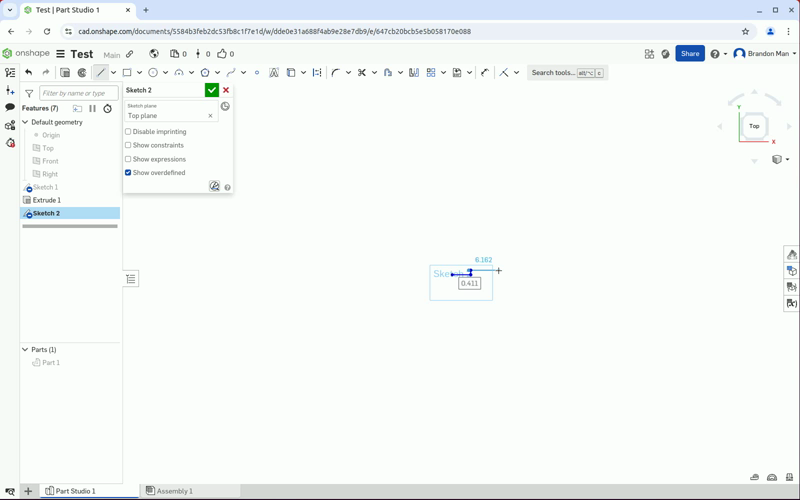
mouse_move(464, 270)
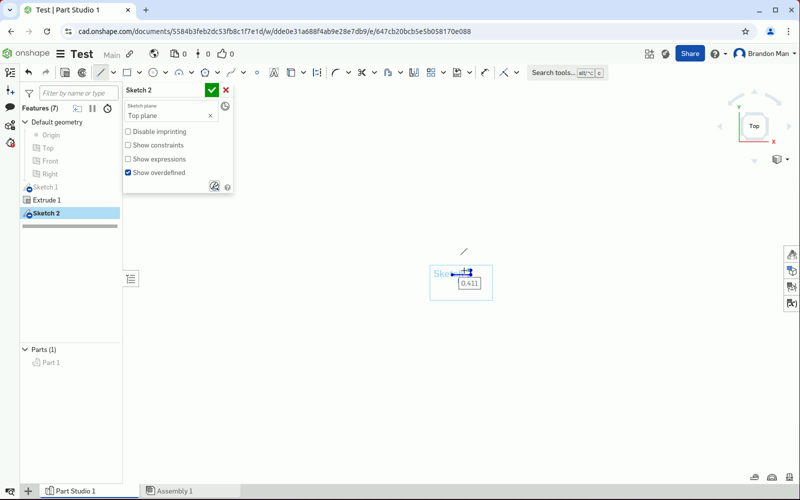
scroll(6)
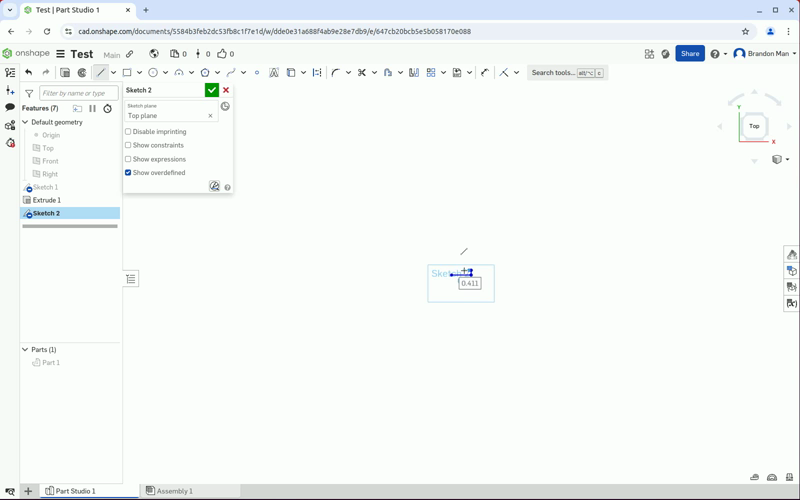
scroll(6)
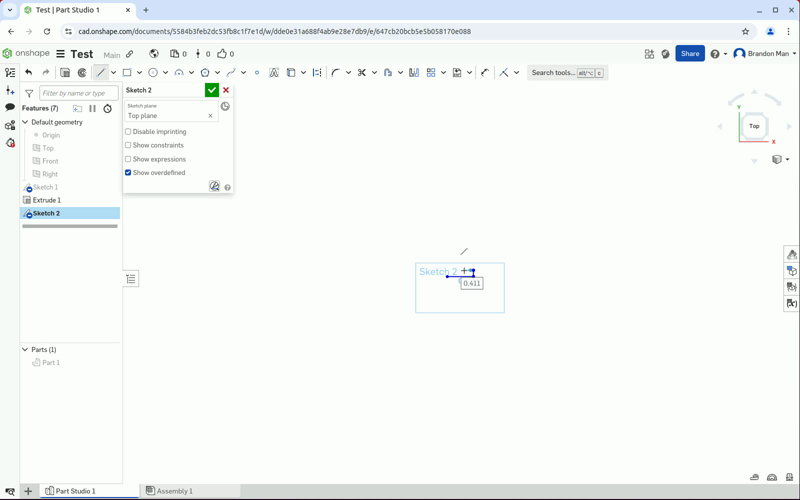
scroll(6)
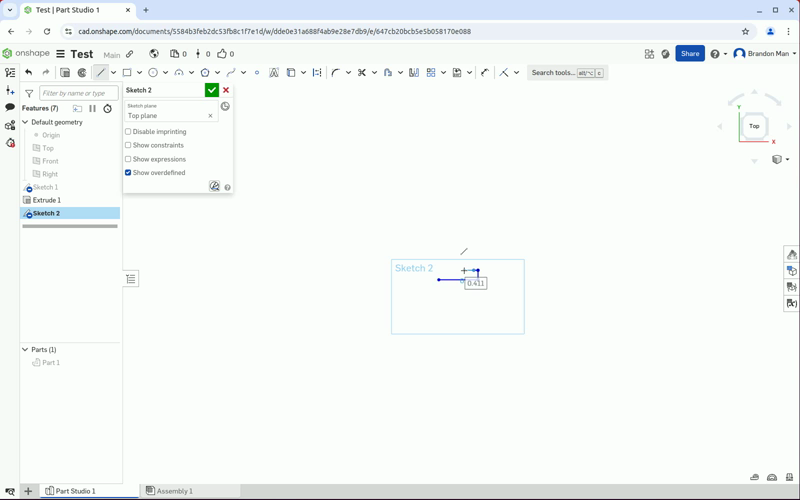
scroll(6)
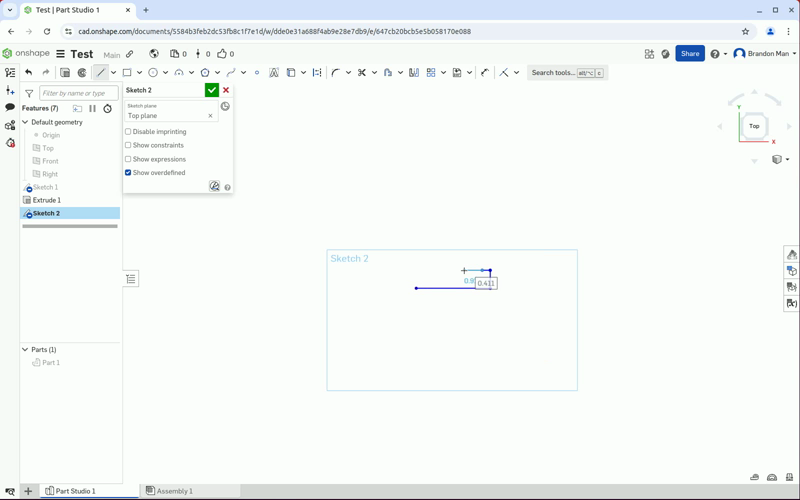
scroll(6)
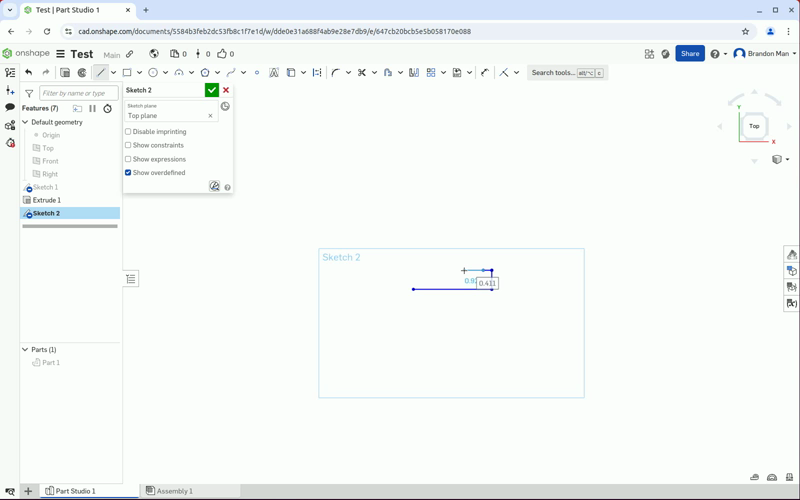
scroll(6)
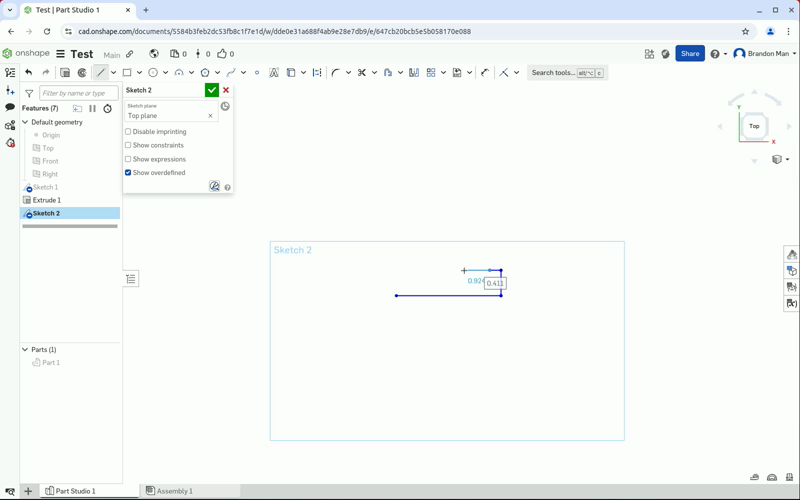
scroll(6)
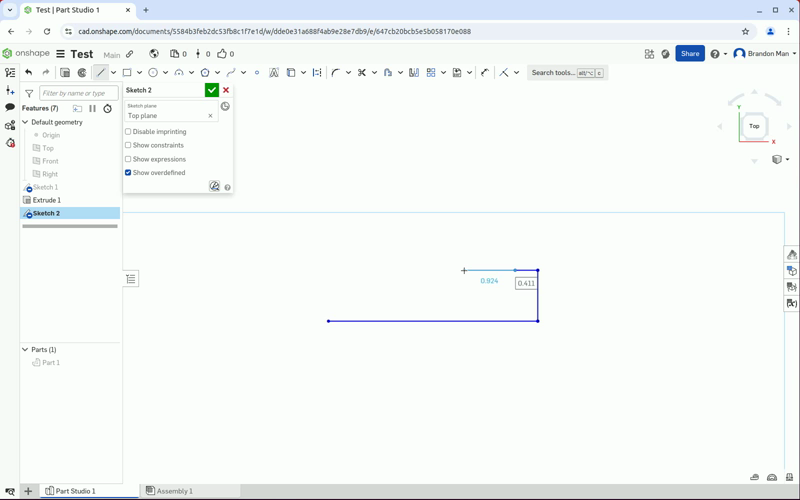
click(464, 270)
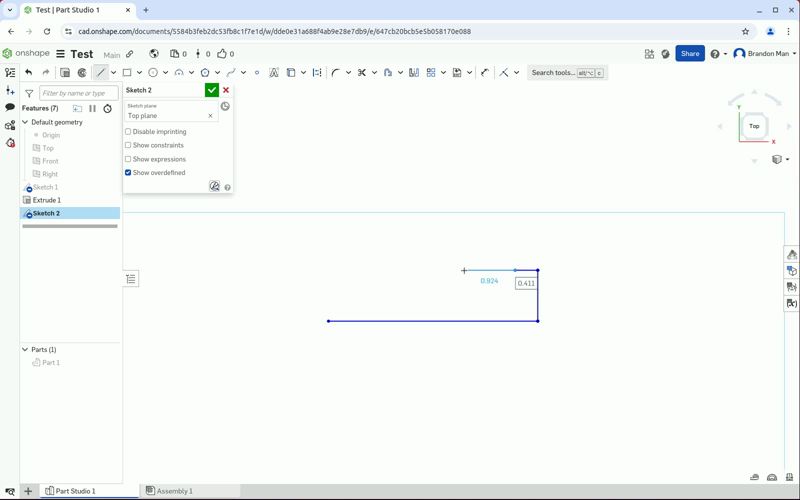
scroll(-6)
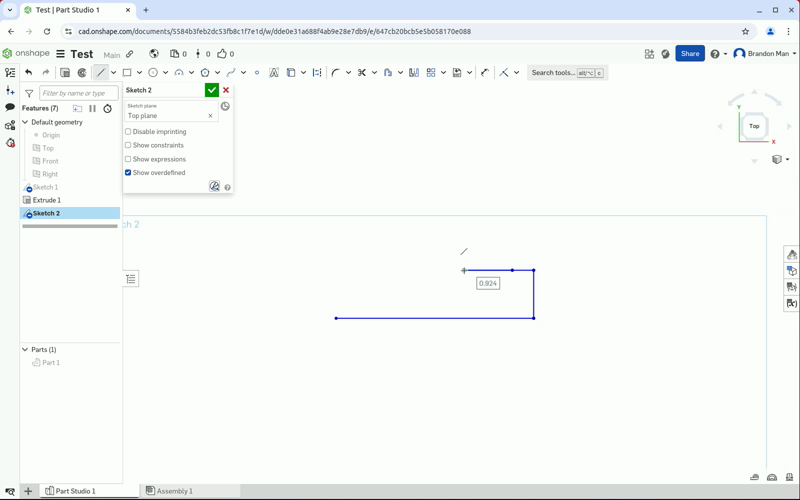
scroll(-6)
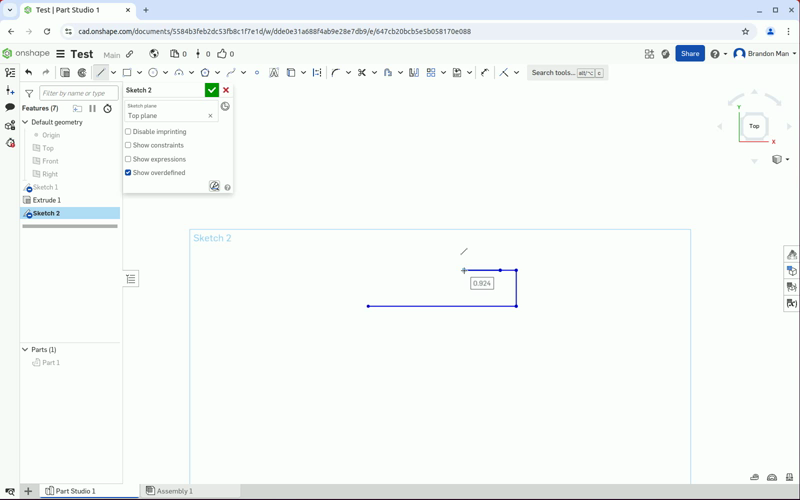
scroll(-6)
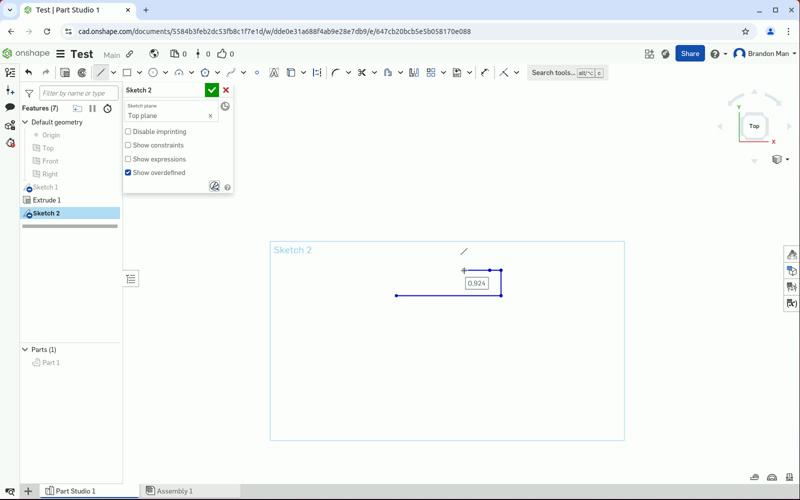
scroll(-6)
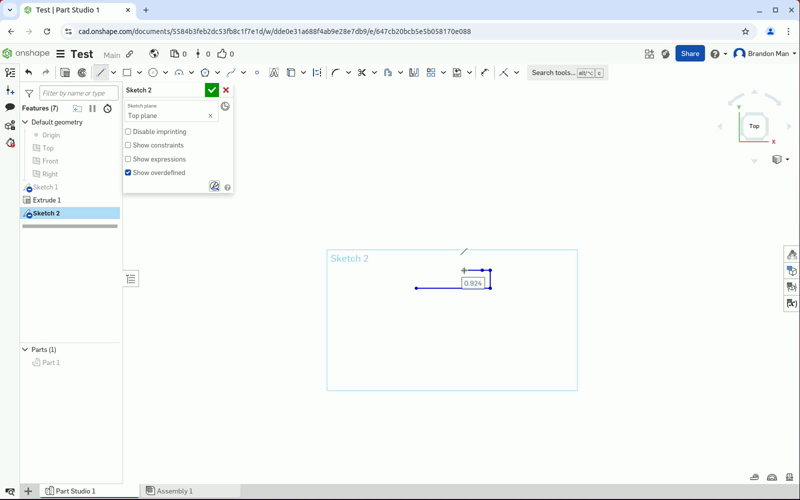
scroll(-6)
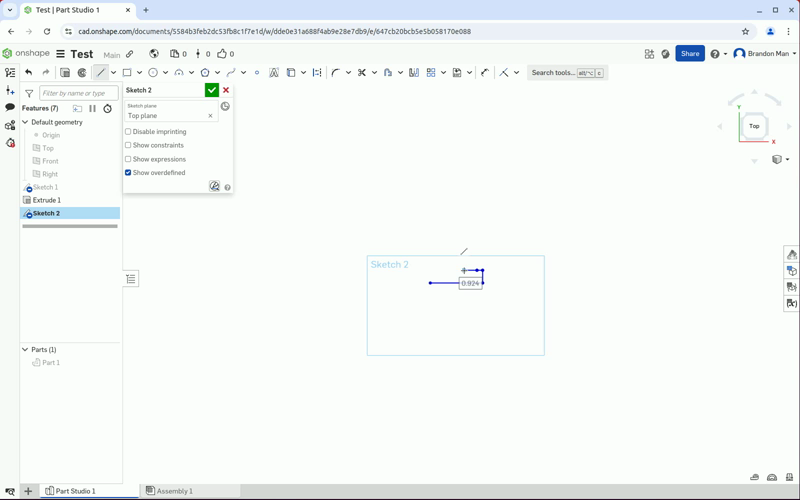
scroll(-6)
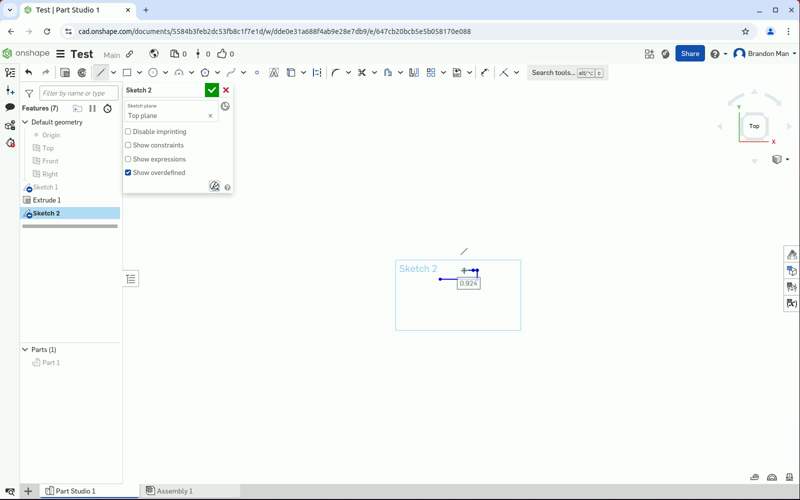
scroll(-6)
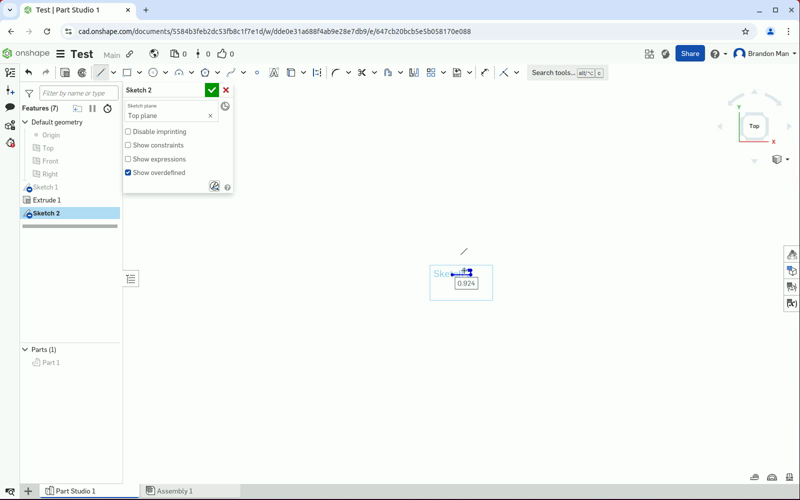
key_up(shift)
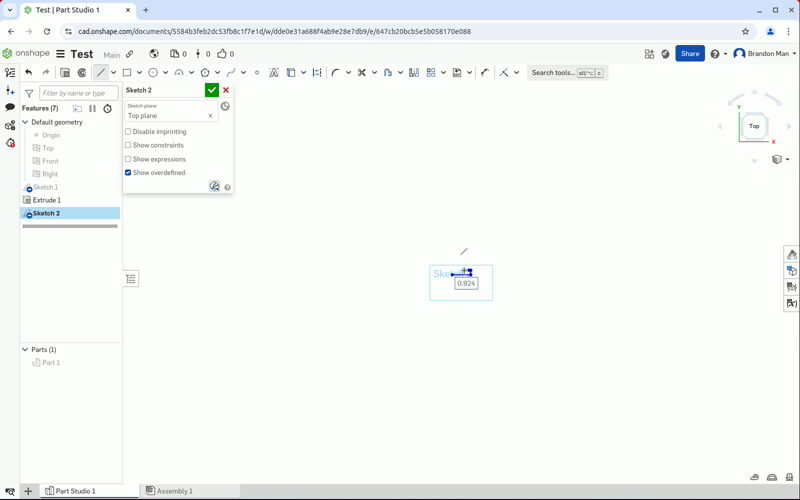
key_down(shift)
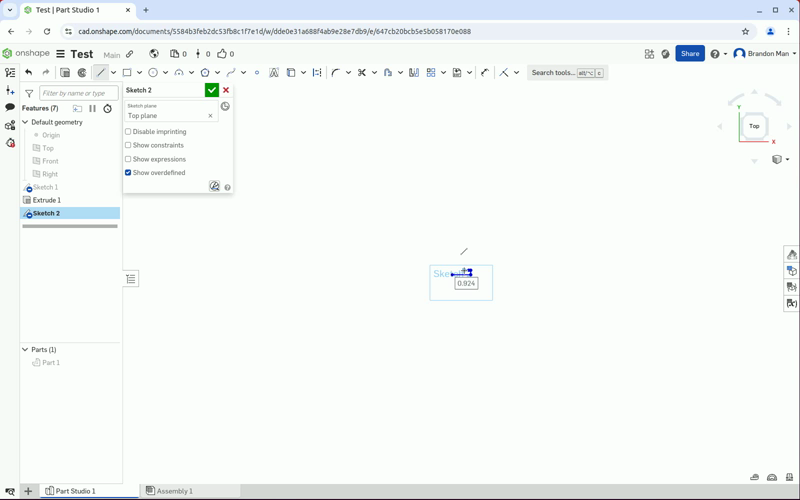
mouse_move(494, 270)
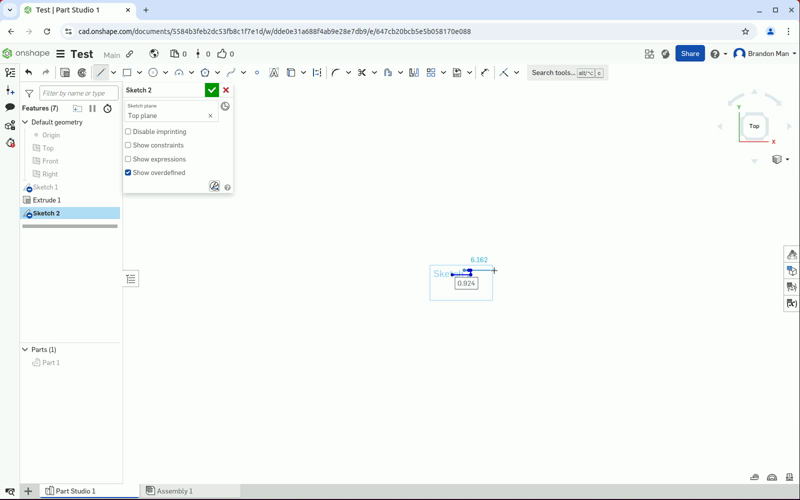
mouse_move(459, 270)
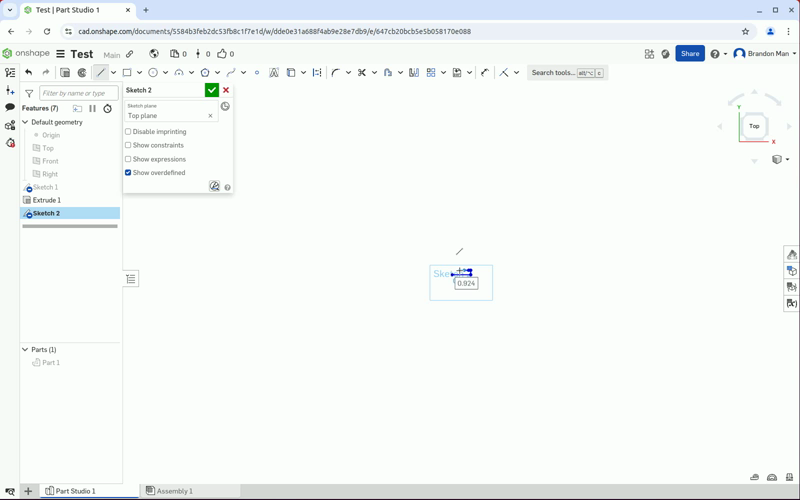
scroll(6)
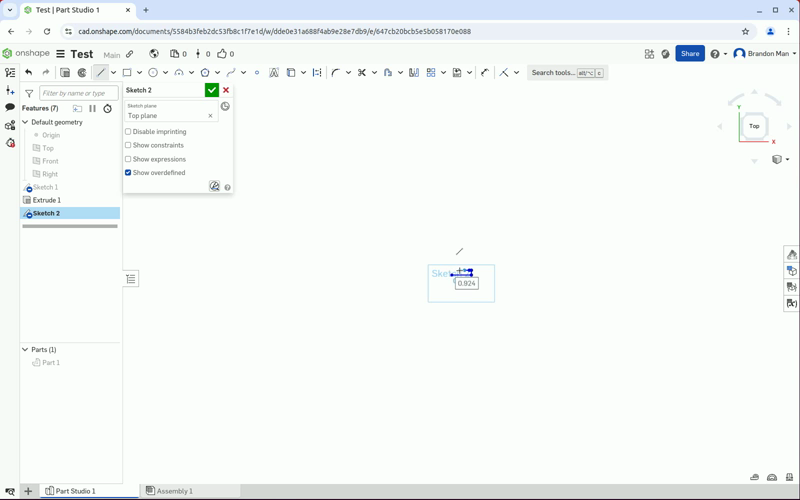
scroll(6)
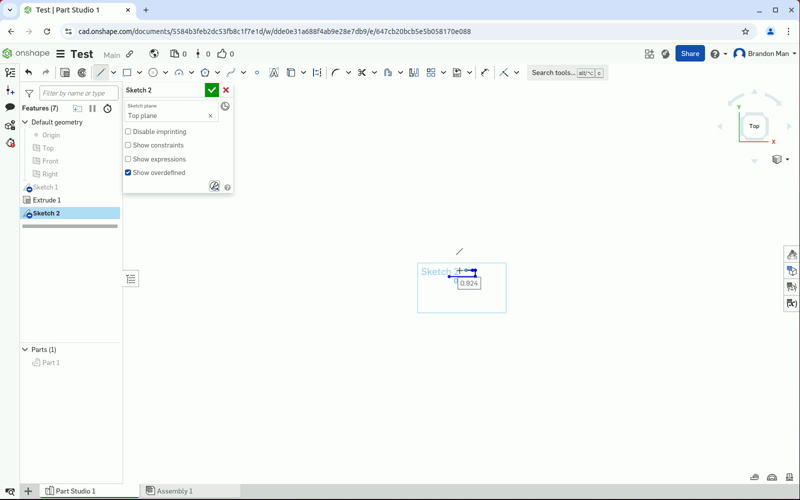
scroll(6)
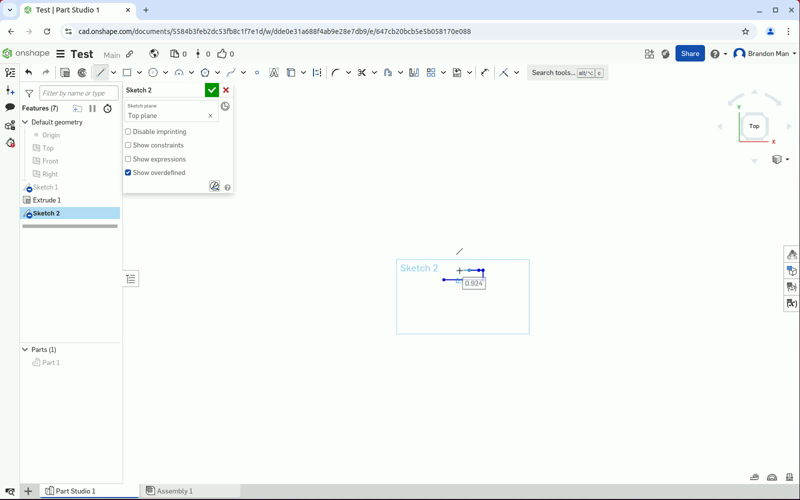
scroll(6)
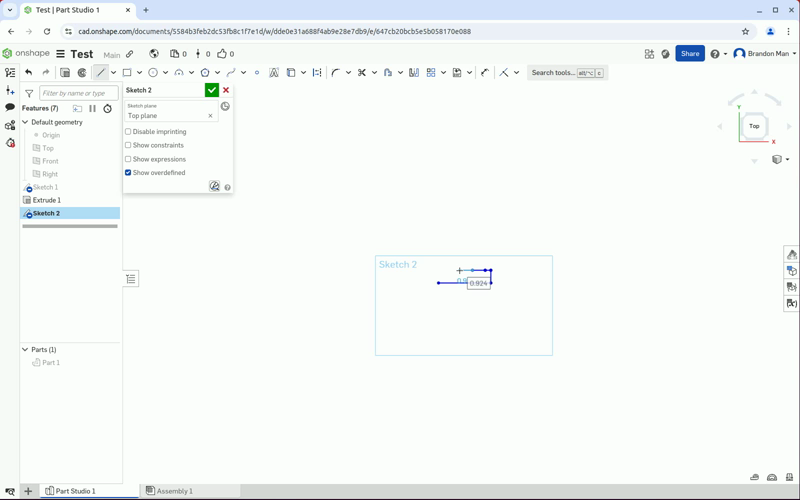
scroll(6)
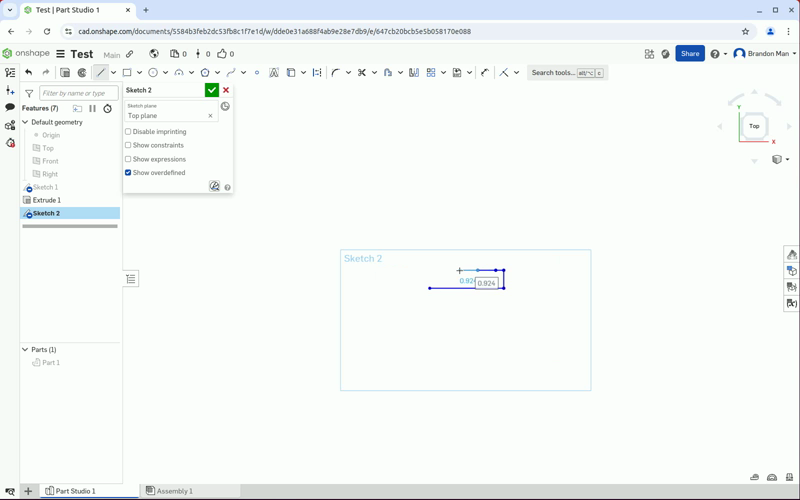
scroll(6)
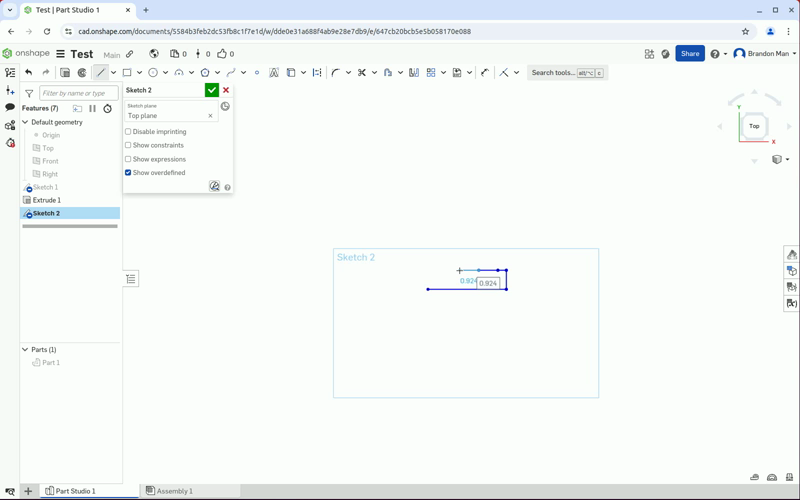
scroll(6)
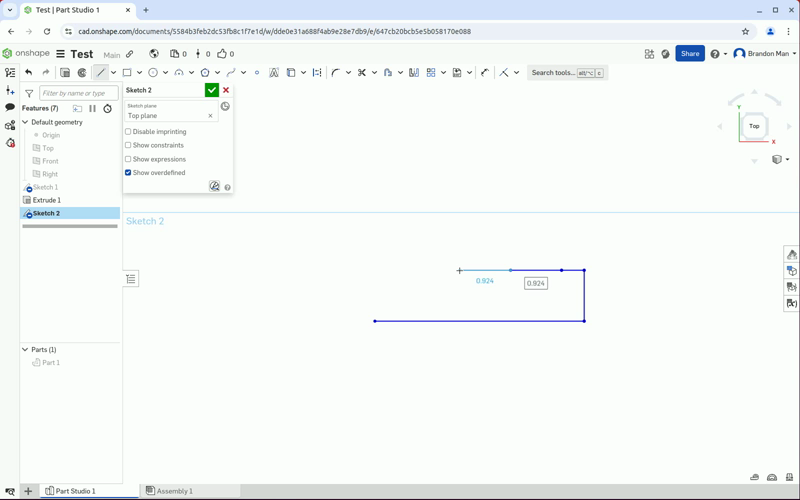
click(459, 270)
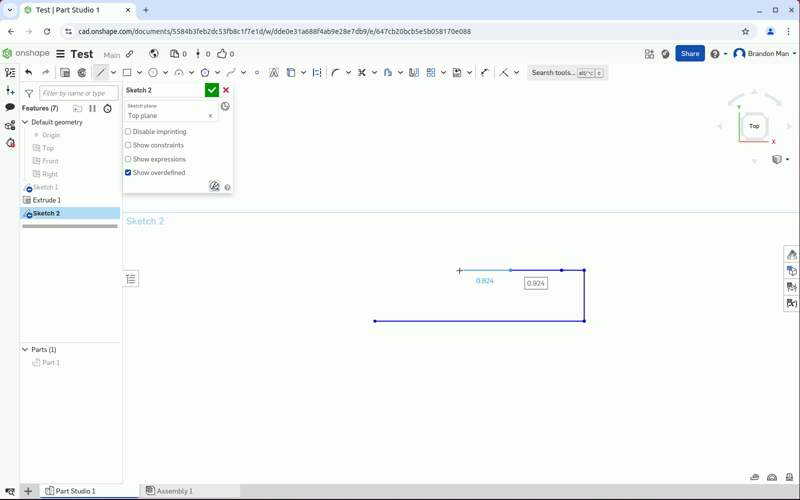
scroll(-6)
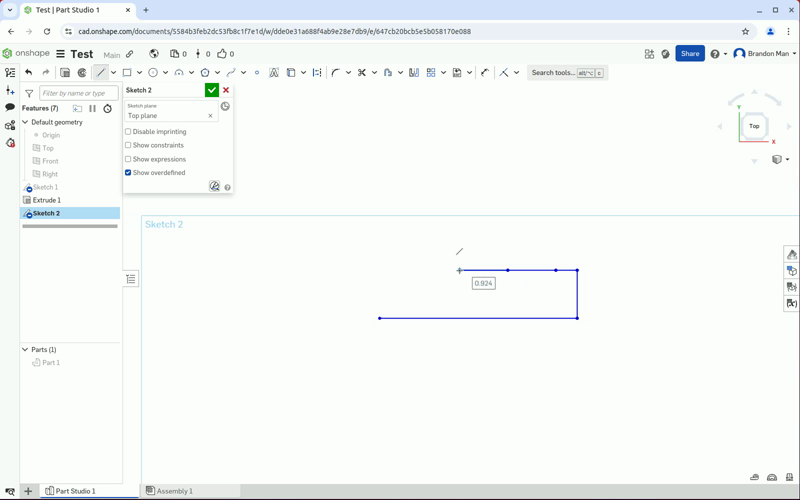
scroll(-6)
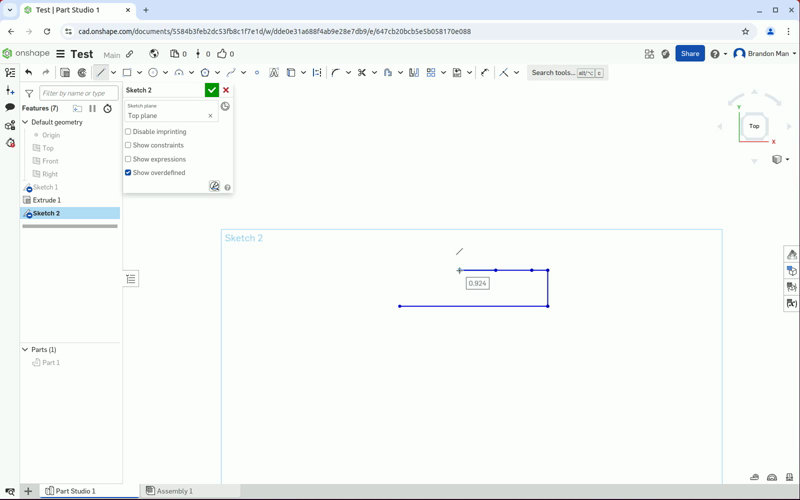
scroll(-6)
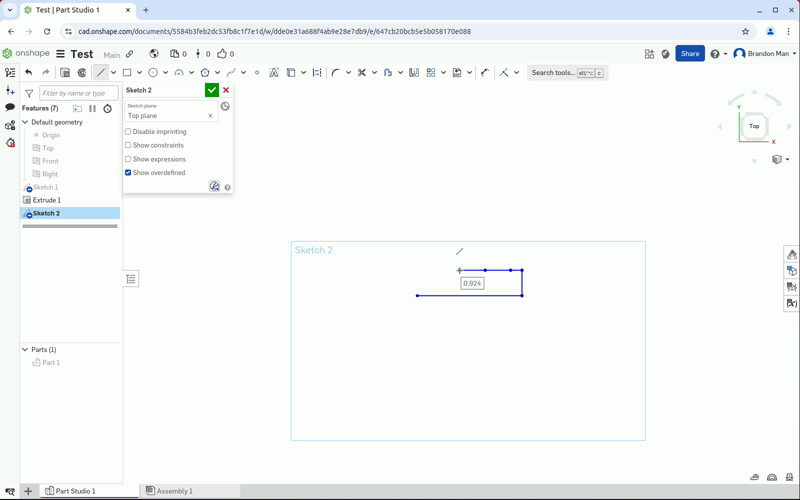
scroll(-6)
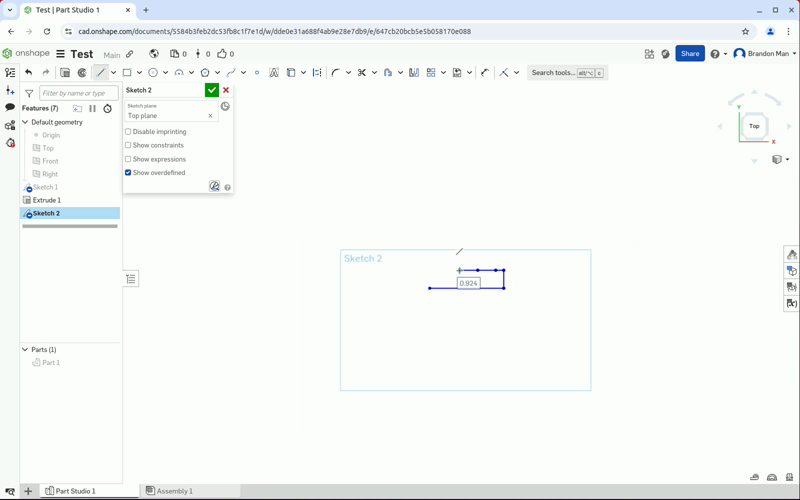
scroll(-6)
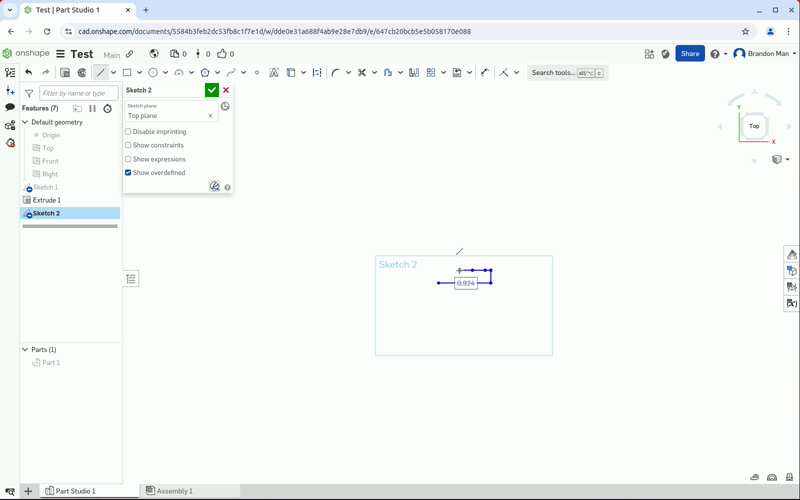
scroll(-6)
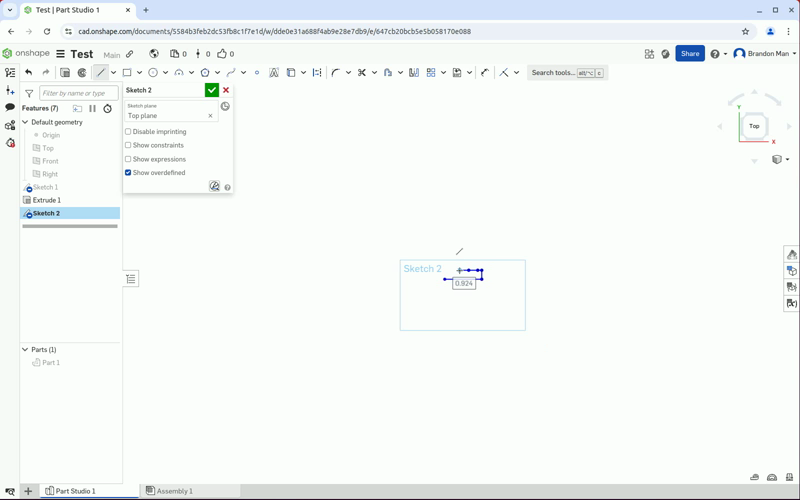
scroll(-6)
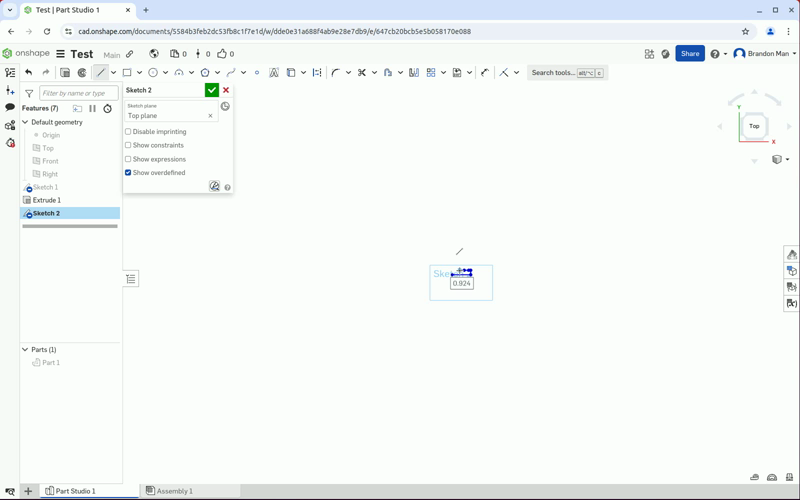
key_up(shift)
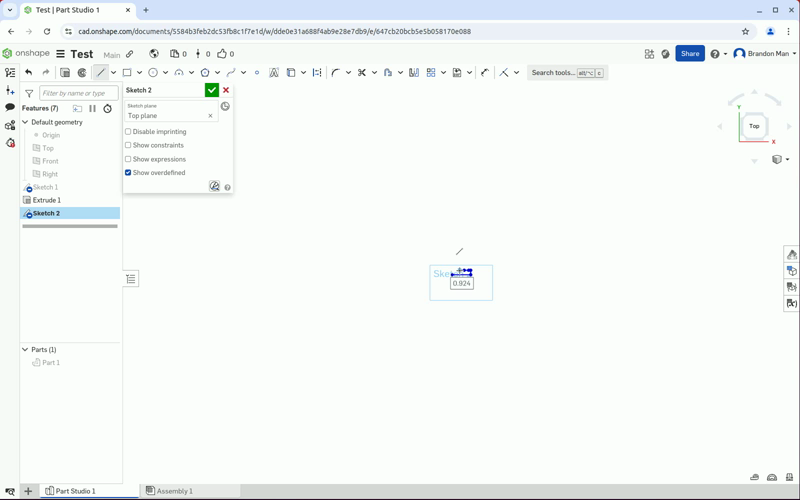
key_down(shift)
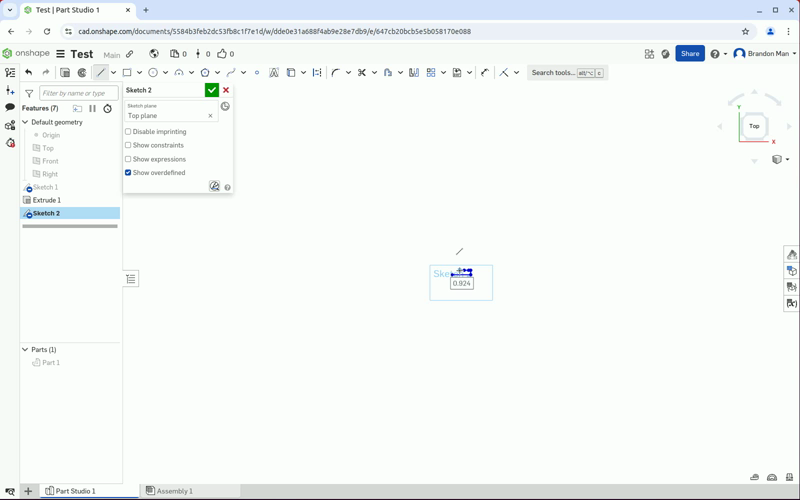
mouse_move(489, 270)
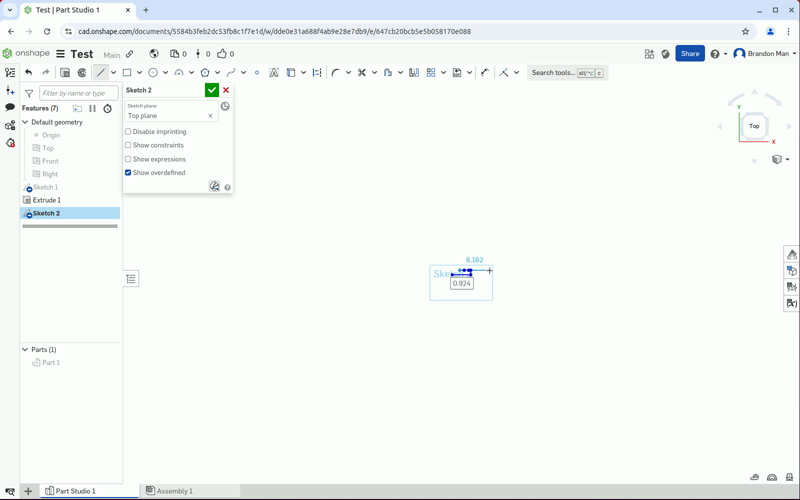
mouse_move(454, 270)
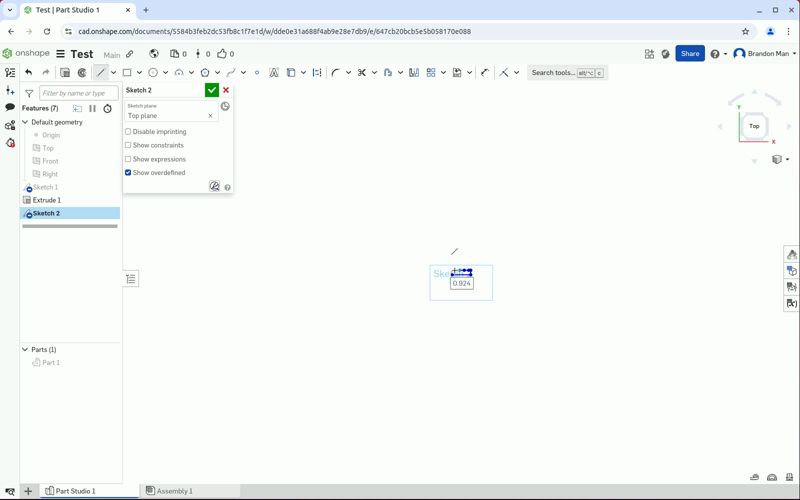
scroll(6)
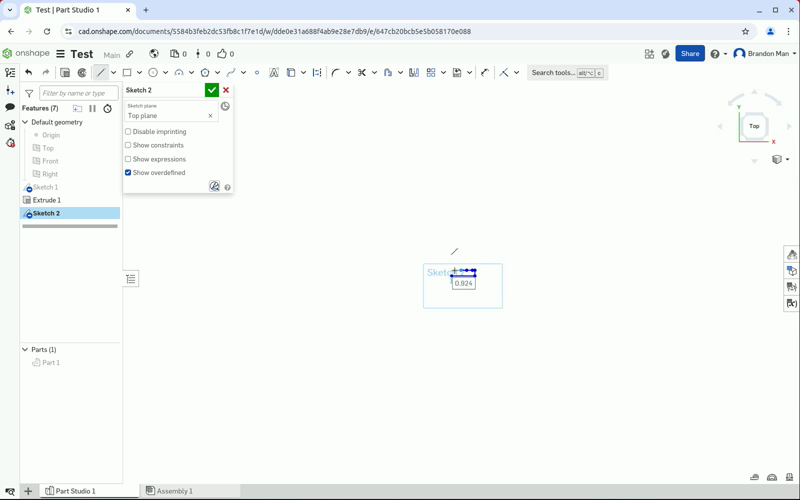
scroll(6)
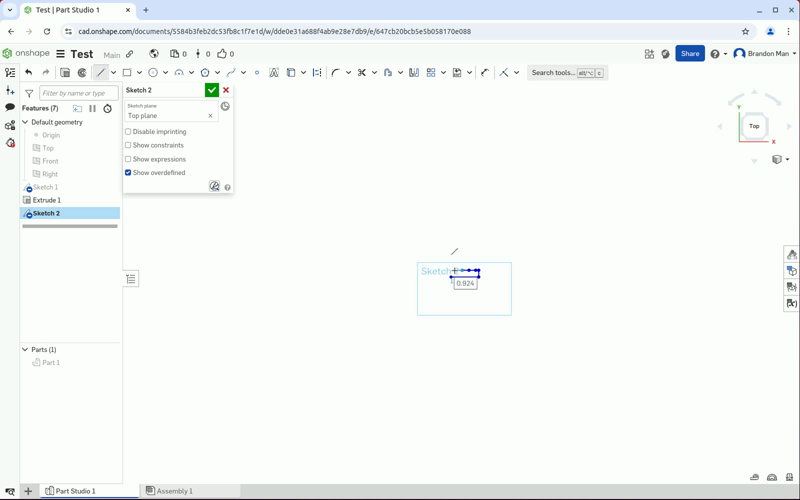
scroll(6)
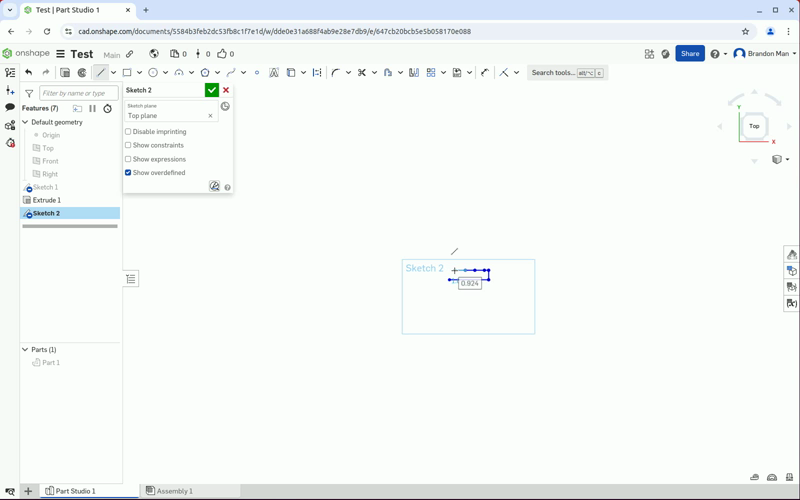
scroll(6)
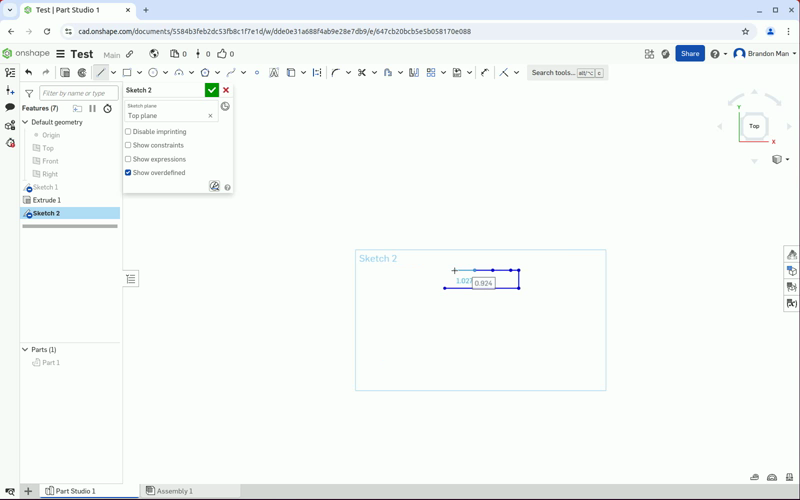
scroll(6)
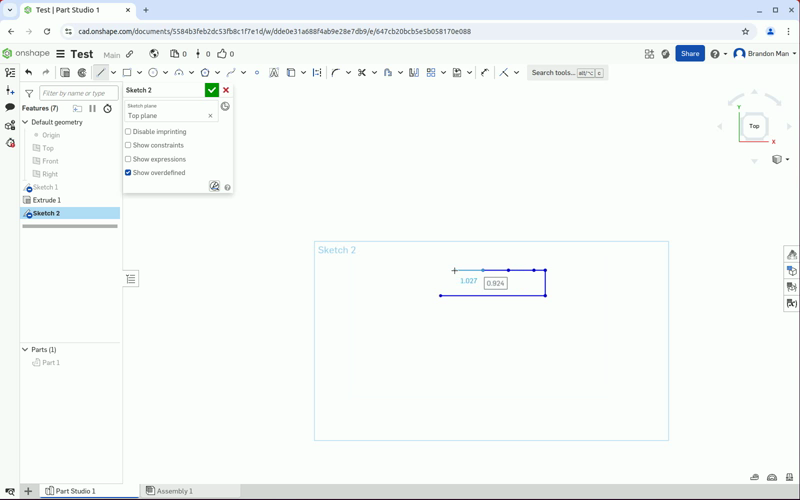
scroll(6)
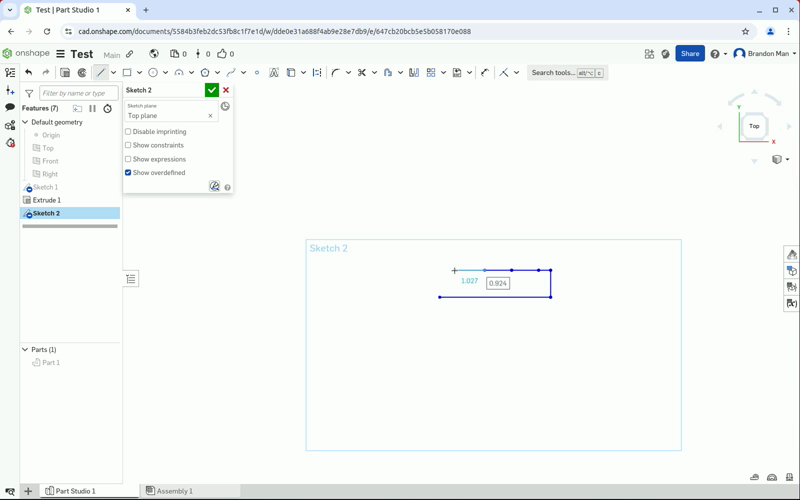
scroll(6)
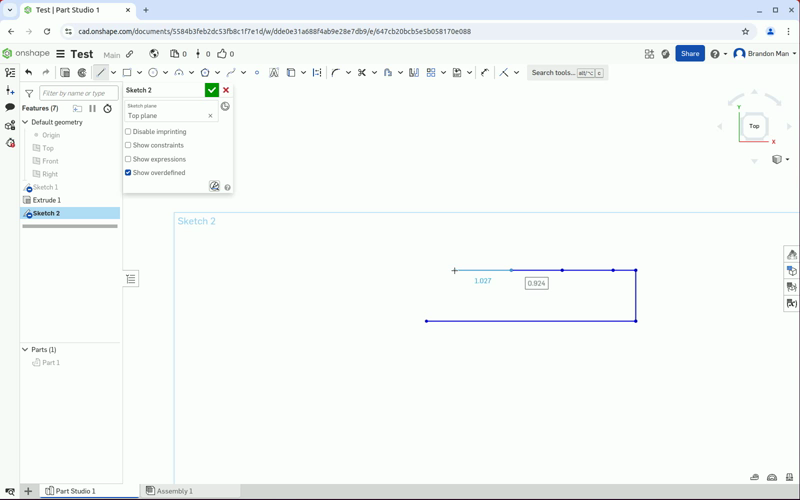
click(454, 270)
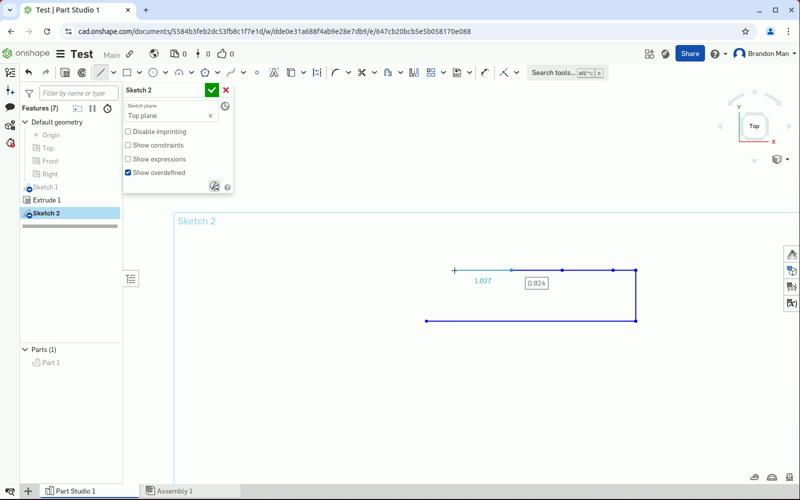
scroll(-6)
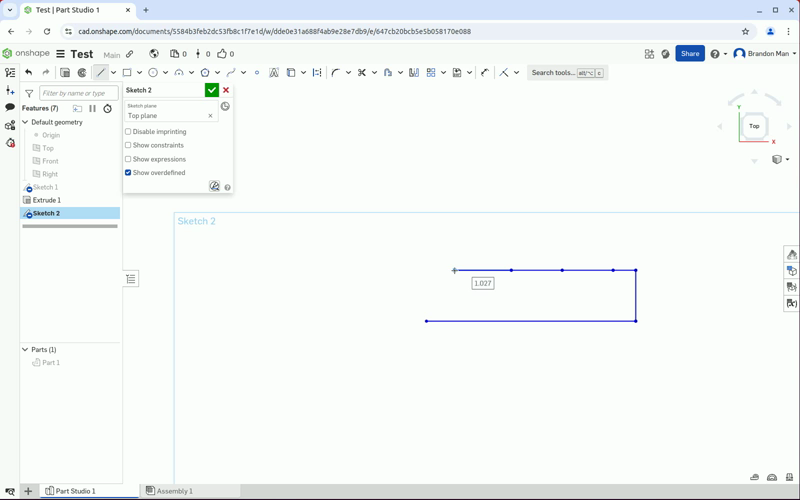
scroll(-6)
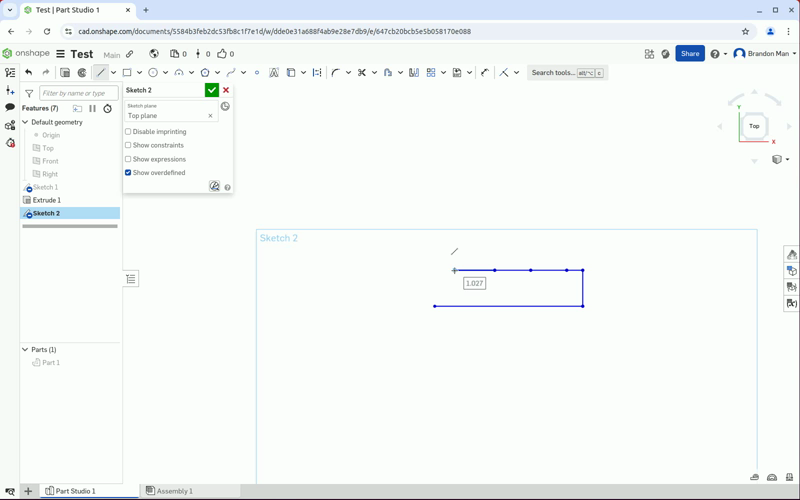
scroll(-6)
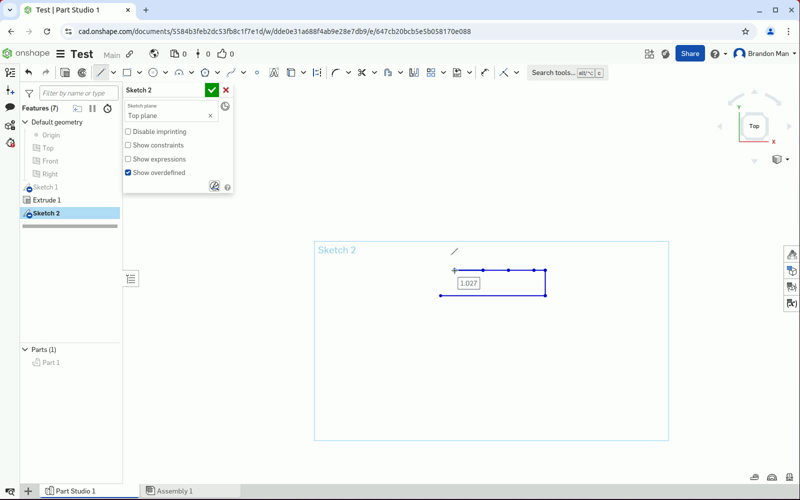
scroll(-6)
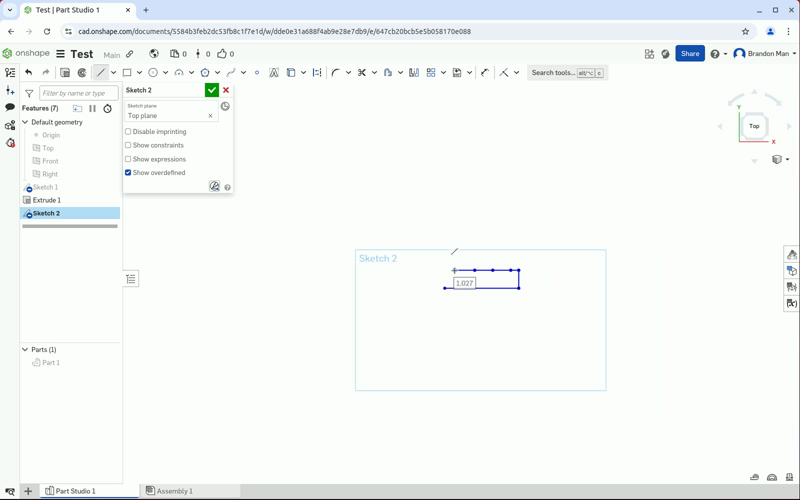
scroll(-6)
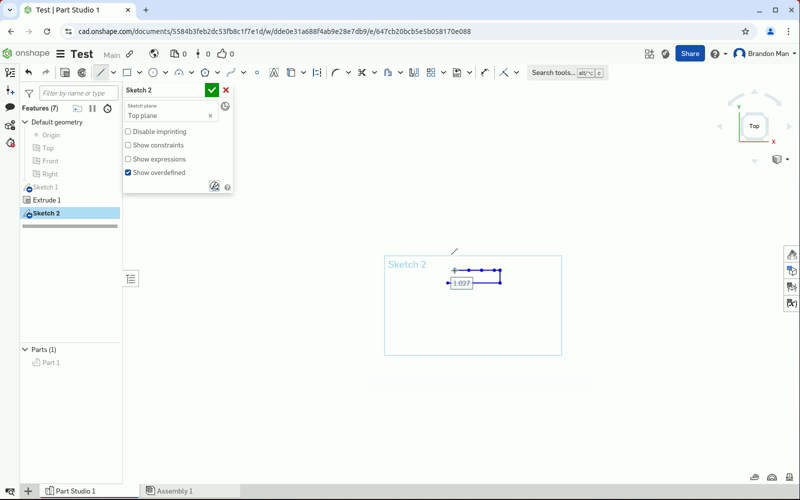
scroll(-6)
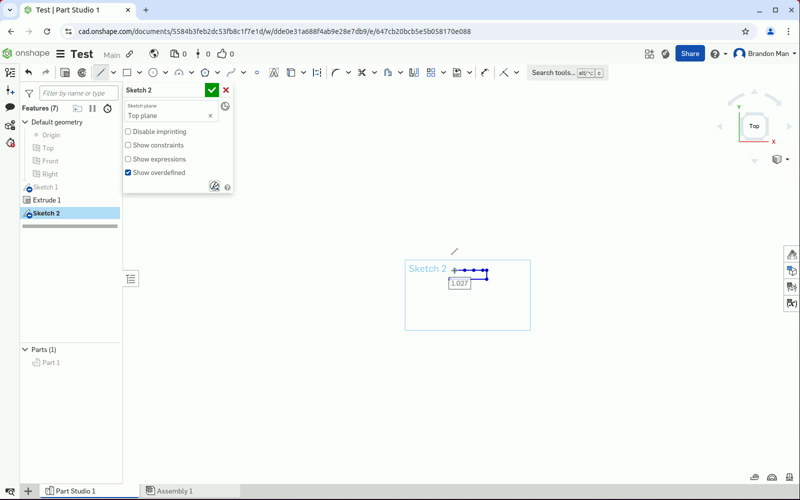
scroll(-6)
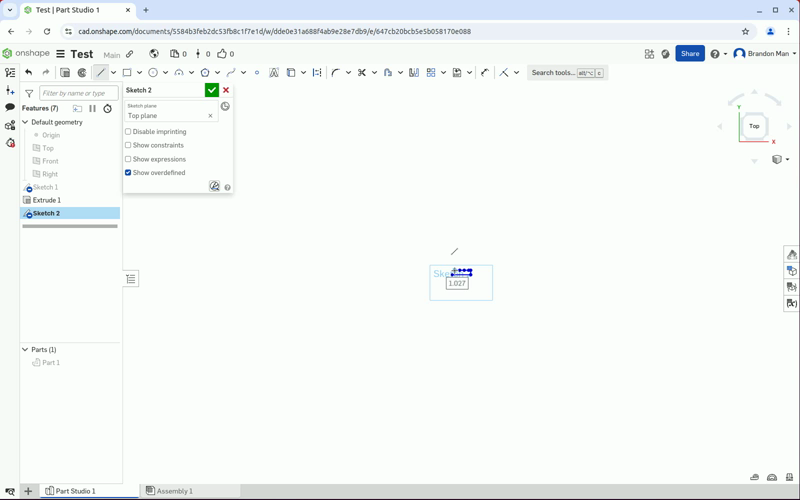
key_up(shift)
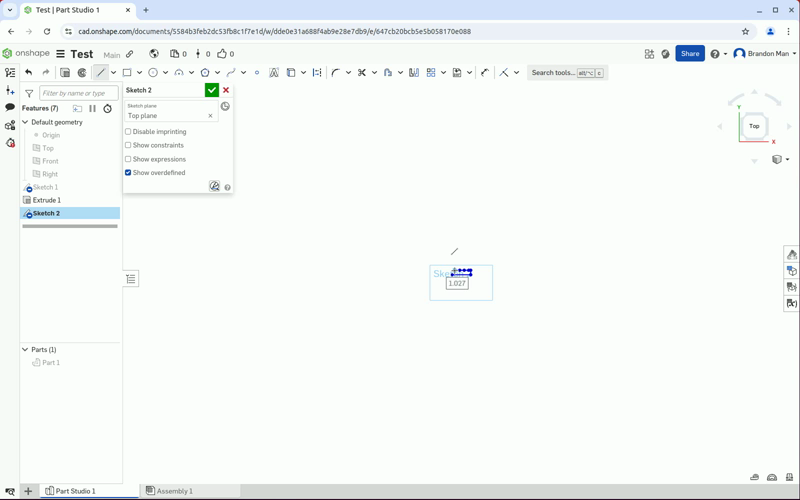
key_down(shift)
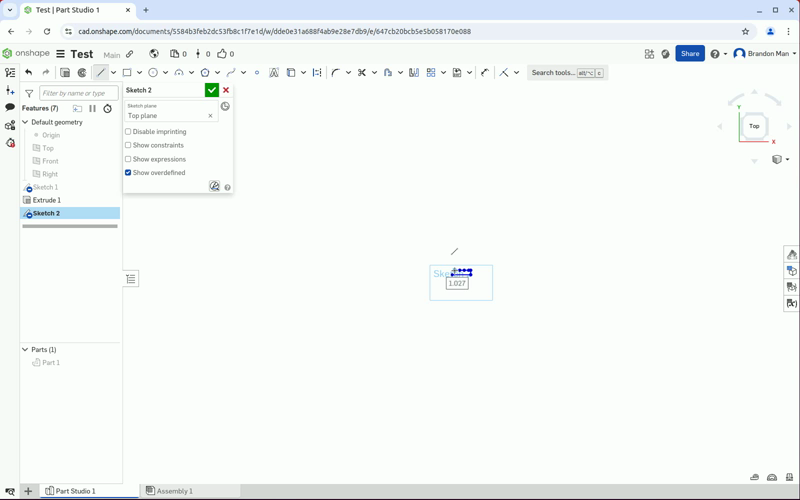
mouse_move(484, 270)
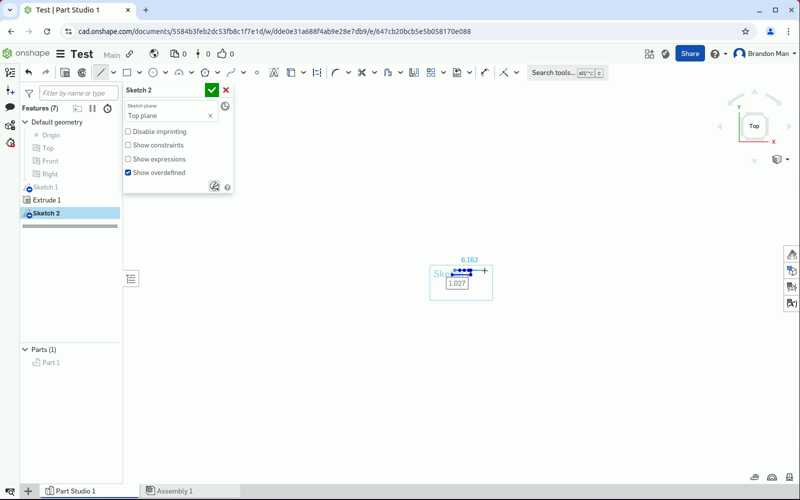
mouse_move(452, 270)
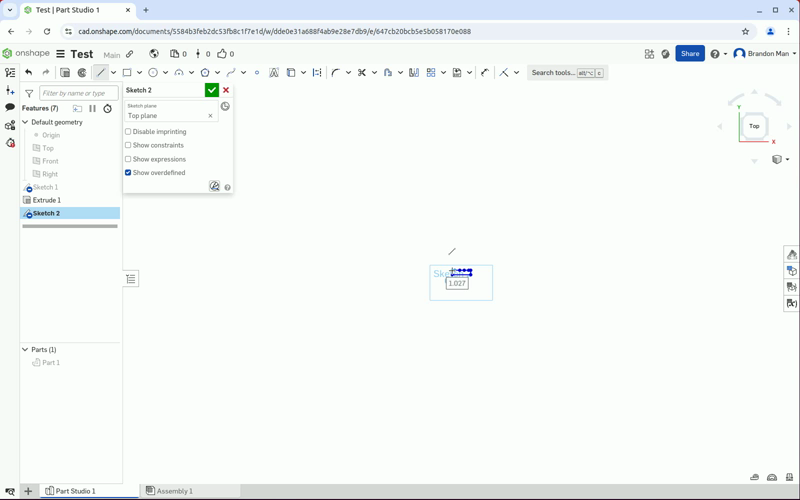
scroll(6)
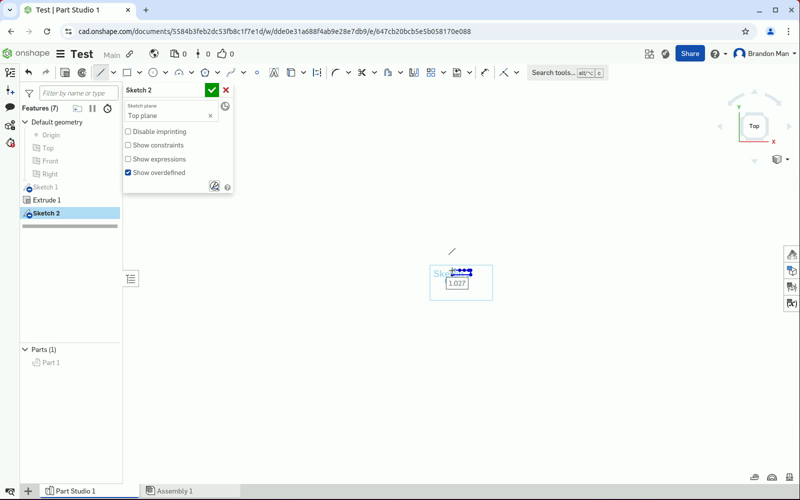
scroll(6)
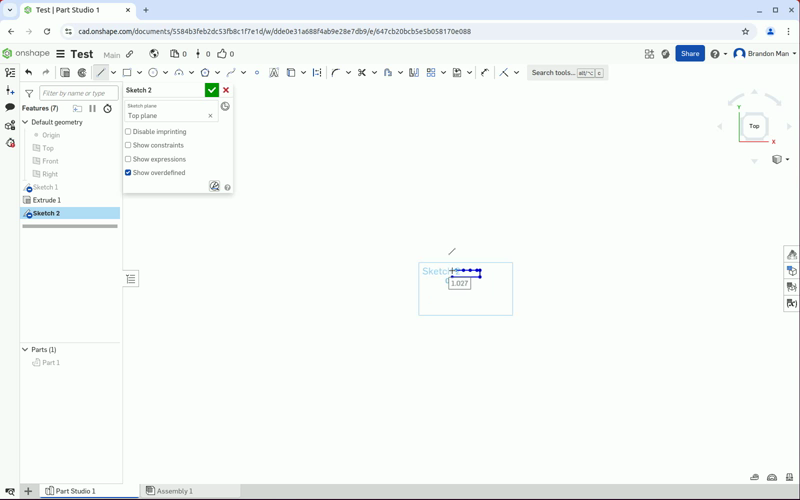
scroll(6)
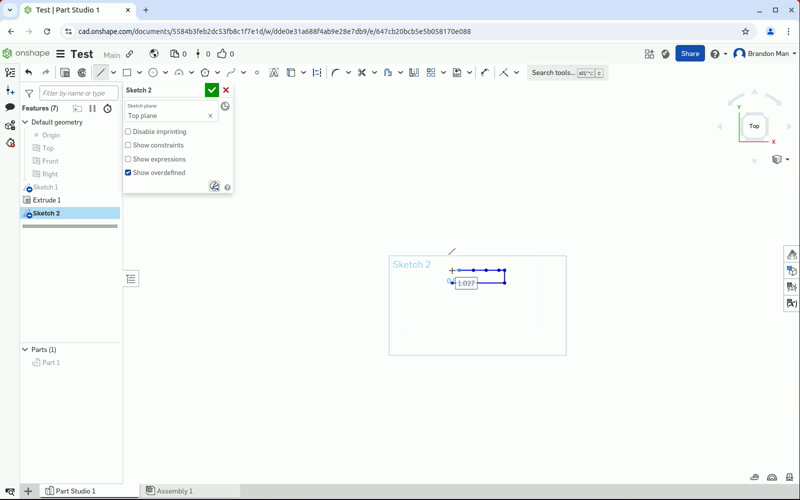
scroll(6)
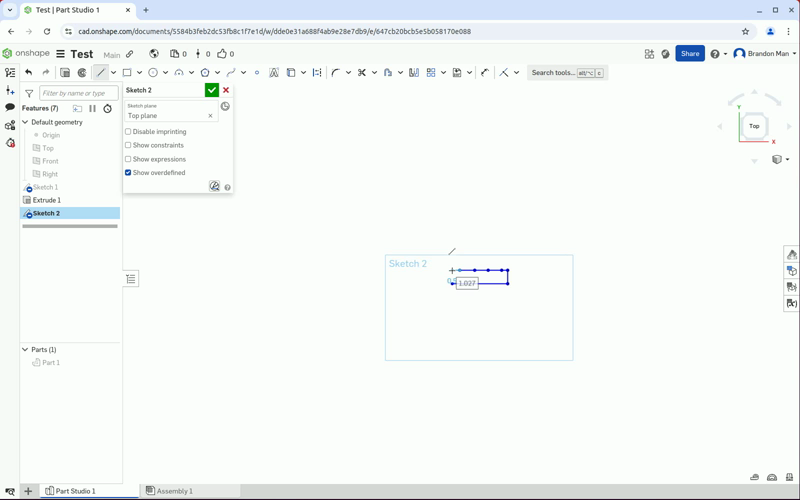
scroll(6)
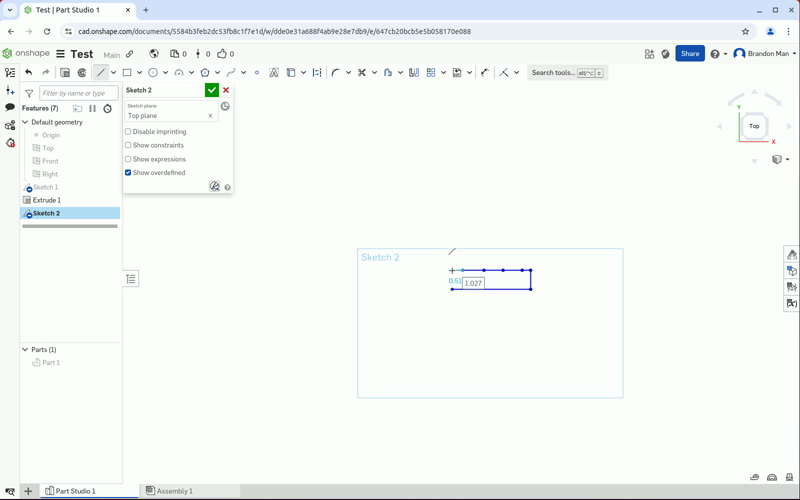
scroll(6)
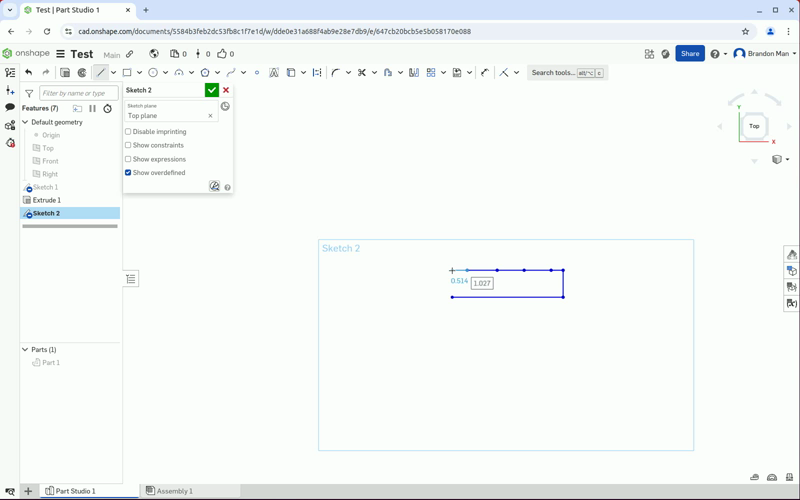
scroll(6)
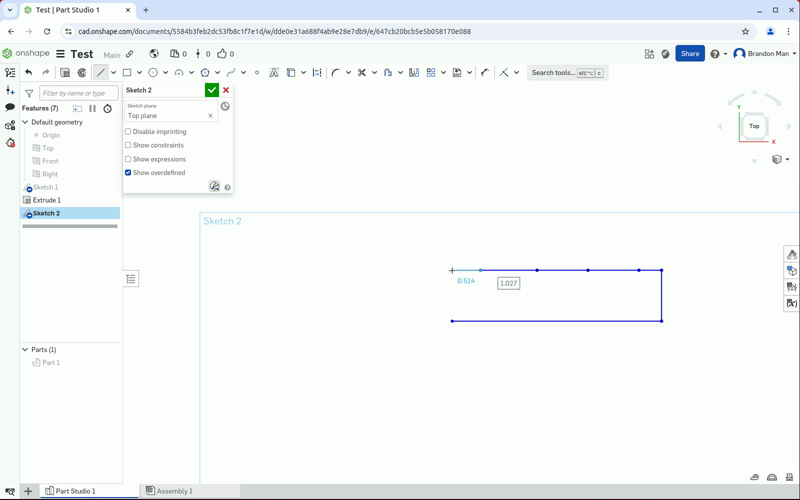
click(452, 270)
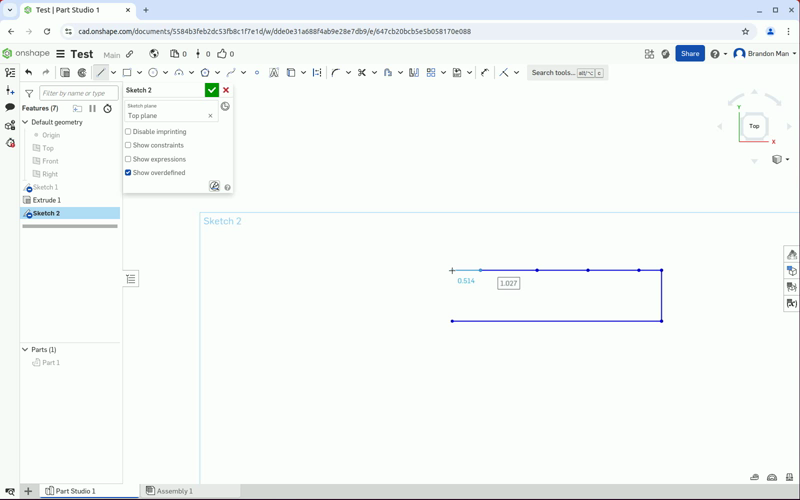
scroll(-6)
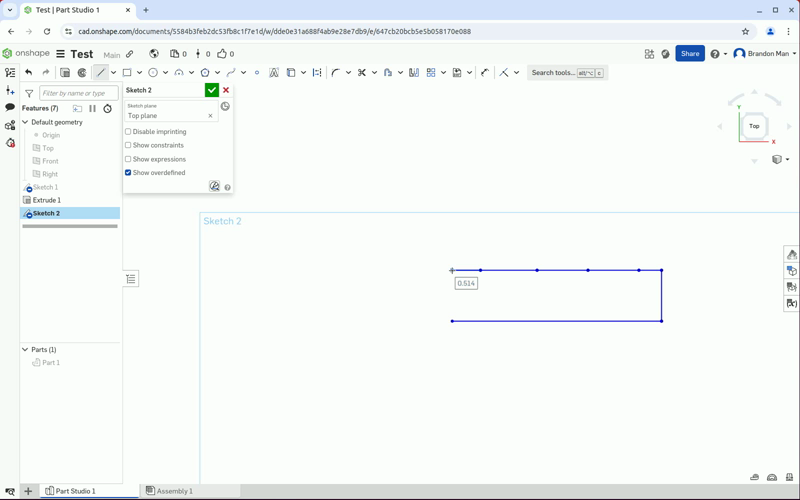
scroll(-6)
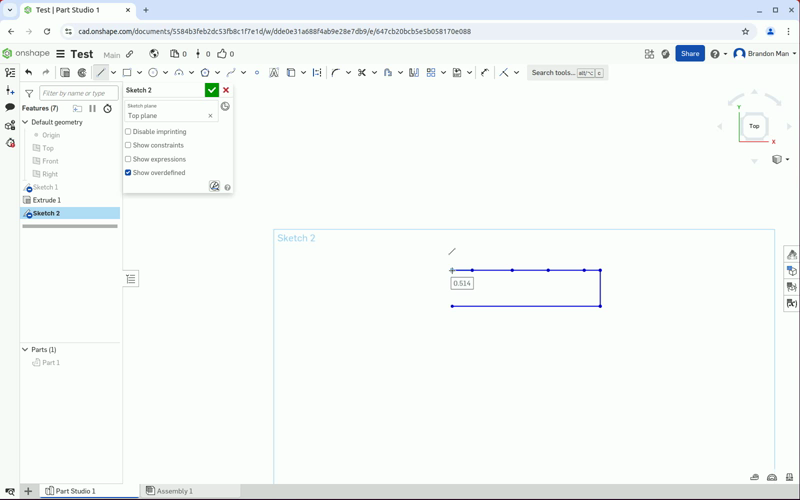
scroll(-6)
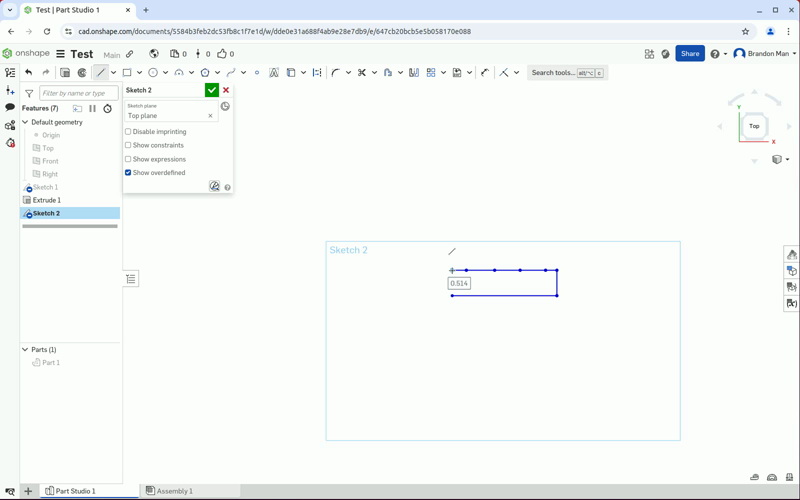
scroll(-6)
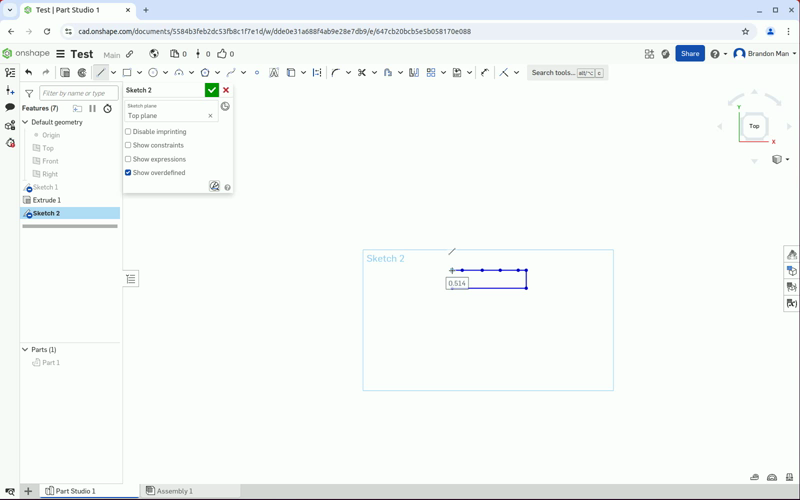
scroll(-6)
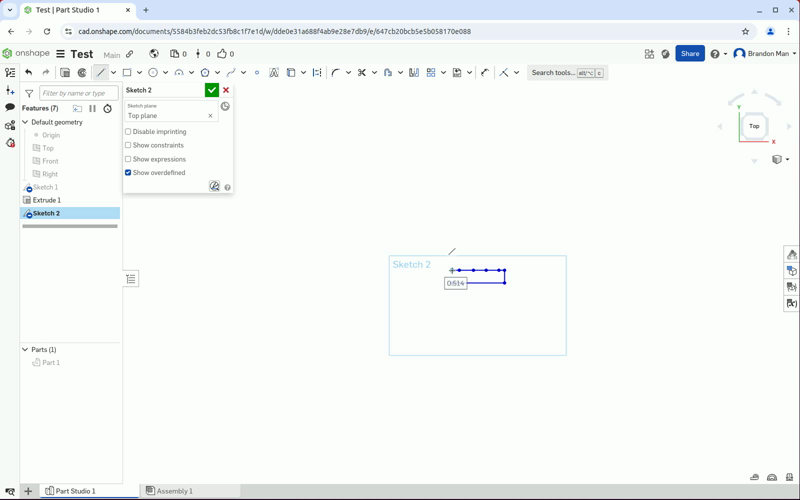
scroll(-6)
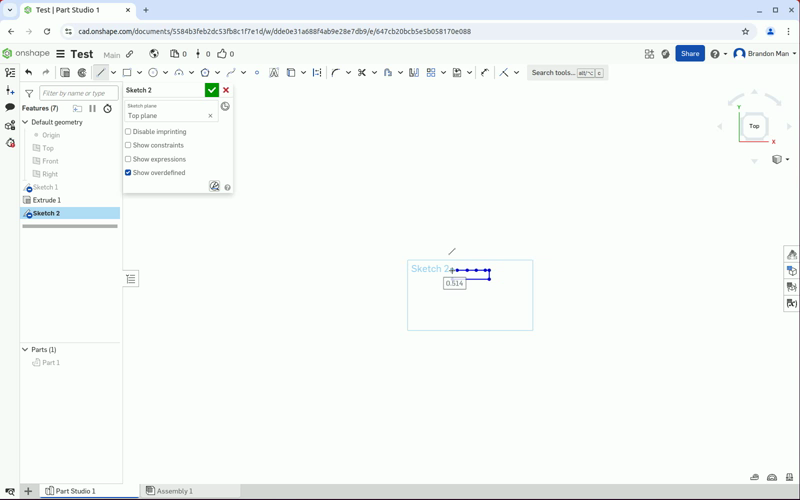
scroll(-6)
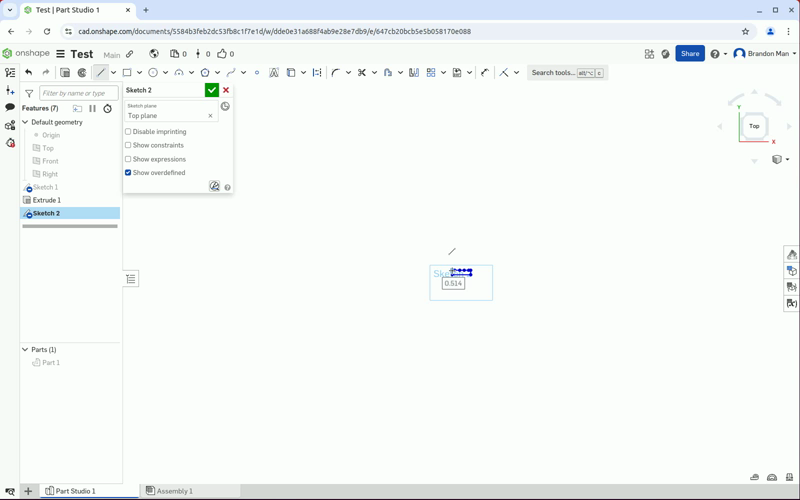
key_up(shift)
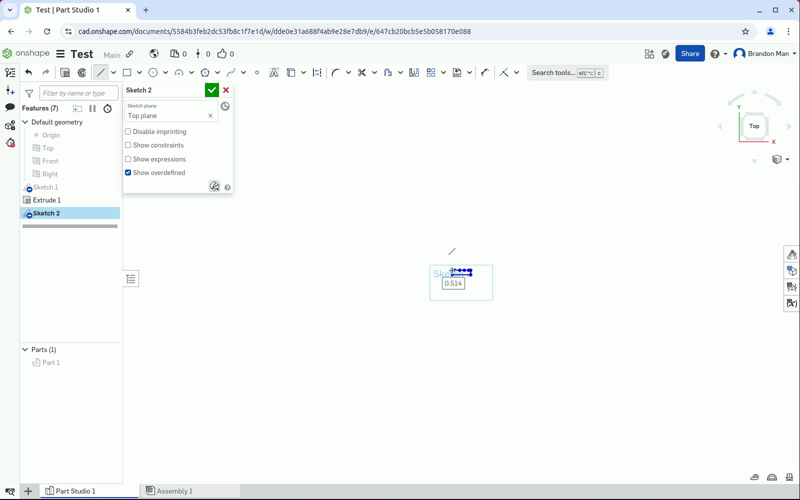
mouse_move(482, 270)
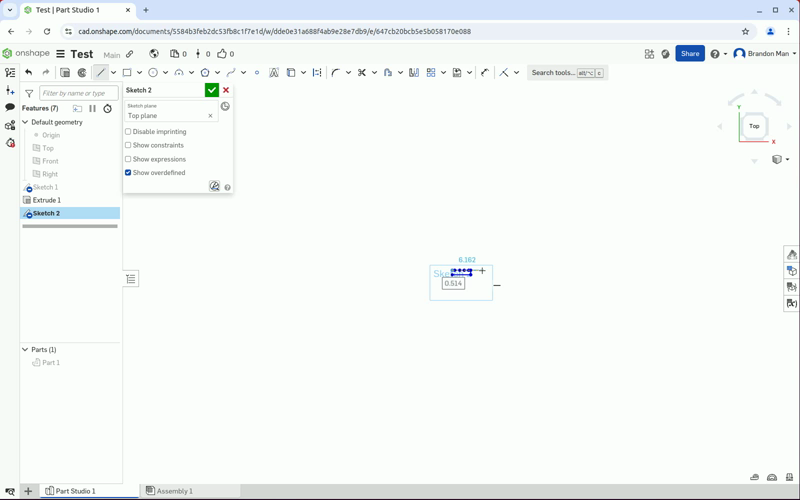
key_down(shift)
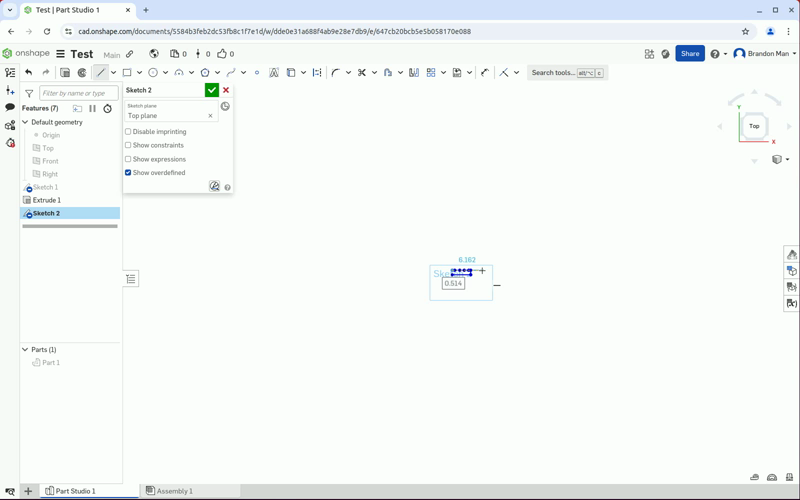
mouse_move(452, 274)
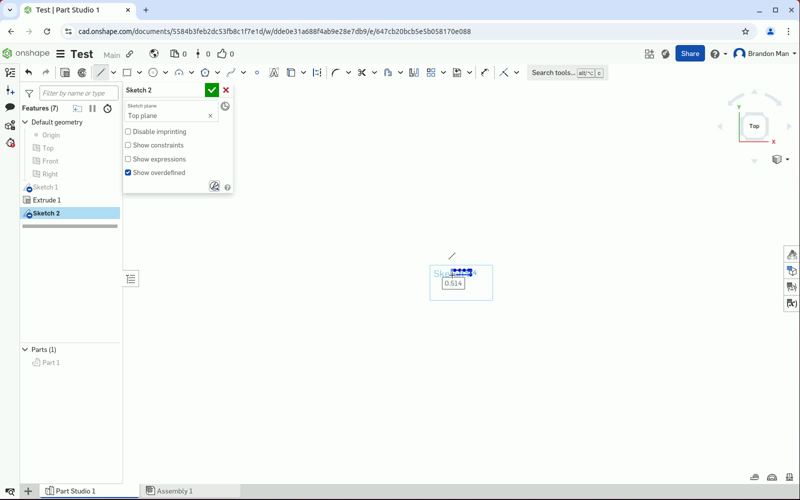
scroll(6)
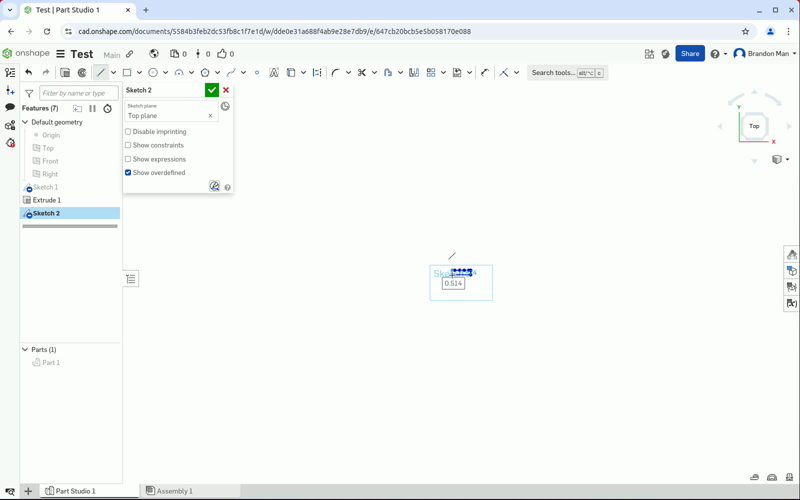
scroll(6)
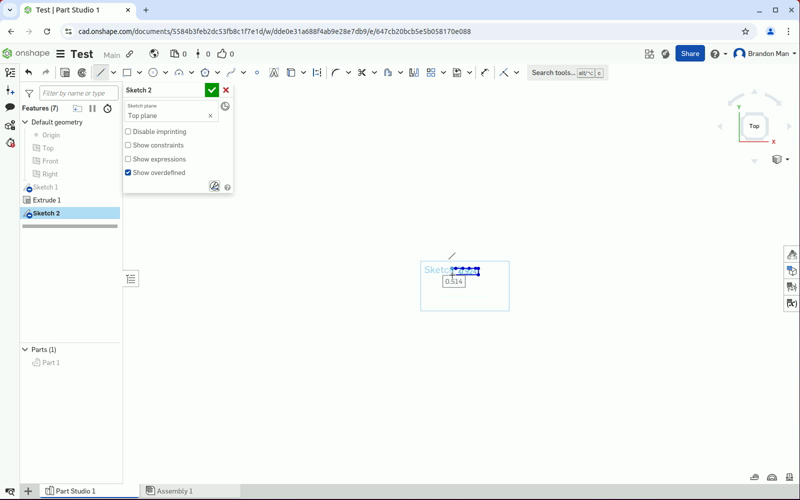
scroll(6)
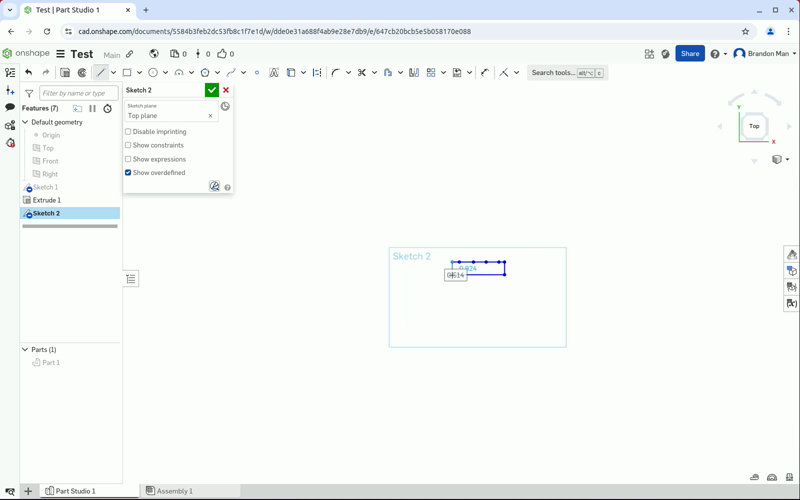
scroll(6)
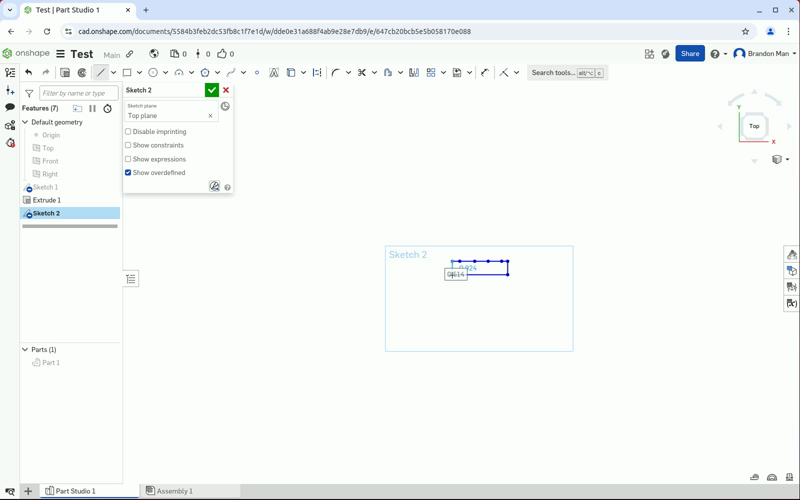
scroll(6)
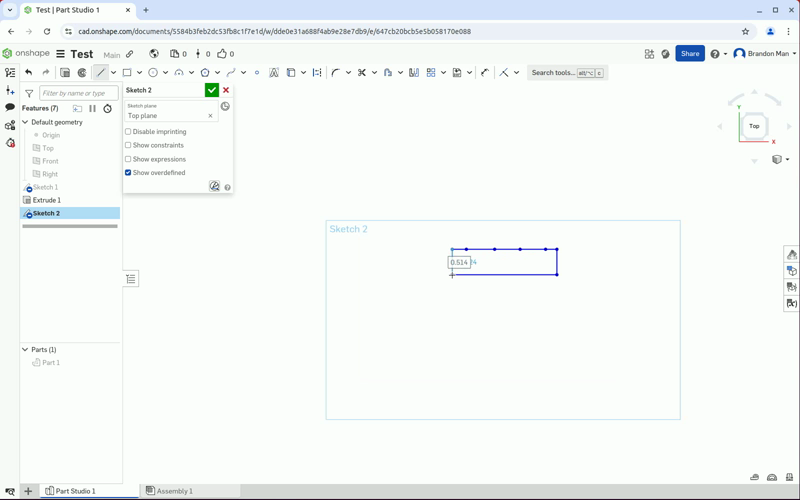
scroll(6)
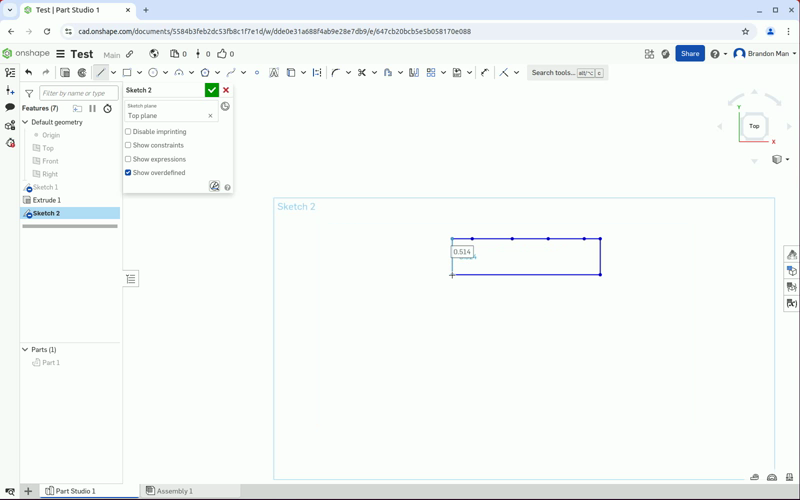
scroll(6)
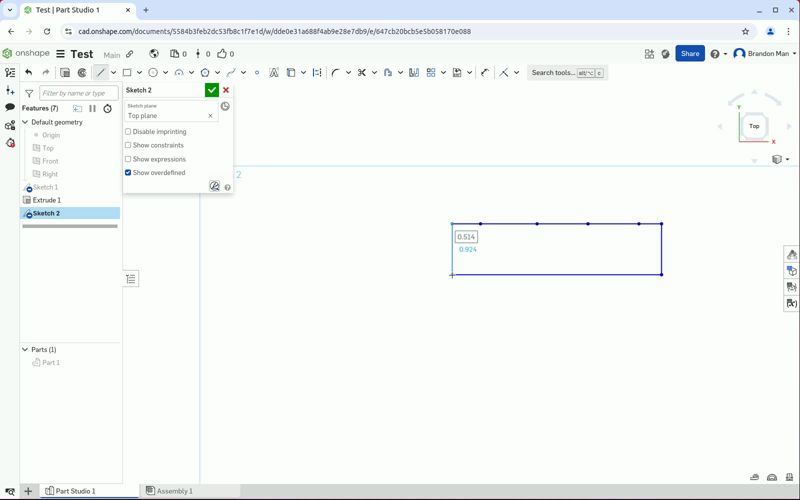
key_up(shift)
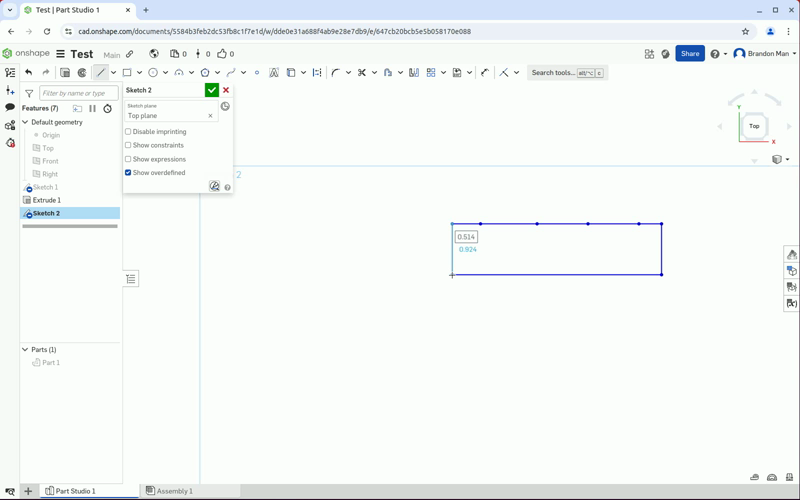
click(452, 274)
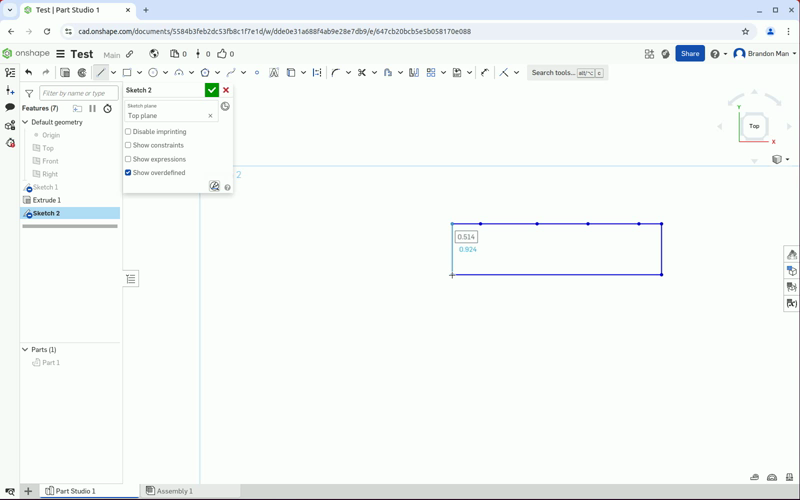
scroll(-6)
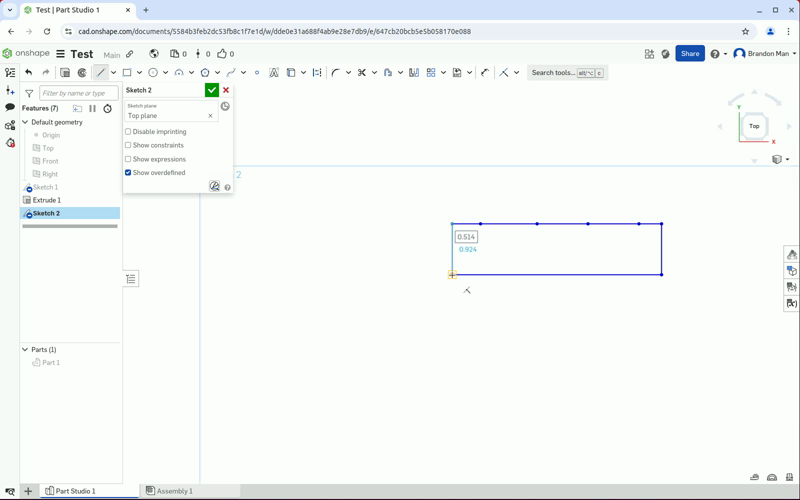
scroll(-6)
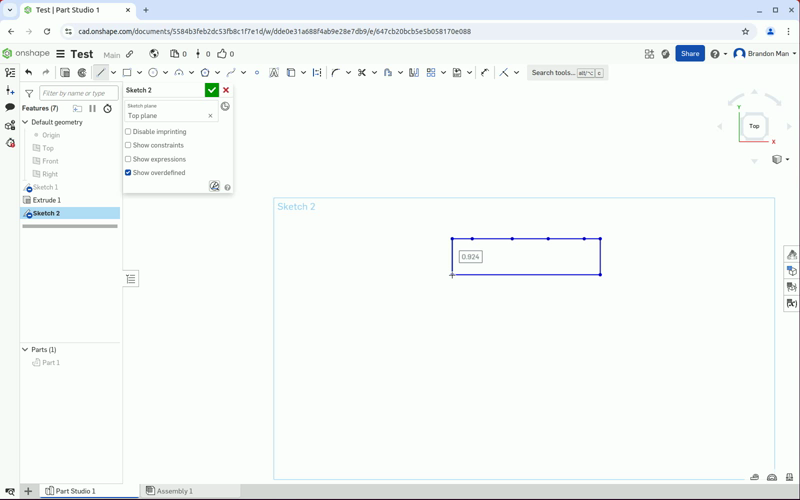
scroll(-6)
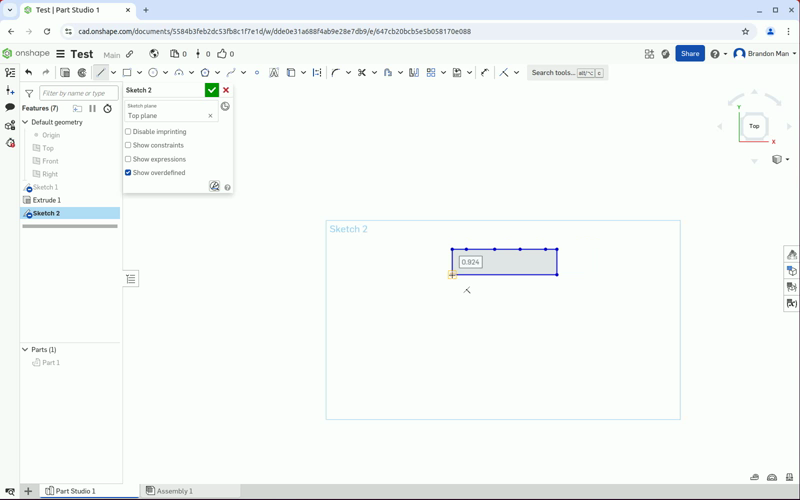
scroll(-6)
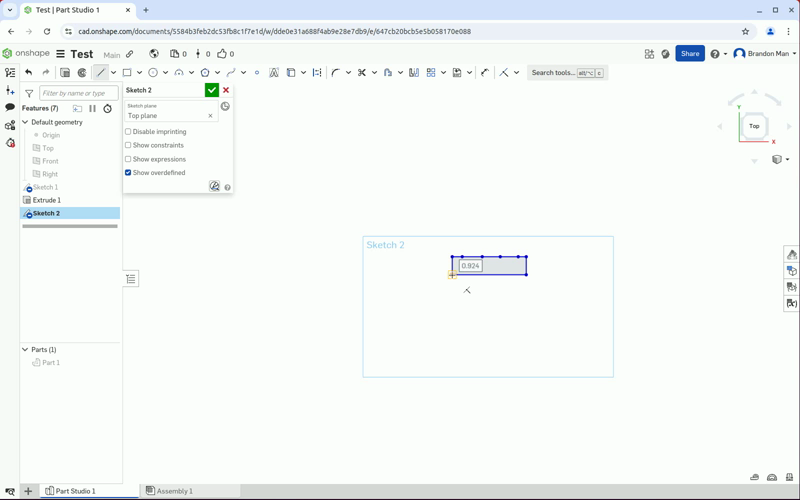
scroll(-6)
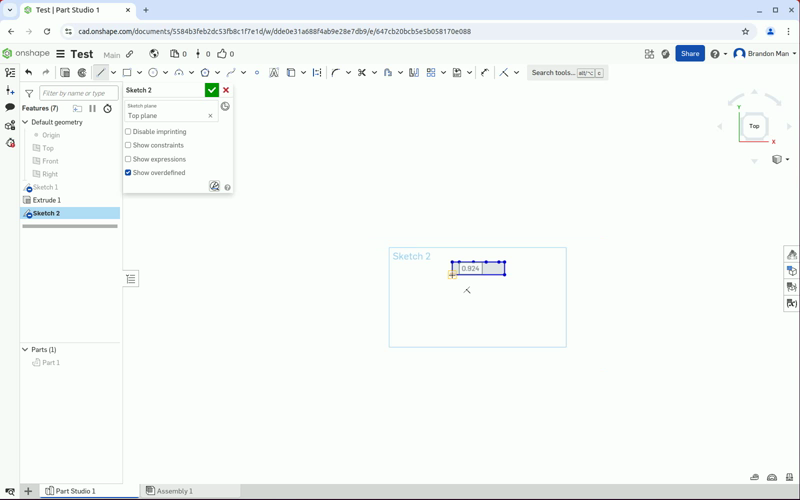
scroll(-6)
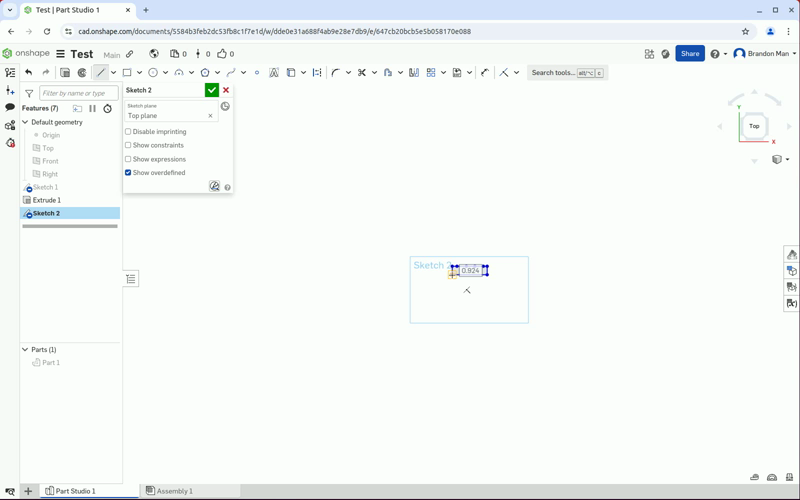
scroll(-6)
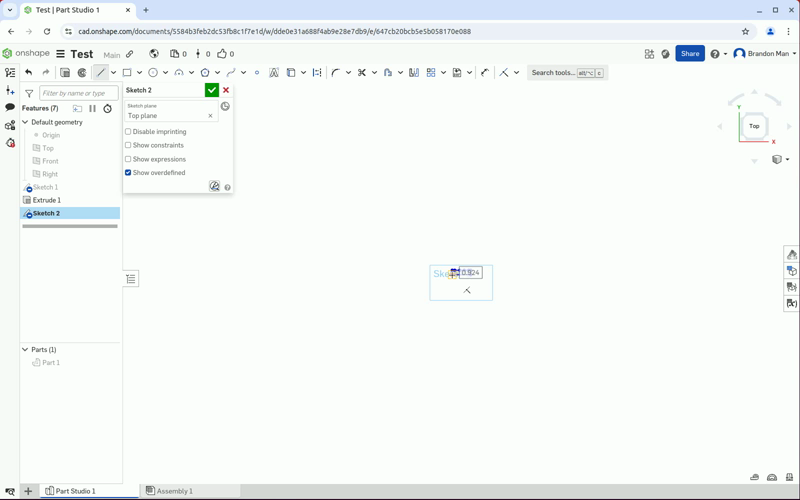
key(esc)
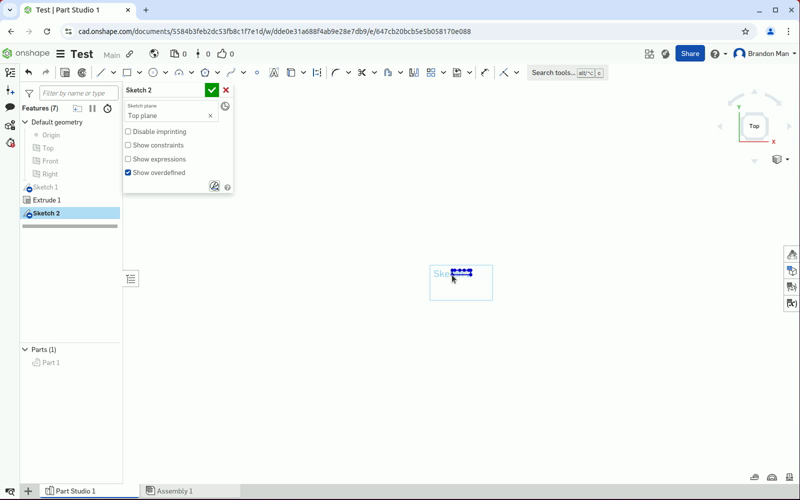
mouse_move(453, 272)
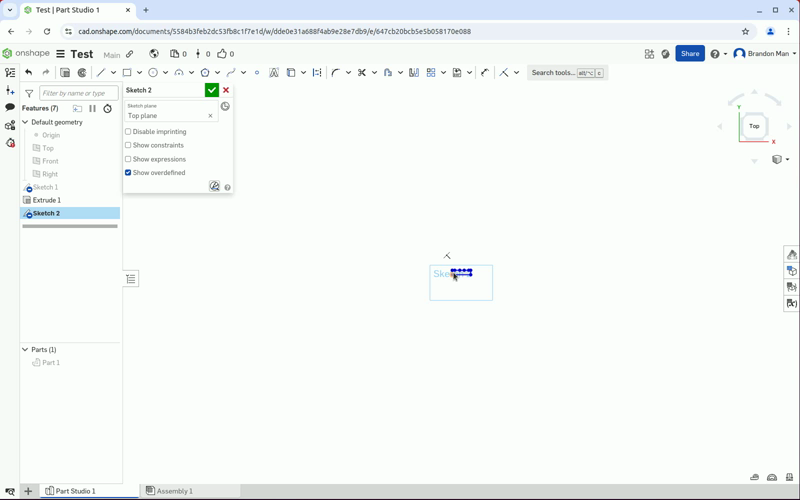
scroll(6)
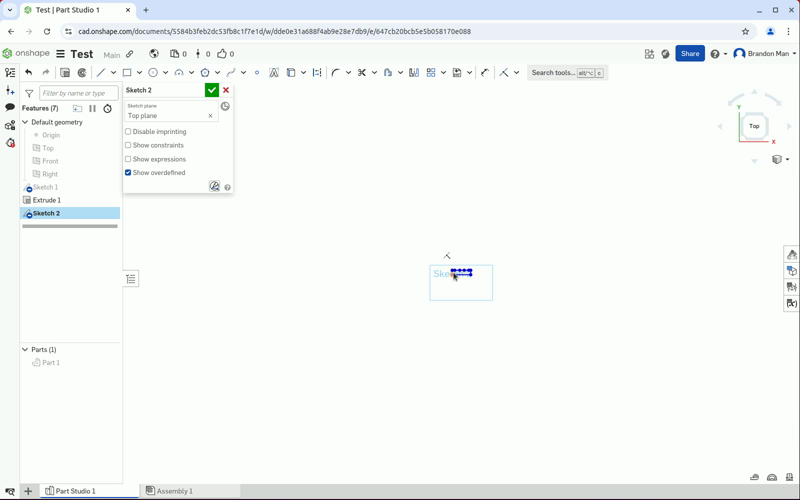
scroll(6)
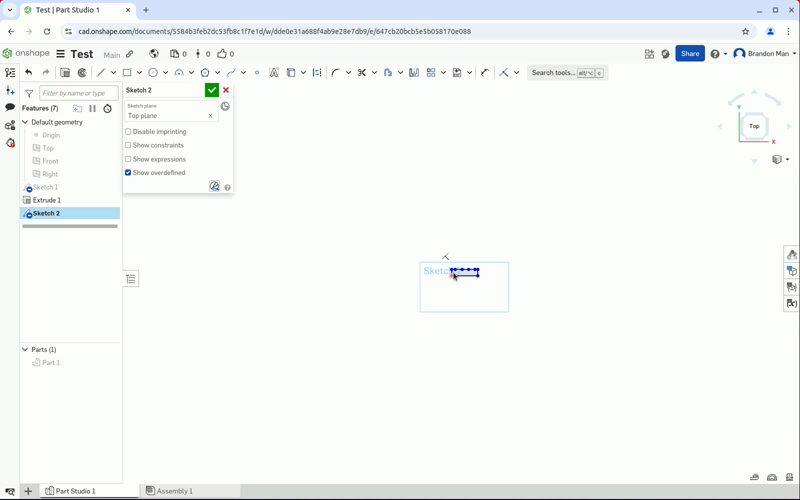
scroll(6)
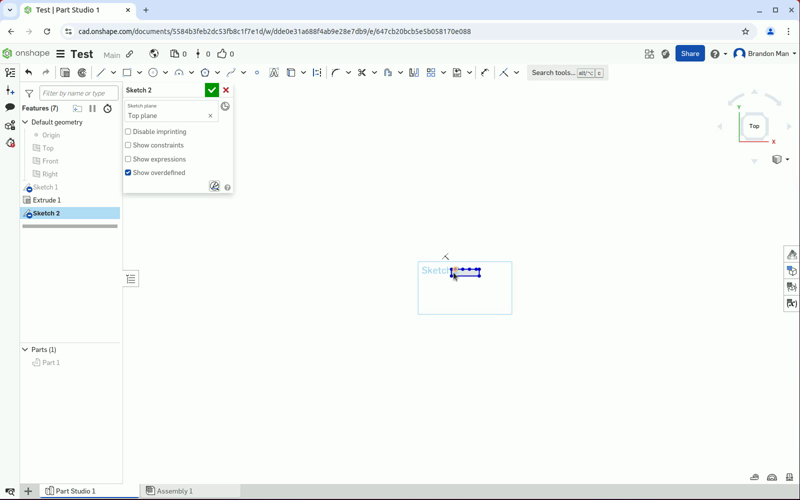
scroll(6)
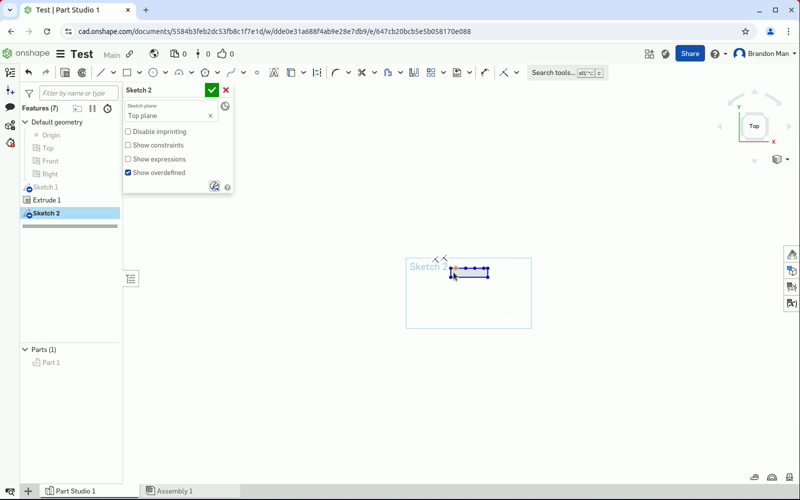
scroll(6)
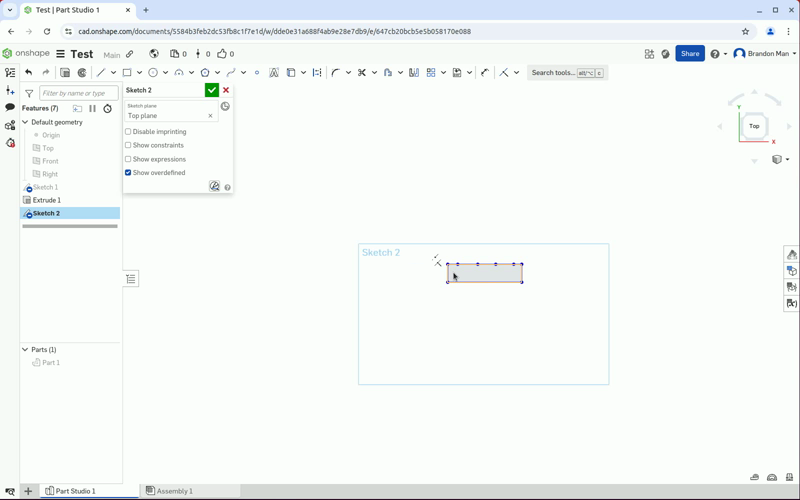
scroll(6)
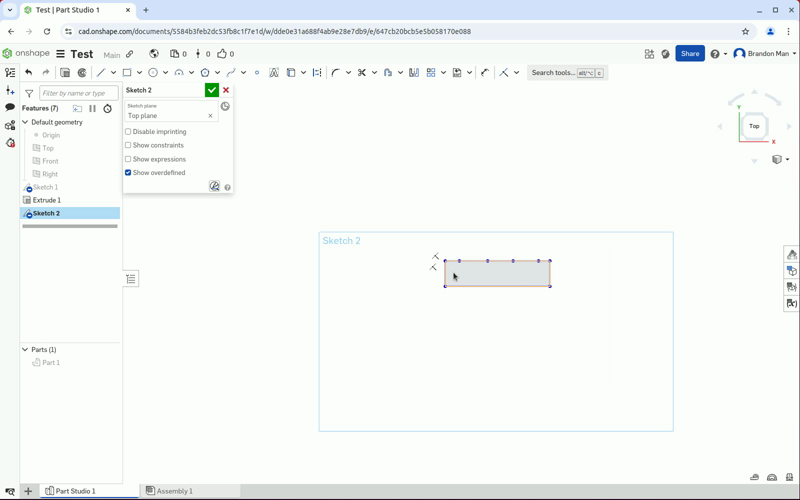
scroll(6)
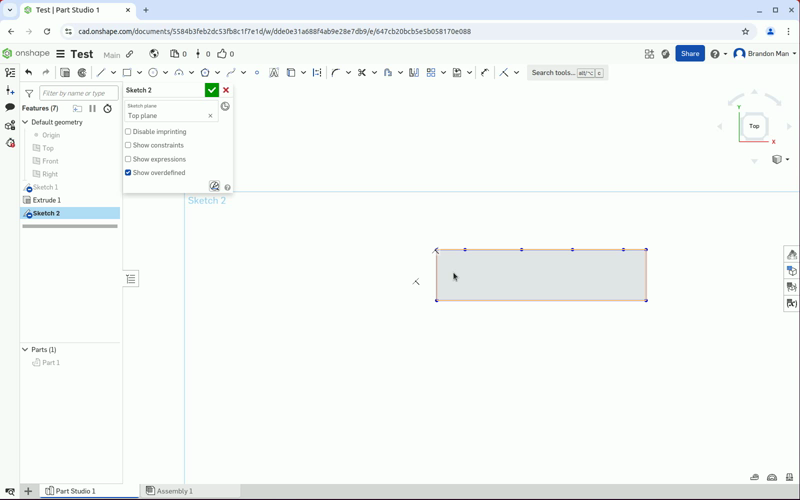
click(453, 272)
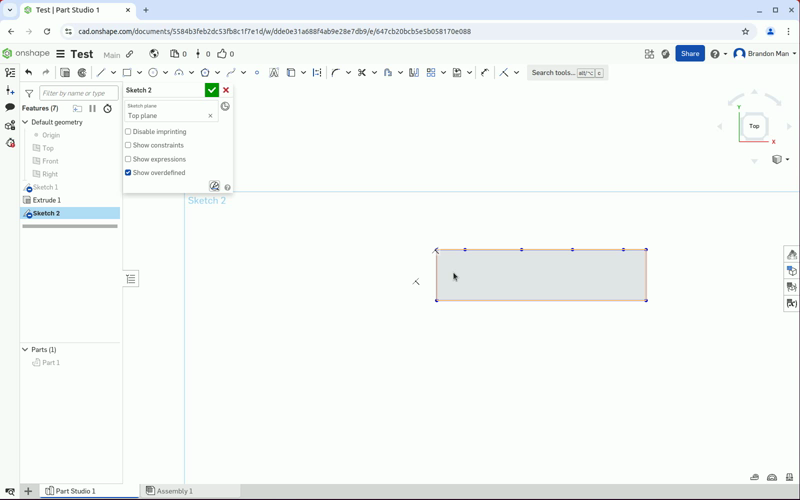
scroll(-6)
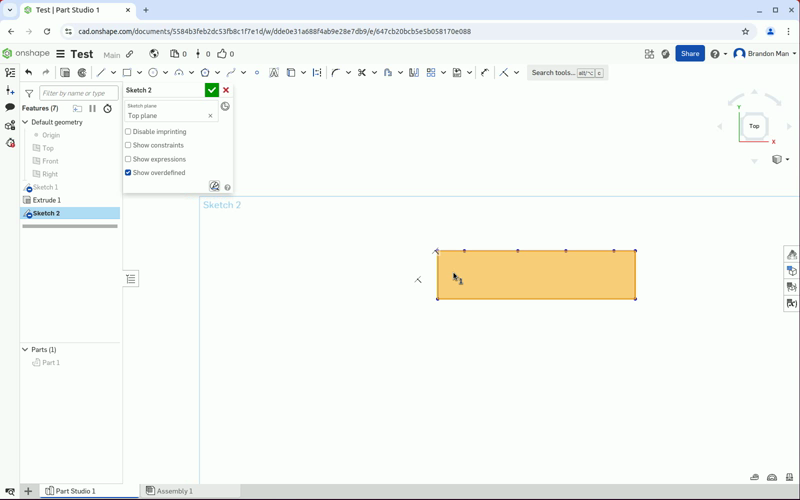
scroll(-6)
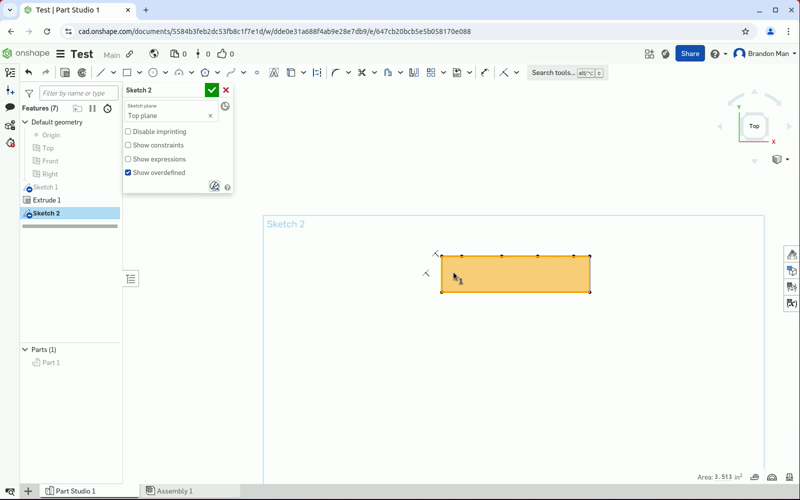
scroll(-6)
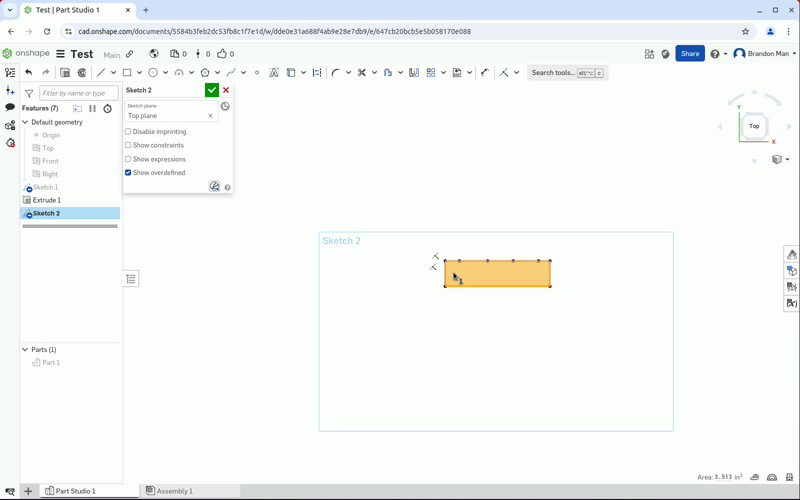
scroll(-6)
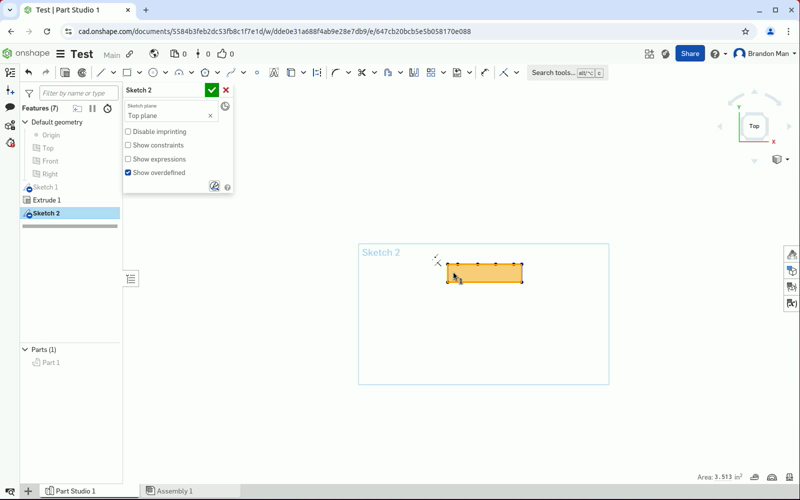
scroll(-6)
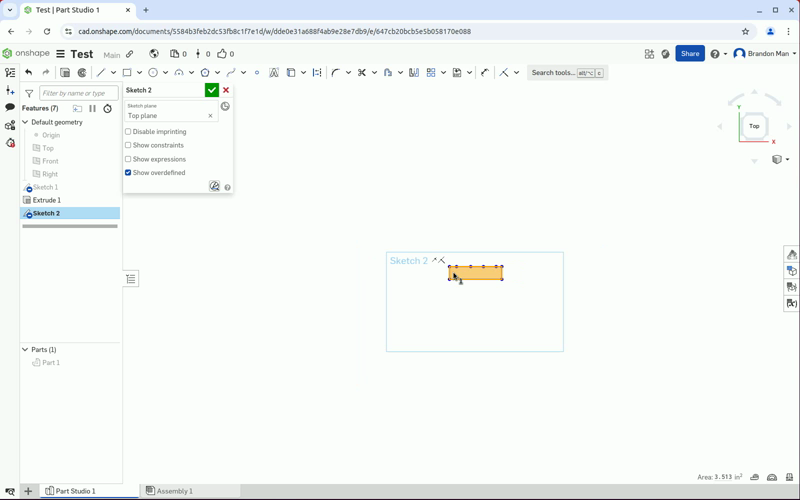
scroll(-6)
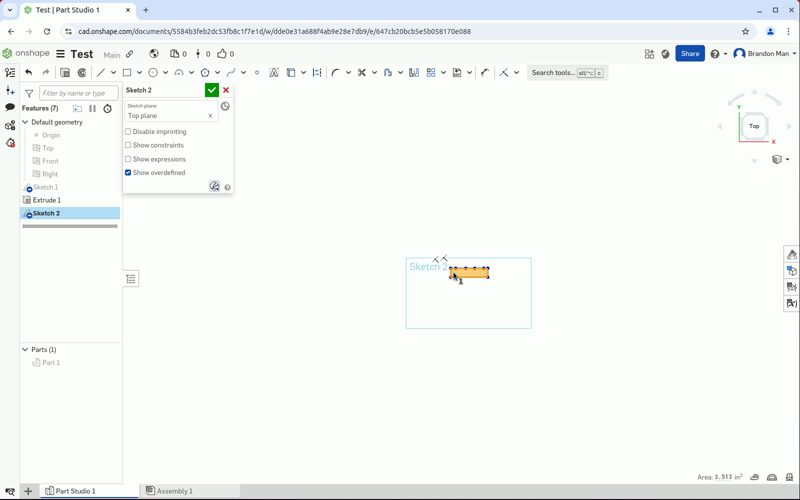
scroll(-6)
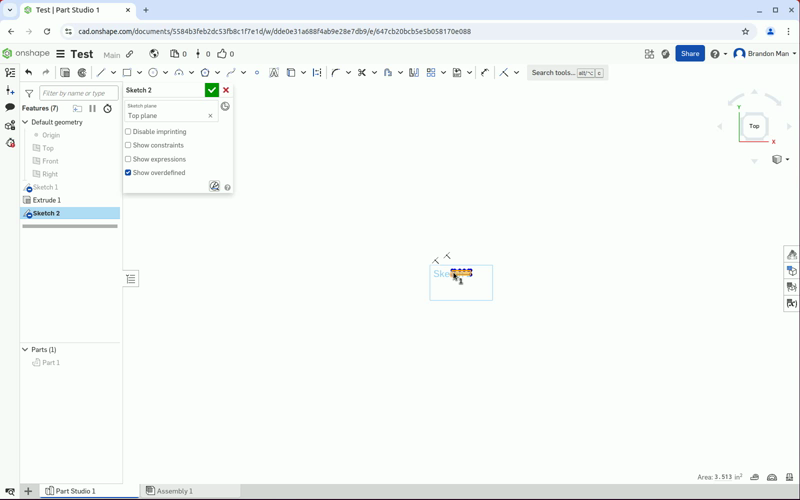
mouse_move(73, 352)
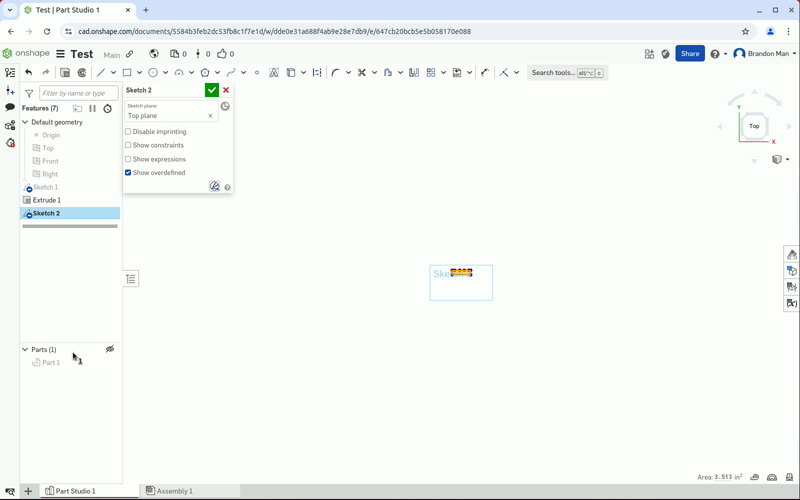
key(shift+y)
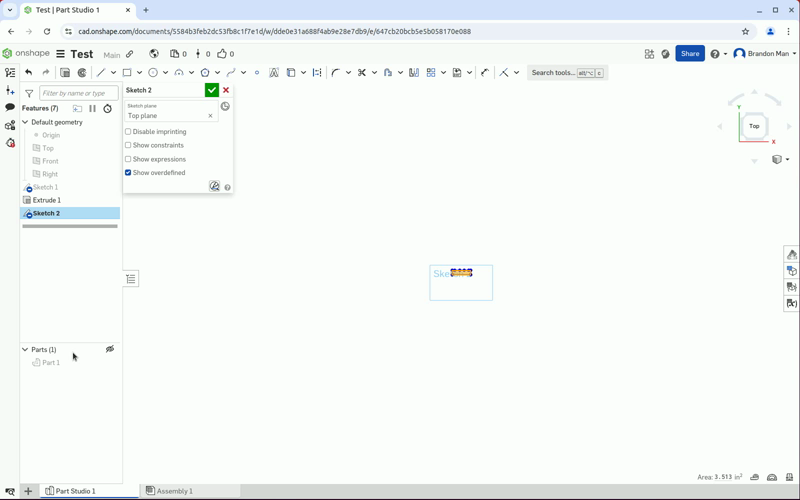
key(shift+e)
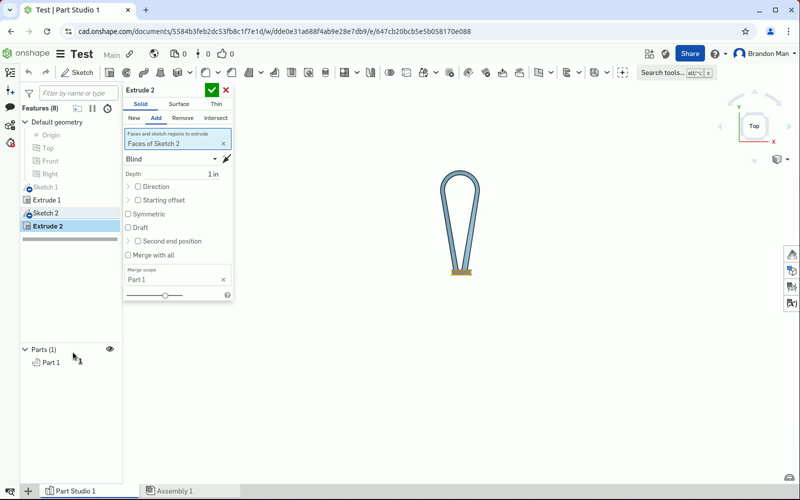
mouse_move(143, 106)
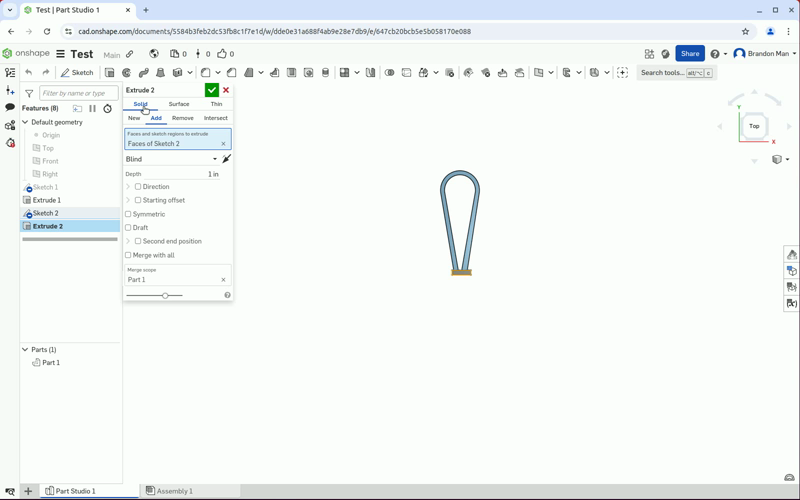
click(143, 106)
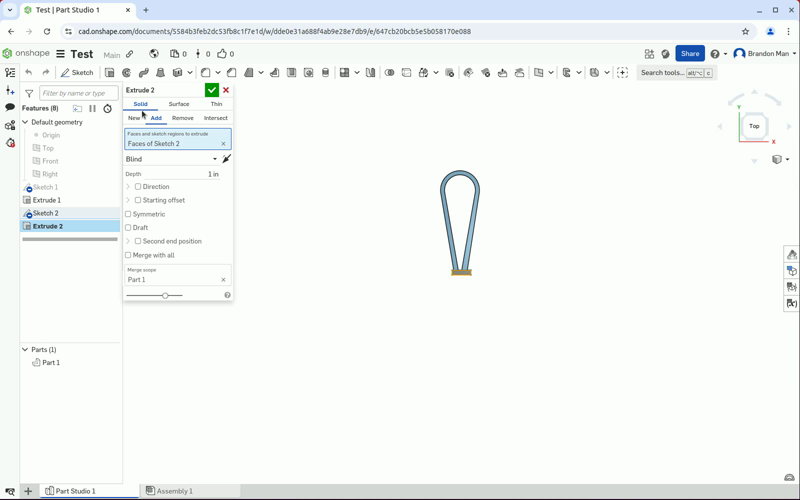
mouse_move(137, 120)
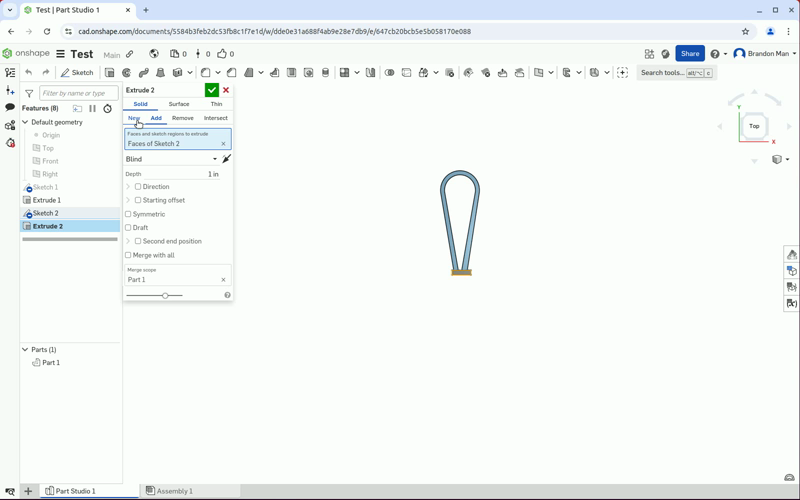
click(137, 120)
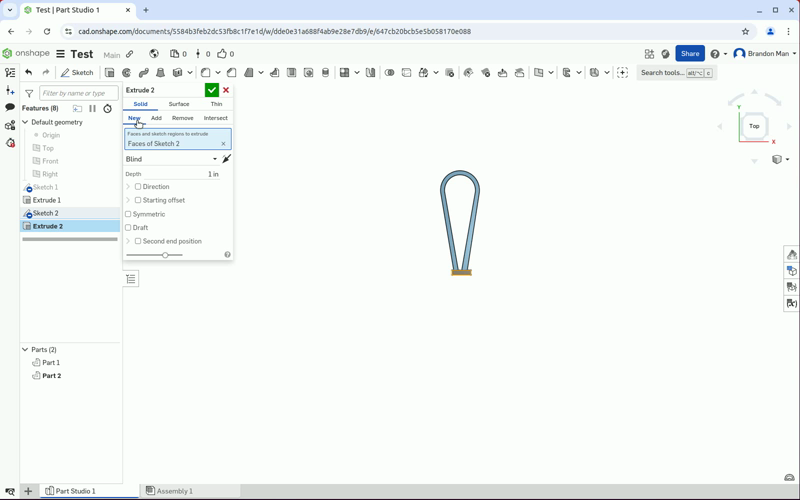
key(tab, 4)
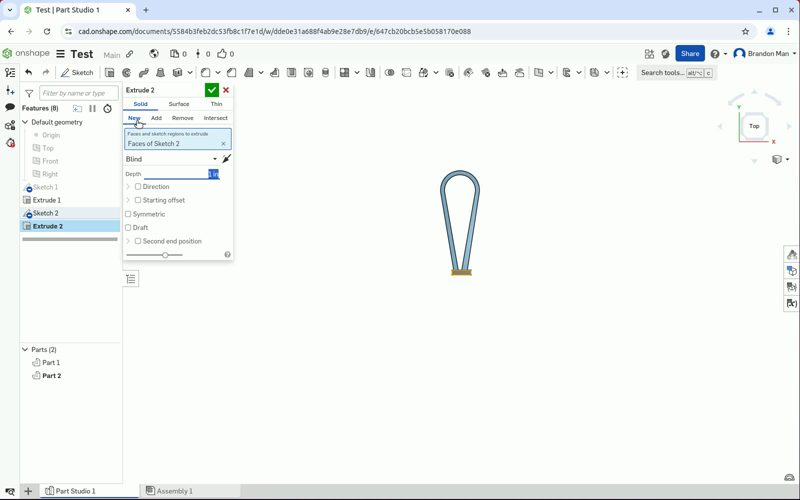
text(0.722)
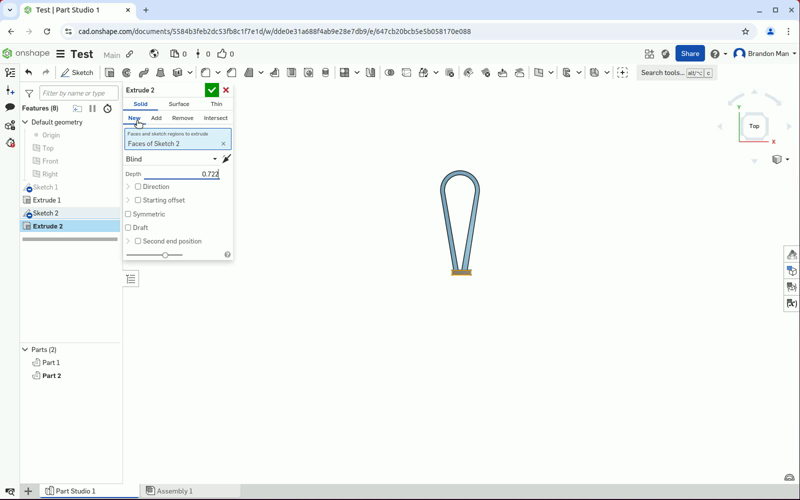
key(enter)
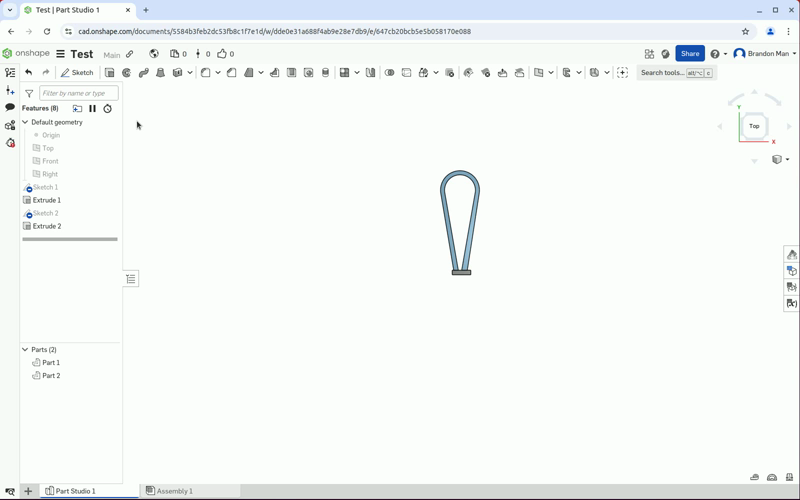
key(shift+h)
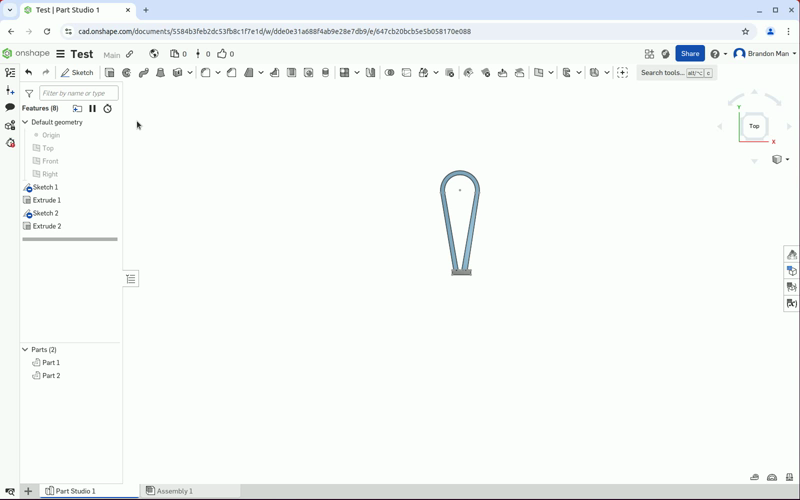
key(shift+h)
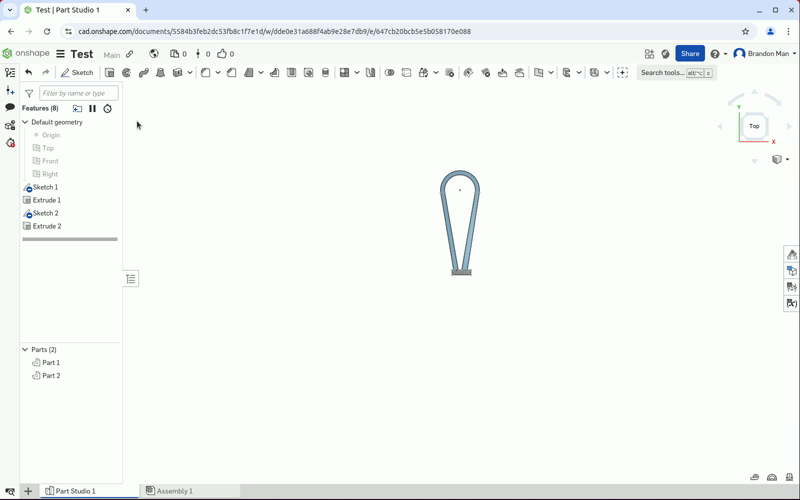
key(shift+7)
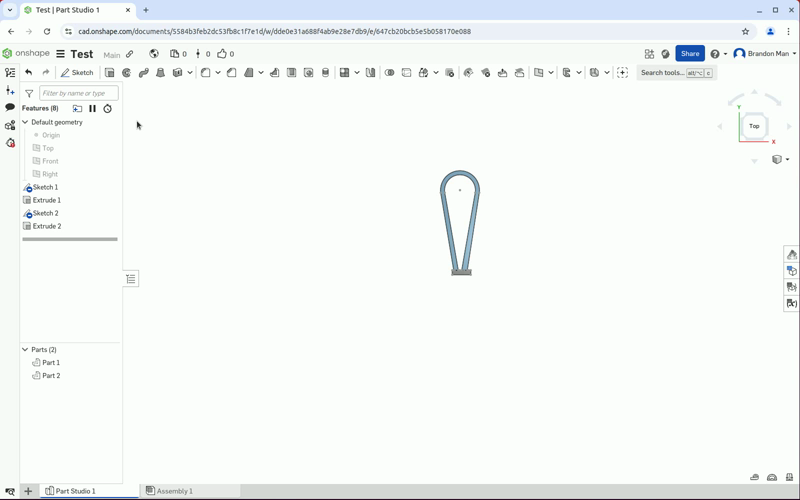
key(up, 3)
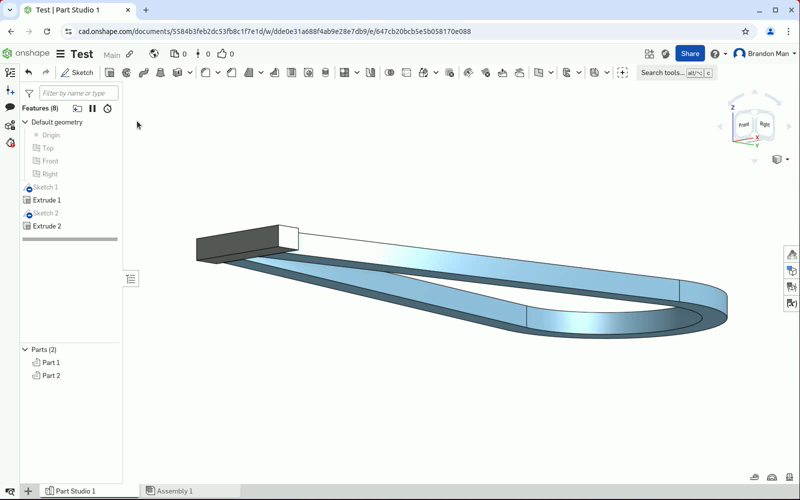
key(left, 3)
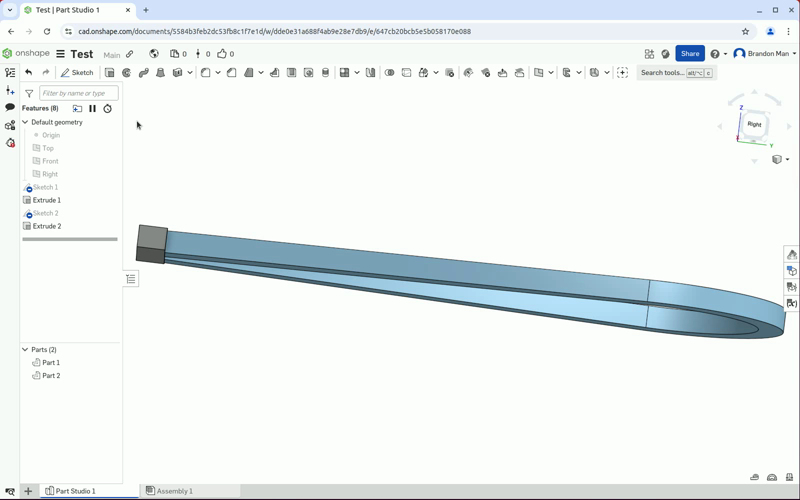
key(right, 3)
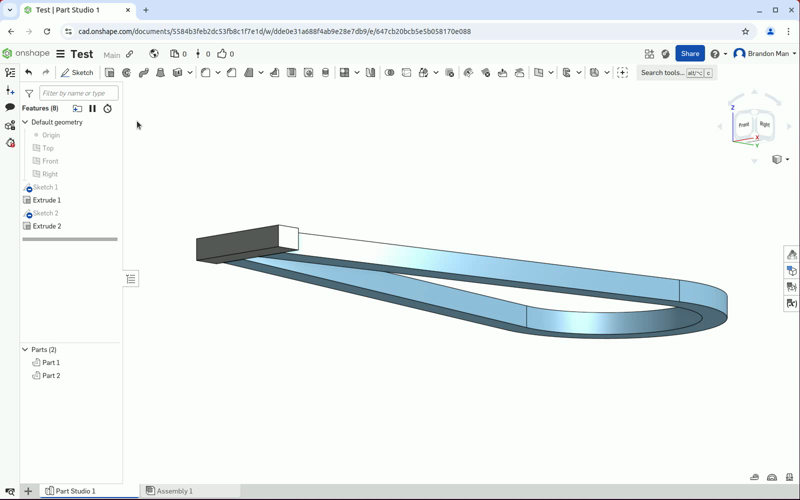
key(down, 3)
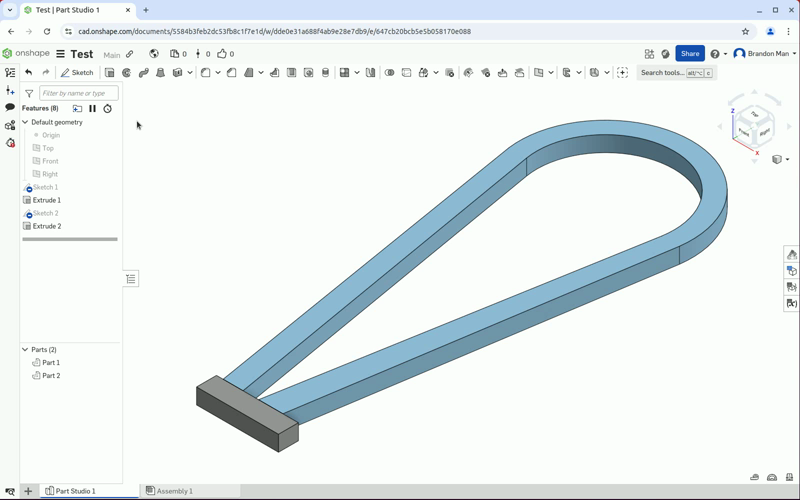
mouse_move(73, 189)
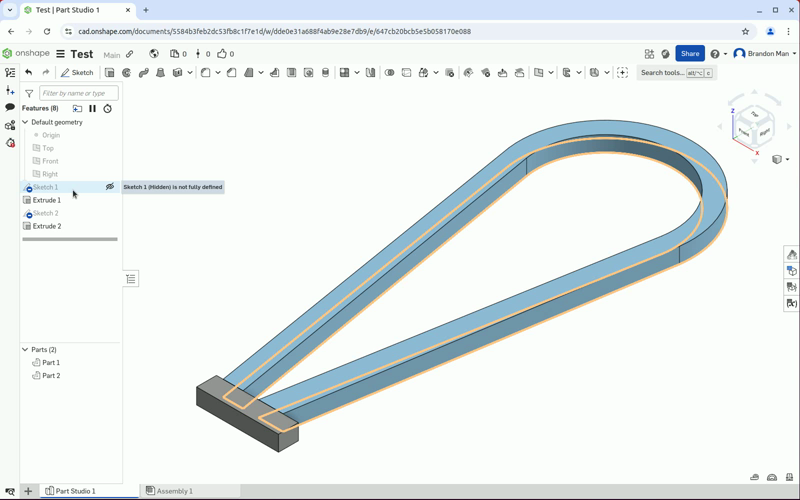
click(73, 189)